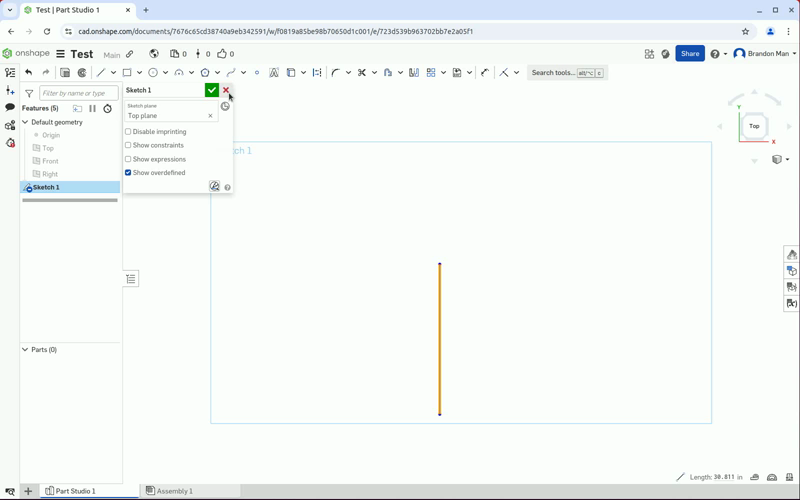
key(shift+h)
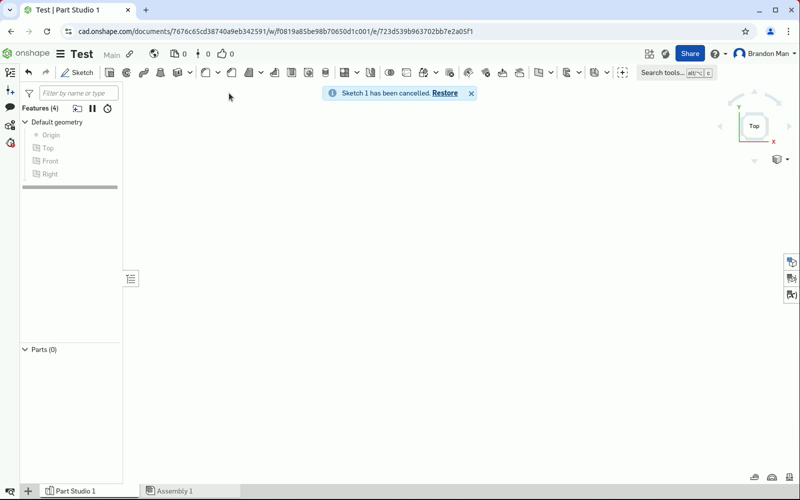
mouse_move(73, 352)
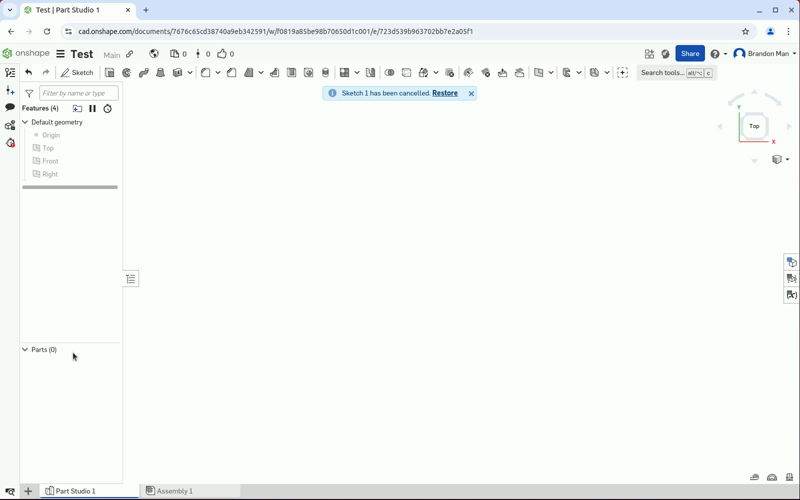
key(y)
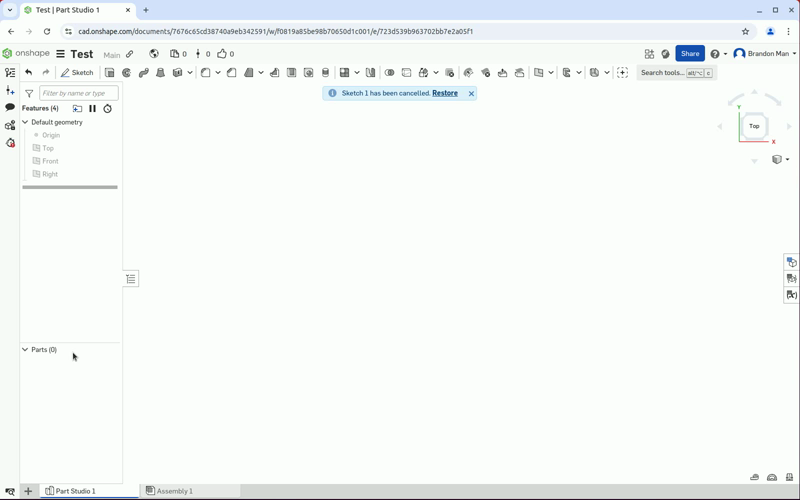
key(shift+p)
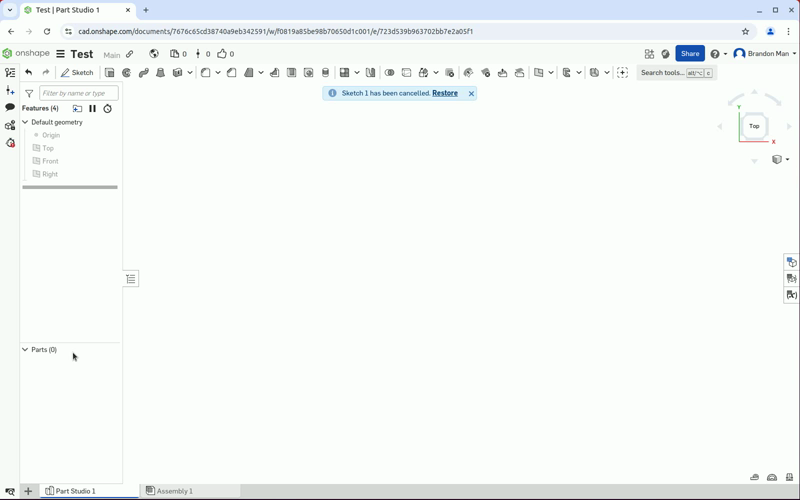
key(space)
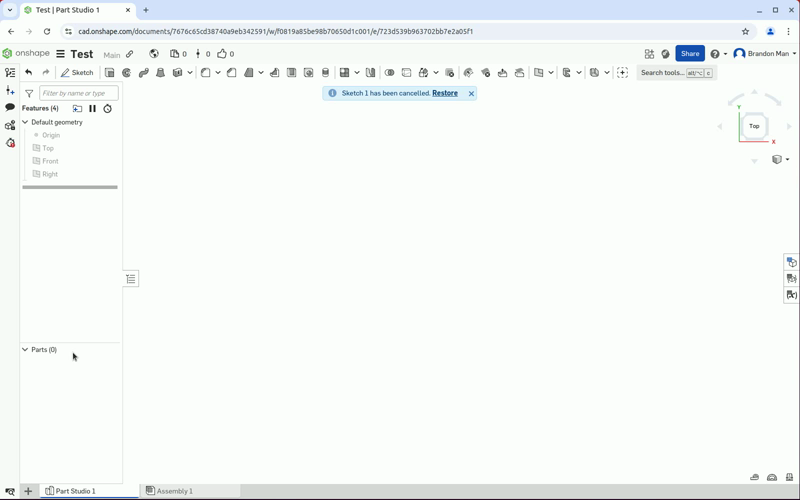
key_down(shift)
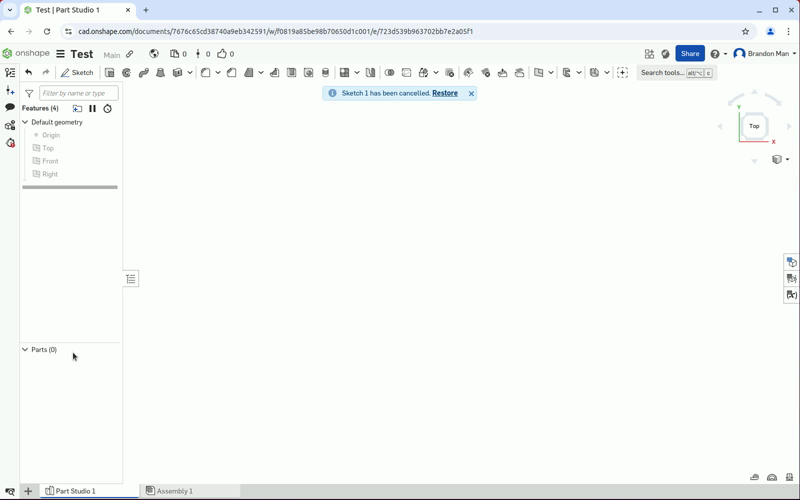
key(up)
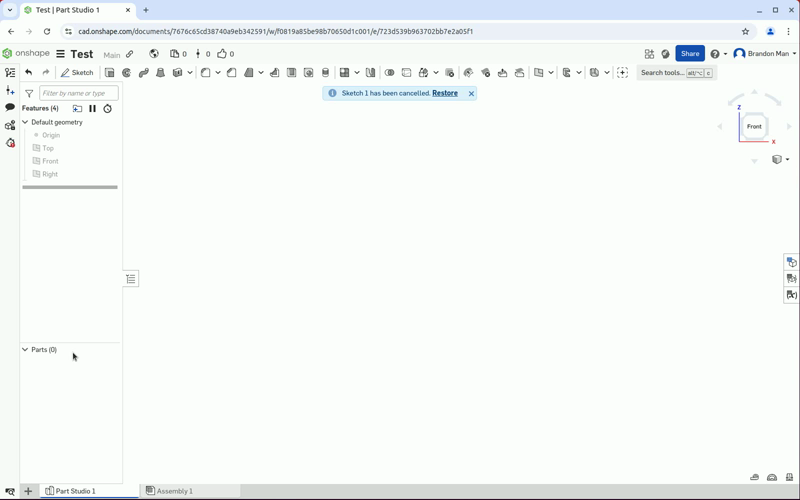
key_up(shift)
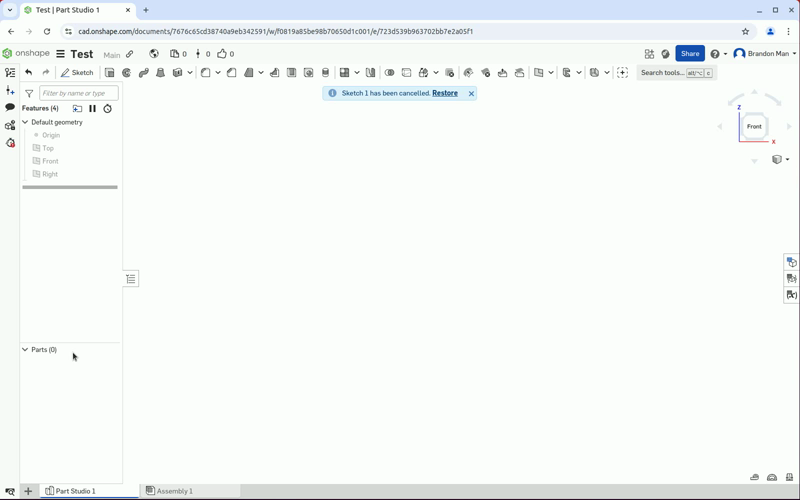
mouse_move(73, 352)
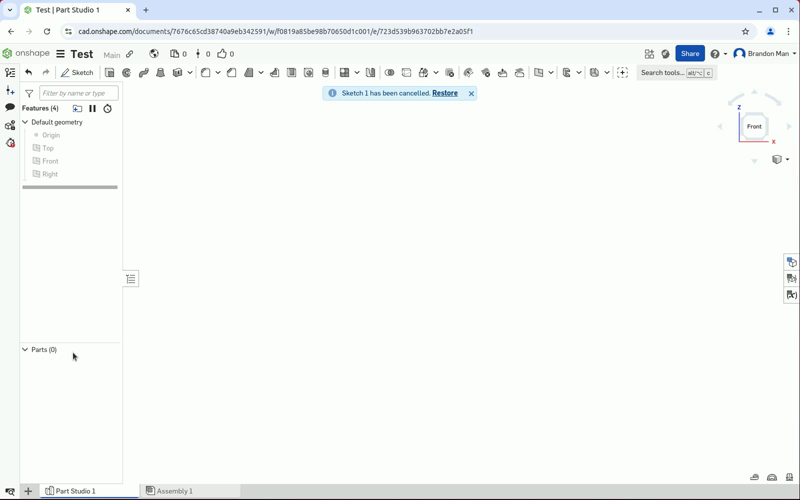
key(shift+y)
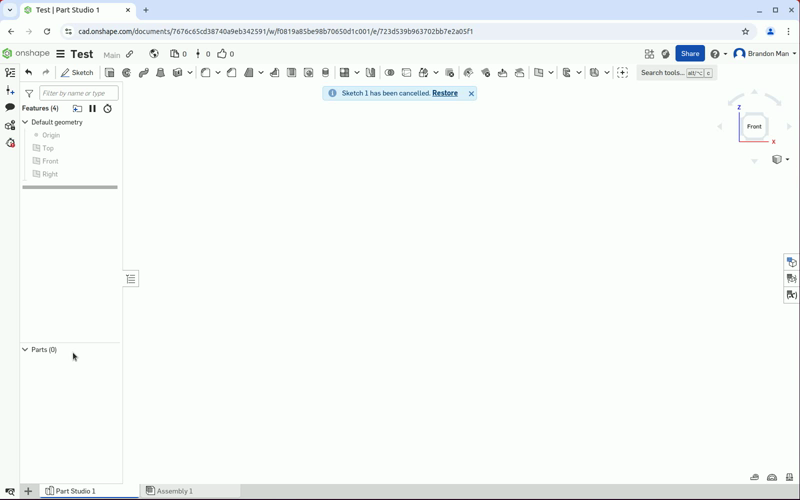
key(shift+s)
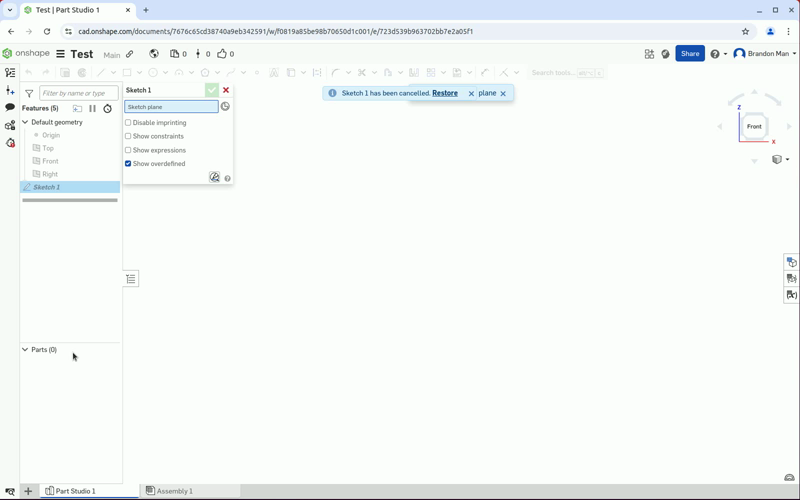
mouse_move(73, 163)
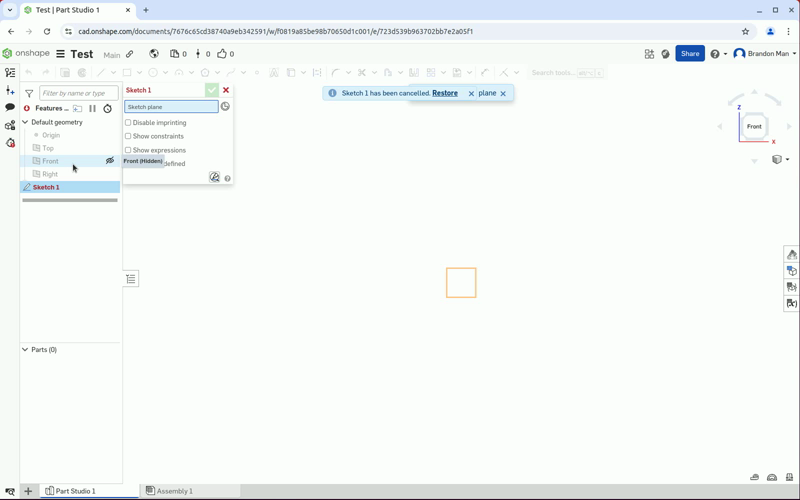
click(73, 163)
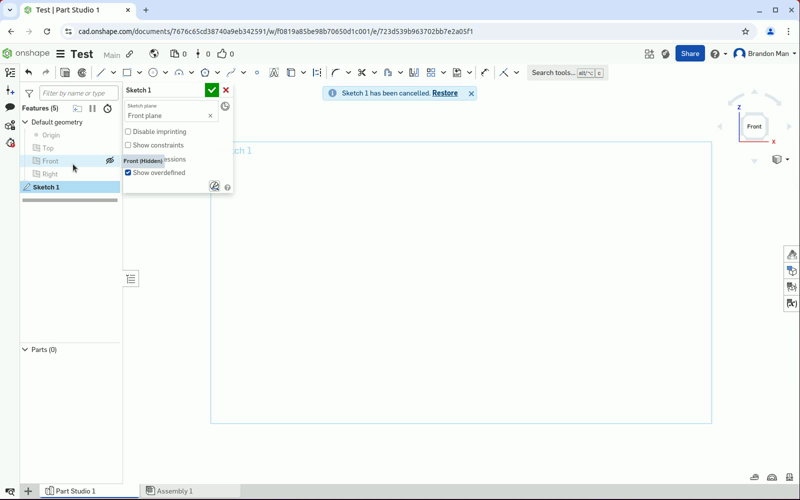
mouse_move(73, 352)
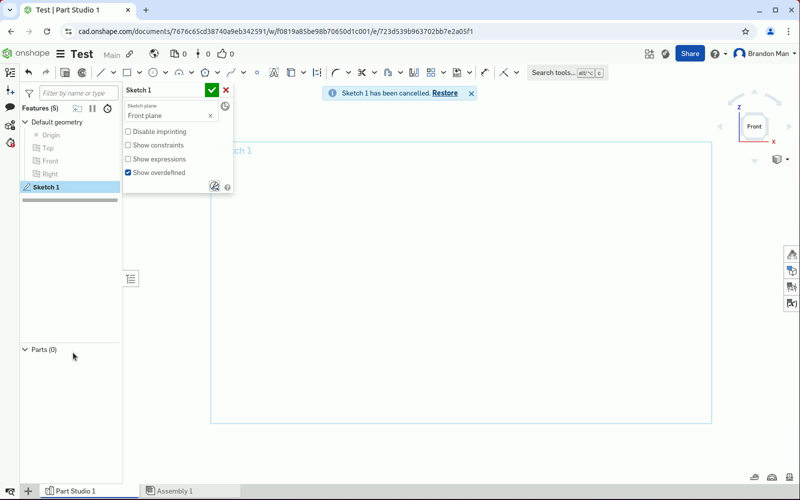
key(y)
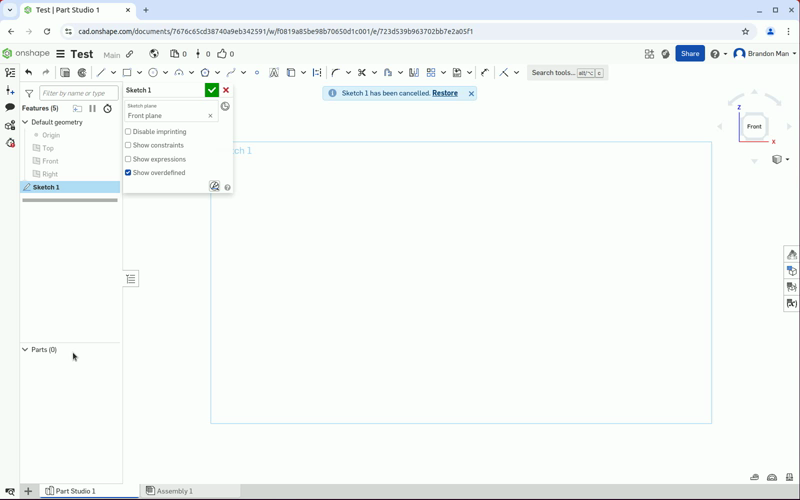
key(l)
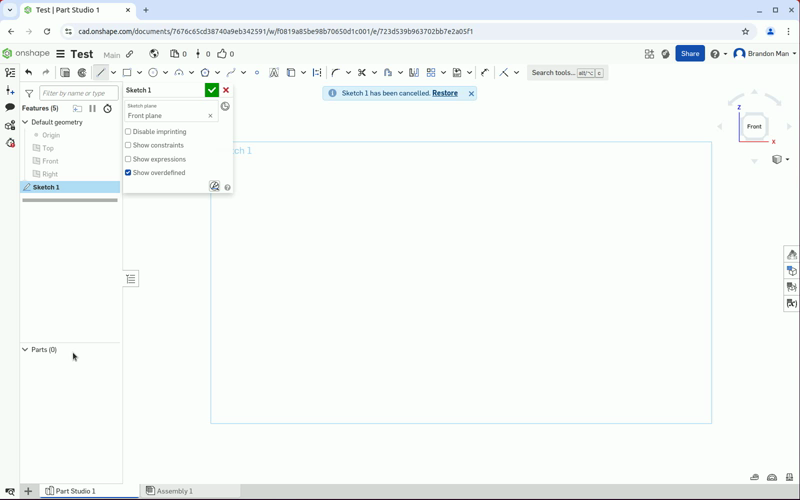
key_down(shift)
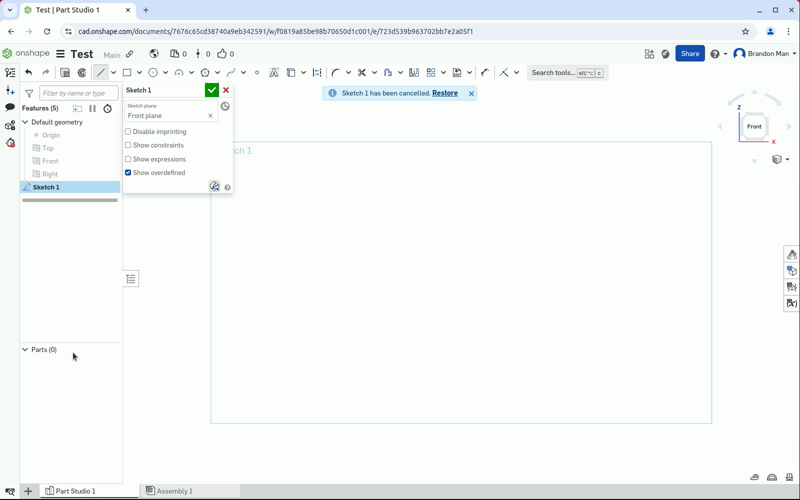
mouse_move(459, 284)
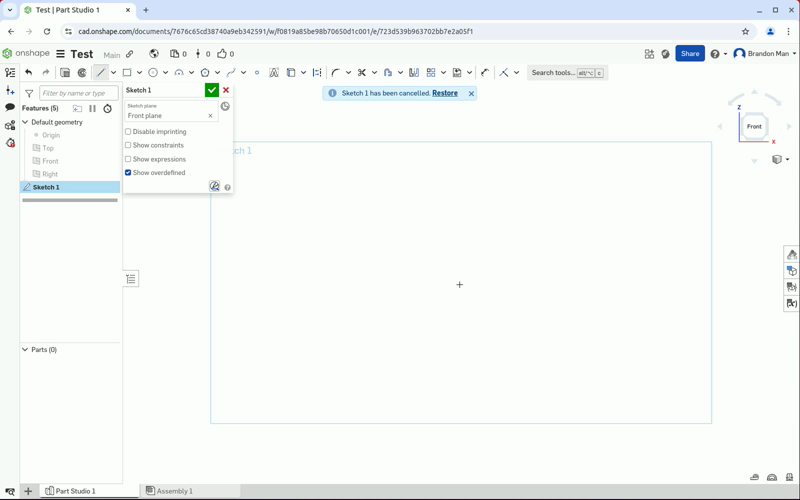
click(459, 284)
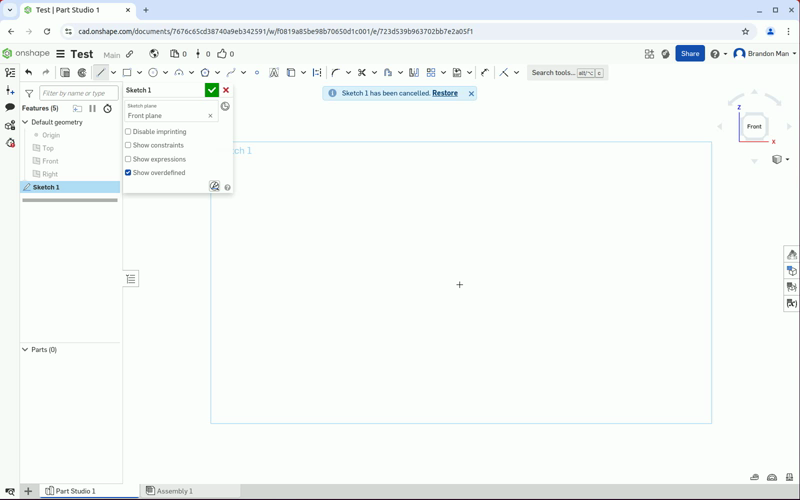
key_up(shift)
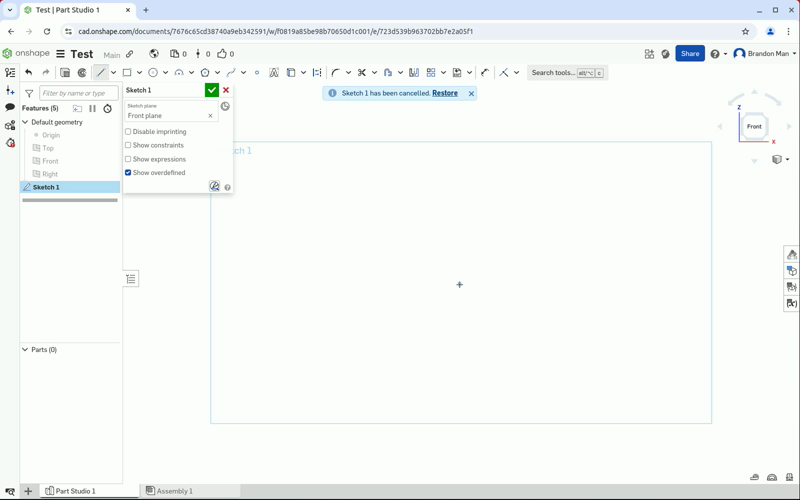
key_down(shift)
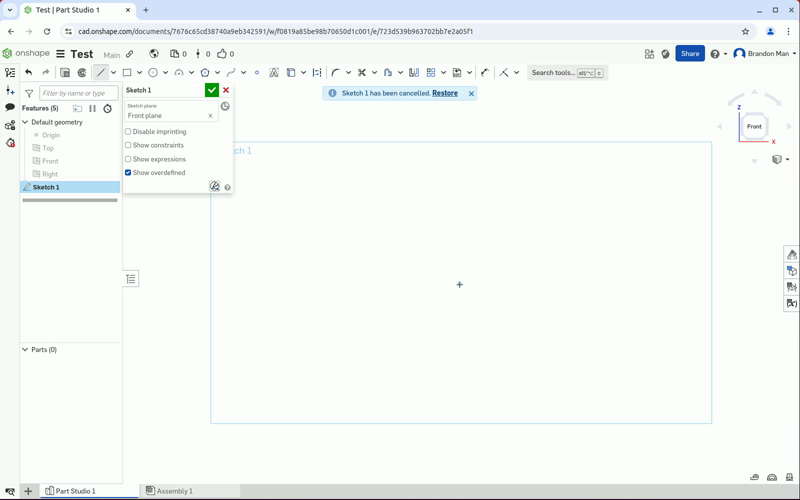
mouse_move(489, 284)
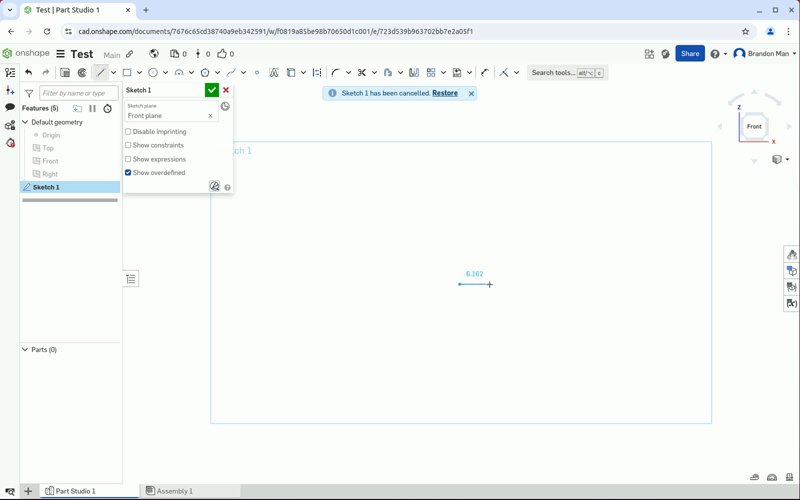
mouse_move(464, 284)
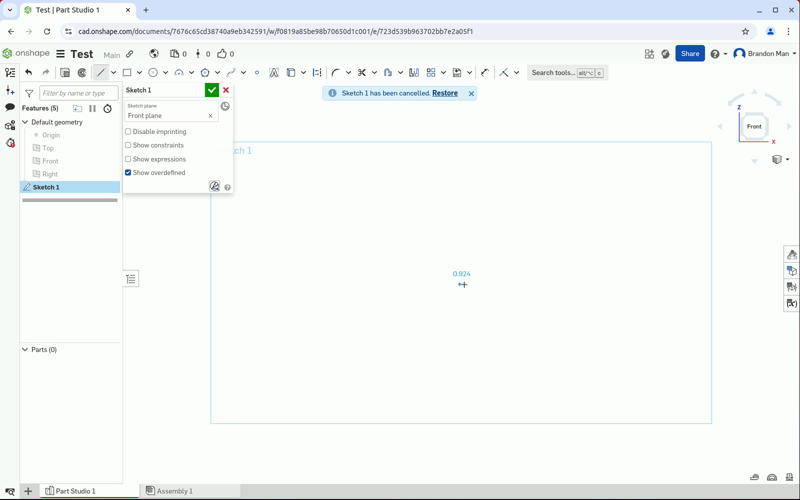
scroll(6)
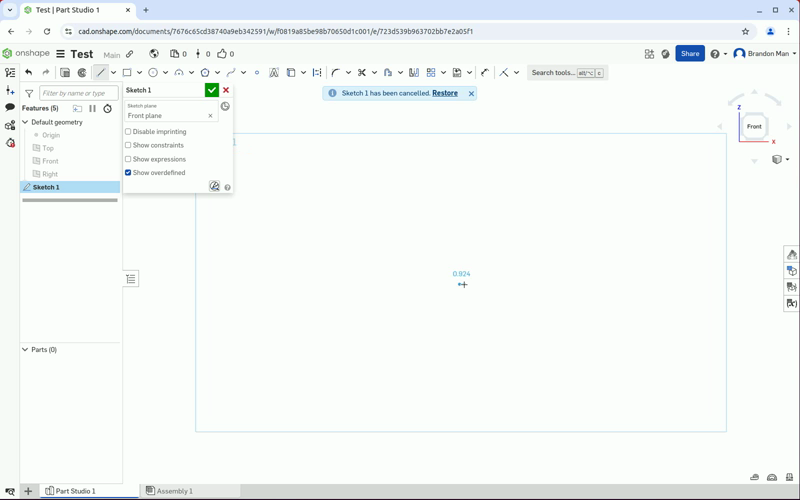
scroll(6)
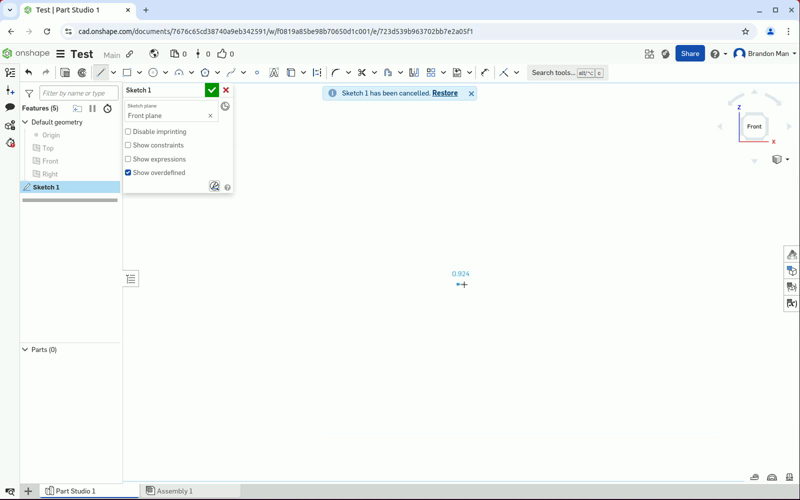
scroll(6)
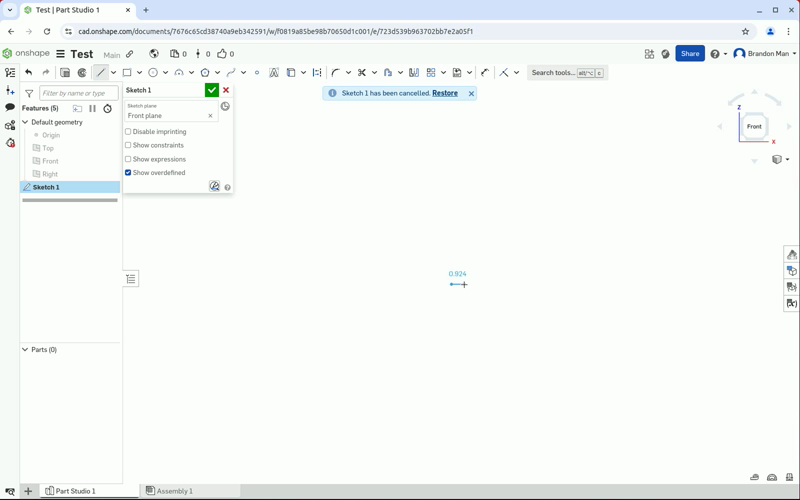
scroll(6)
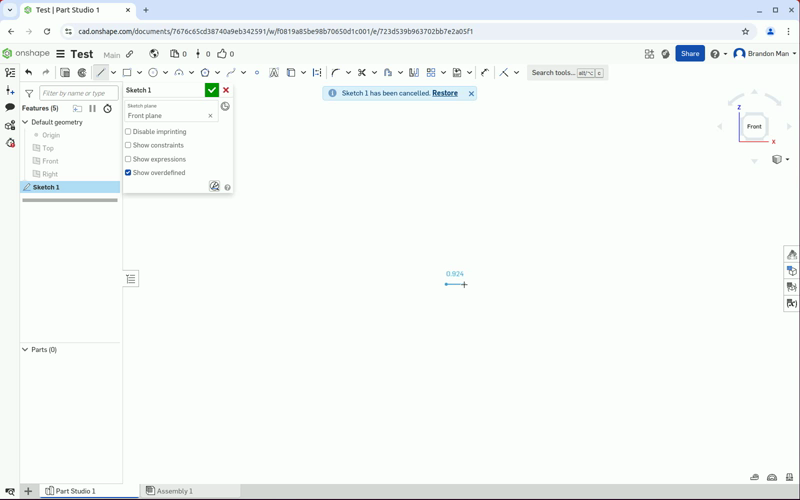
scroll(6)
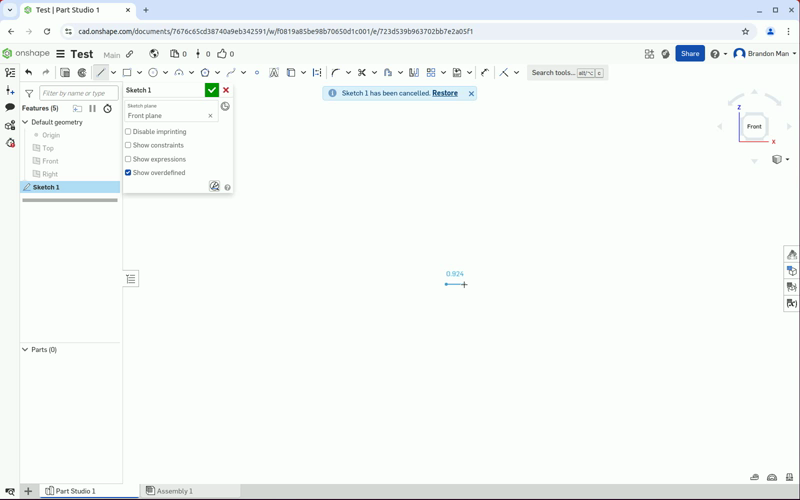
scroll(6)
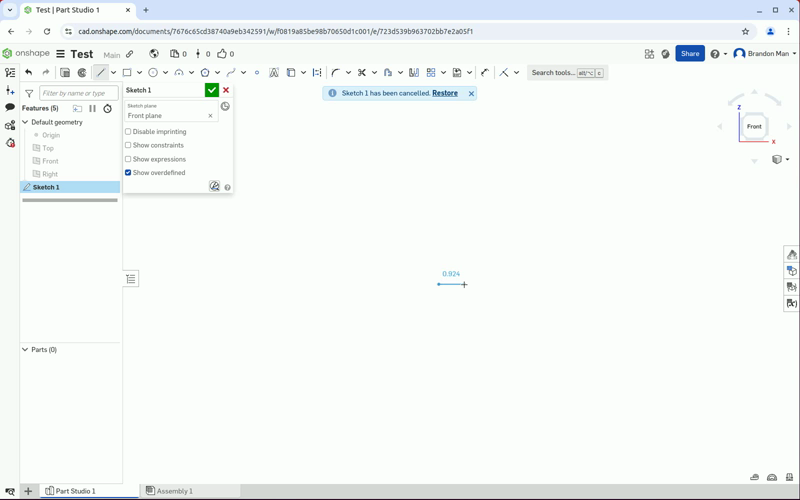
scroll(6)
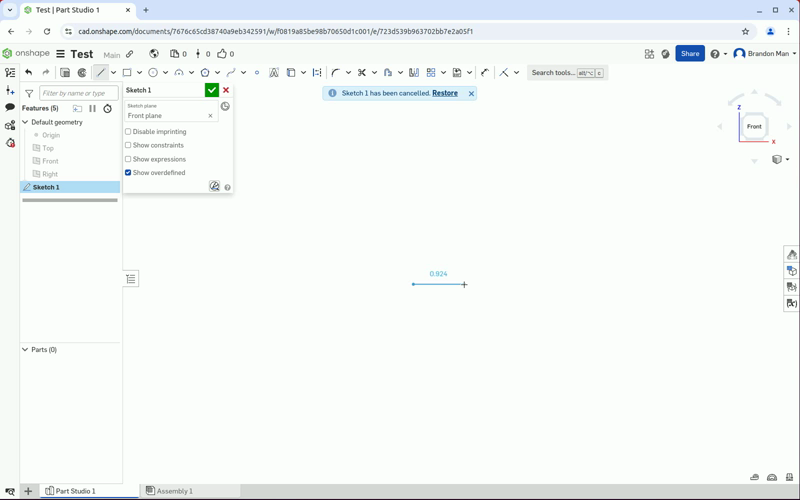
click(464, 284)
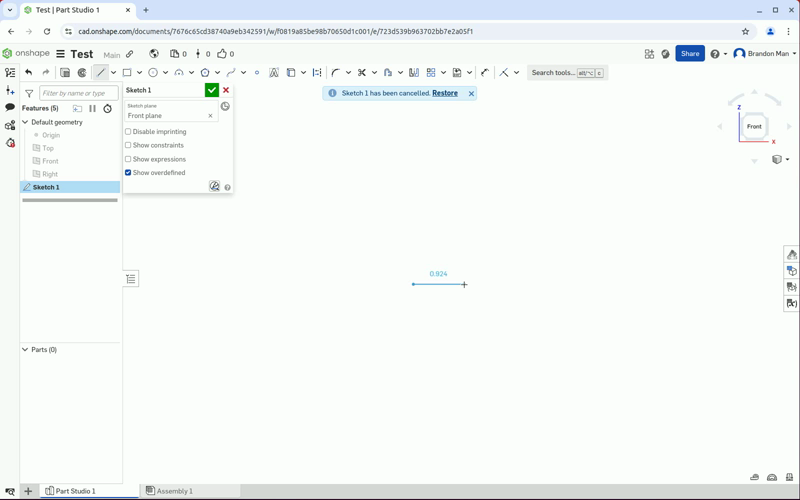
scroll(-6)
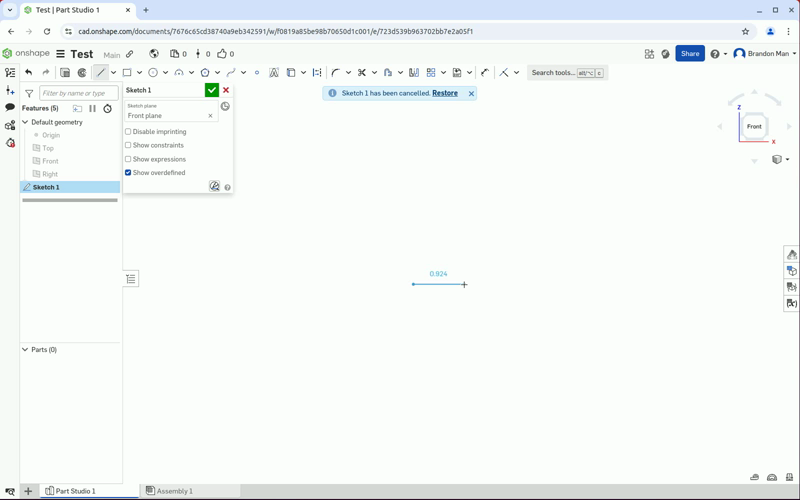
scroll(-6)
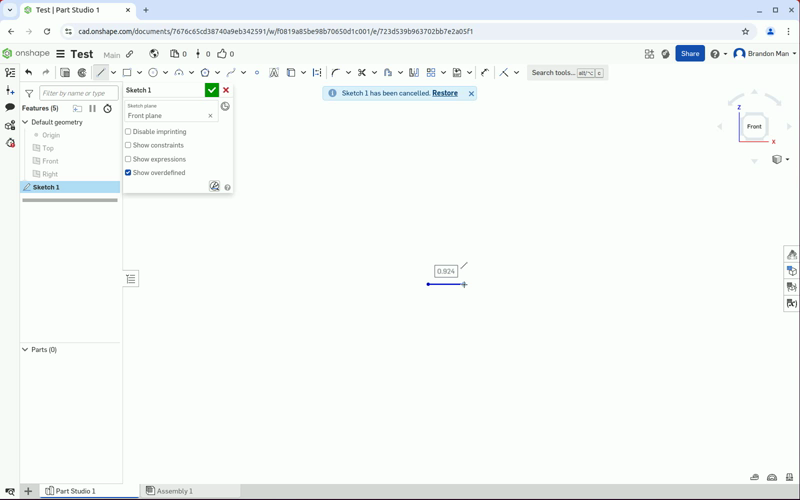
scroll(-6)
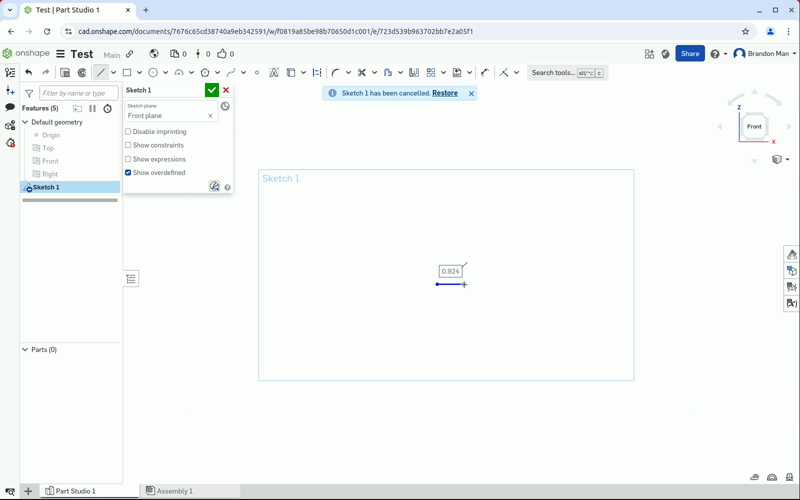
scroll(-6)
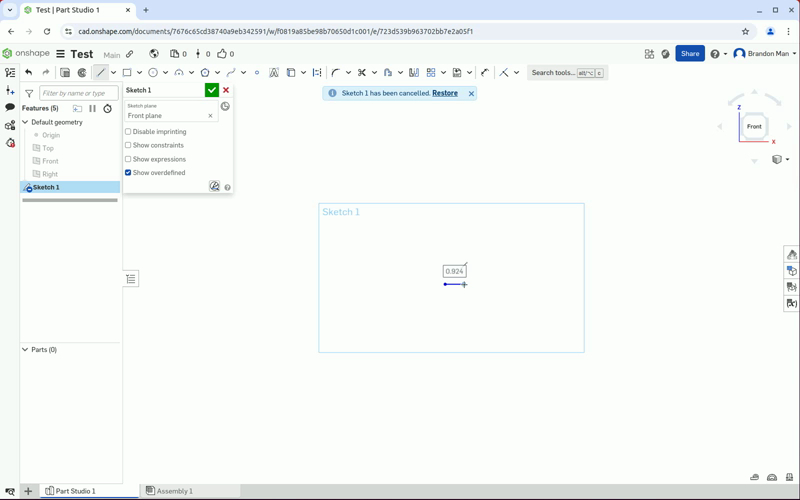
scroll(-6)
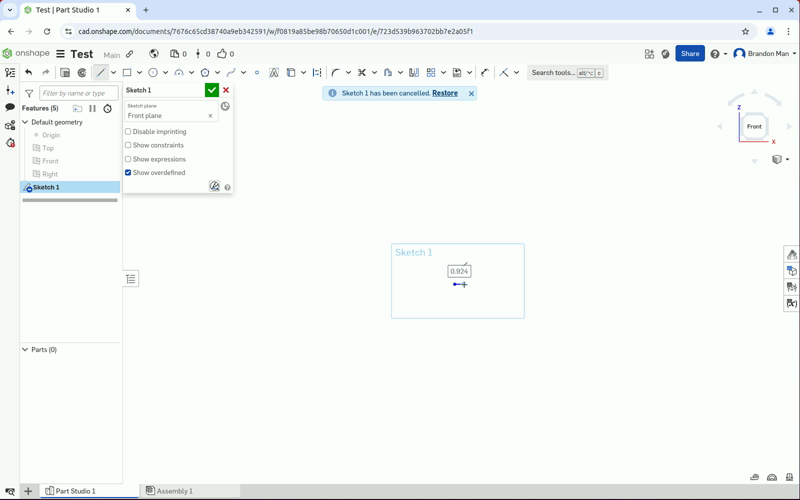
scroll(-6)
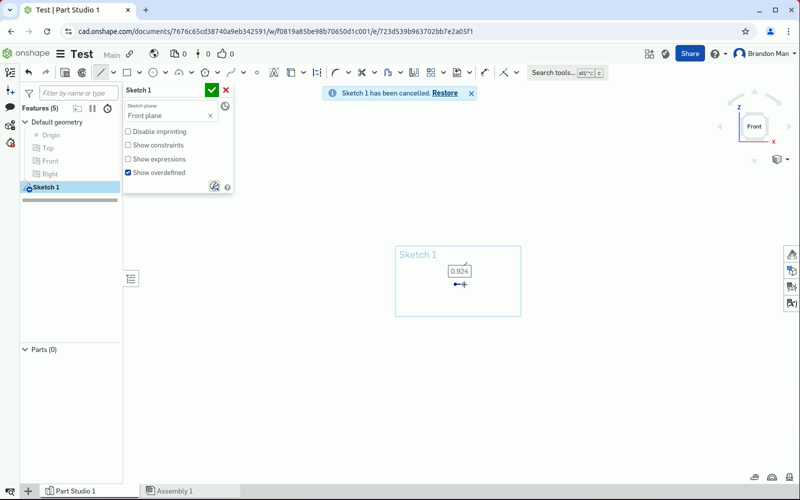
scroll(-6)
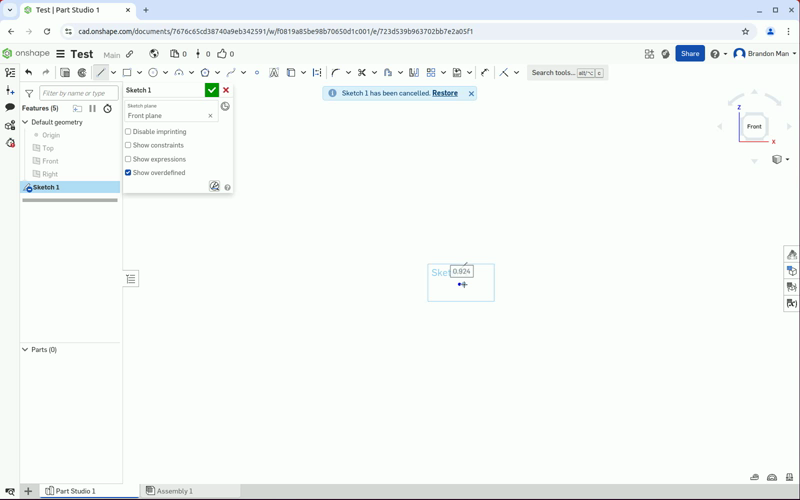
key_up(shift)
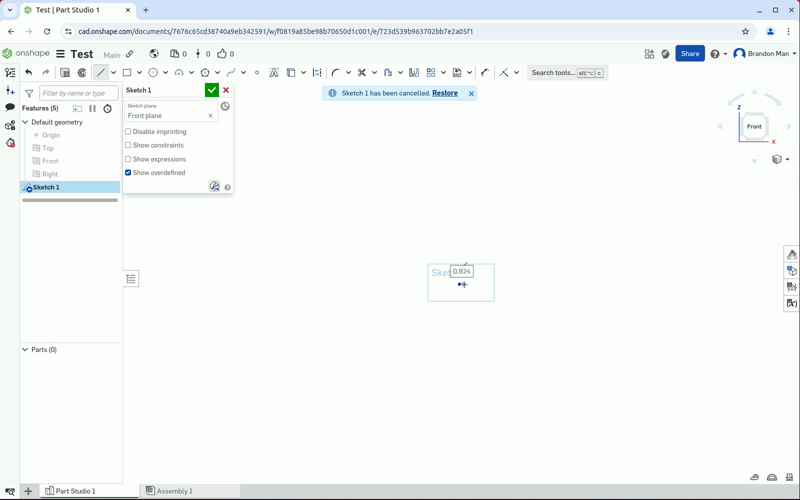
key_down(shift)
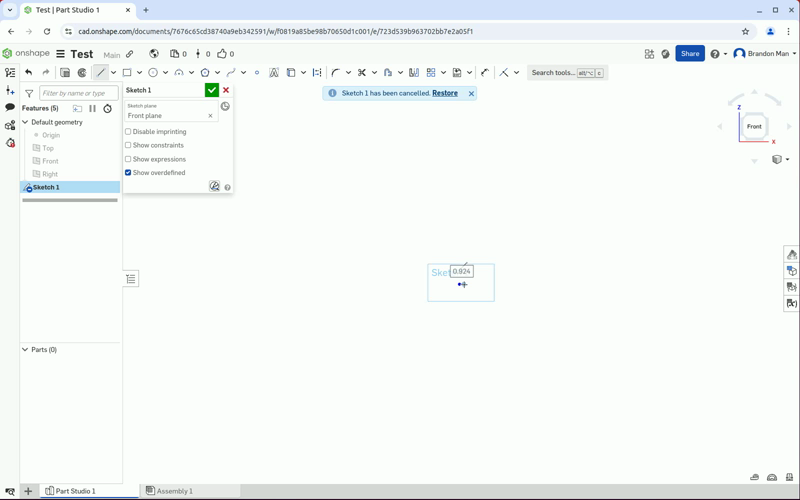
mouse_move(494, 284)
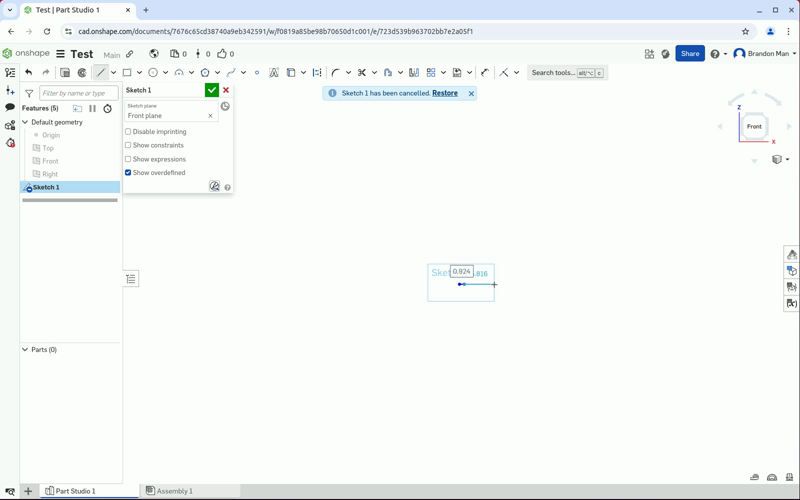
mouse_move(464, 282)
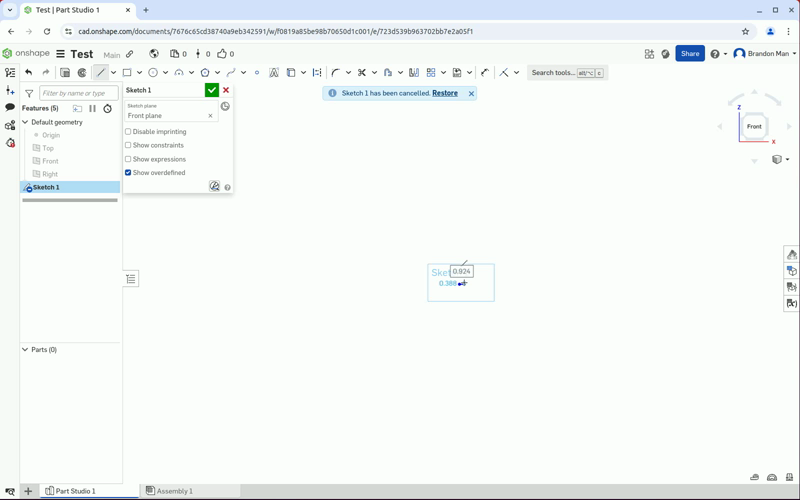
scroll(6)
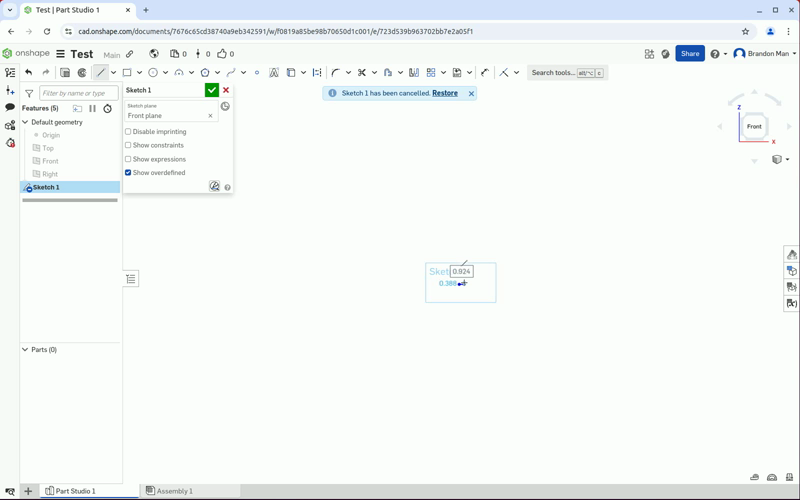
scroll(6)
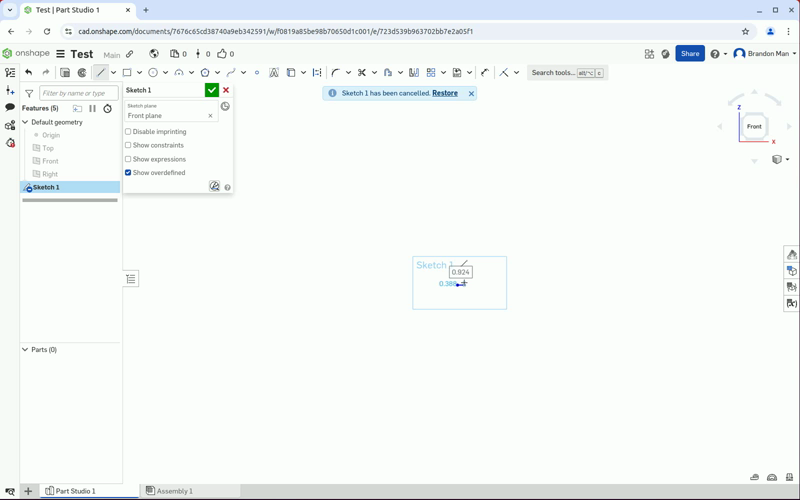
scroll(6)
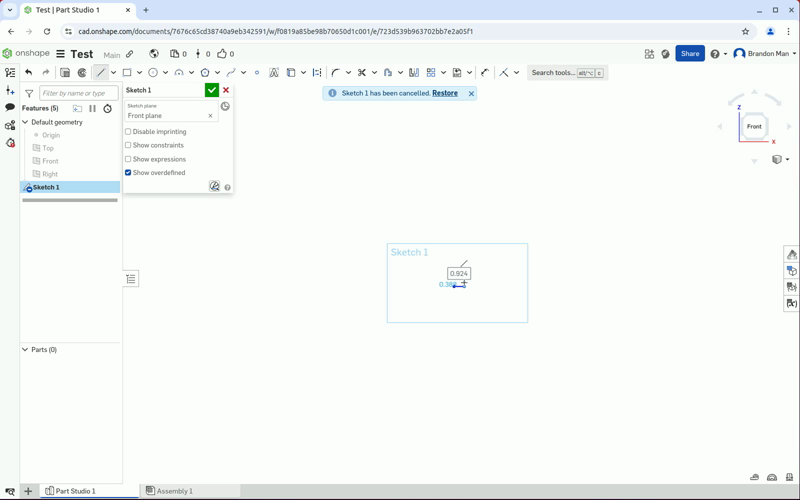
scroll(6)
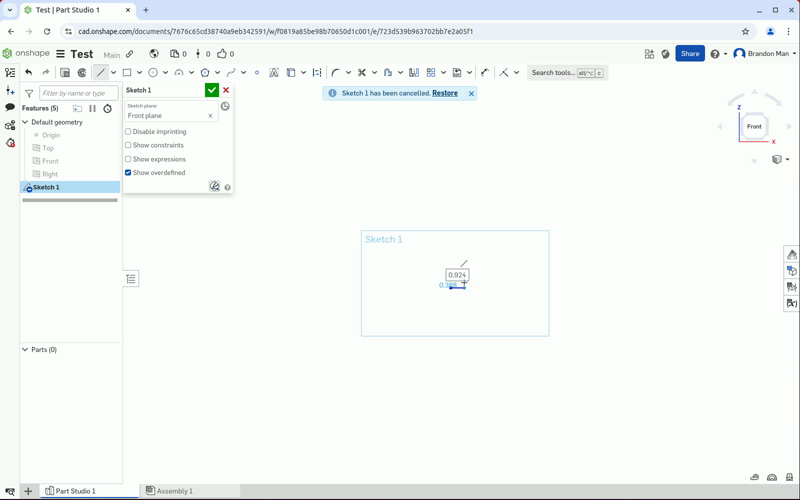
scroll(6)
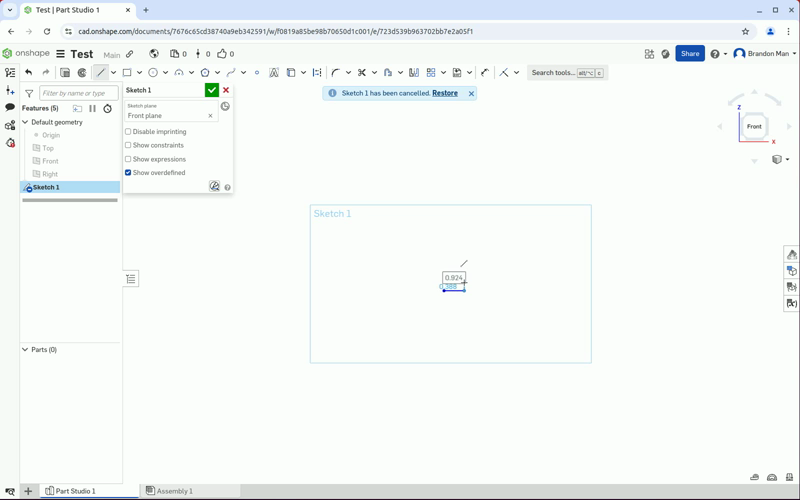
scroll(6)
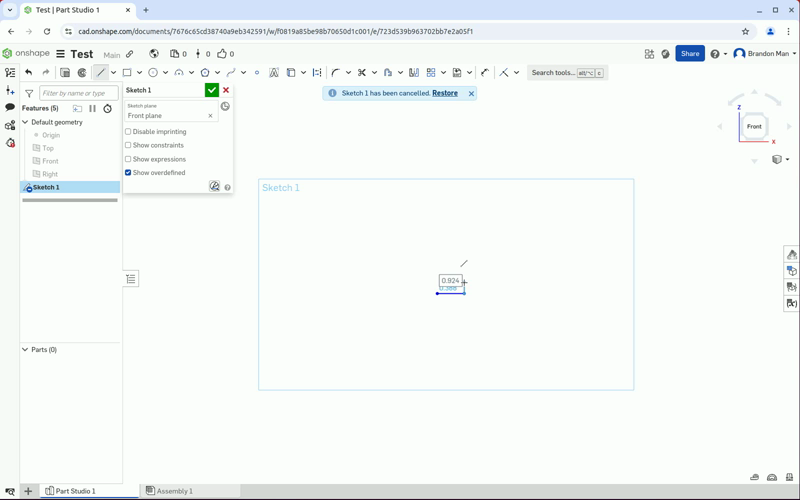
scroll(6)
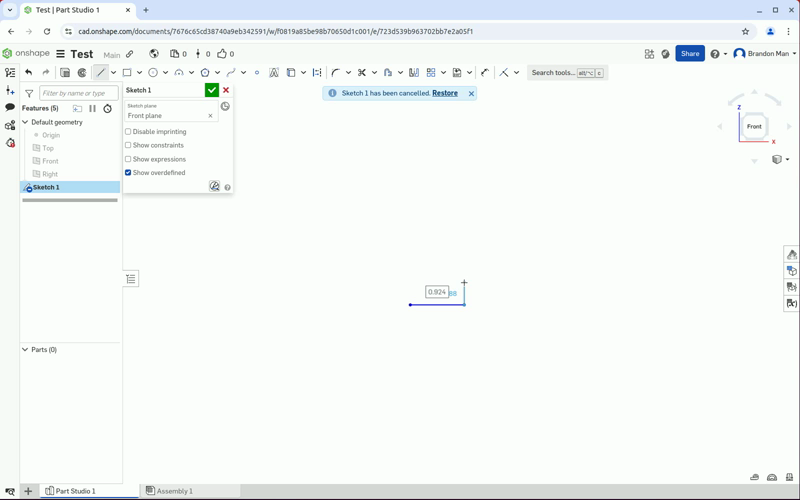
click(464, 282)
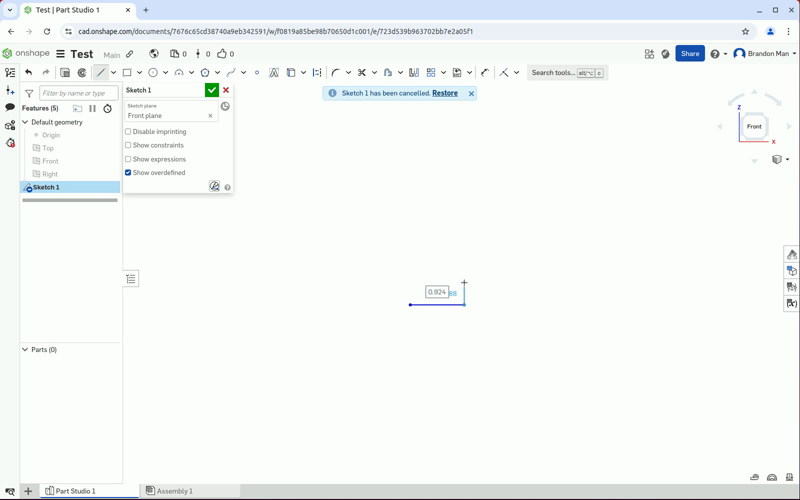
scroll(-6)
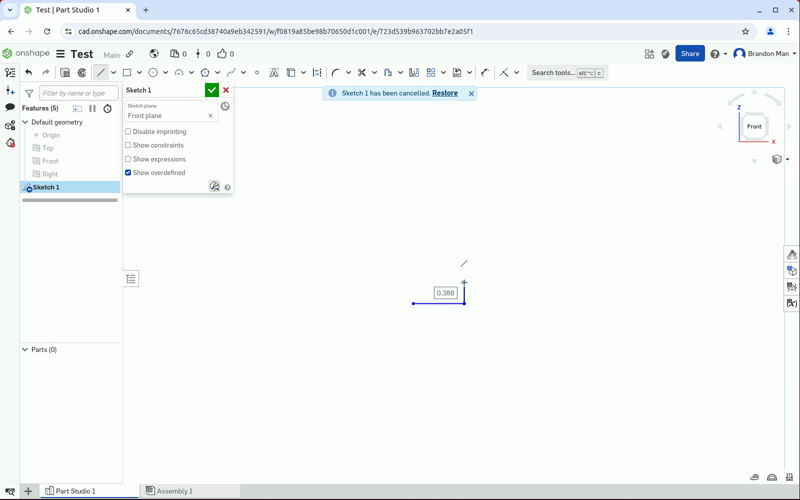
scroll(-6)
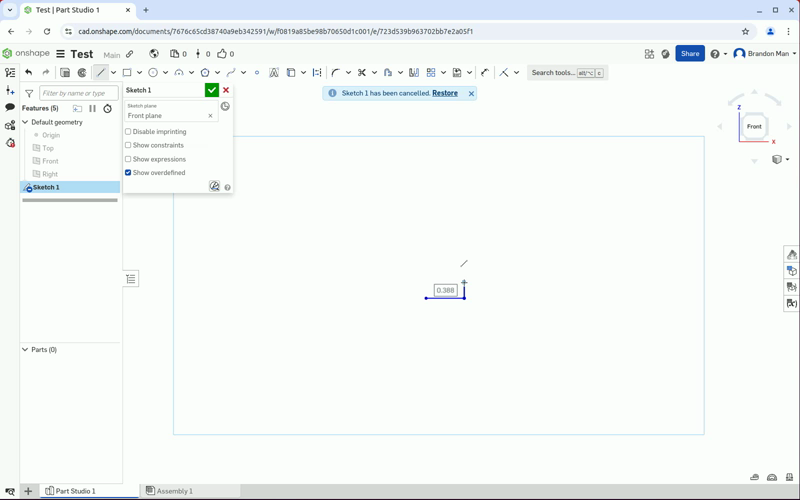
scroll(-6)
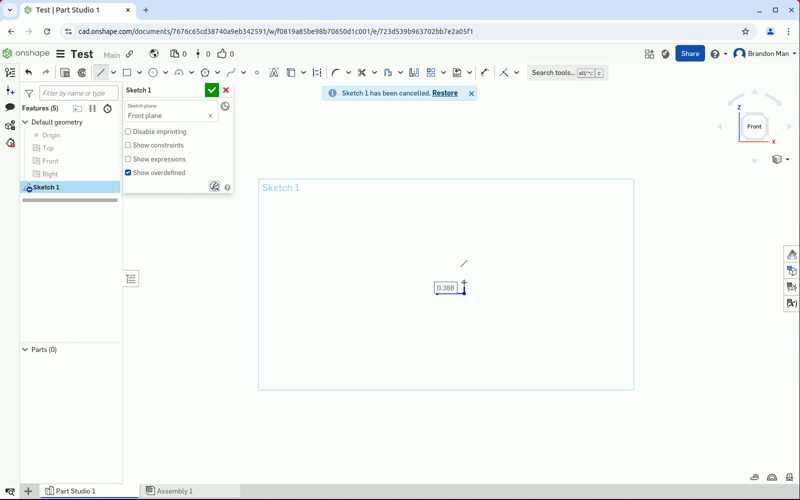
scroll(-6)
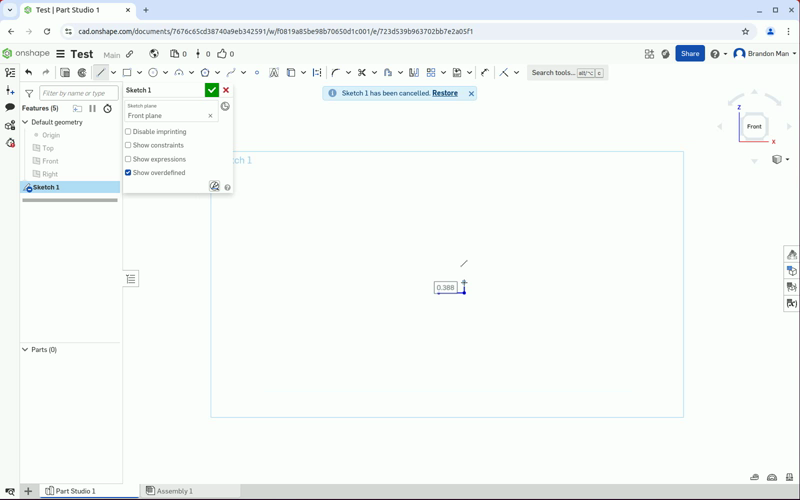
scroll(-6)
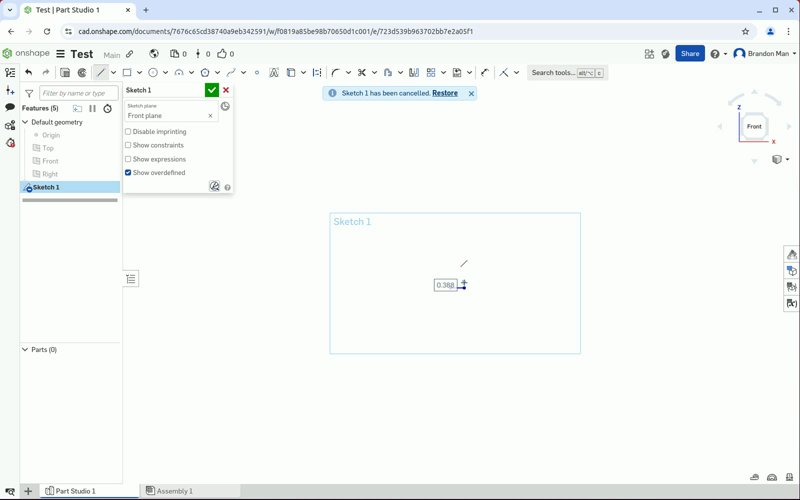
scroll(-6)
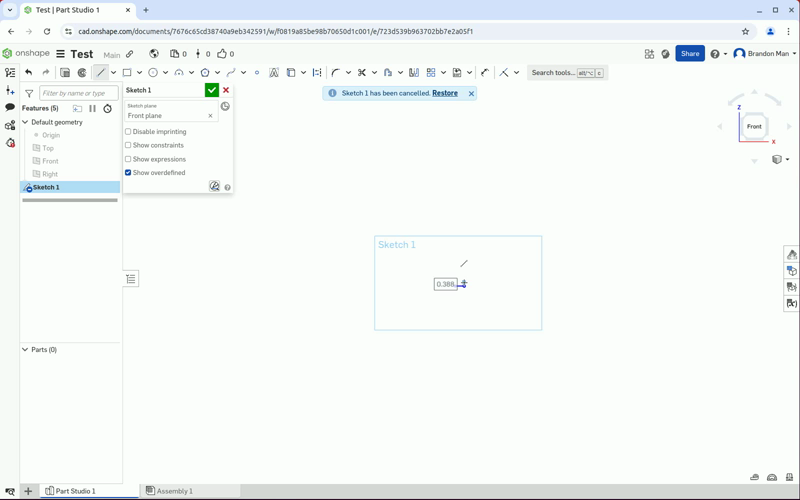
scroll(-6)
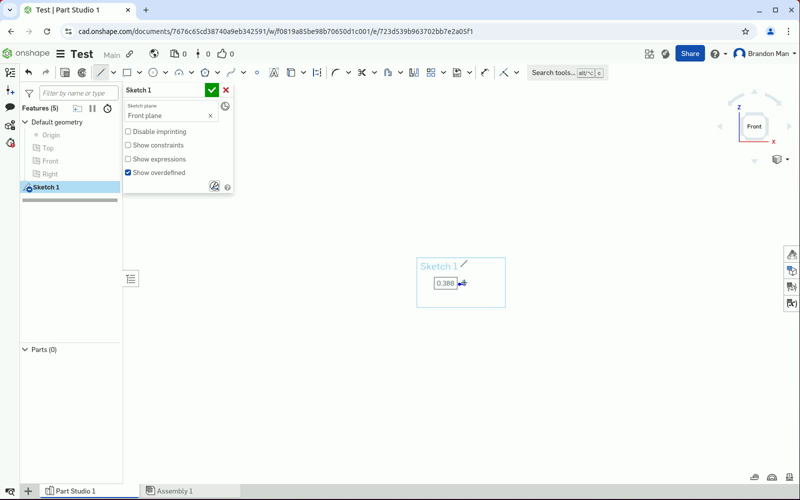
key_up(shift)
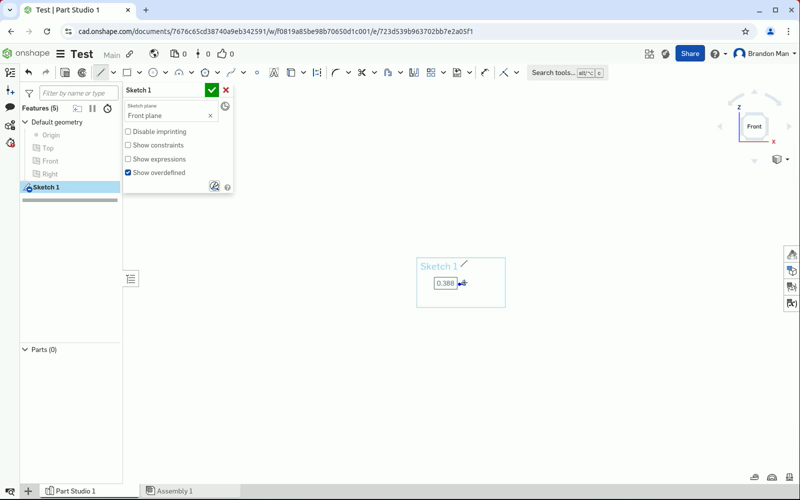
key_down(shift)
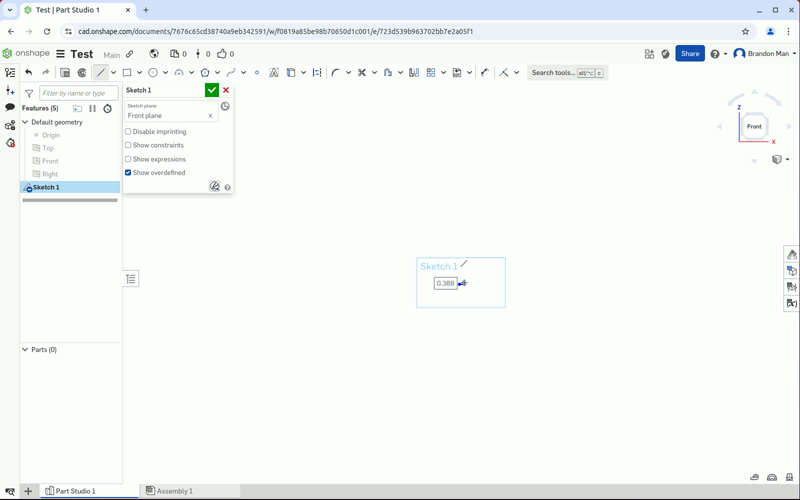
mouse_move(494, 282)
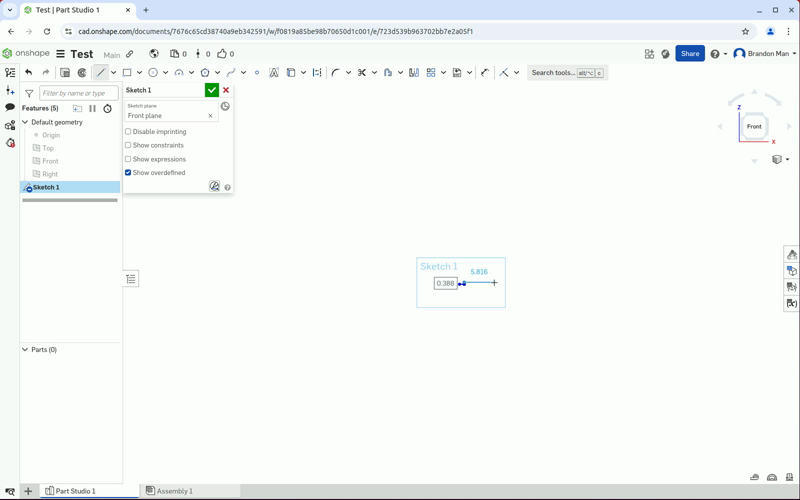
mouse_move(459, 282)
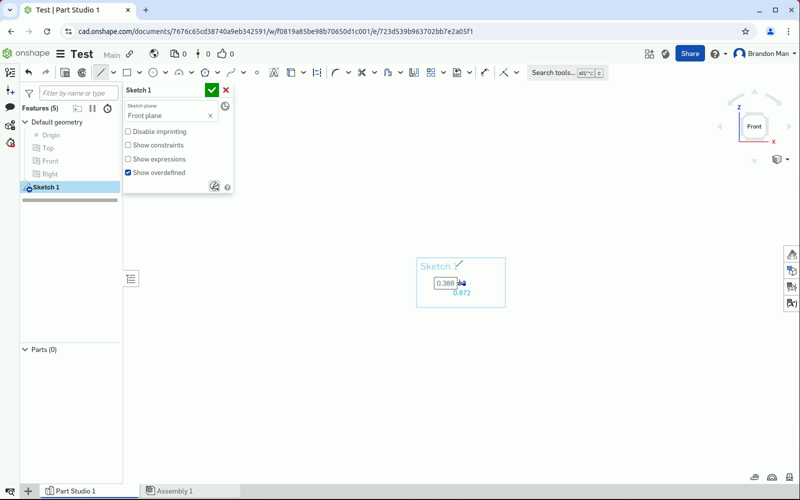
scroll(6)
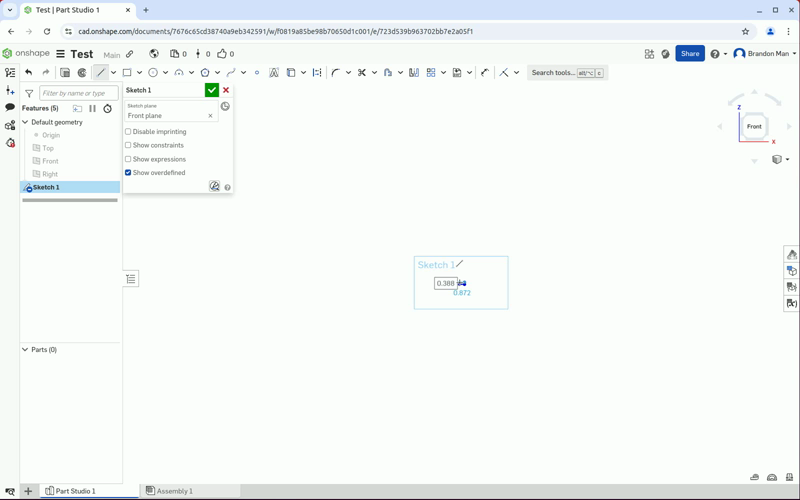
scroll(6)
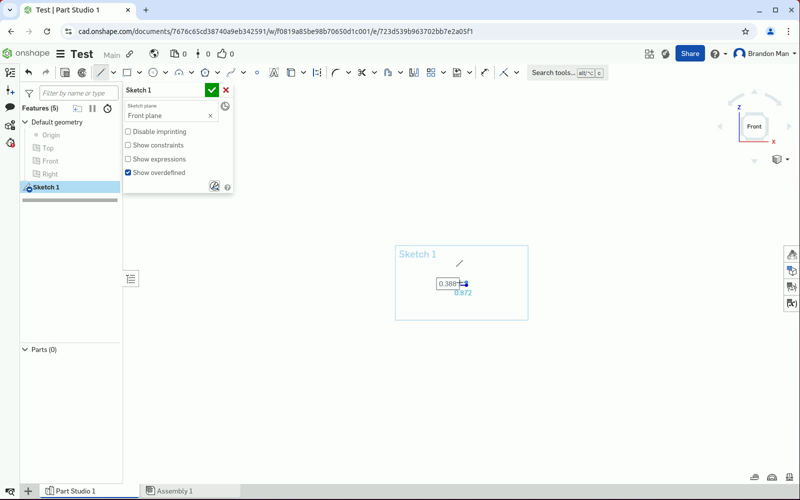
scroll(6)
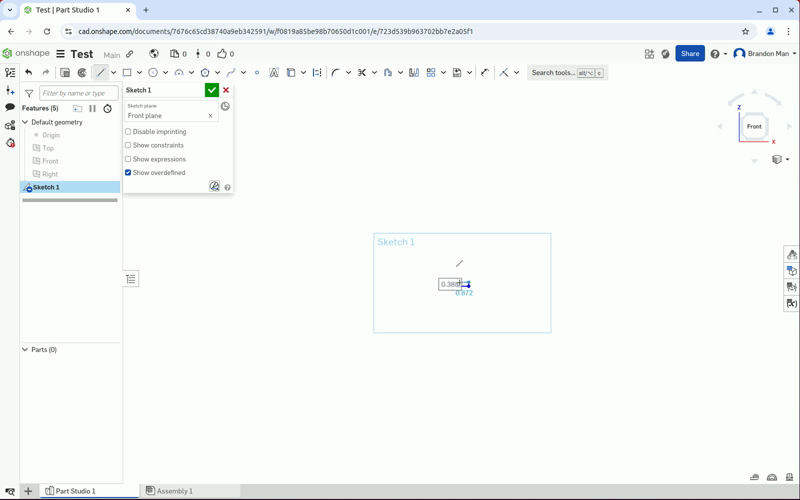
scroll(6)
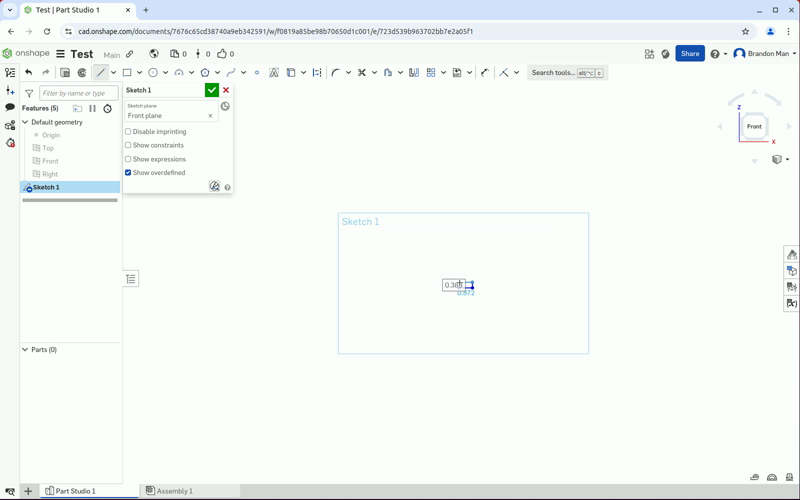
scroll(6)
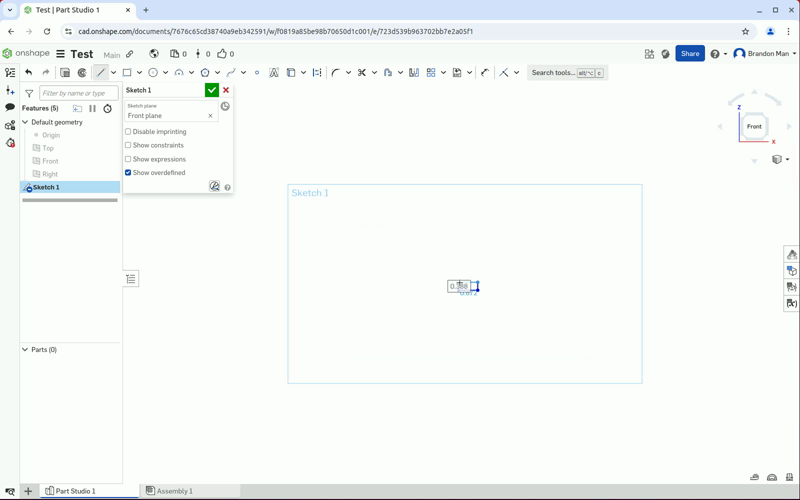
scroll(6)
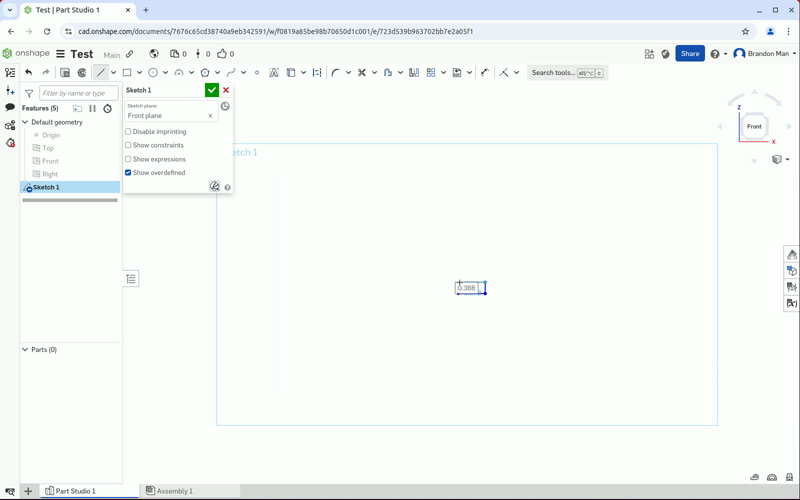
scroll(6)
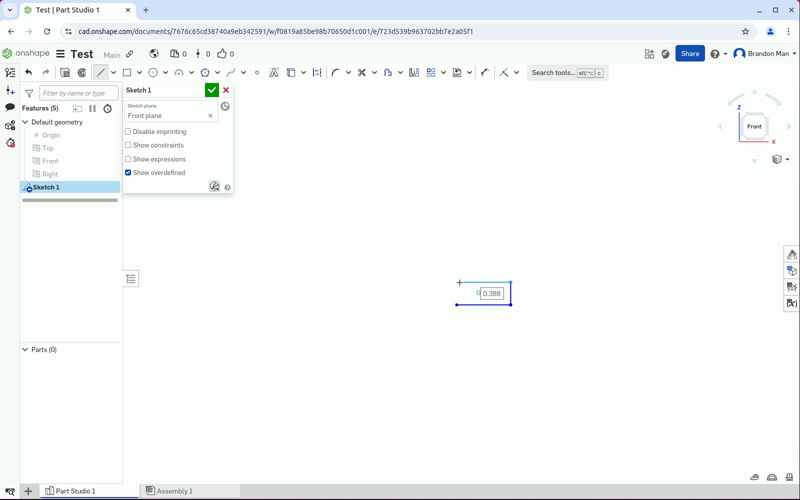
click(459, 282)
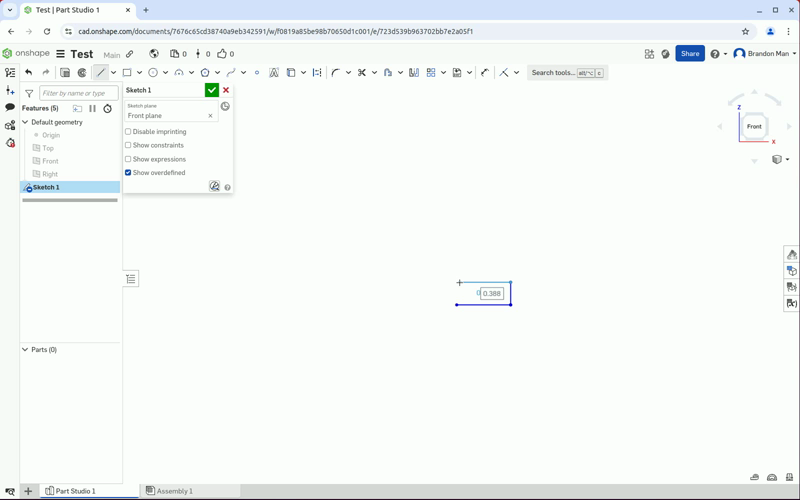
scroll(-6)
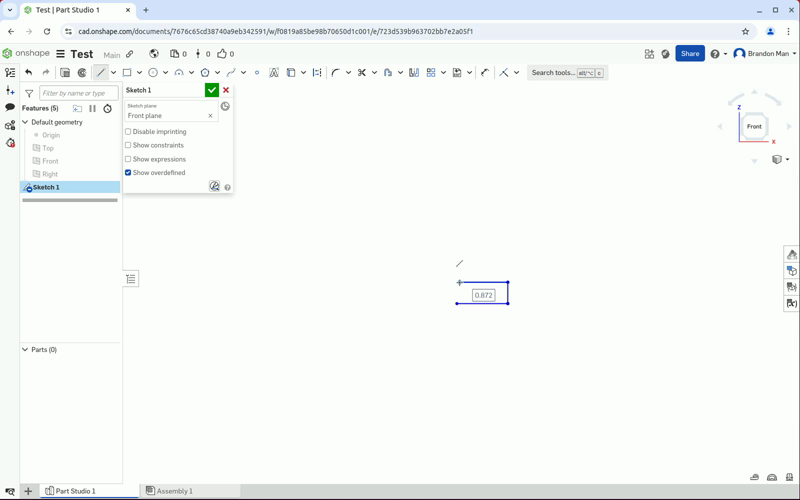
scroll(-6)
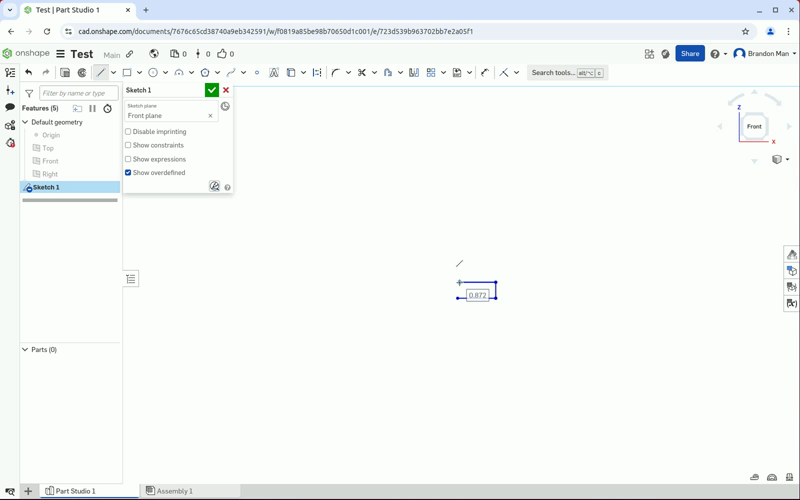
scroll(-6)
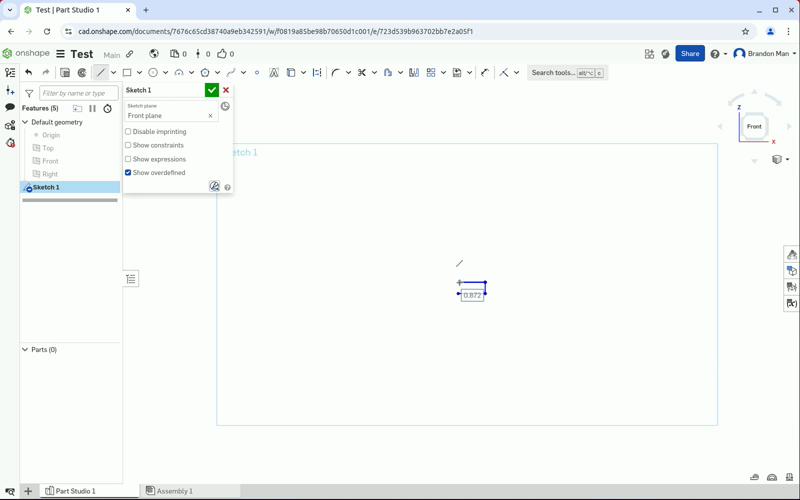
scroll(-6)
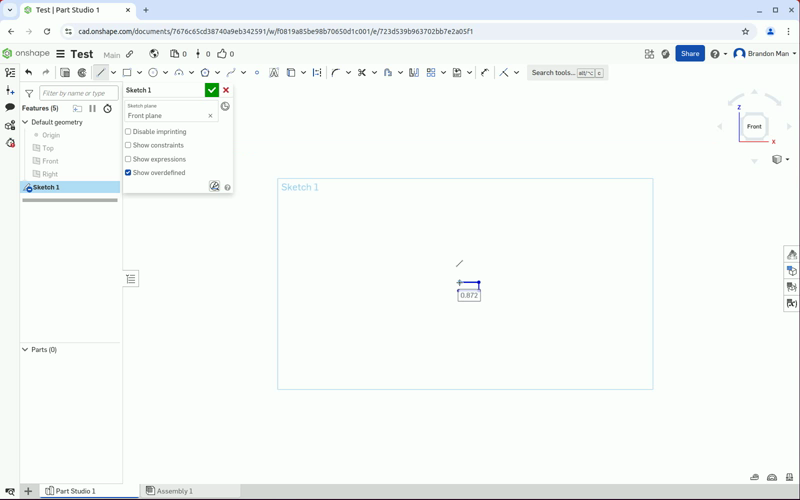
scroll(-6)
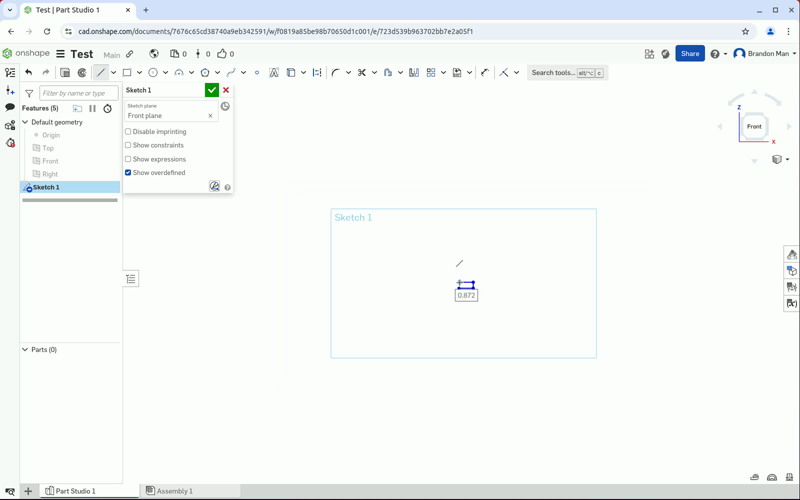
scroll(-6)
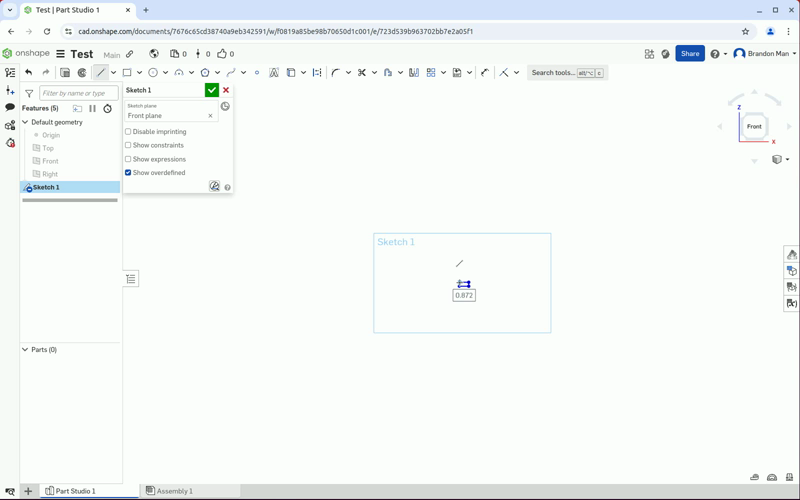
scroll(-6)
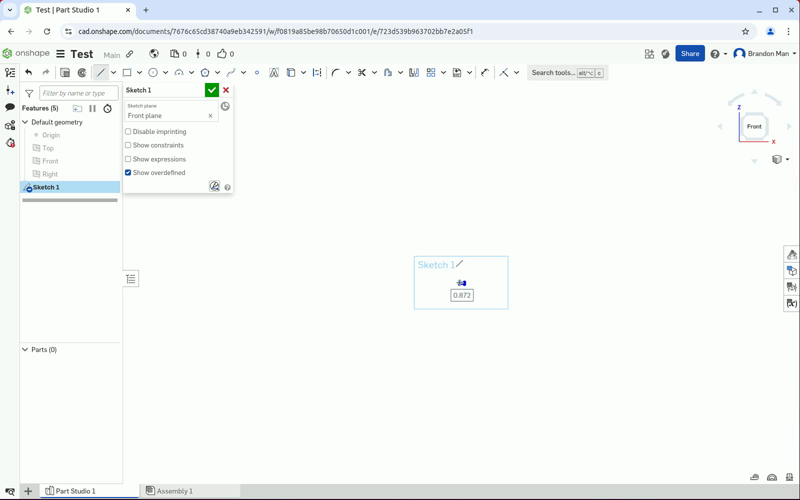
key_up(shift)
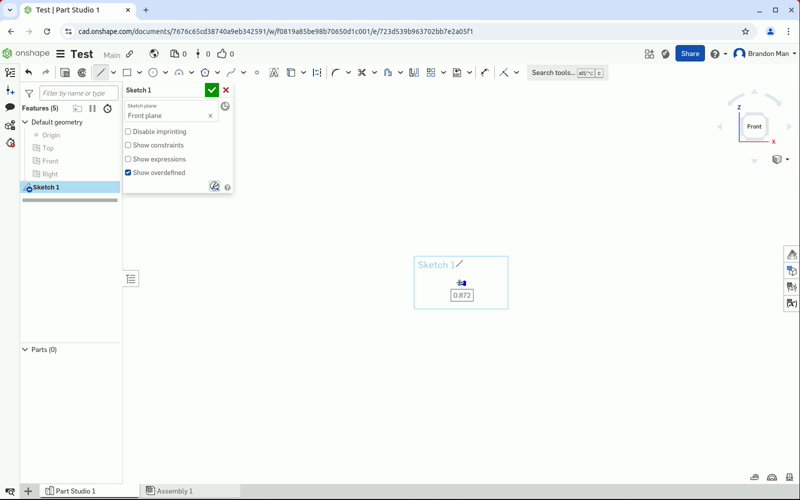
mouse_move(489, 282)
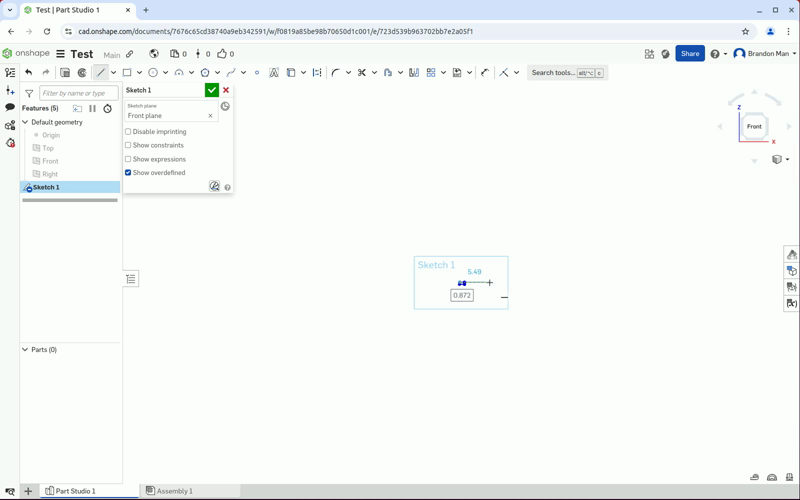
key_down(shift)
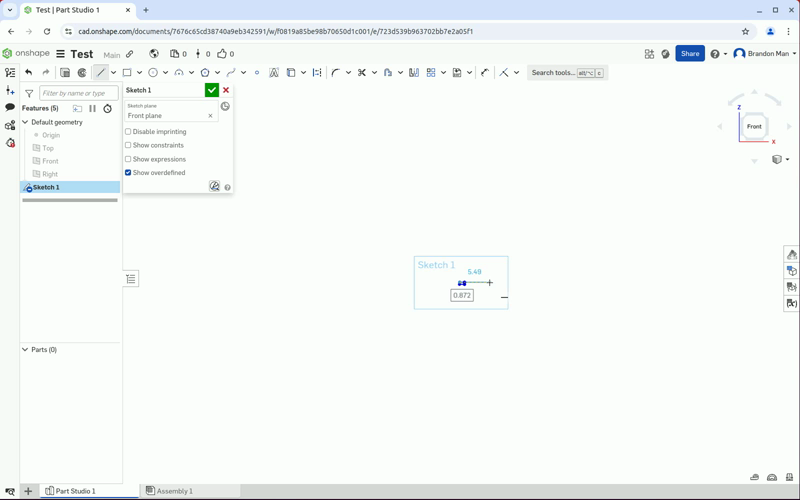
mouse_move(459, 284)
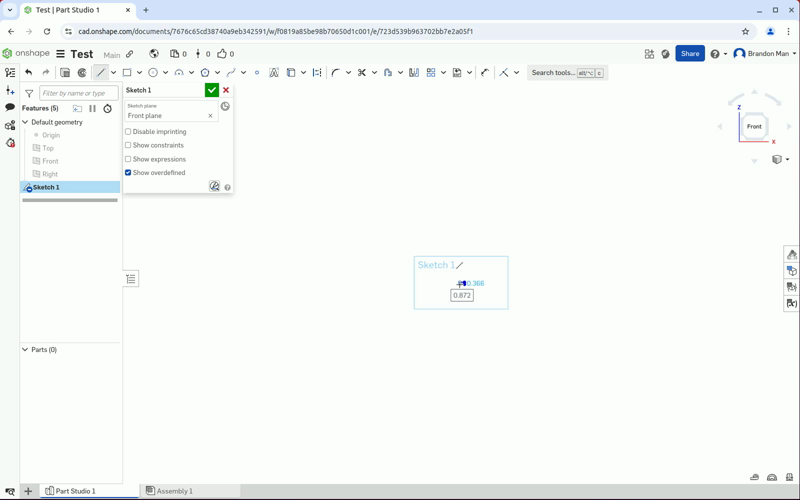
scroll(6)
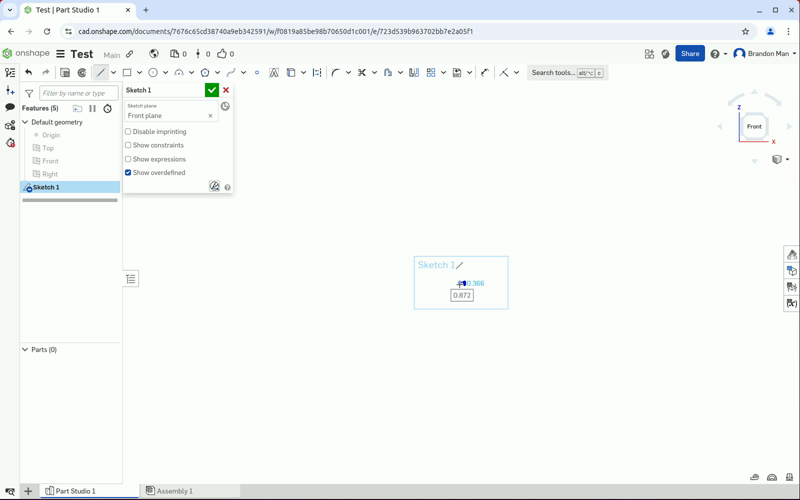
scroll(6)
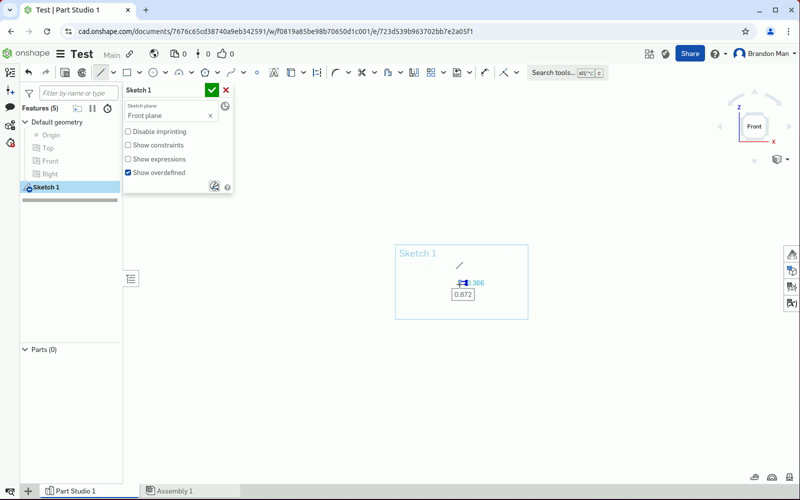
scroll(6)
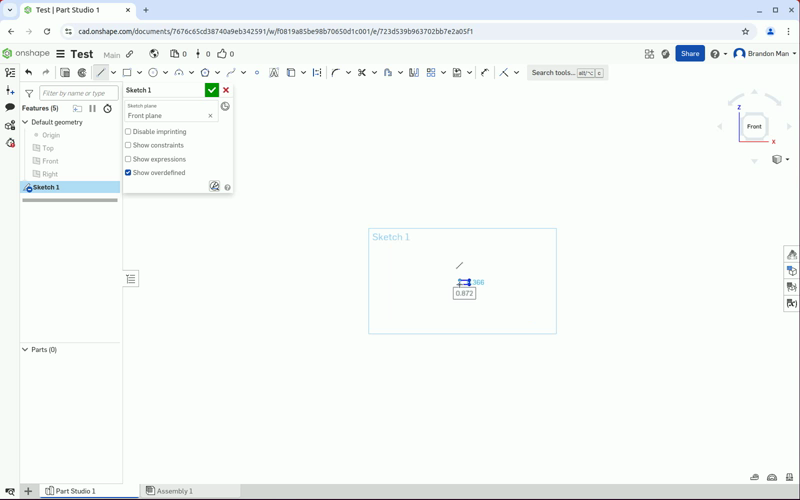
scroll(6)
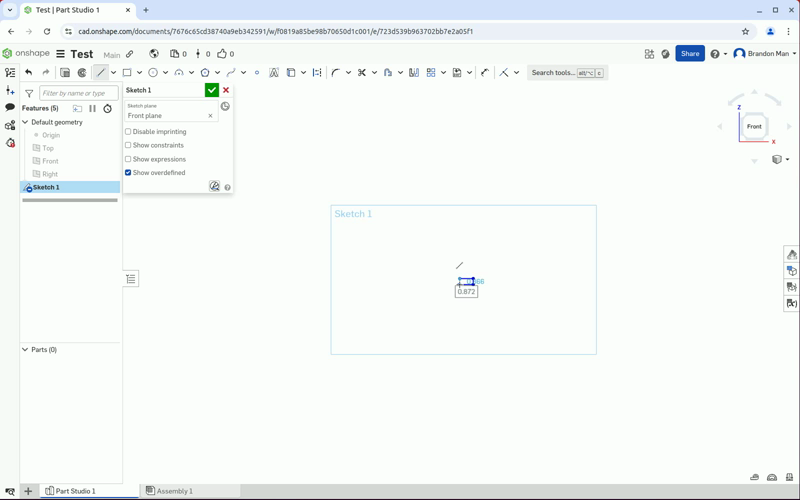
scroll(6)
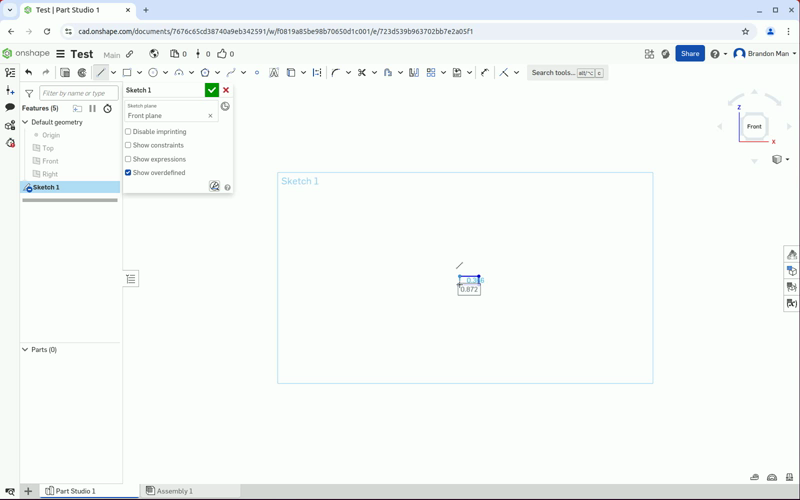
scroll(6)
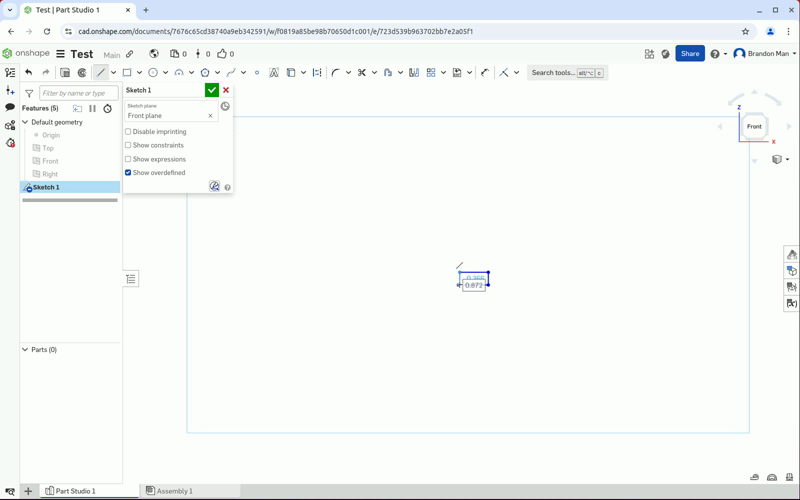
scroll(6)
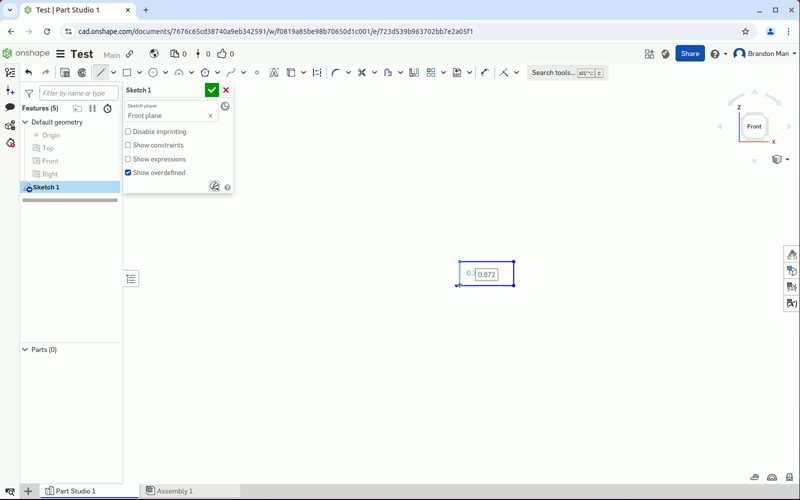
key_up(shift)
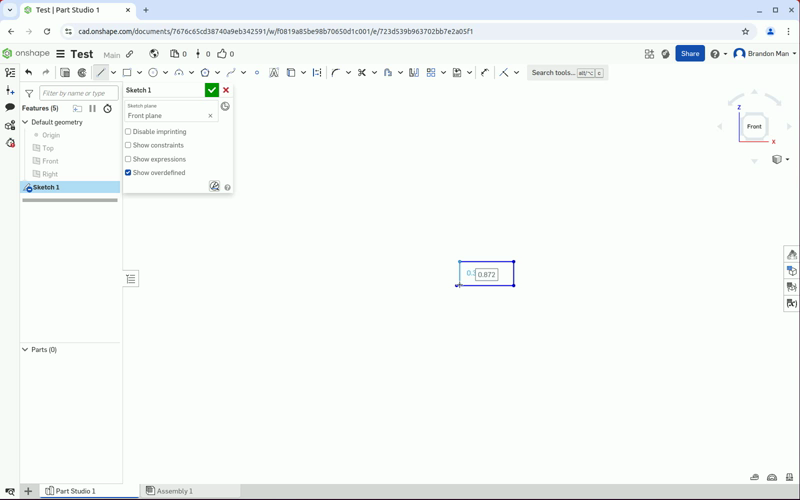
click(459, 284)
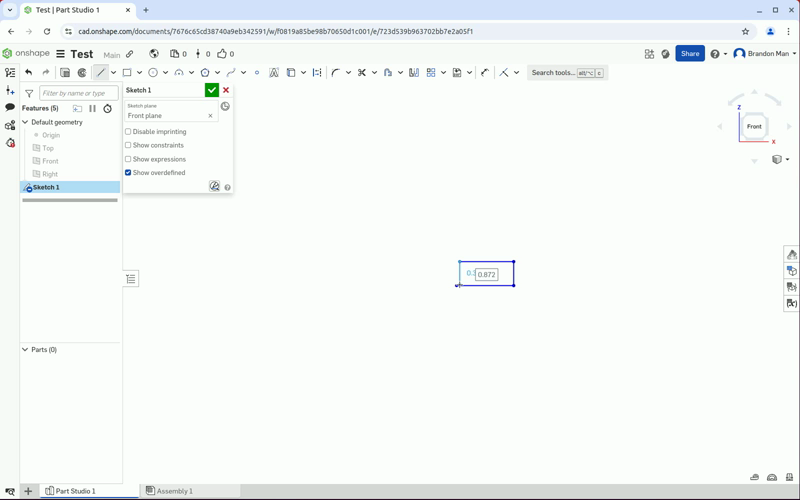
scroll(-6)
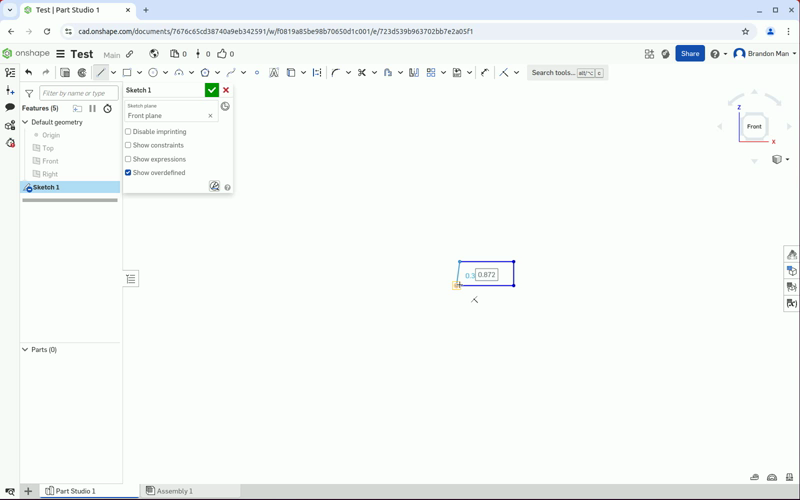
scroll(-6)
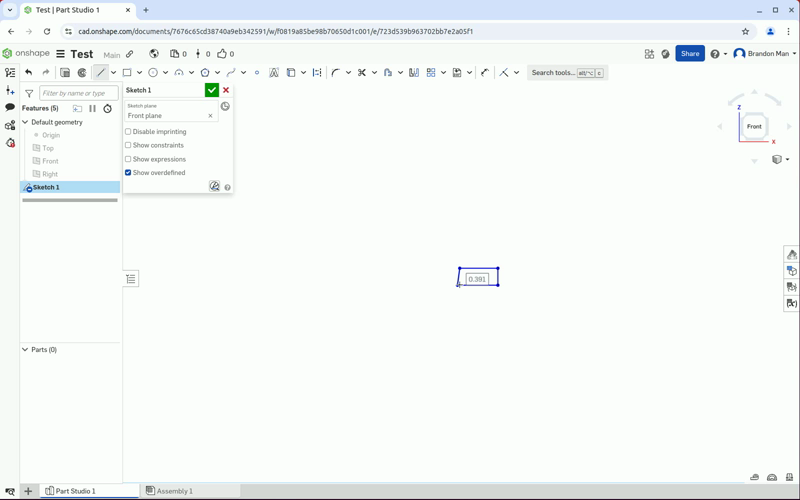
scroll(-6)
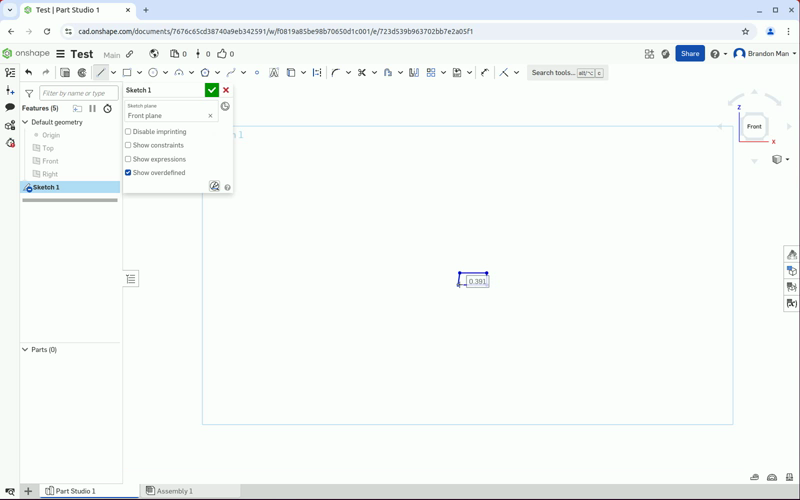
scroll(-6)
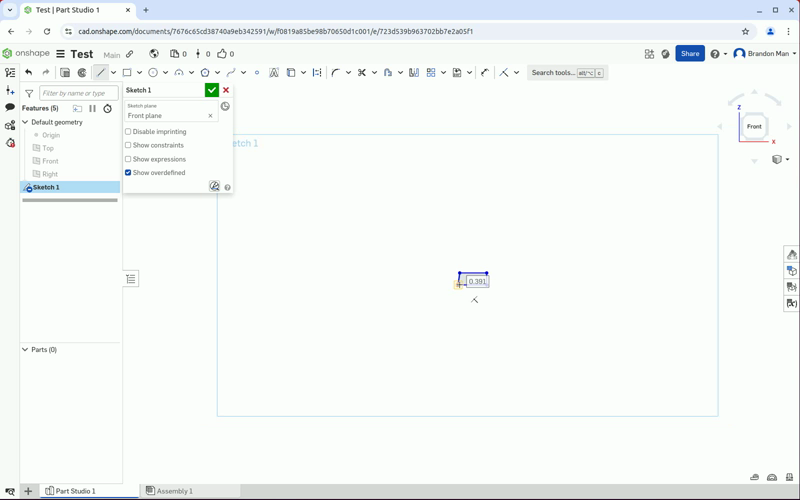
scroll(-6)
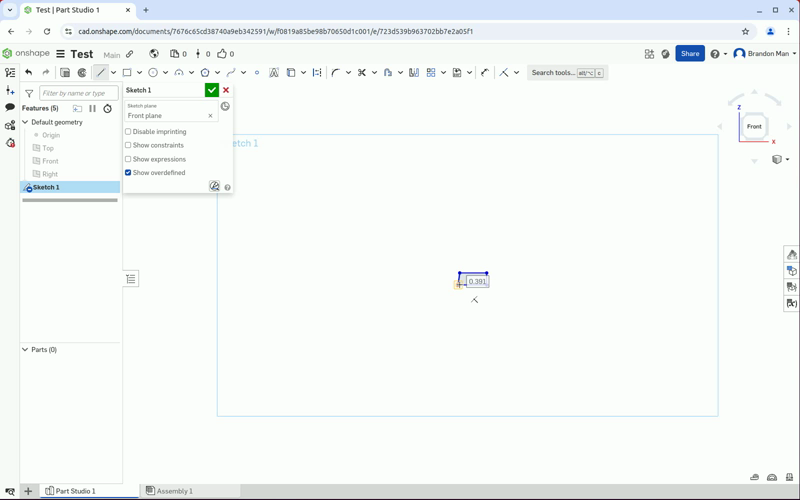
scroll(-6)
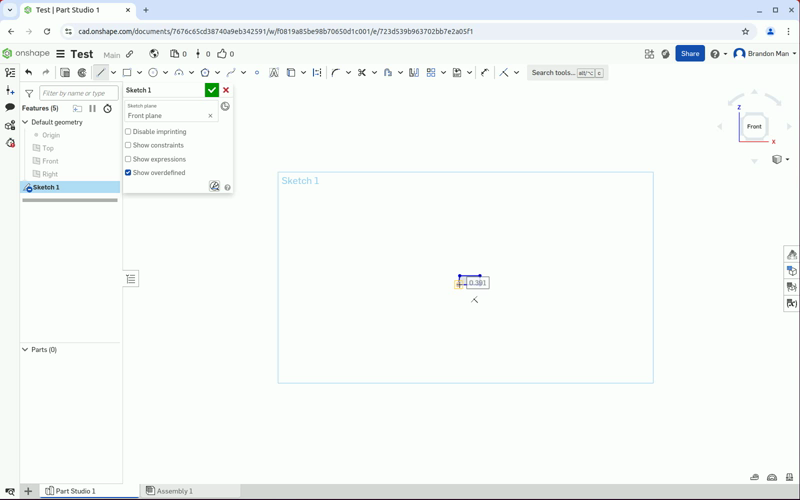
scroll(-6)
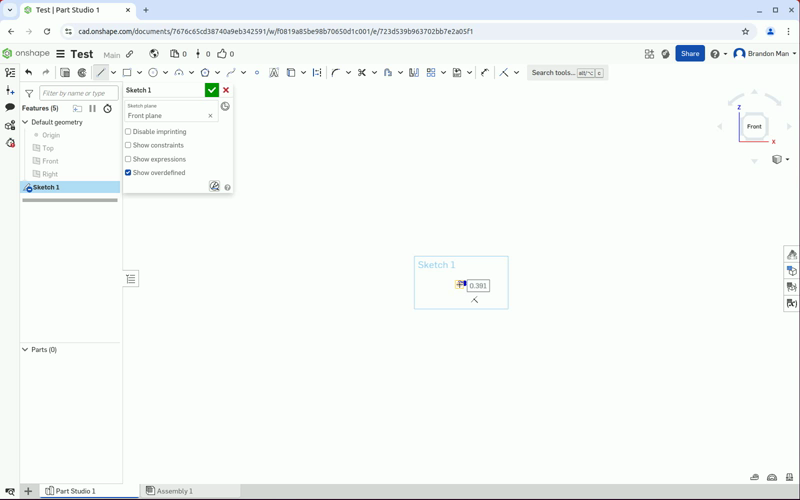
key(esc)
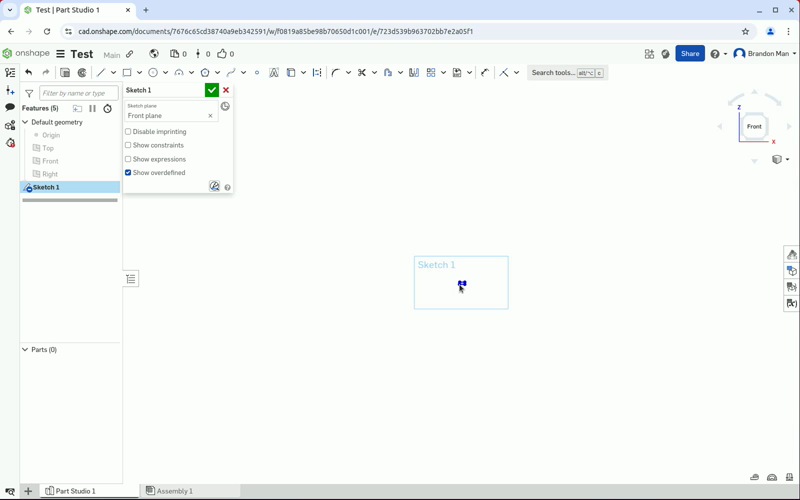
mouse_move(461, 282)
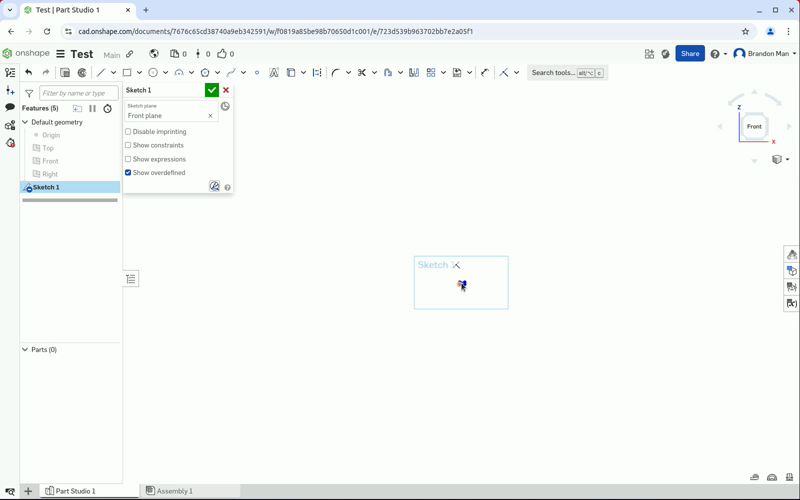
scroll(6)
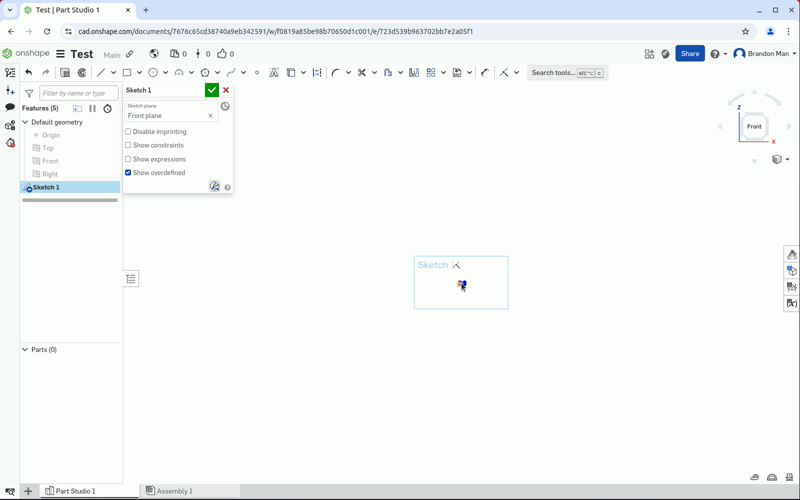
scroll(6)
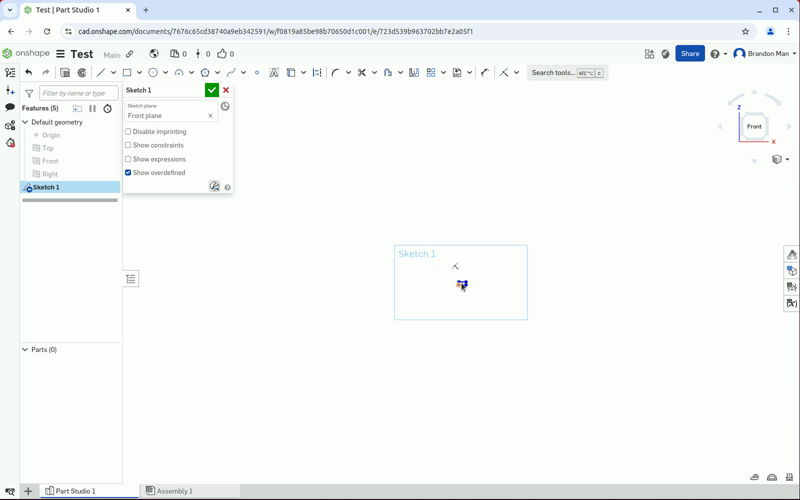
scroll(6)
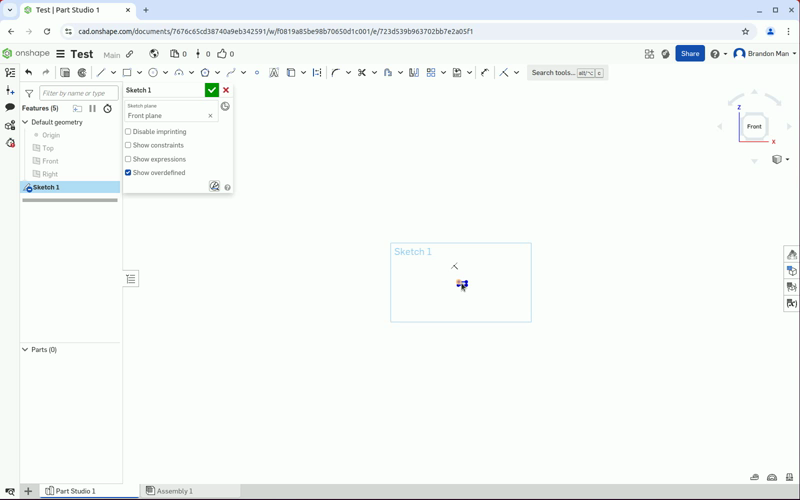
scroll(6)
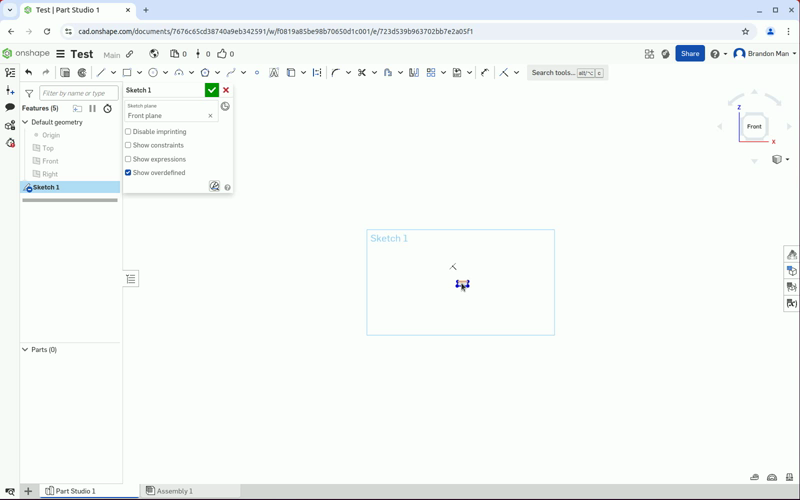
scroll(6)
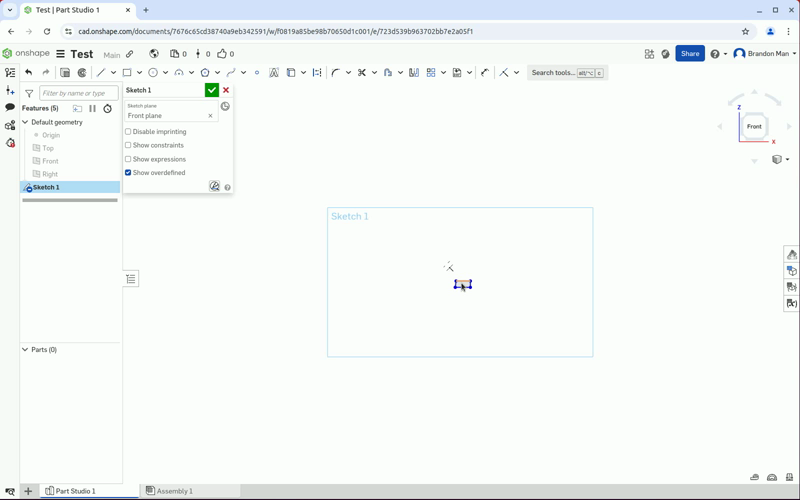
scroll(6)
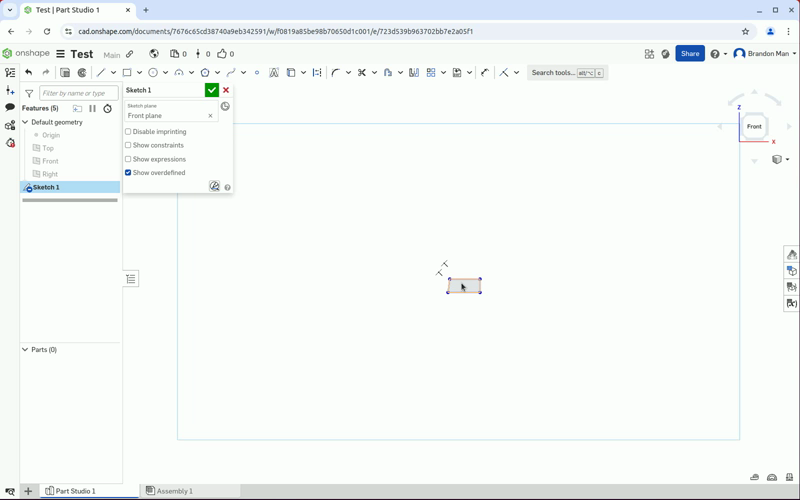
scroll(6)
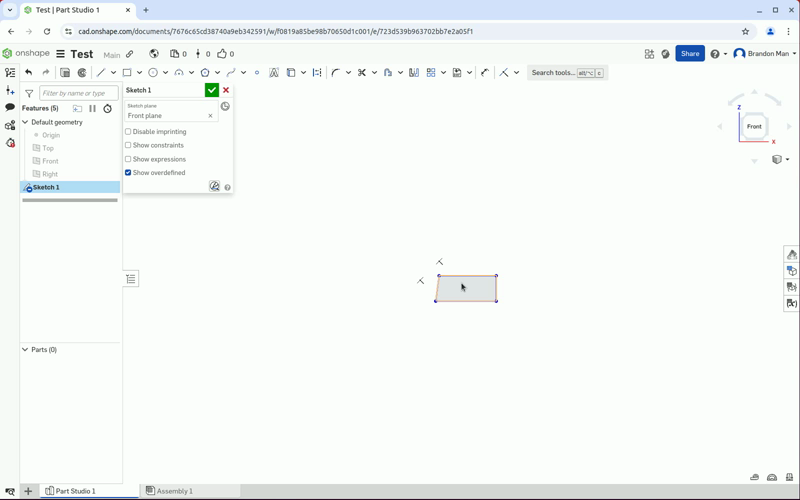
click(461, 282)
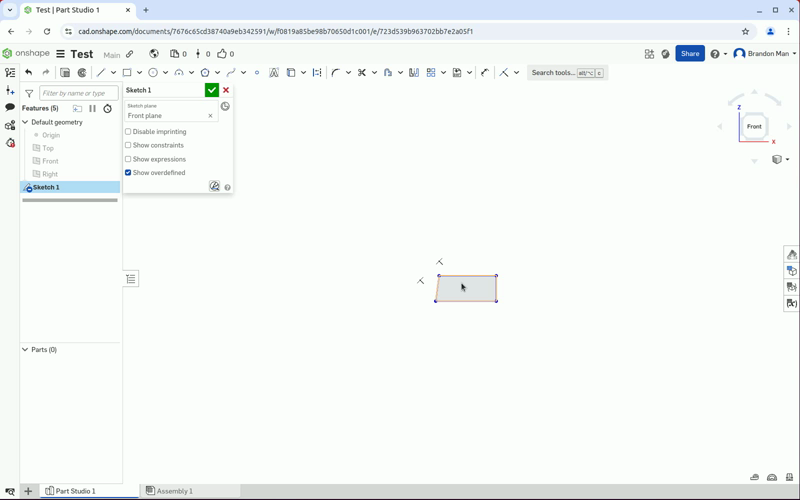
scroll(-6)
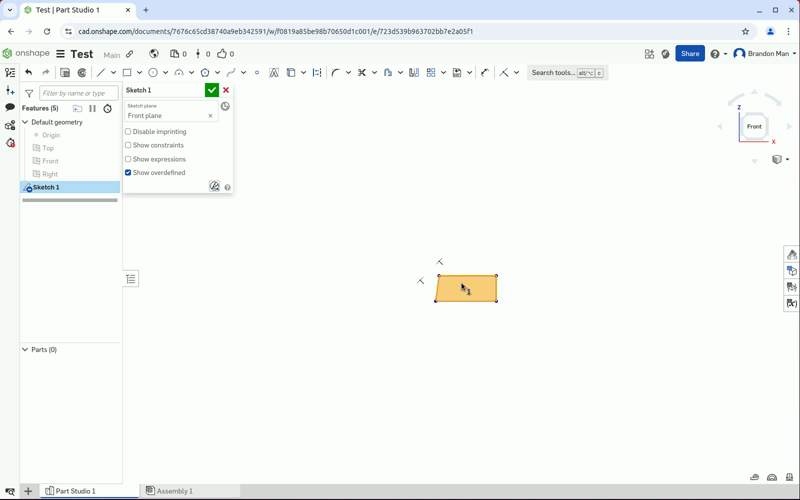
scroll(-6)
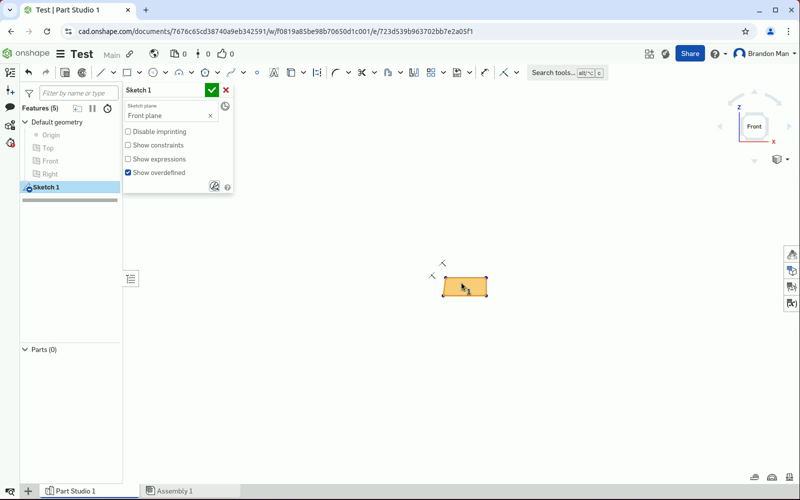
scroll(-6)
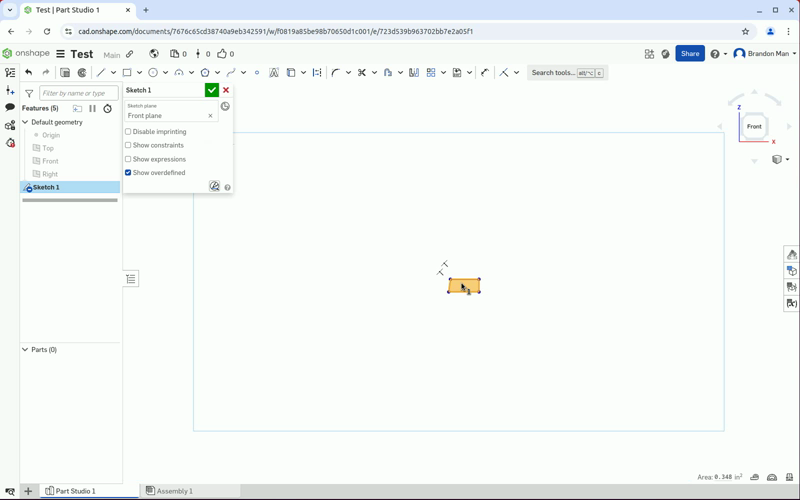
scroll(-6)
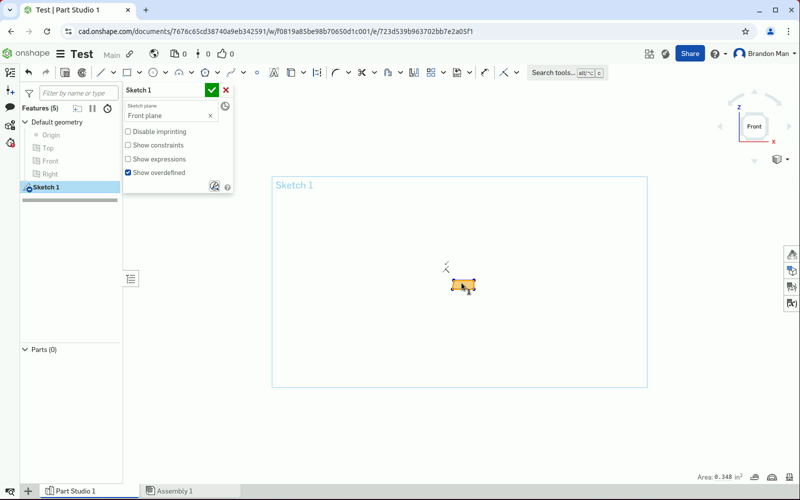
scroll(-6)
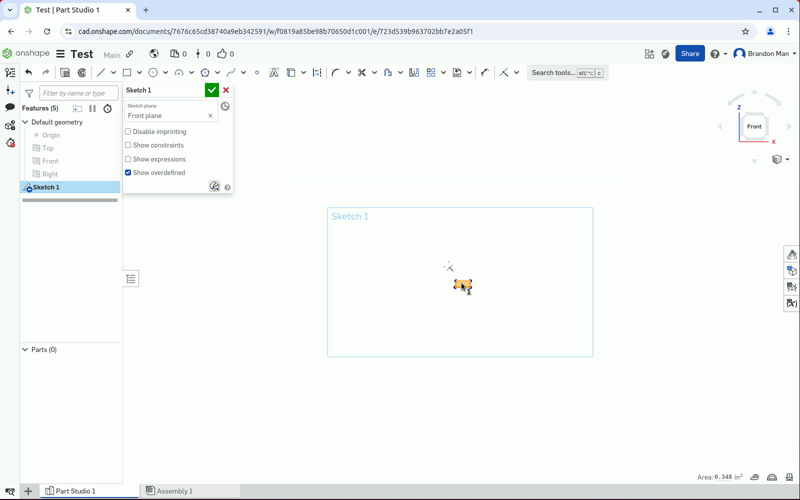
scroll(-6)
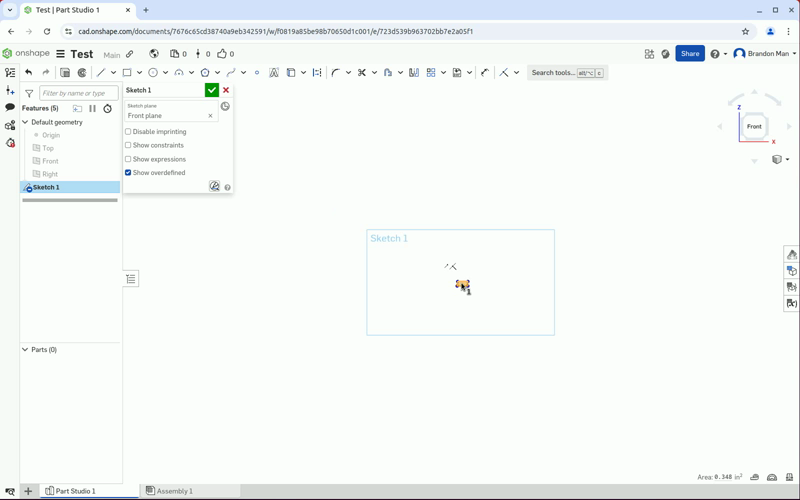
scroll(-6)
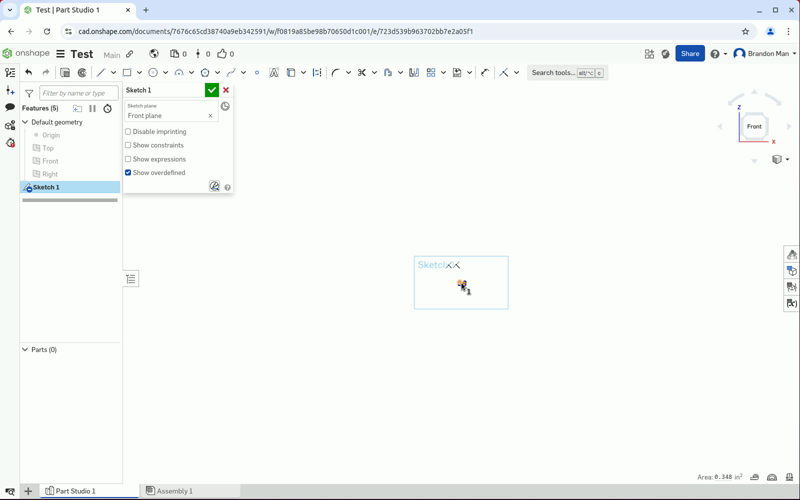
mouse_move(73, 352)
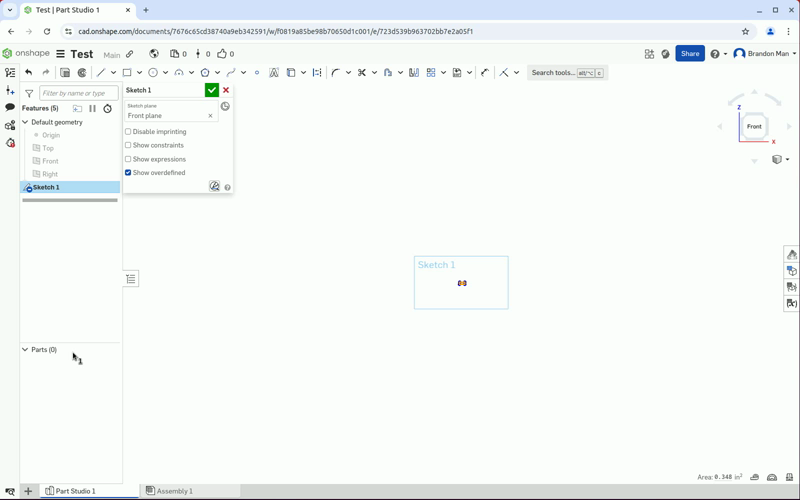
key(shift+y)
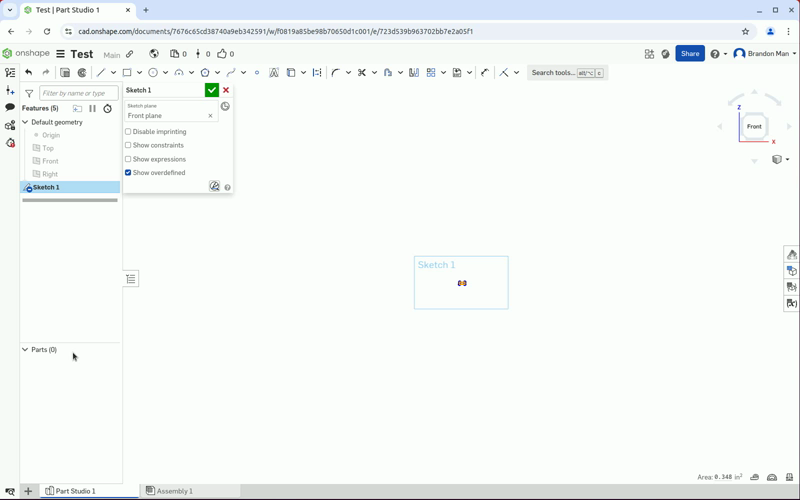
key(shift+e)
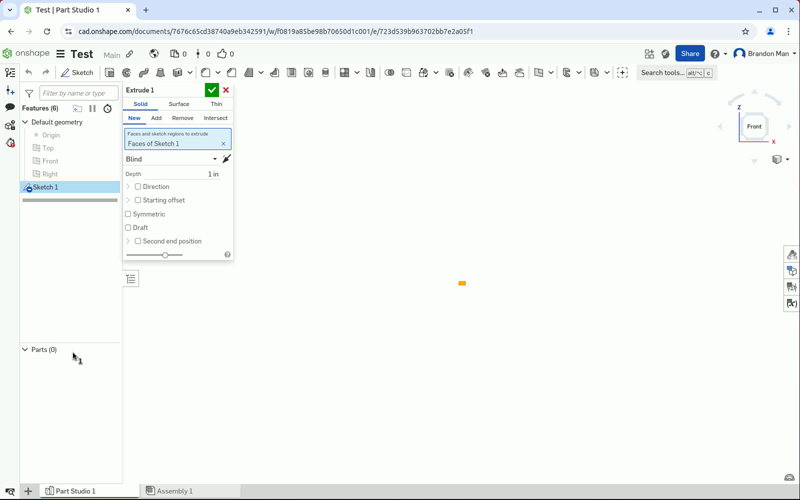
mouse_move(143, 106)
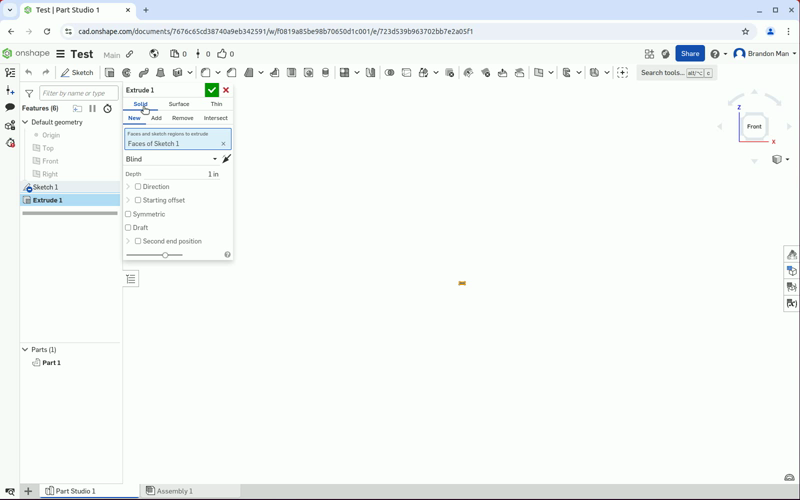
click(143, 106)
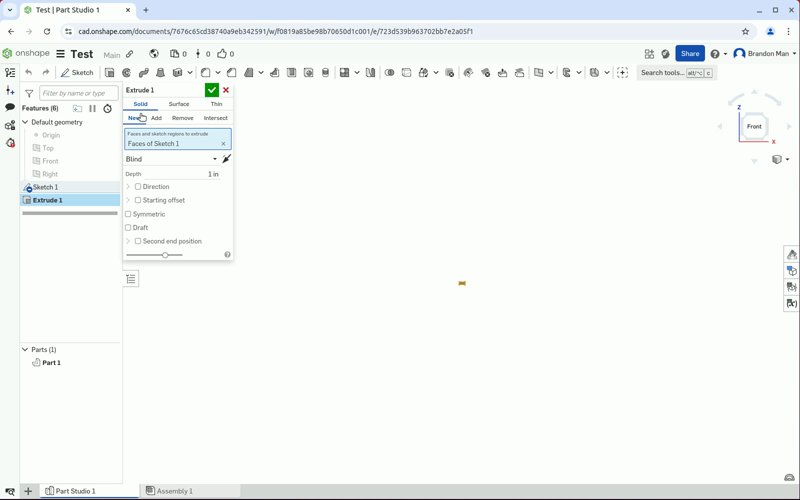
mouse_move(137, 120)
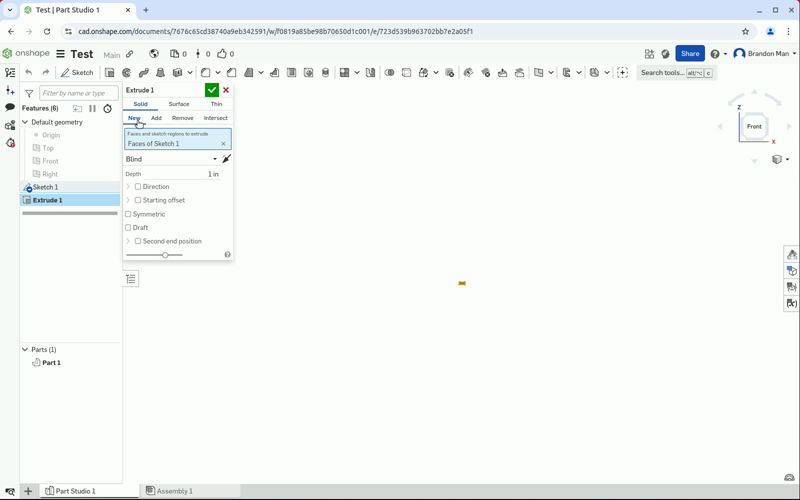
click(137, 120)
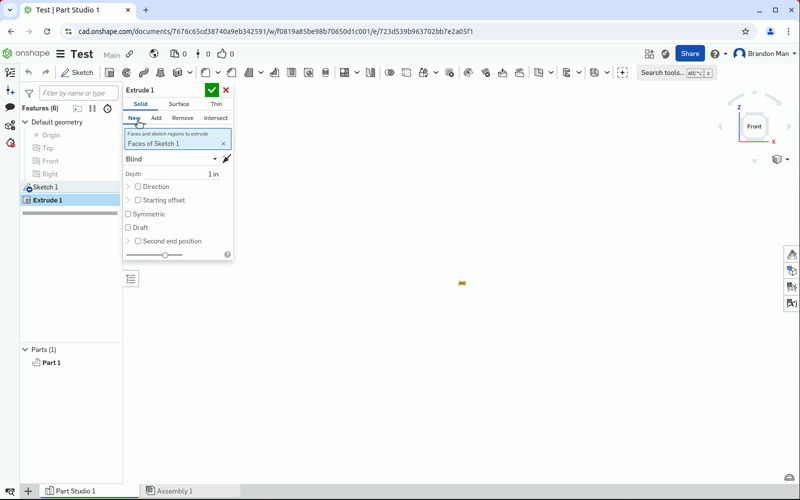
key(tab, 4)
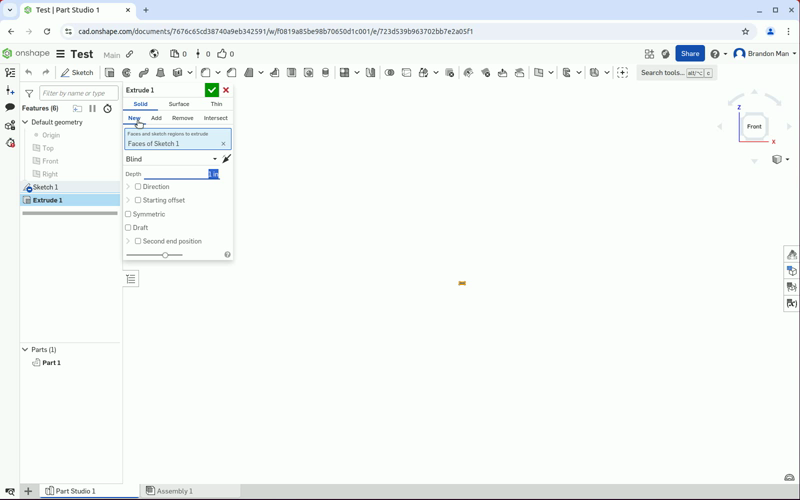
text(18.535)
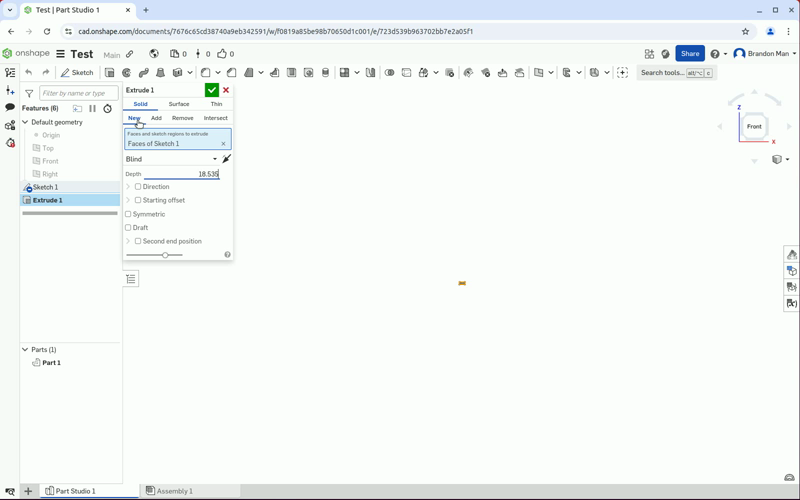
key(enter)
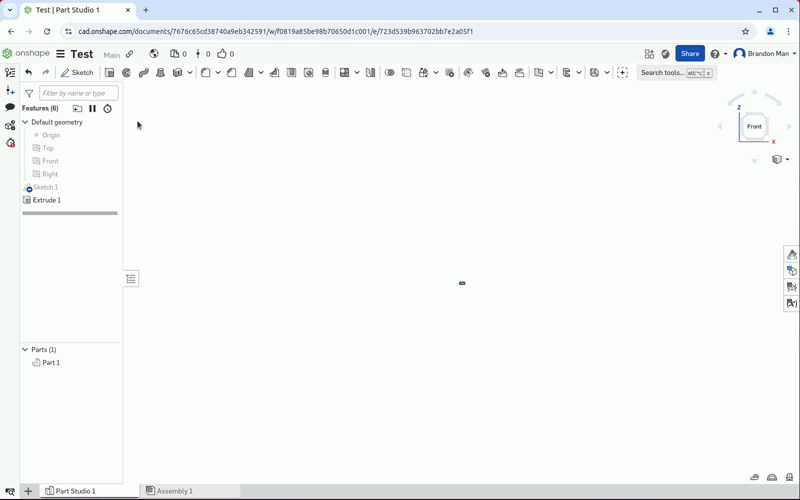
key(shift+h)
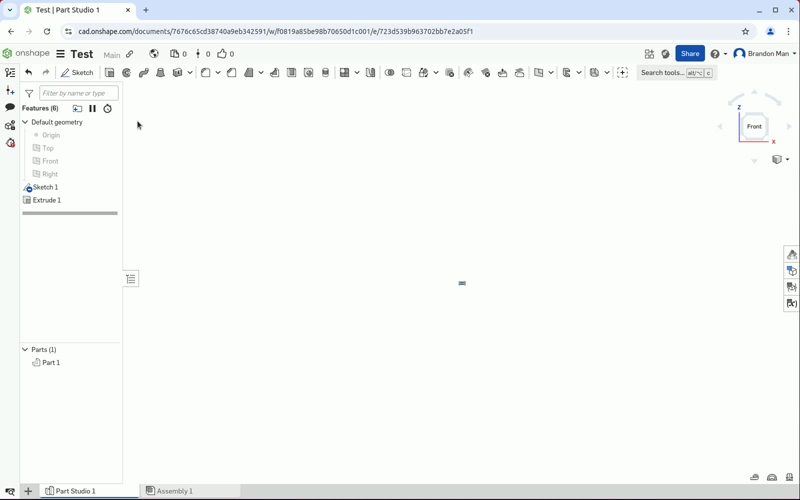
key(shift+h)
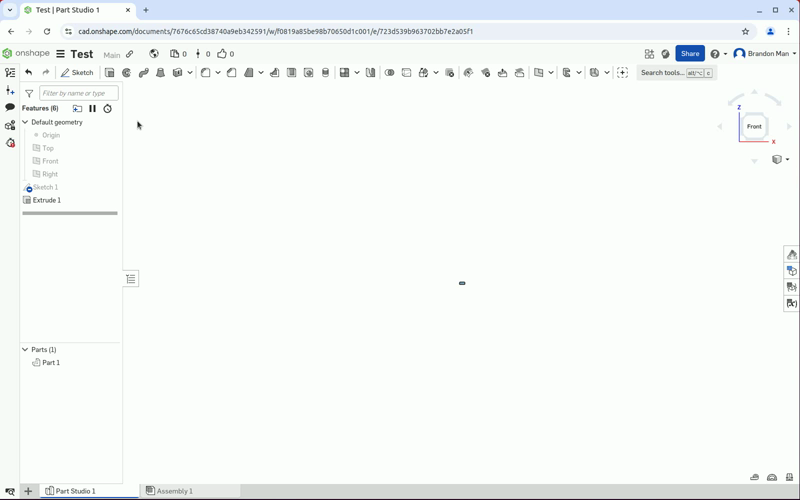
mouse_move(73, 189)
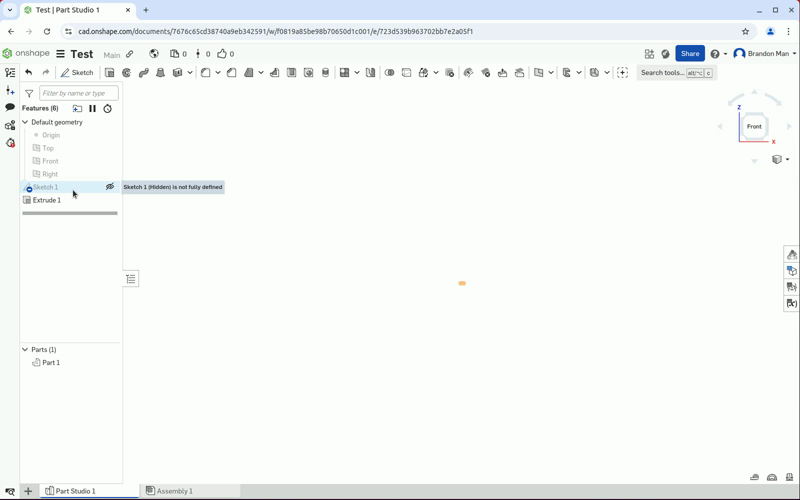
click(73, 189)
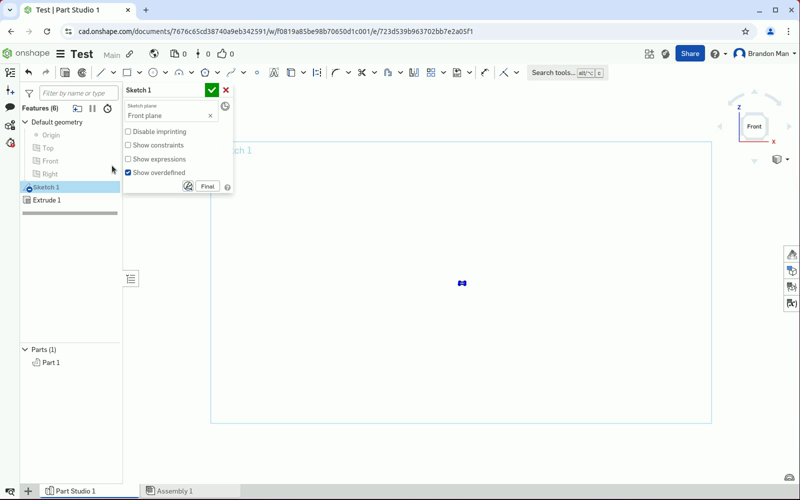
mouse_move(229, 92)
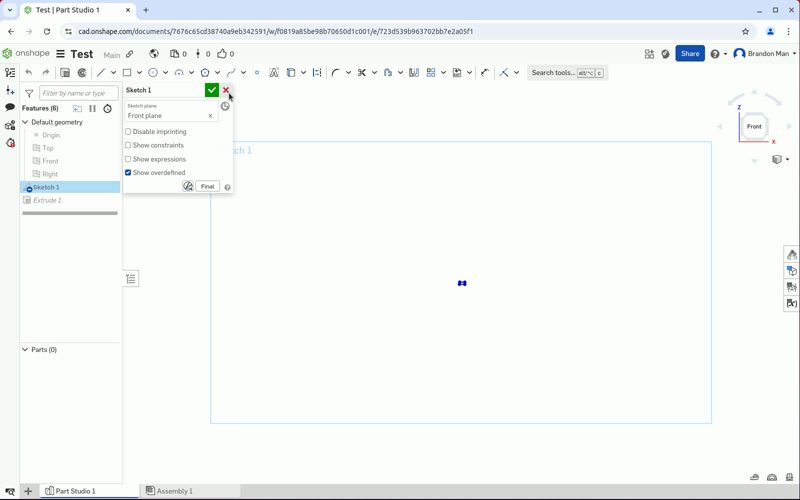
click(229, 92)
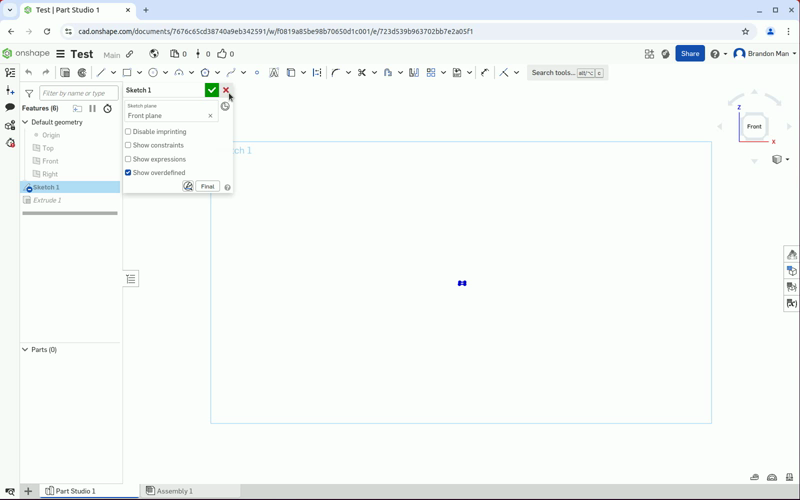
key(shift+s)
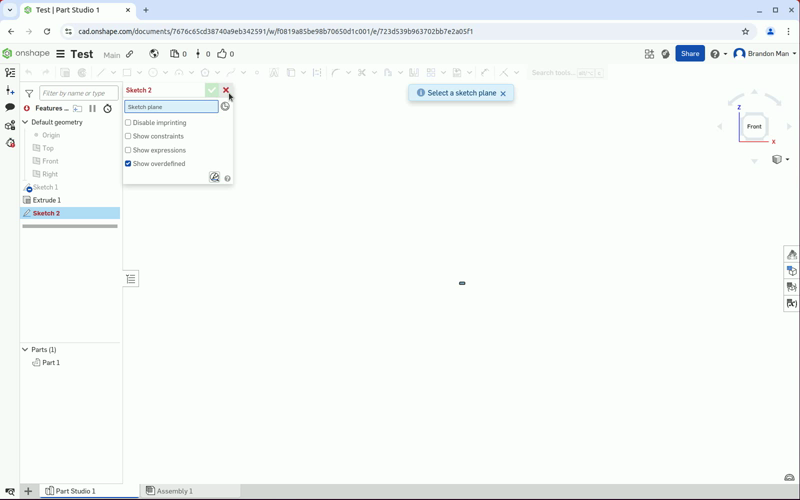
mouse_move(73, 163)
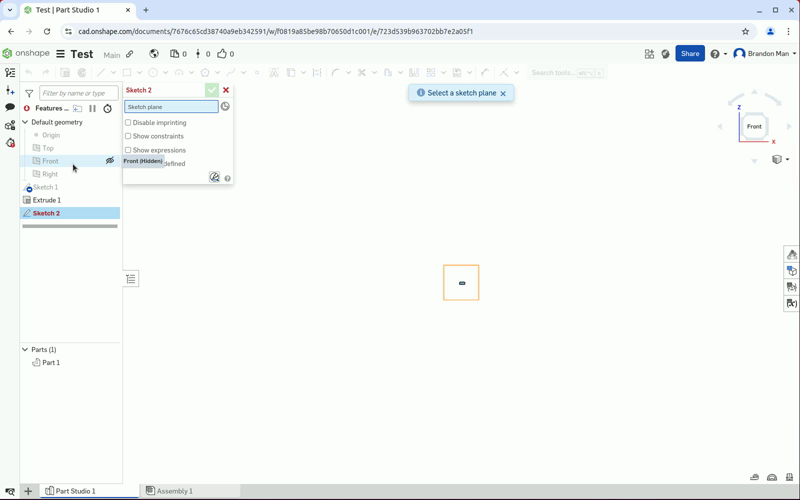
click(73, 163)
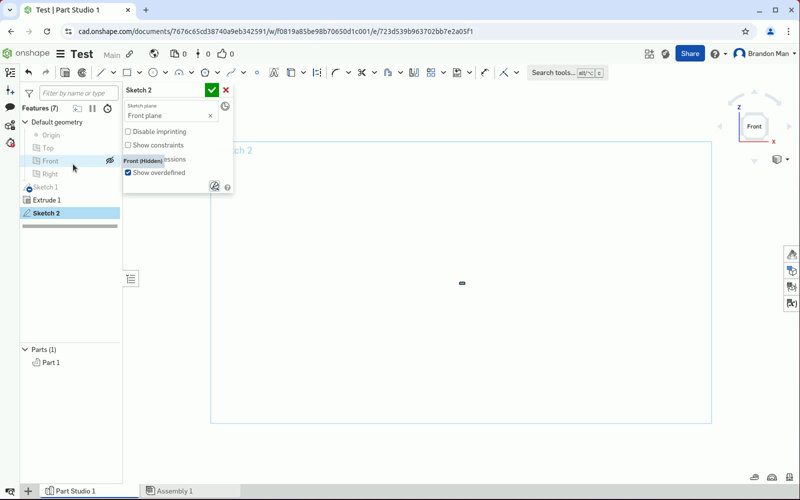
mouse_move(73, 352)
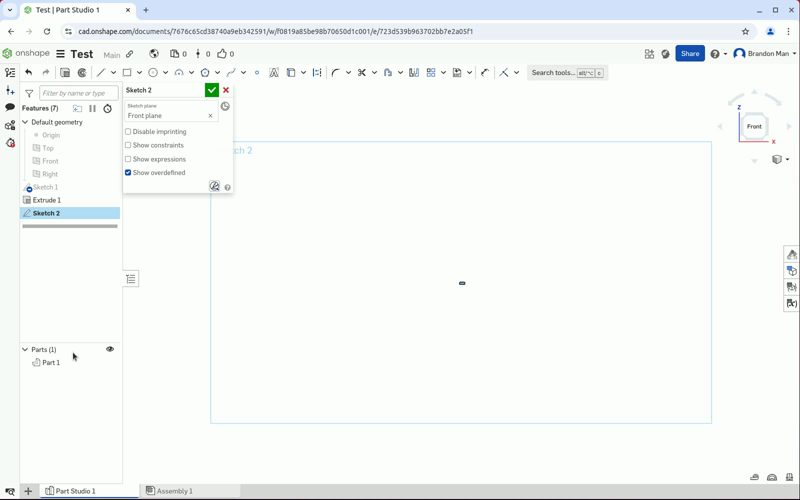
key(y)
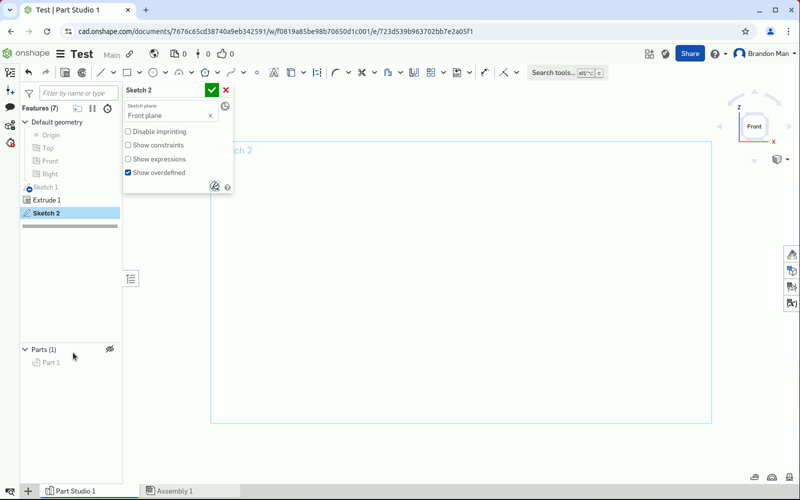
key(l)
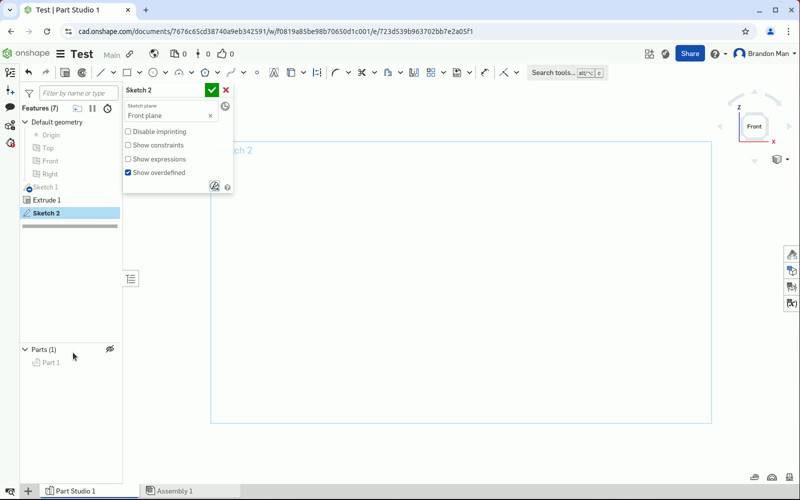
key_down(shift)
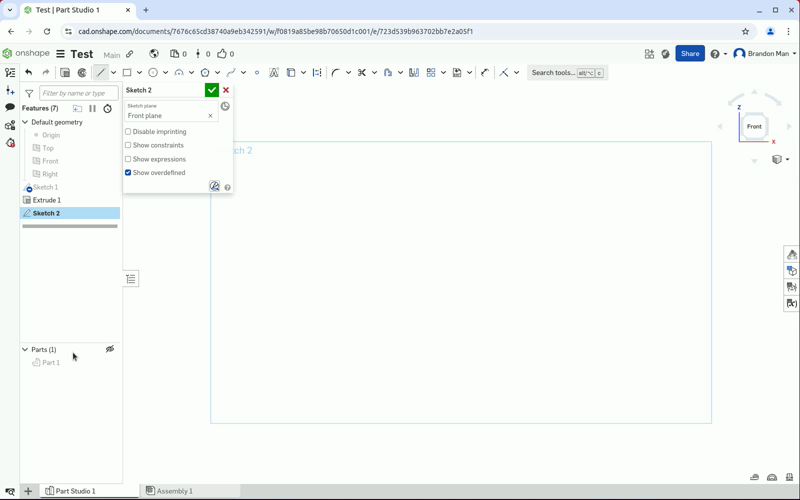
mouse_move(459, 284)
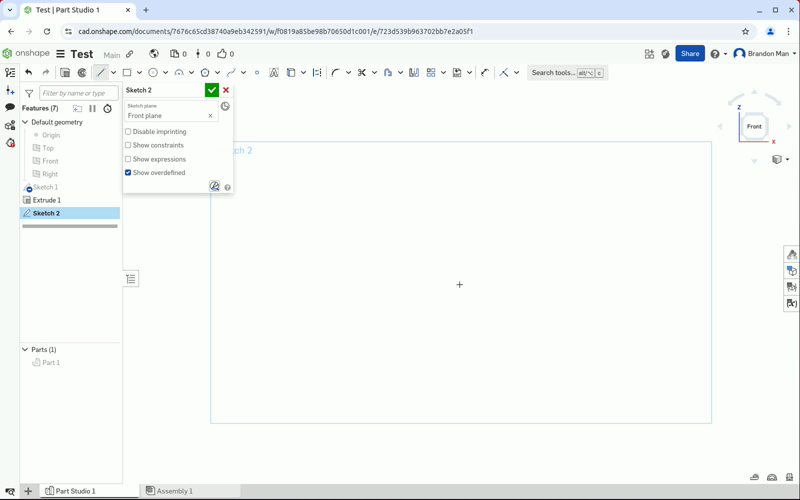
click(459, 284)
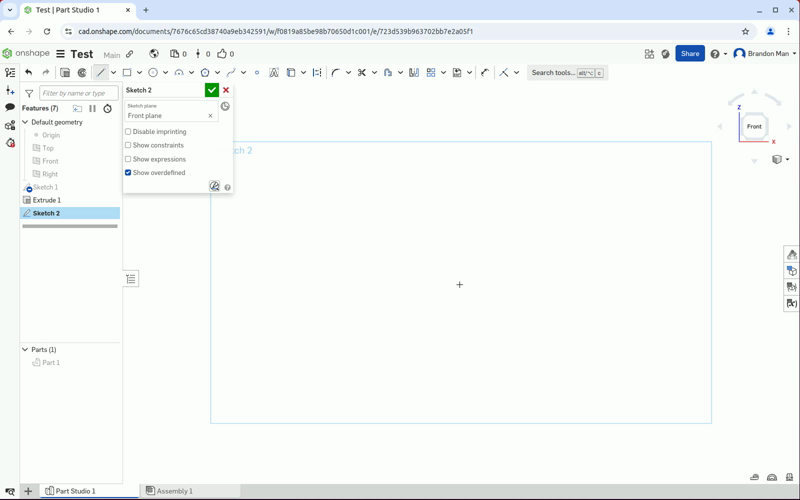
key_up(shift)
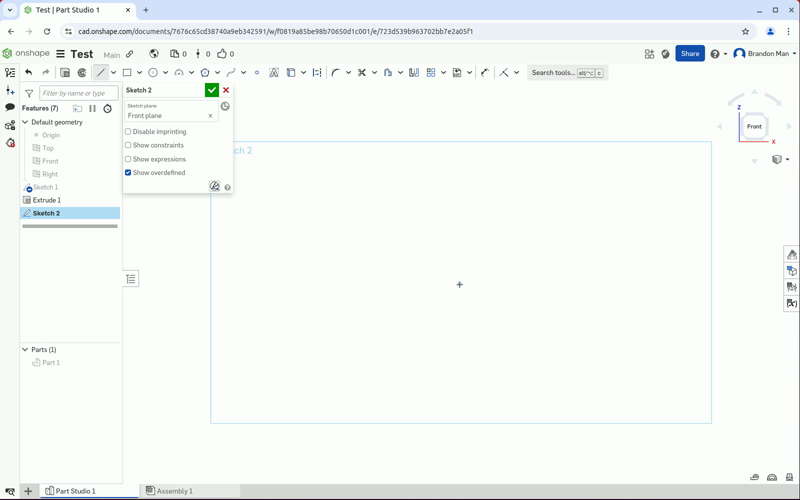
key_down(shift)
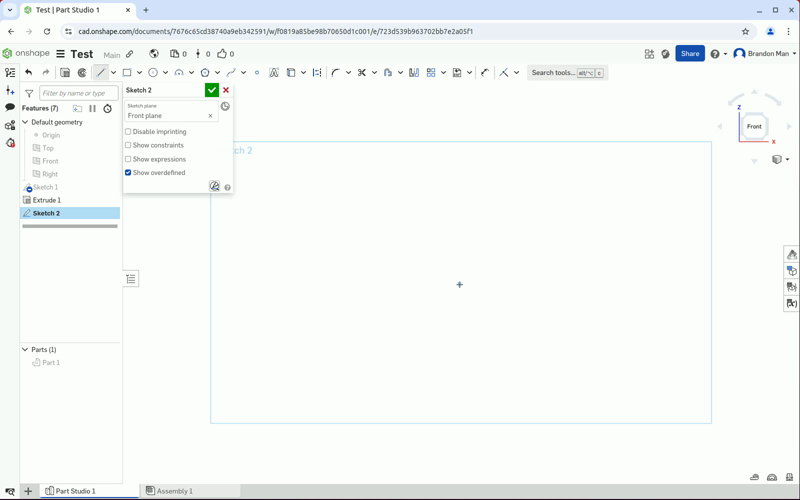
mouse_move(489, 284)
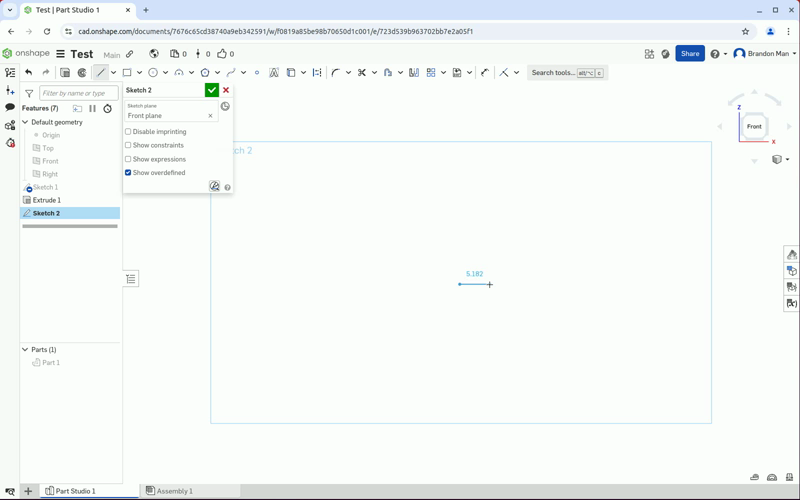
mouse_move(464, 284)
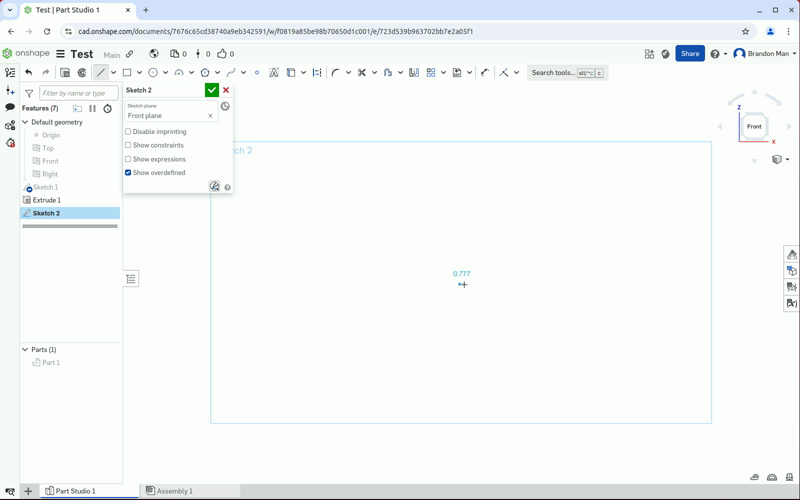
scroll(6)
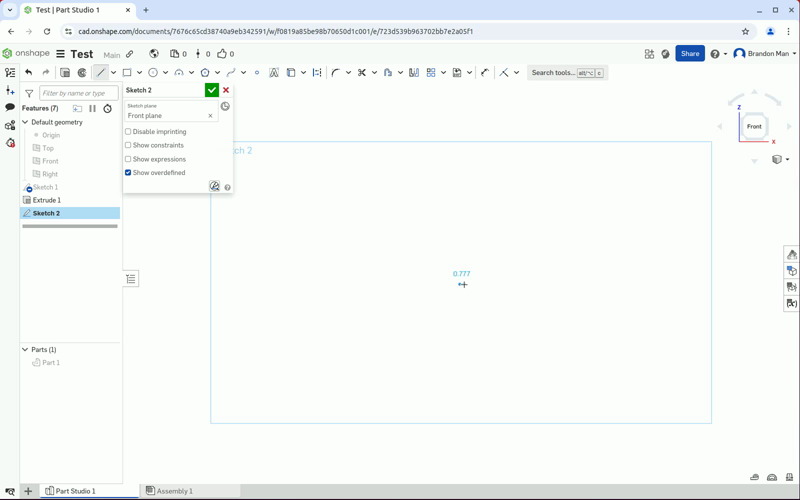
scroll(6)
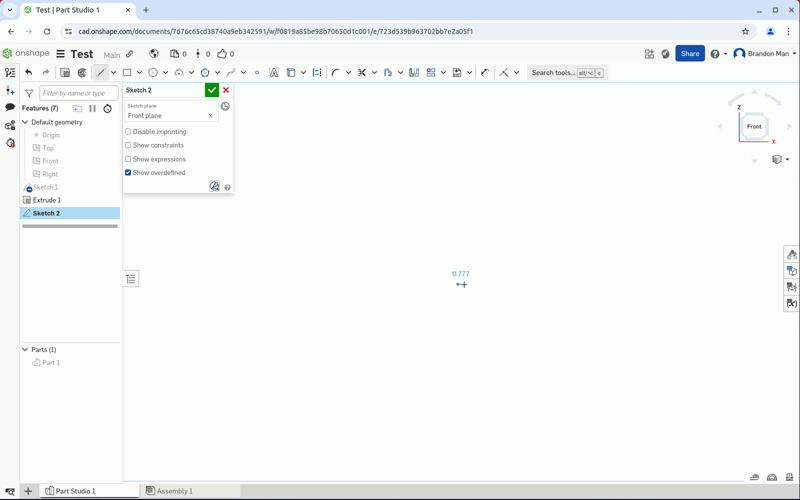
scroll(6)
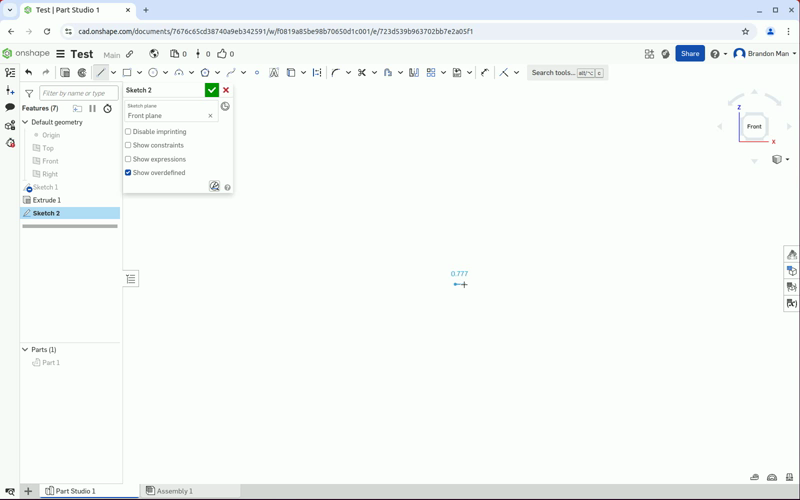
scroll(6)
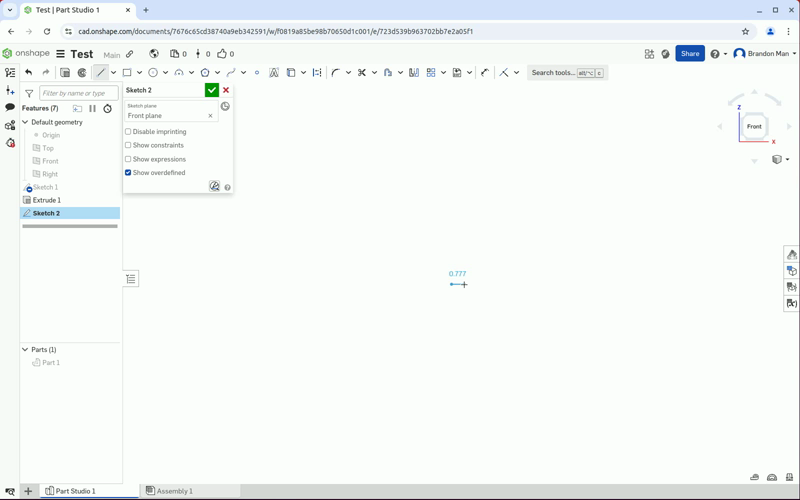
scroll(6)
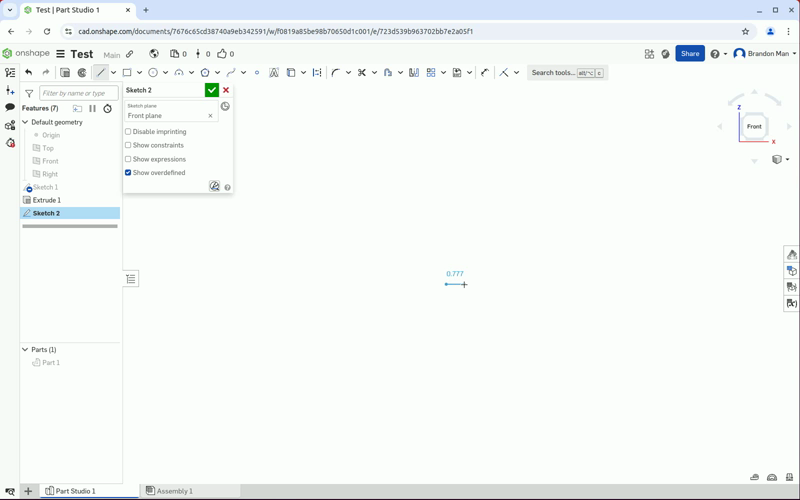
scroll(6)
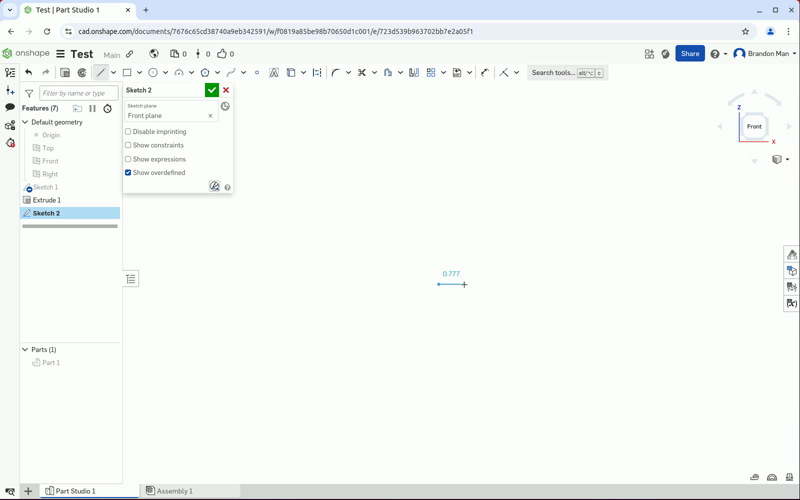
scroll(6)
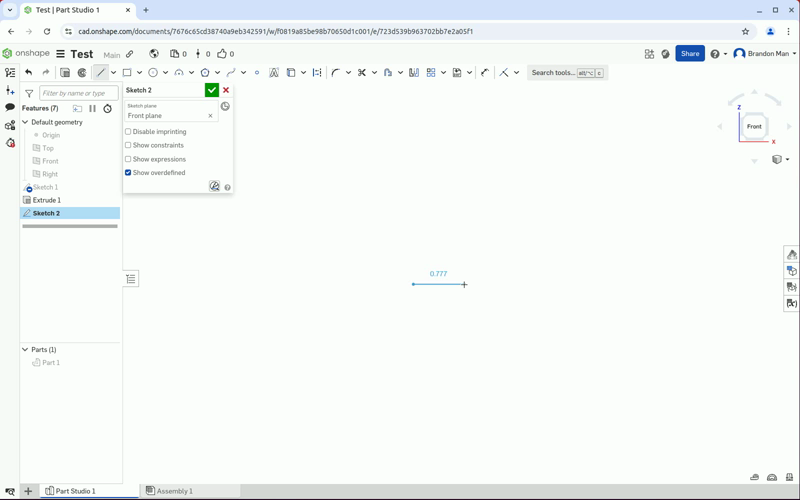
click(464, 284)
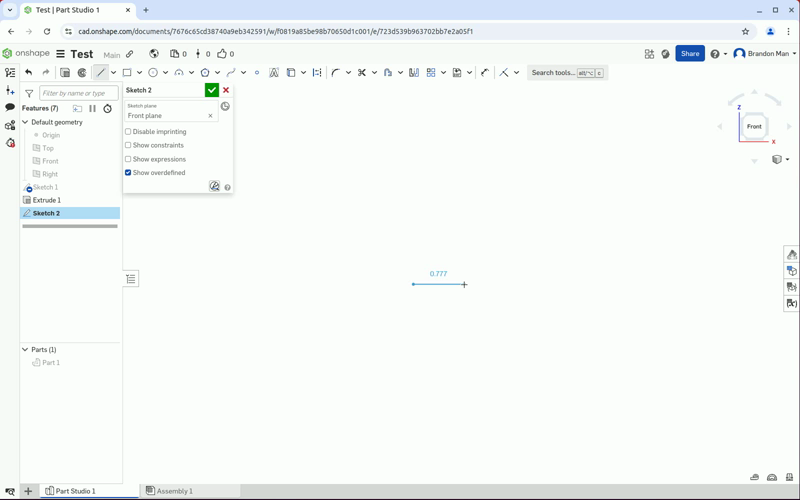
scroll(-6)
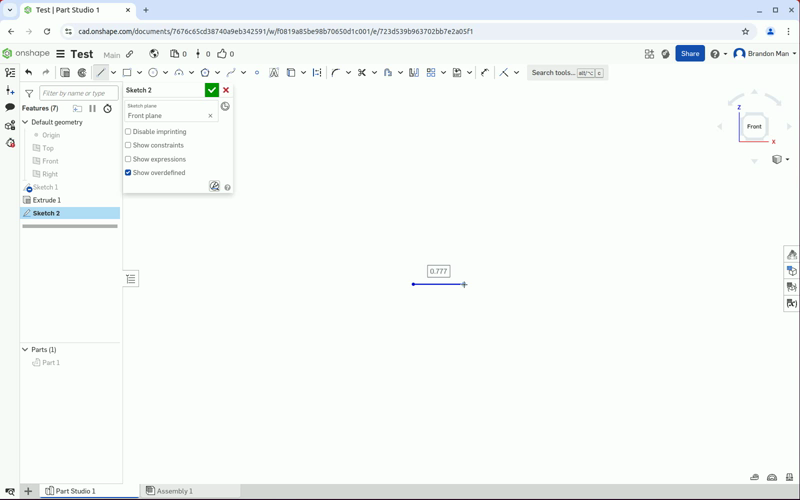
scroll(-6)
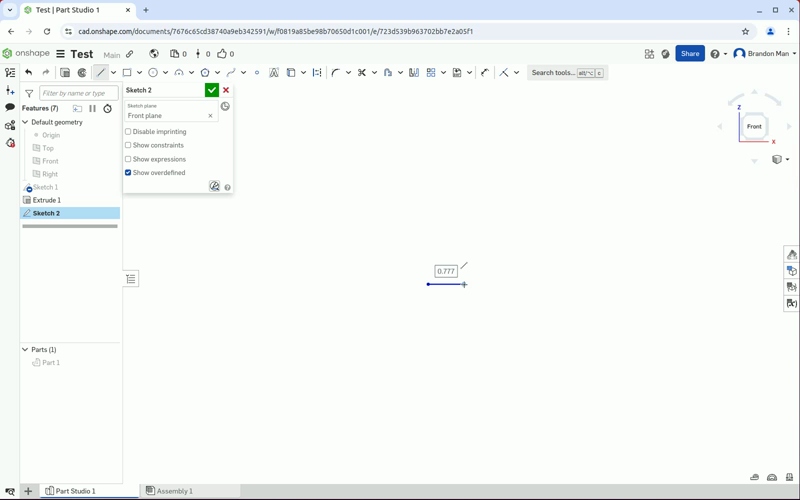
scroll(-6)
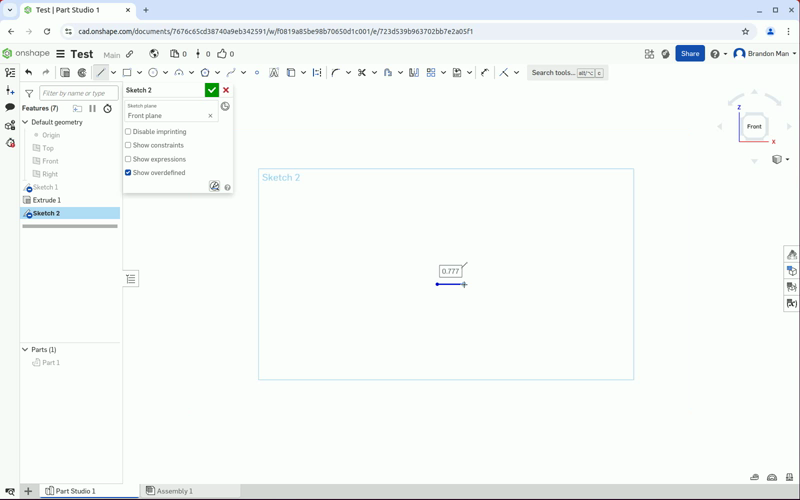
scroll(-6)
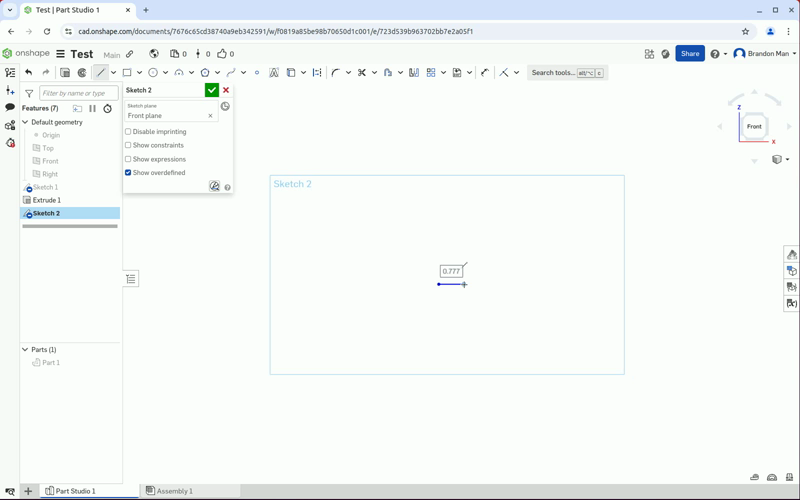
scroll(-6)
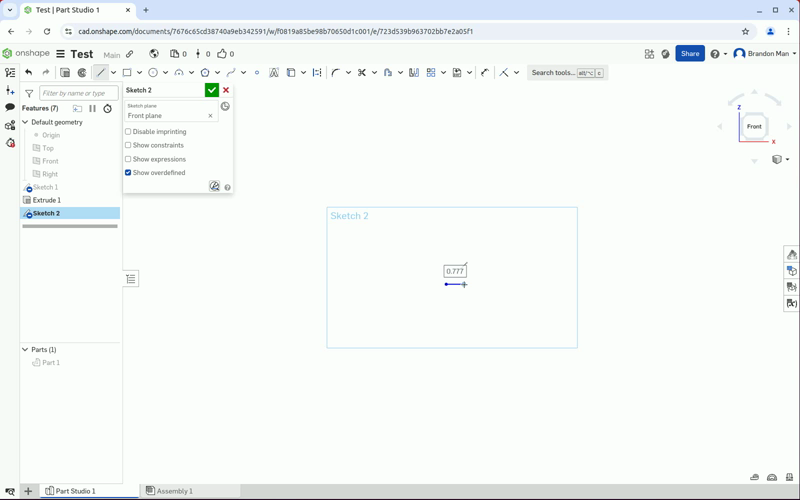
scroll(-6)
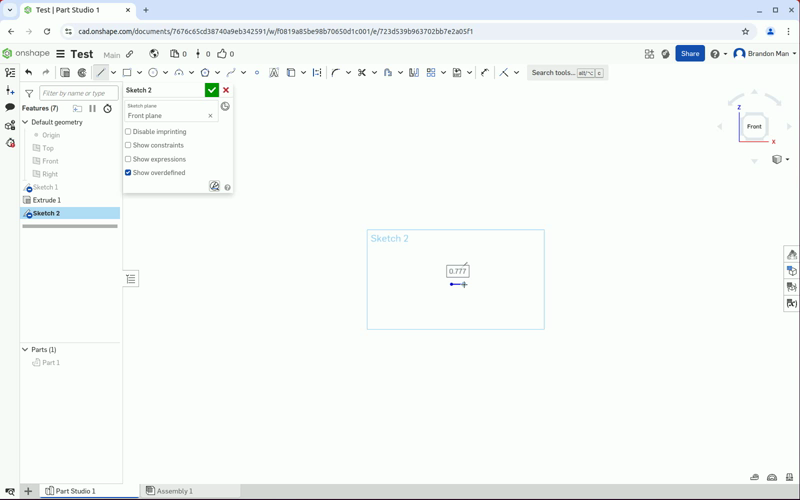
scroll(-6)
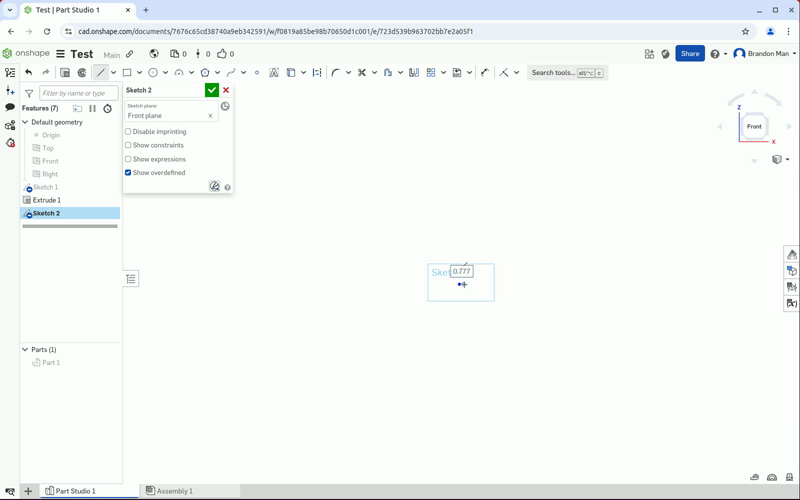
key_up(shift)
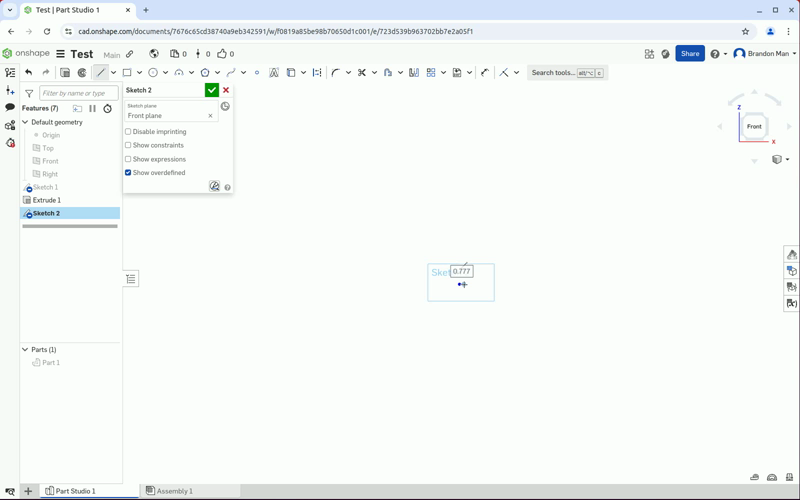
key_down(shift)
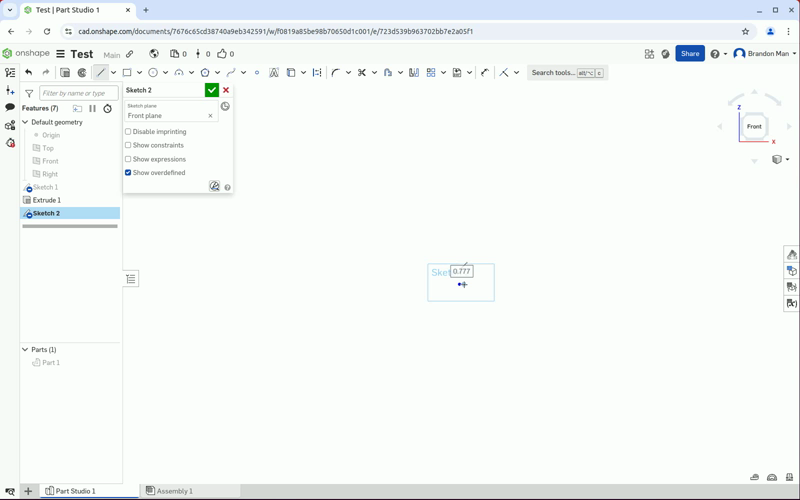
mouse_move(494, 284)
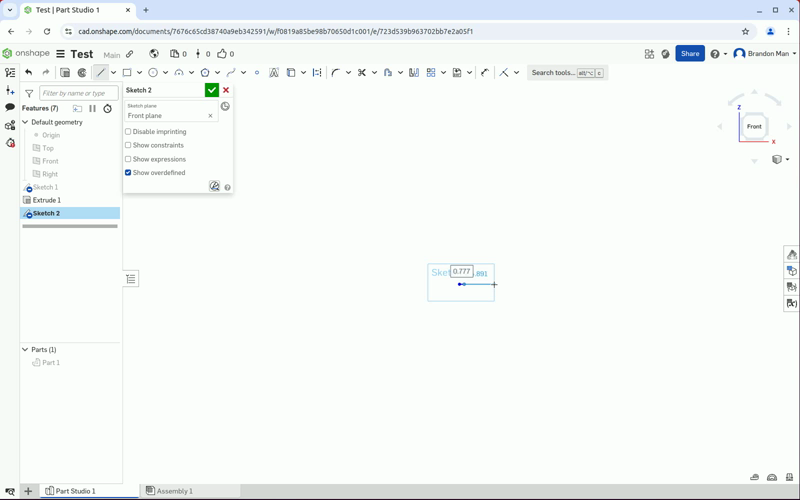
mouse_move(464, 282)
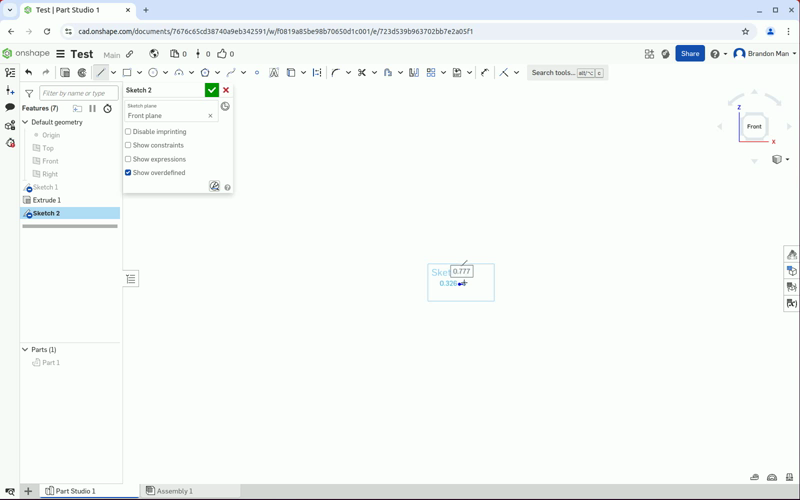
scroll(6)
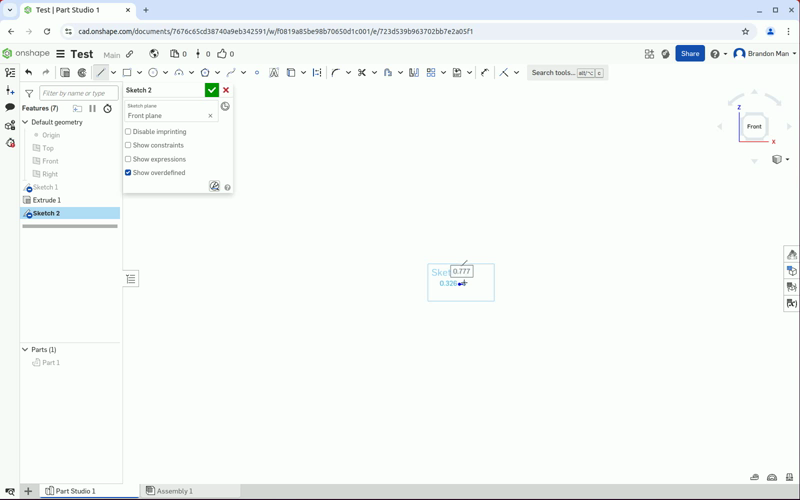
scroll(6)
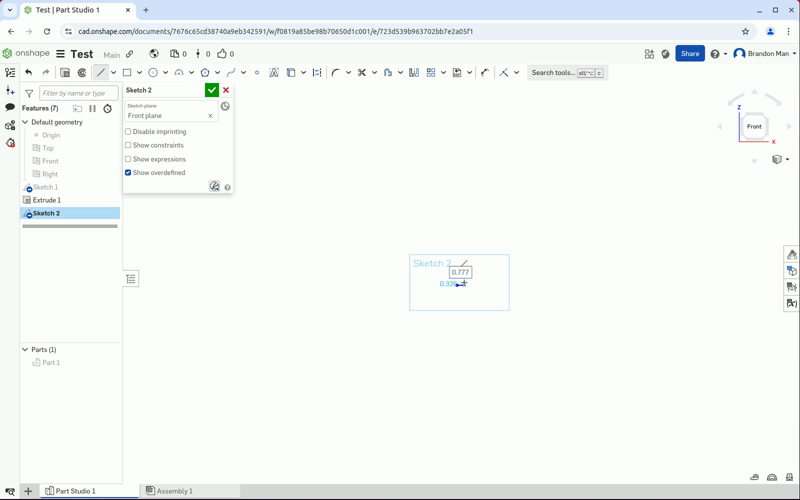
scroll(6)
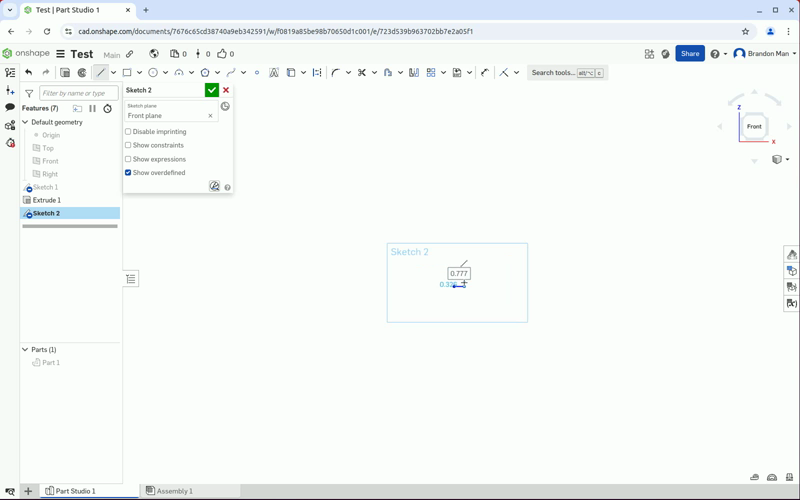
scroll(6)
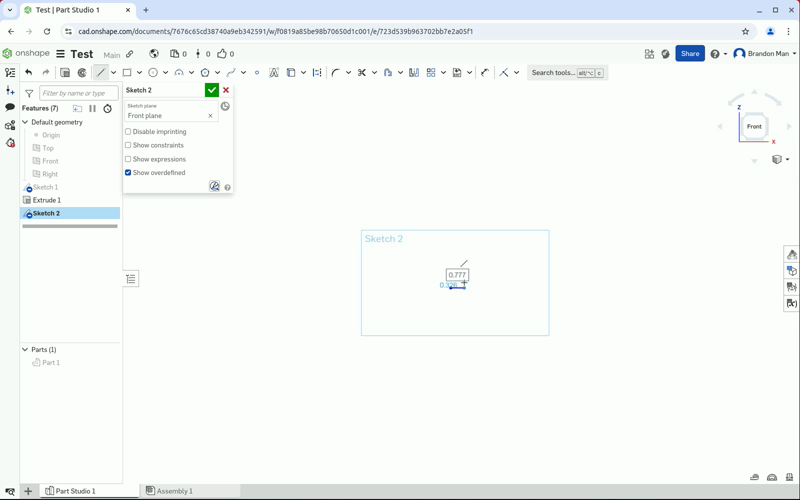
scroll(6)
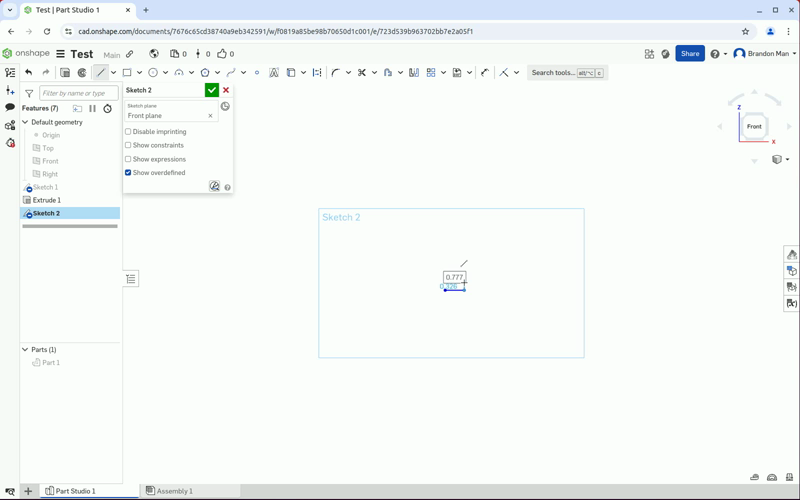
scroll(6)
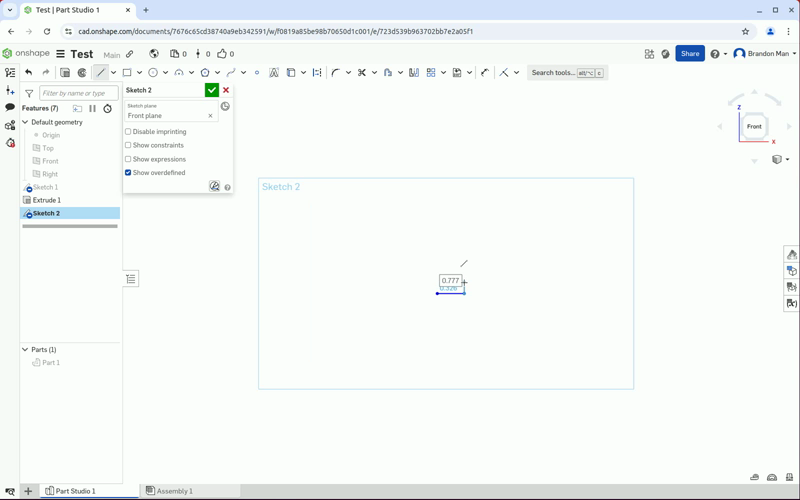
scroll(6)
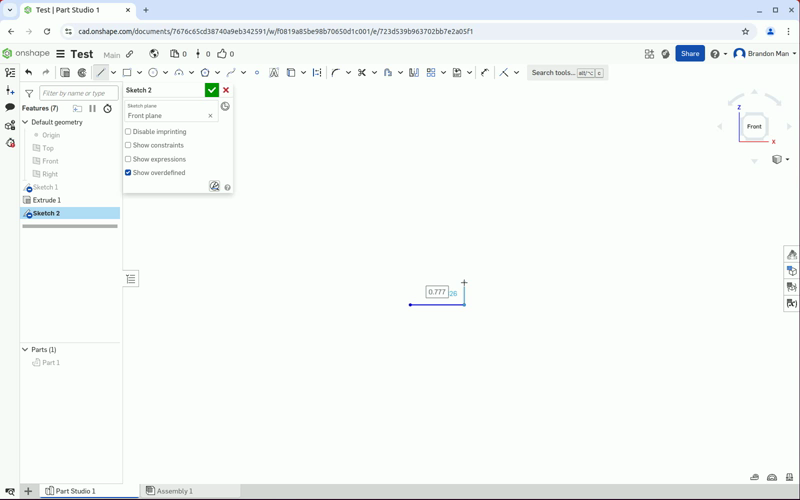
click(464, 282)
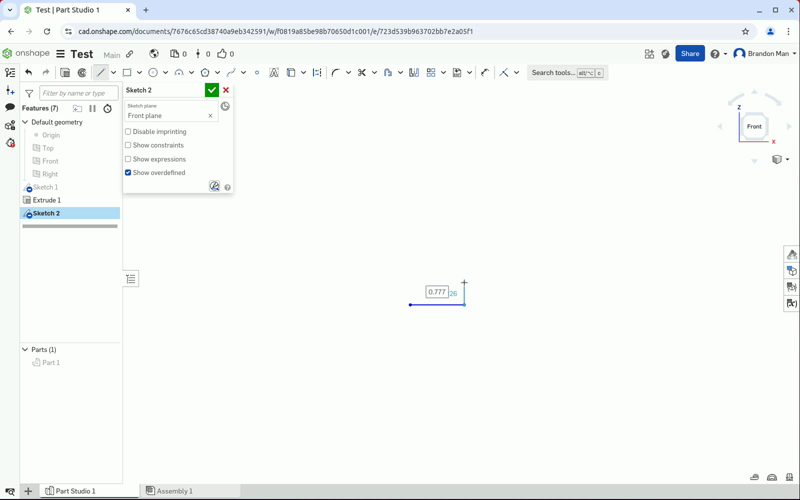
scroll(-6)
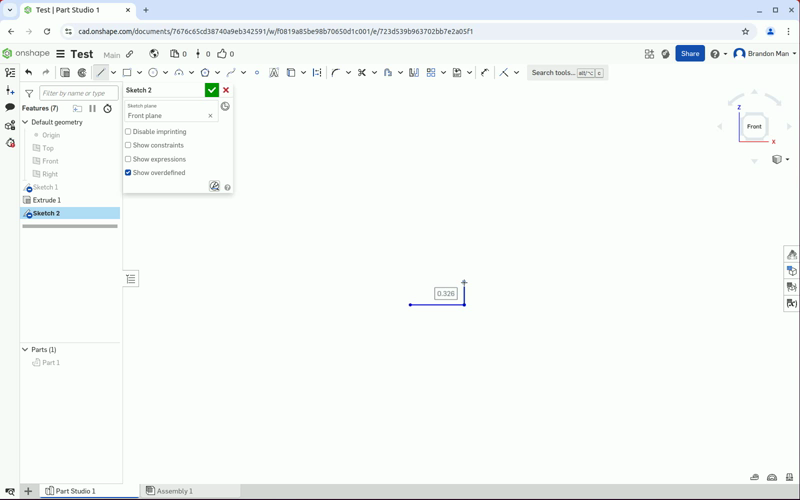
scroll(-6)
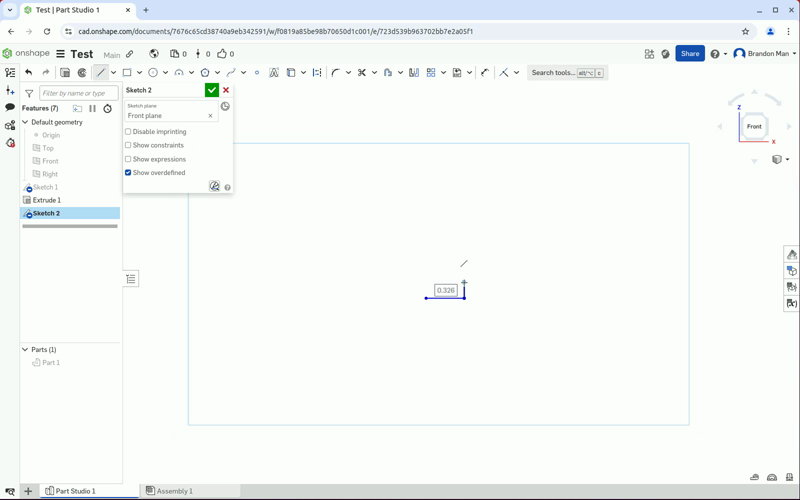
scroll(-6)
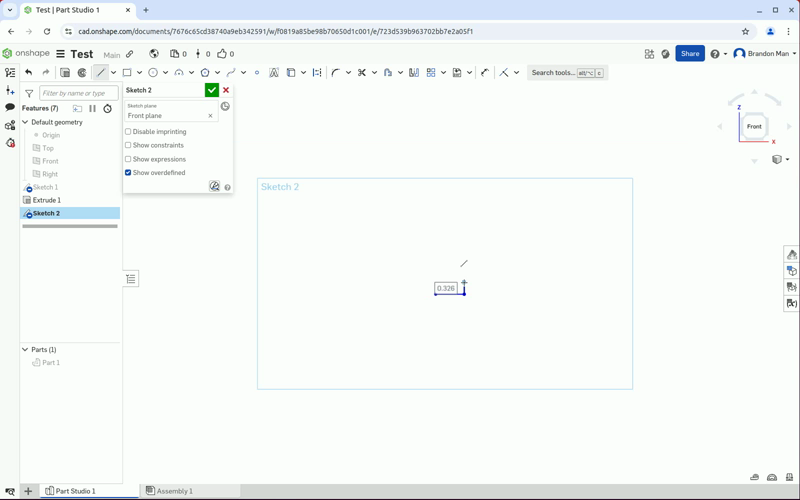
scroll(-6)
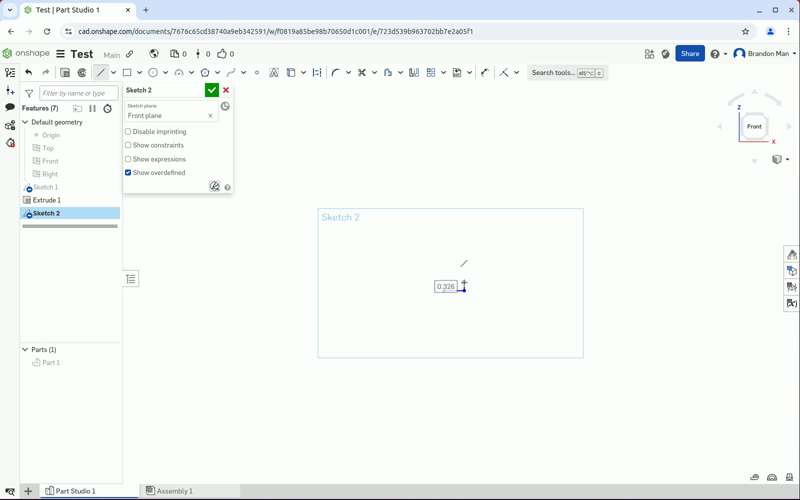
scroll(-6)
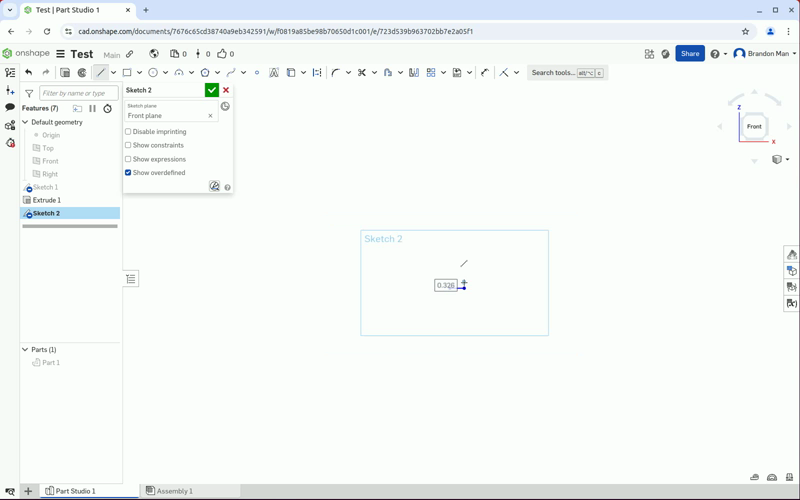
scroll(-6)
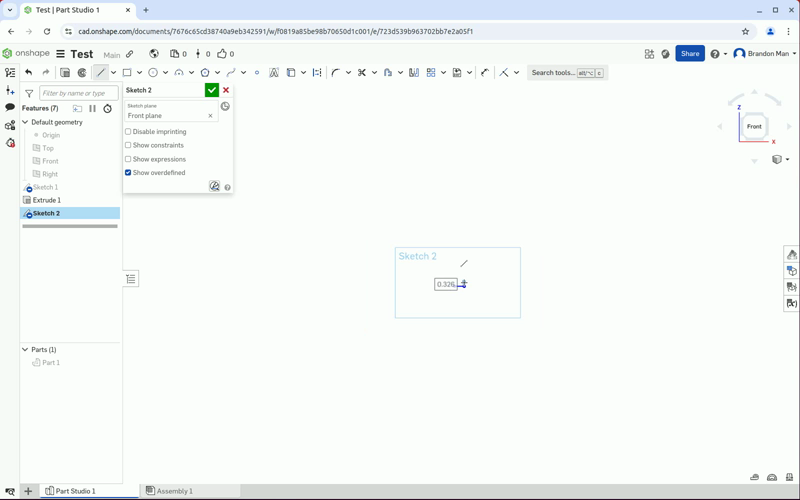
scroll(-6)
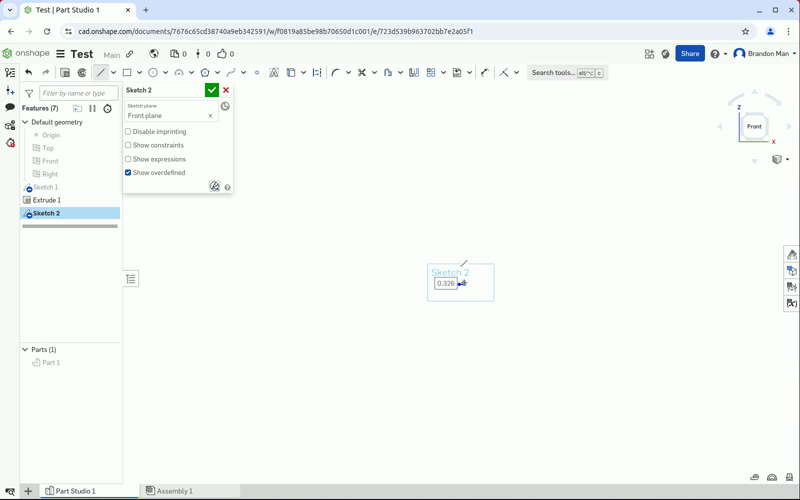
key_up(shift)
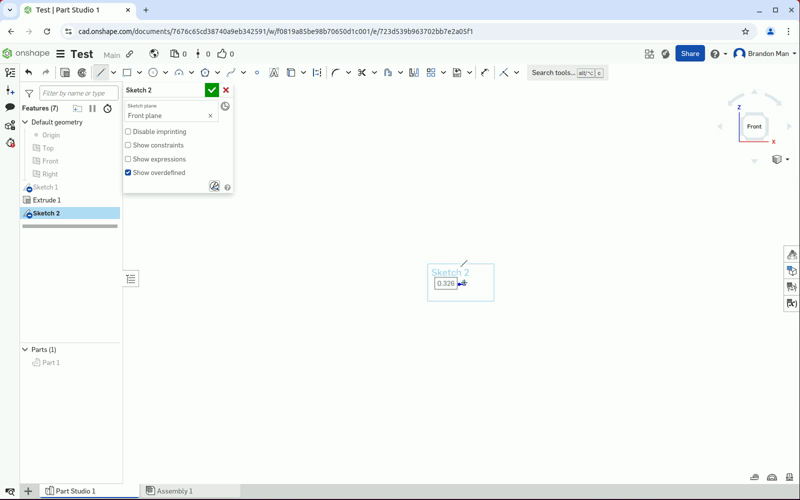
key_down(shift)
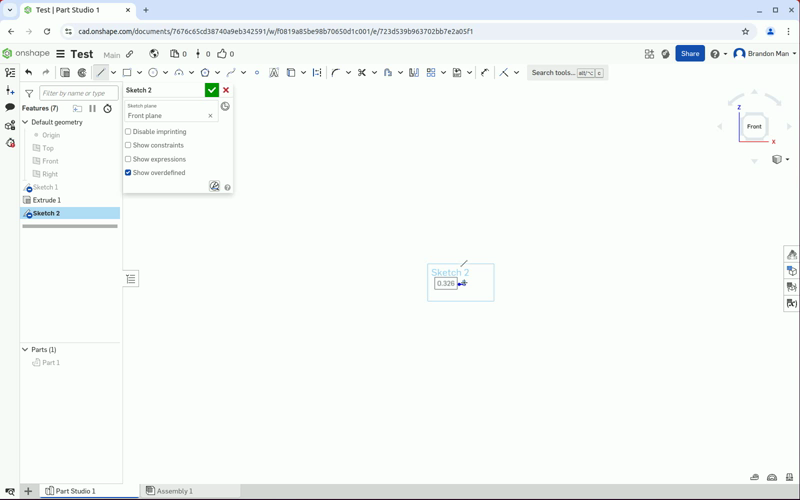
mouse_move(494, 282)
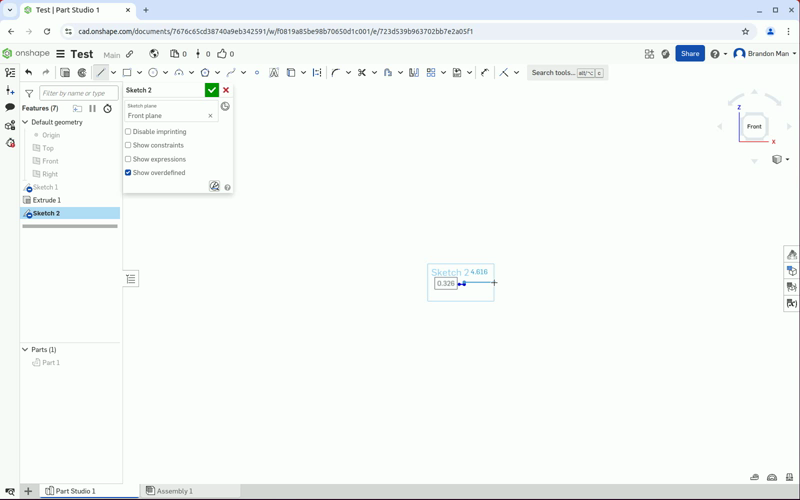
mouse_move(459, 282)
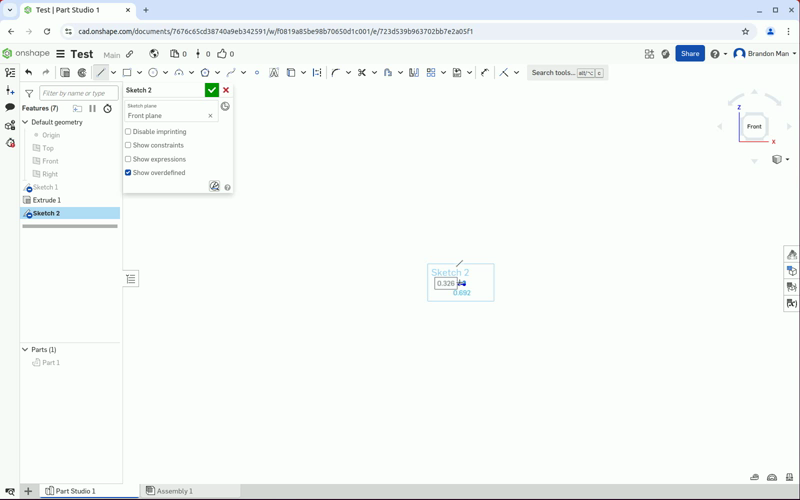
scroll(6)
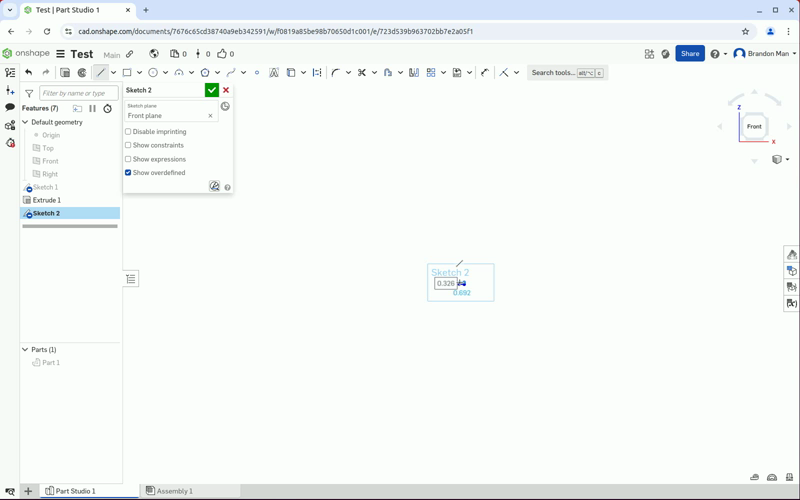
scroll(6)
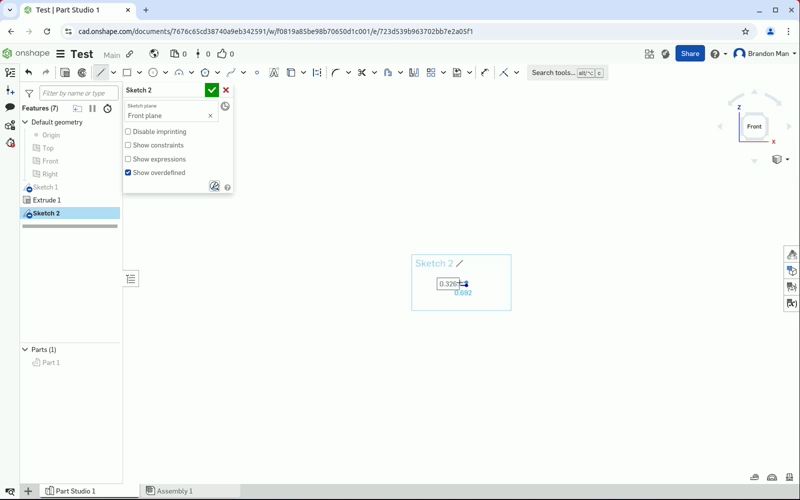
scroll(6)
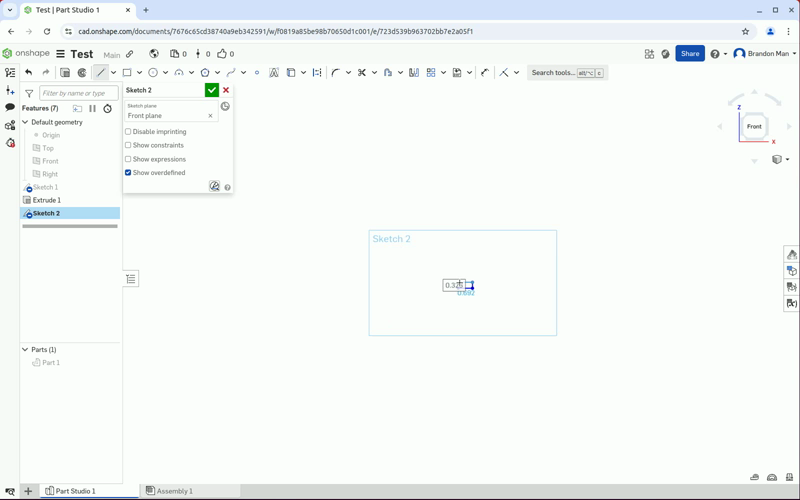
scroll(6)
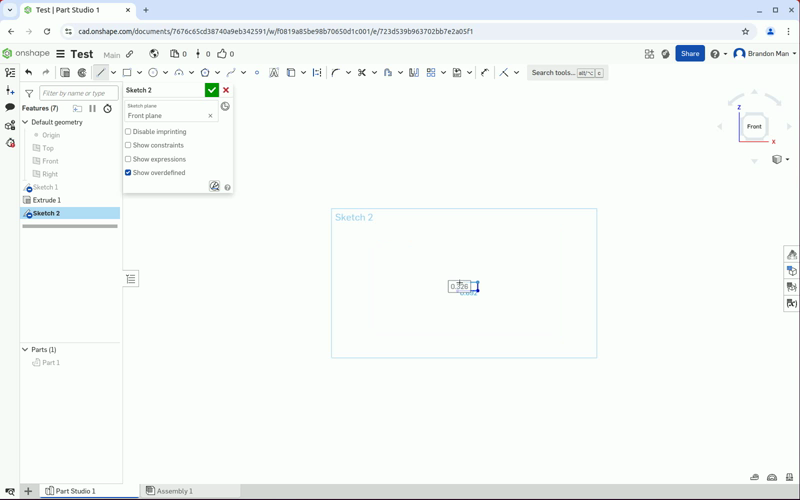
scroll(6)
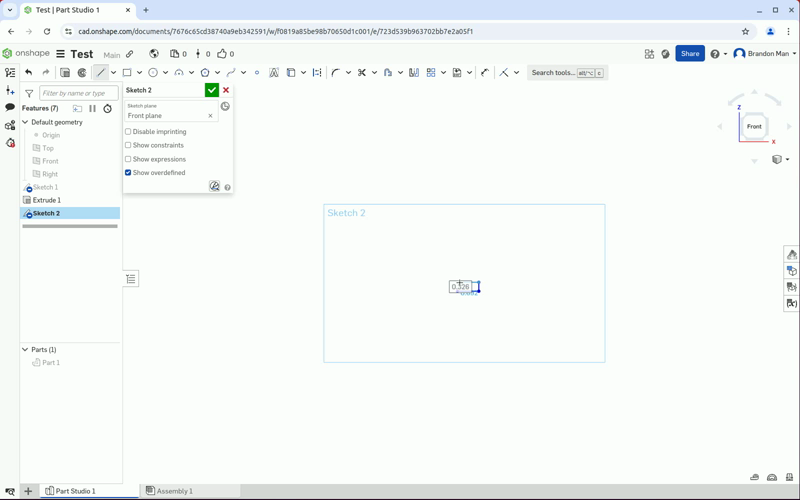
scroll(6)
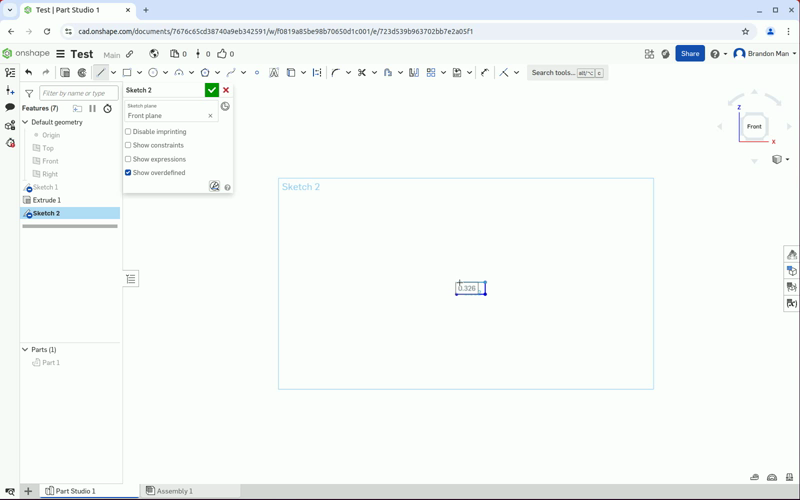
scroll(6)
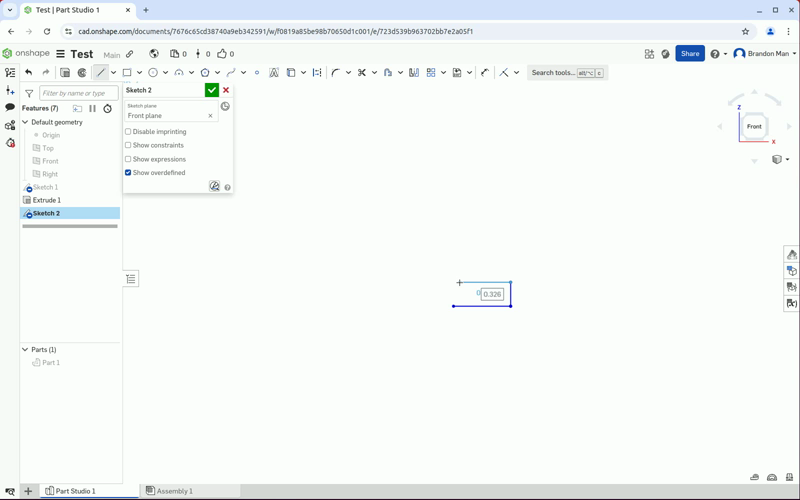
click(459, 282)
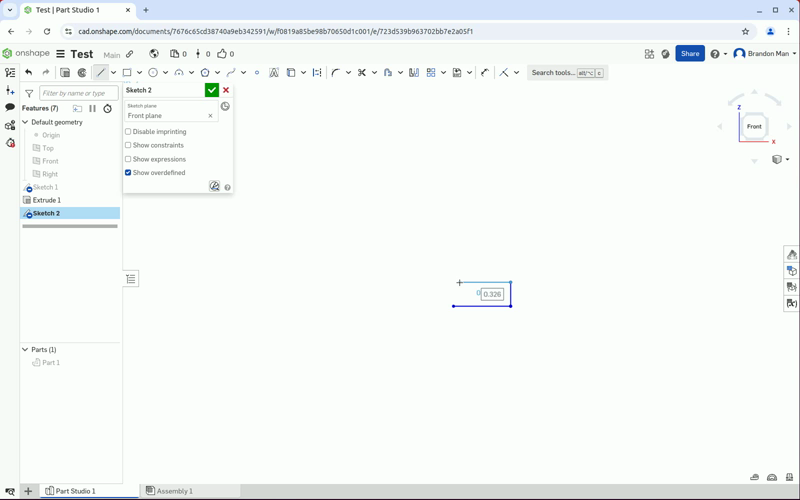
scroll(-6)
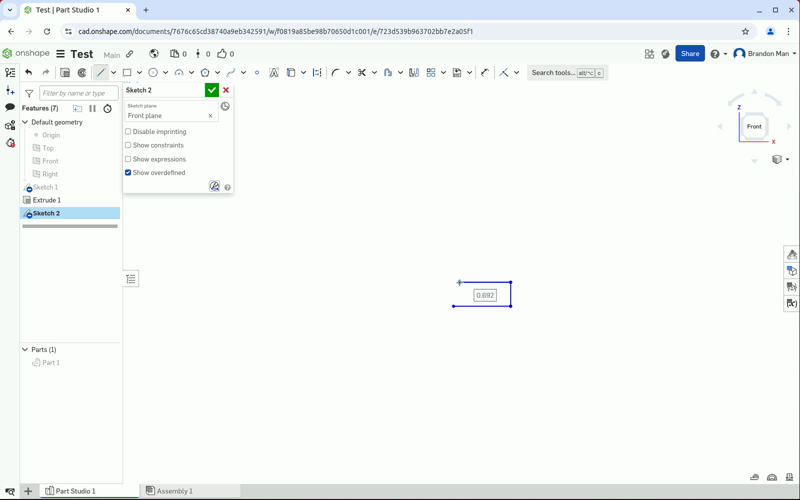
scroll(-6)
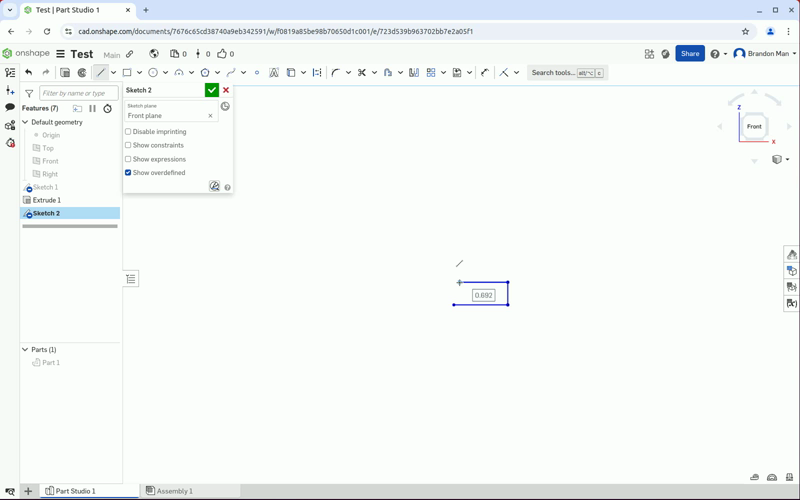
scroll(-6)
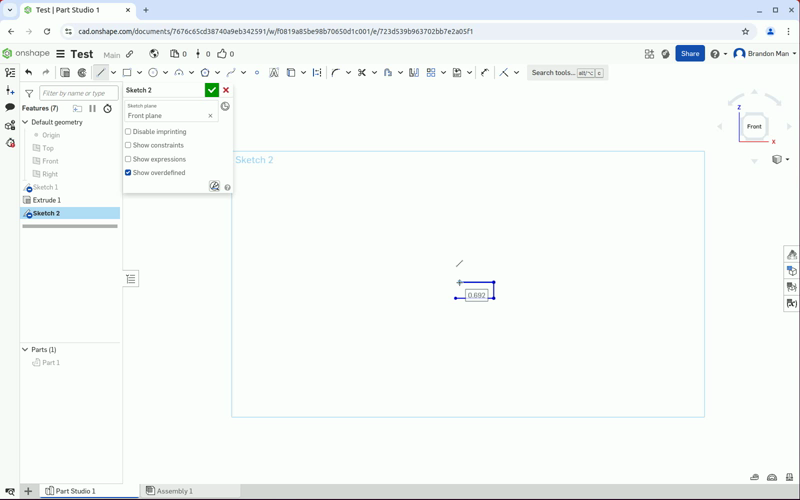
scroll(-6)
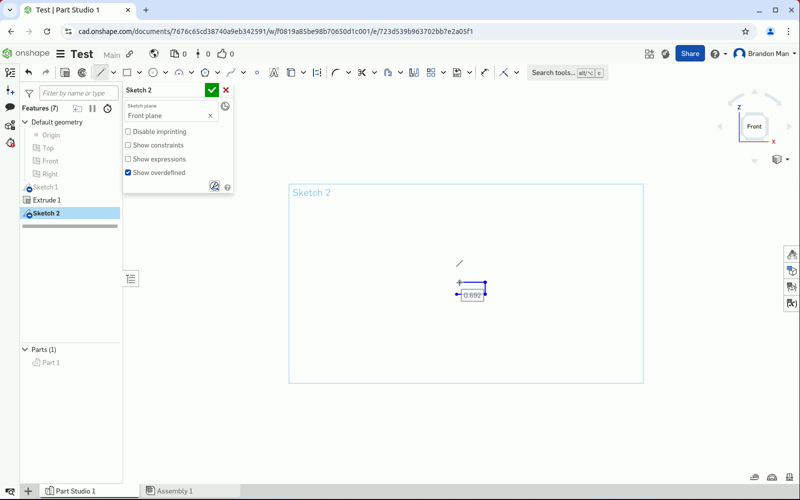
scroll(-6)
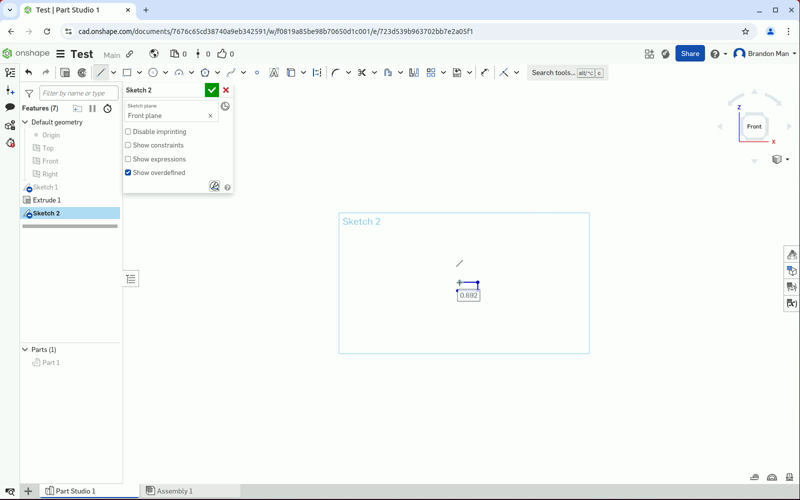
scroll(-6)
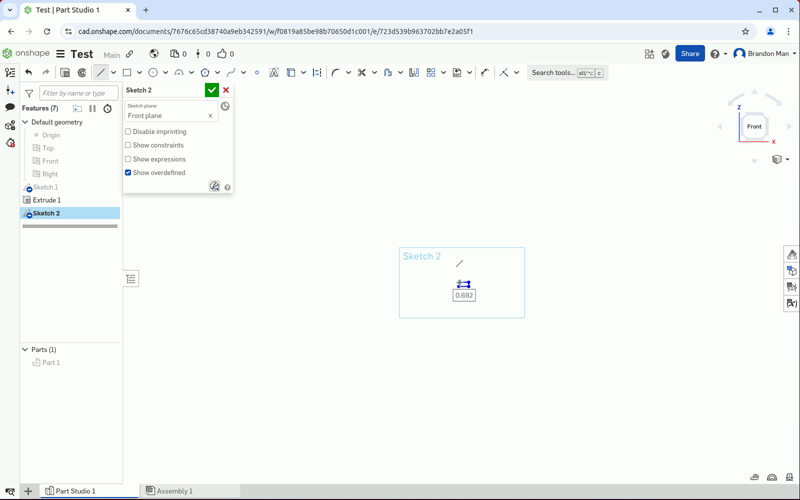
scroll(-6)
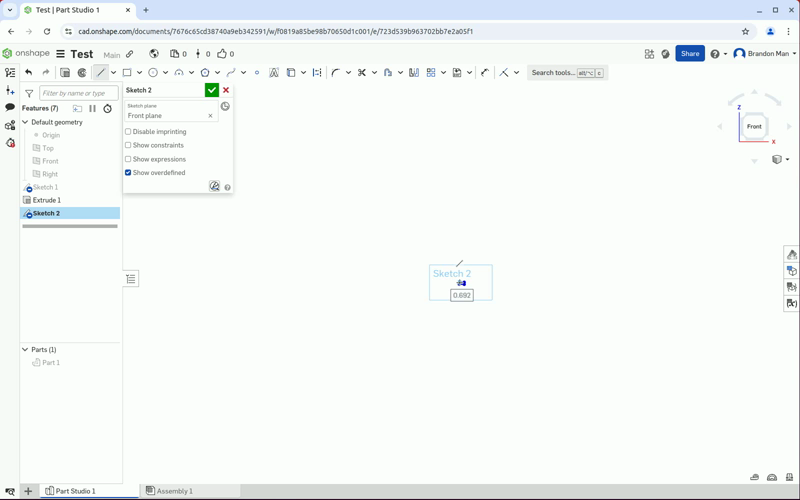
key_up(shift)
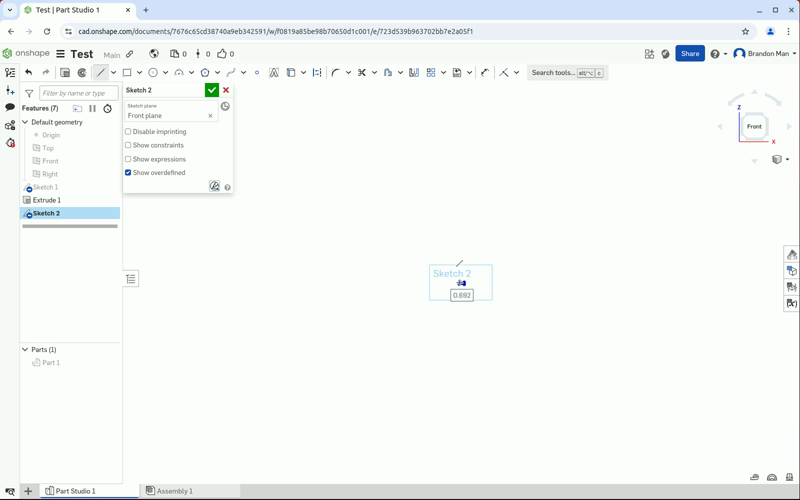
mouse_move(489, 282)
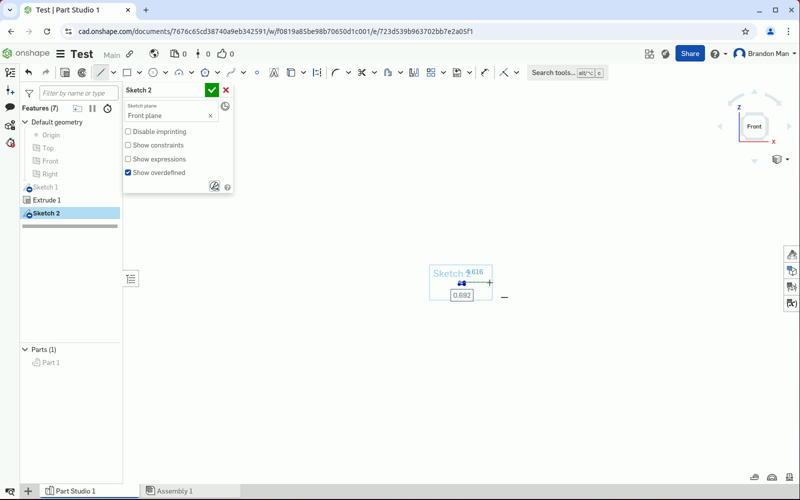
key_down(shift)
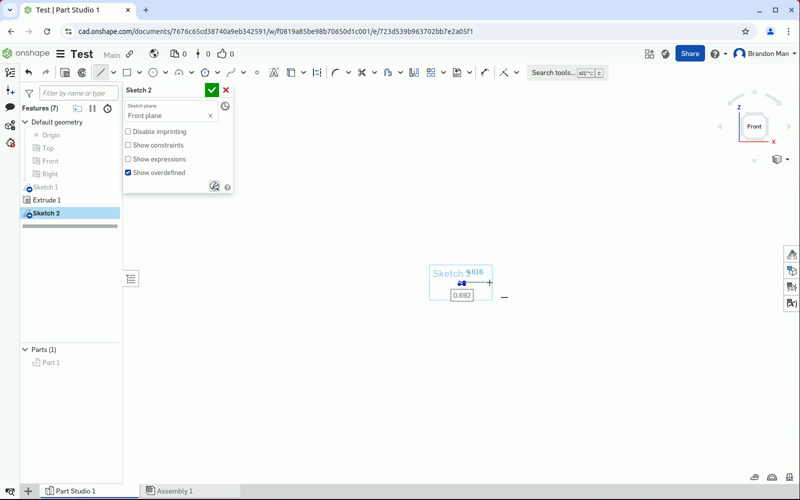
mouse_move(459, 284)
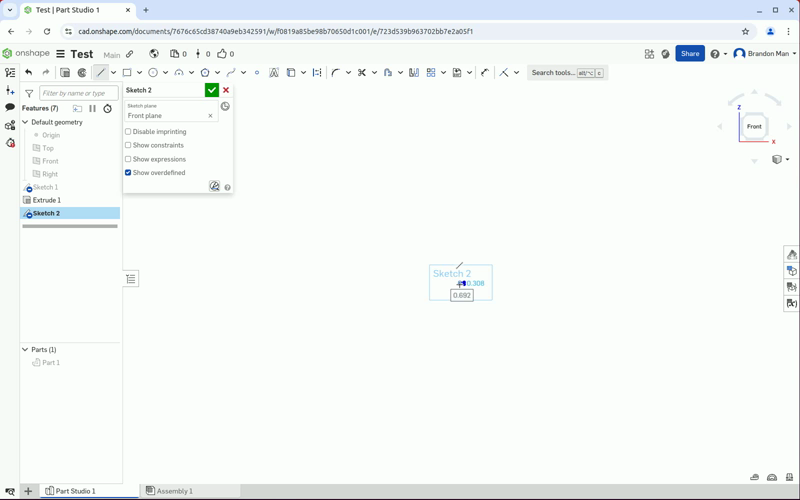
scroll(6)
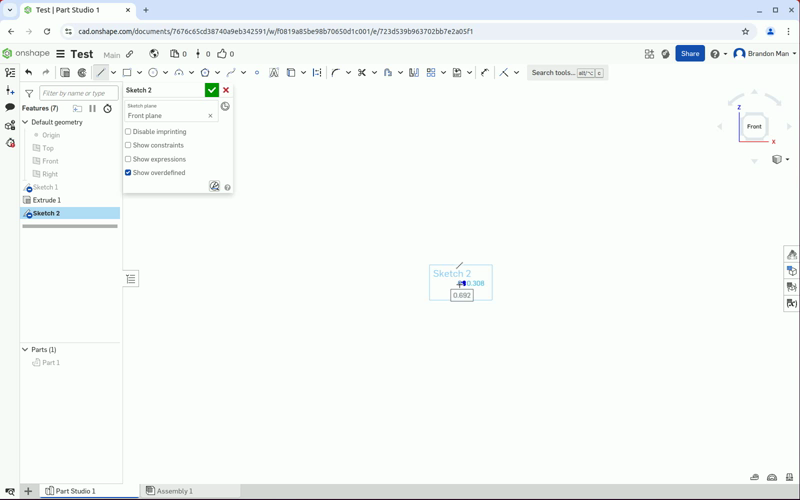
scroll(6)
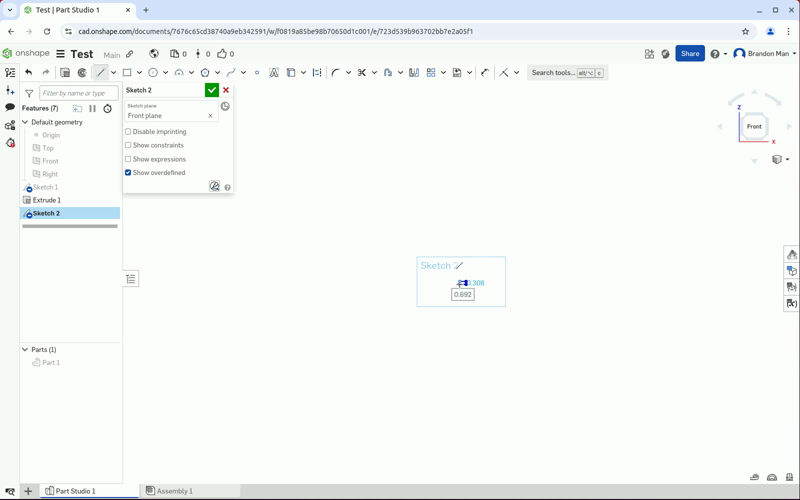
scroll(6)
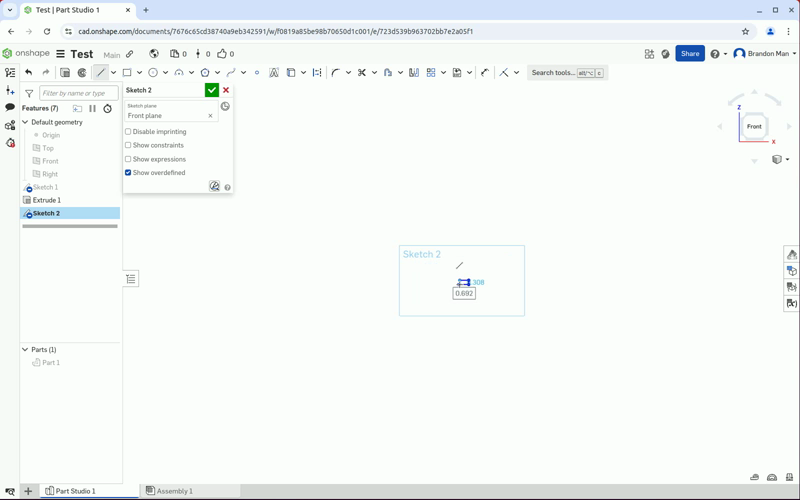
scroll(6)
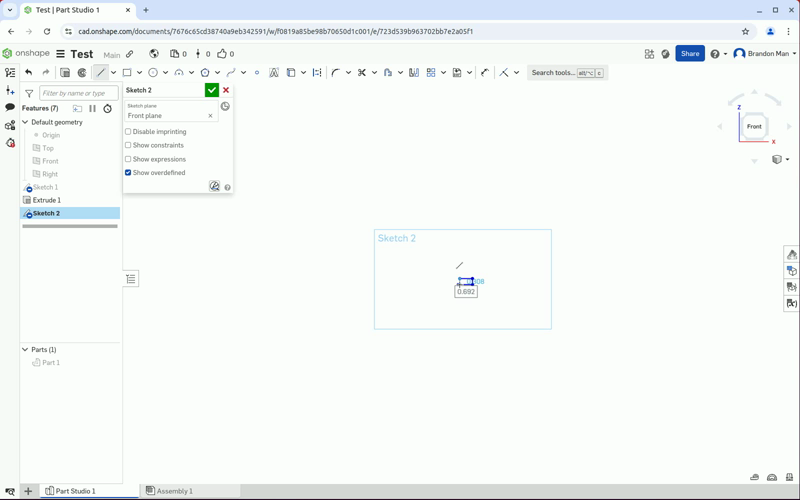
scroll(6)
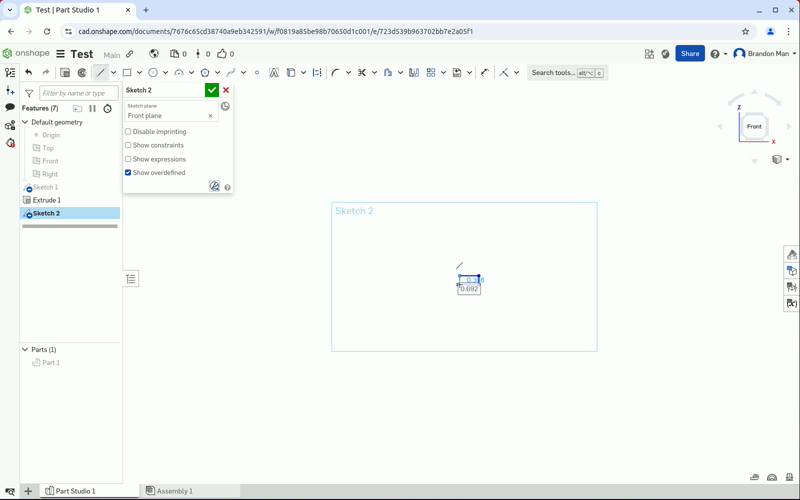
scroll(6)
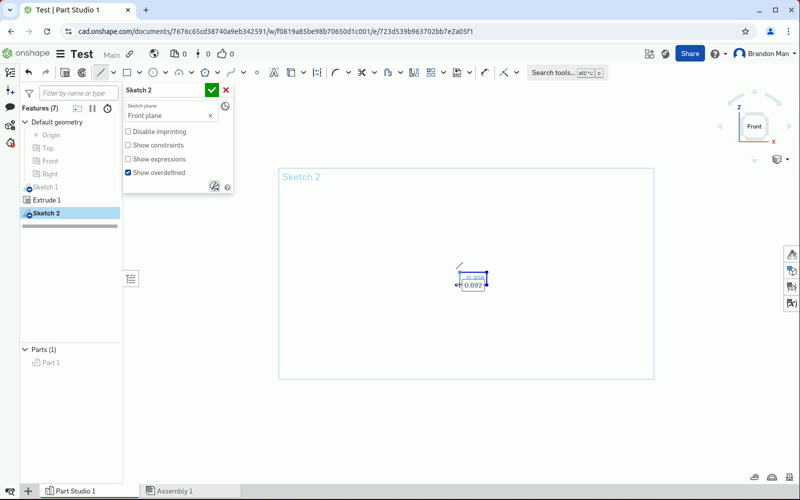
scroll(6)
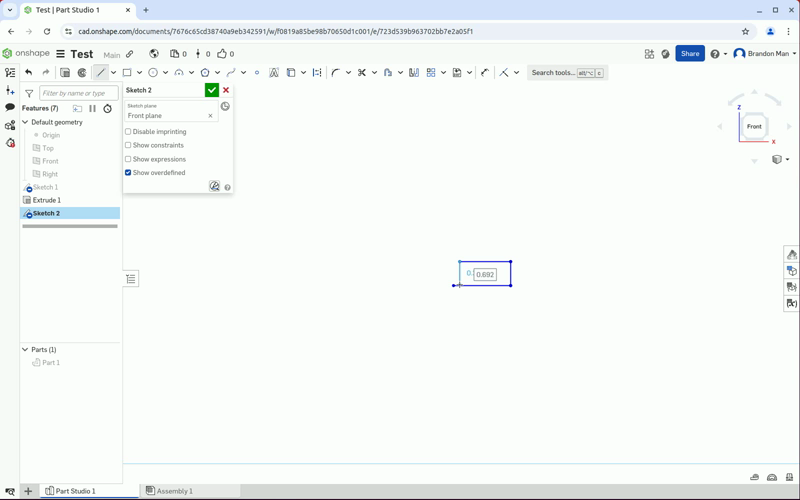
key_up(shift)
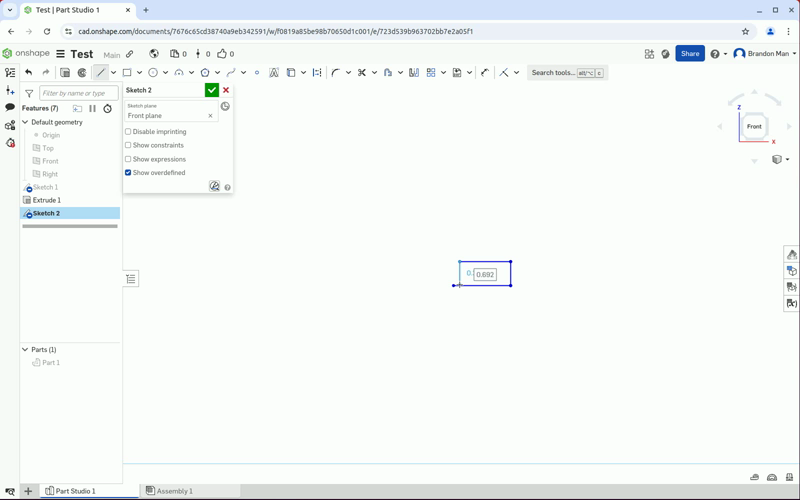
click(459, 284)
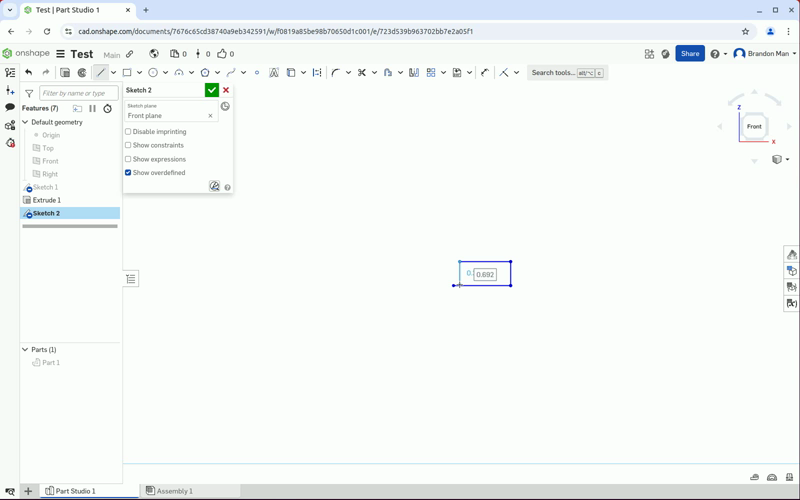
scroll(-6)
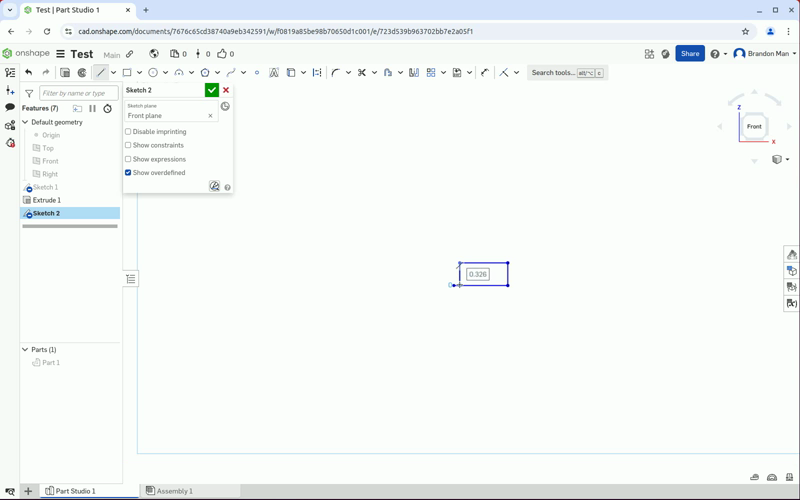
scroll(-6)
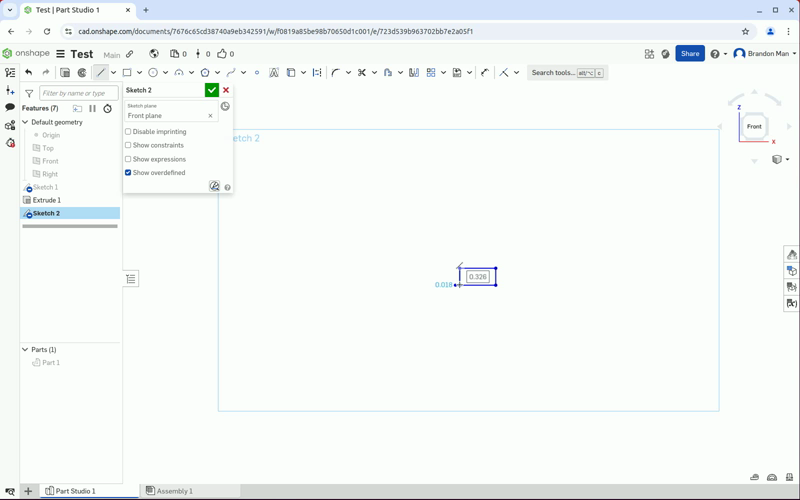
scroll(-6)
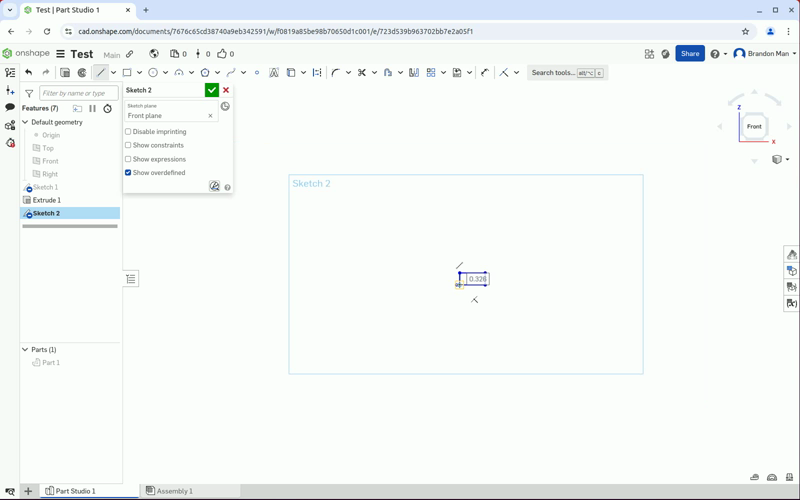
scroll(-6)
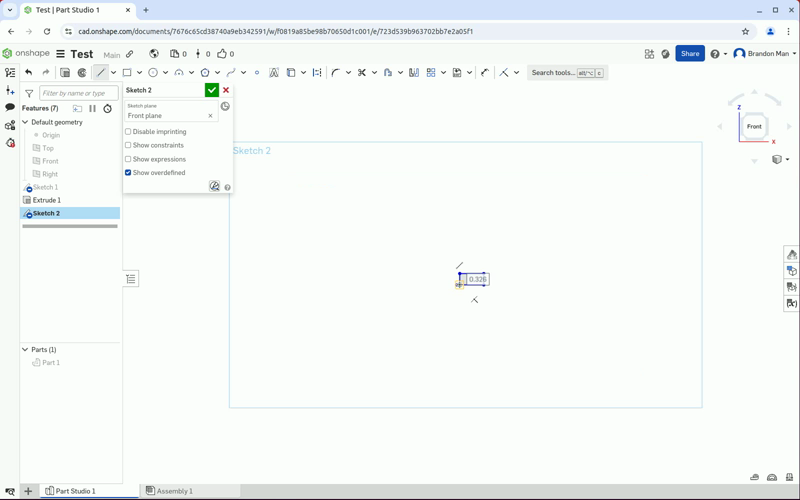
scroll(-6)
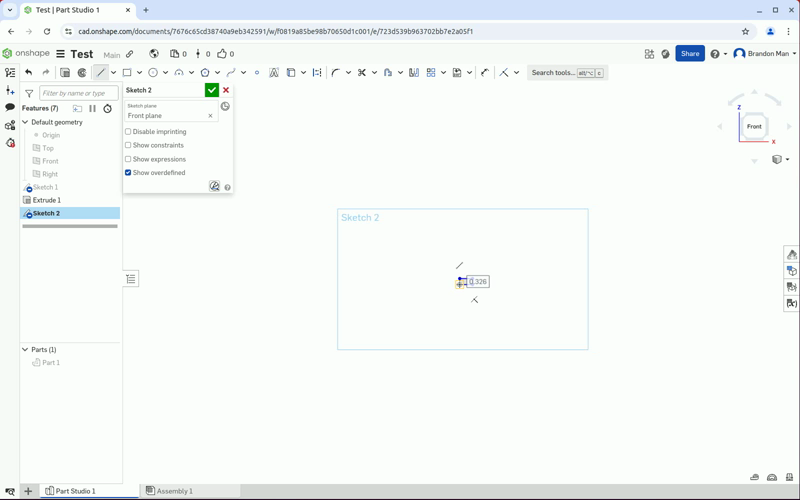
scroll(-6)
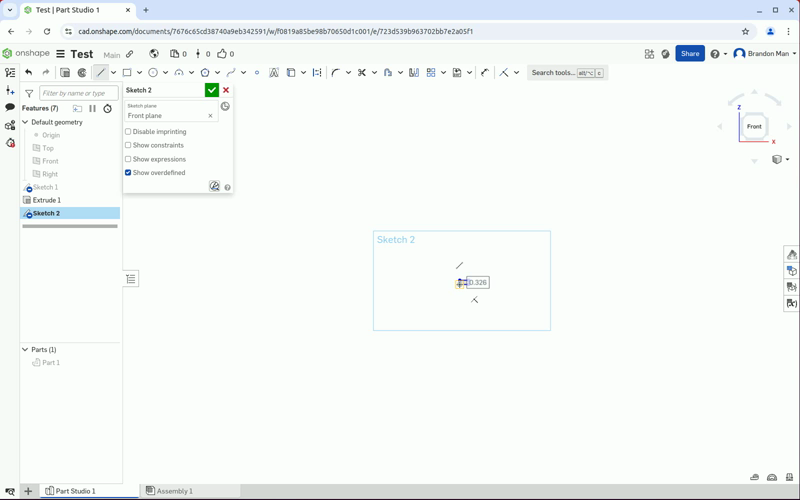
scroll(-6)
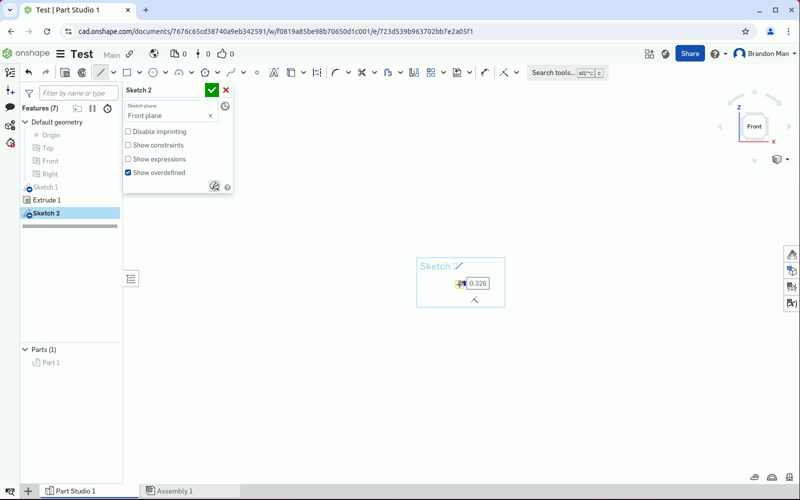
key(esc)
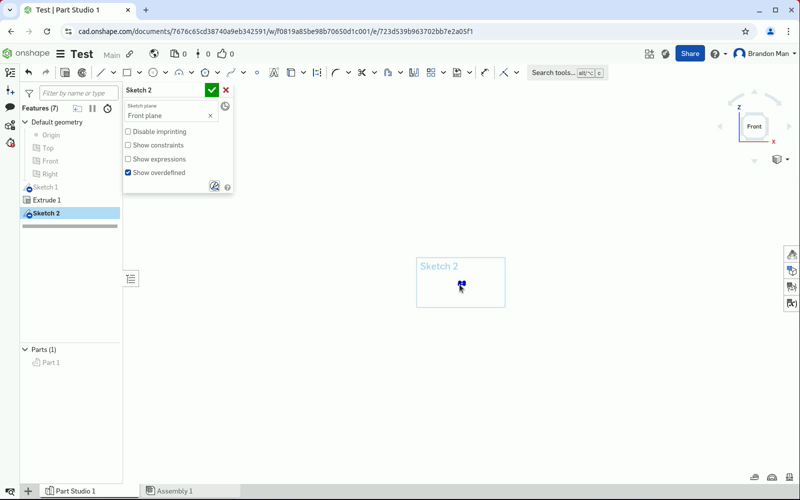
mouse_move(460, 283)
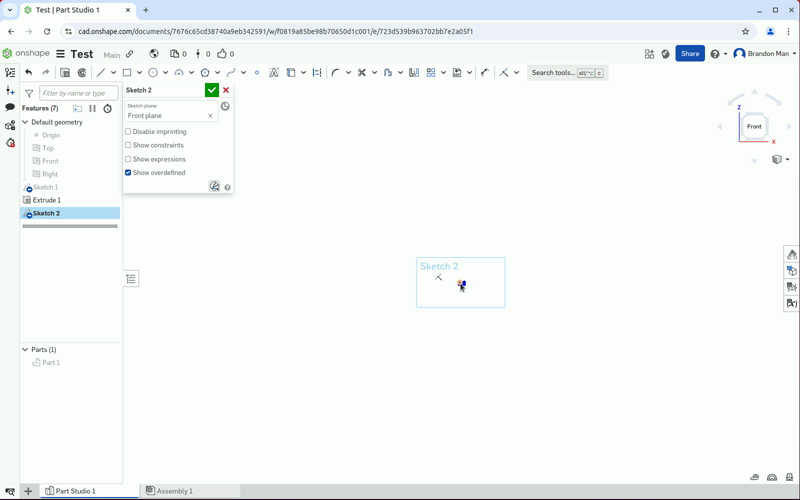
scroll(6)
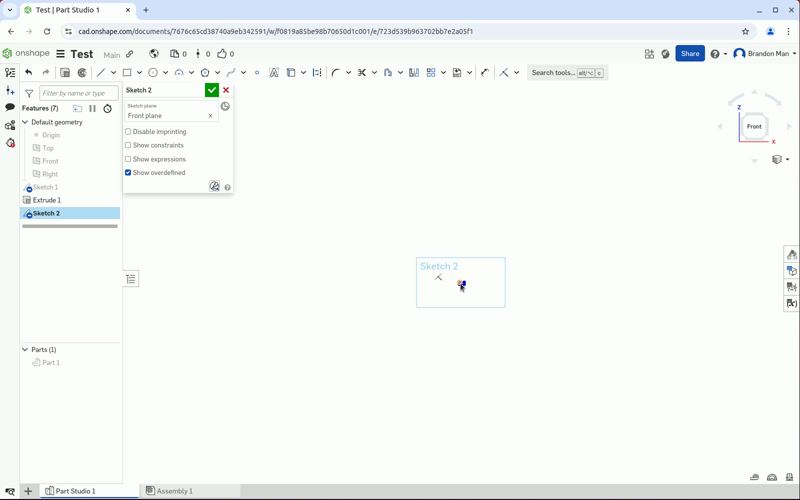
scroll(6)
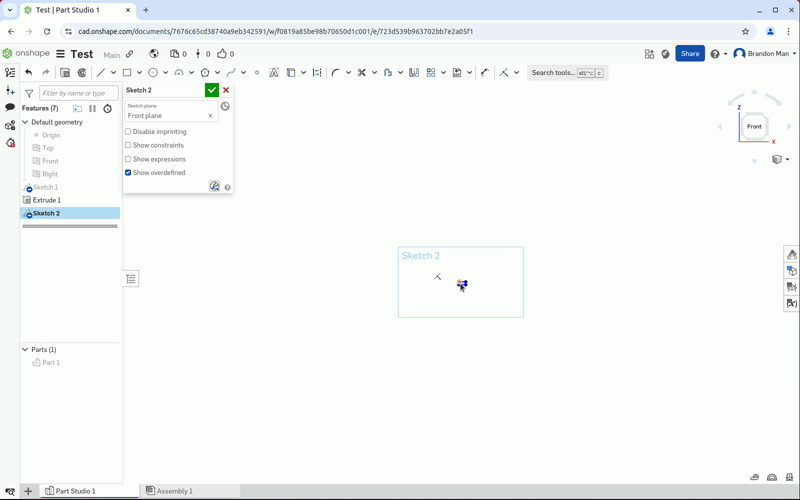
scroll(6)
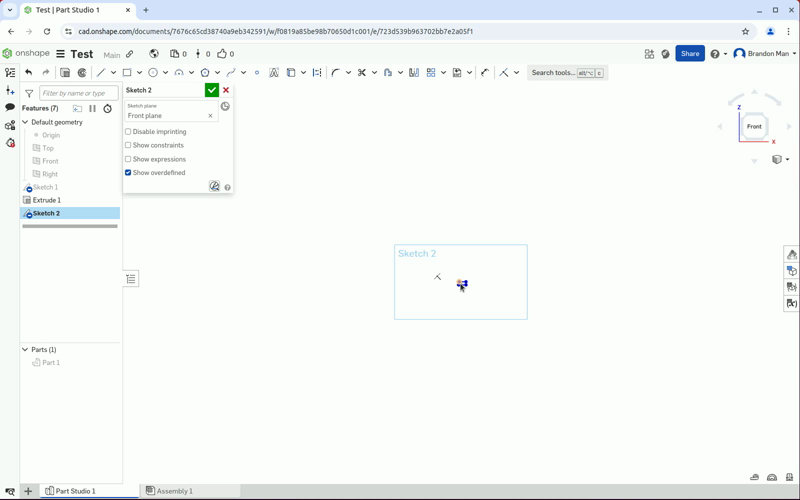
scroll(6)
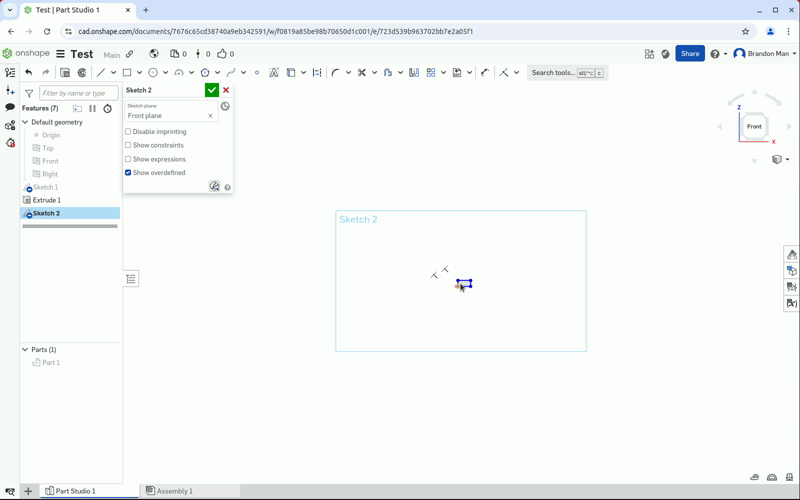
scroll(6)
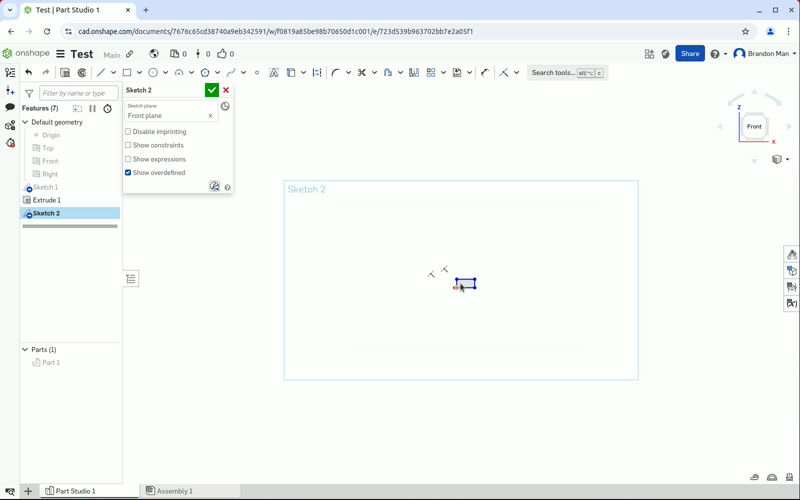
scroll(6)
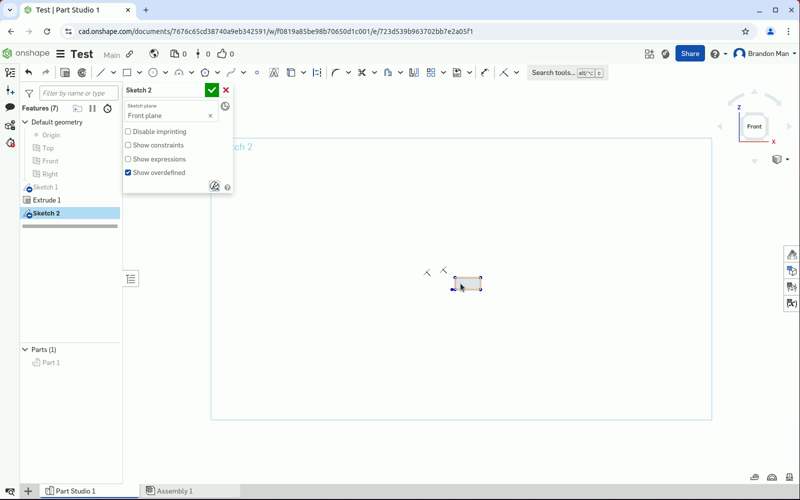
scroll(6)
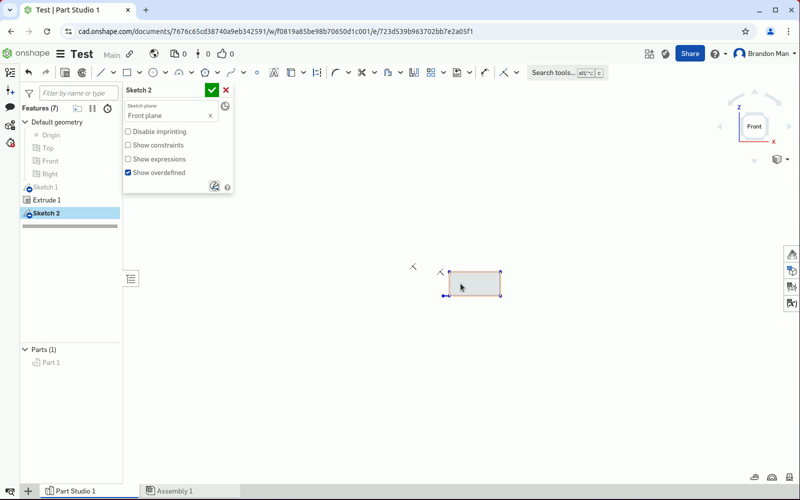
click(460, 283)
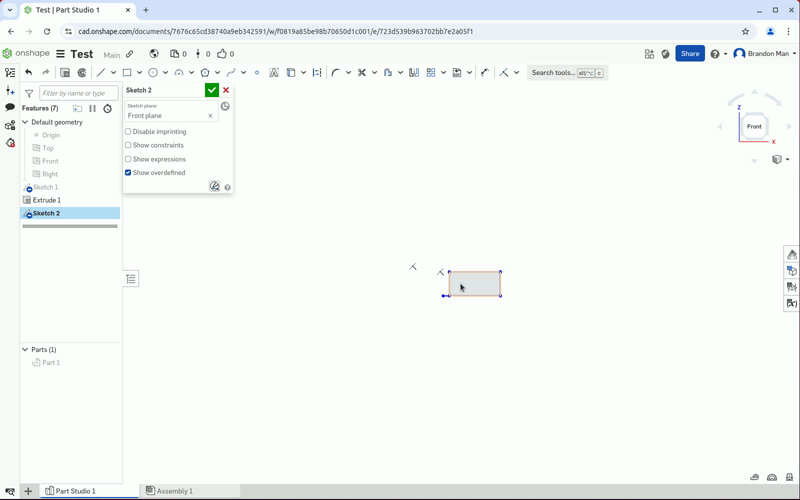
scroll(-6)
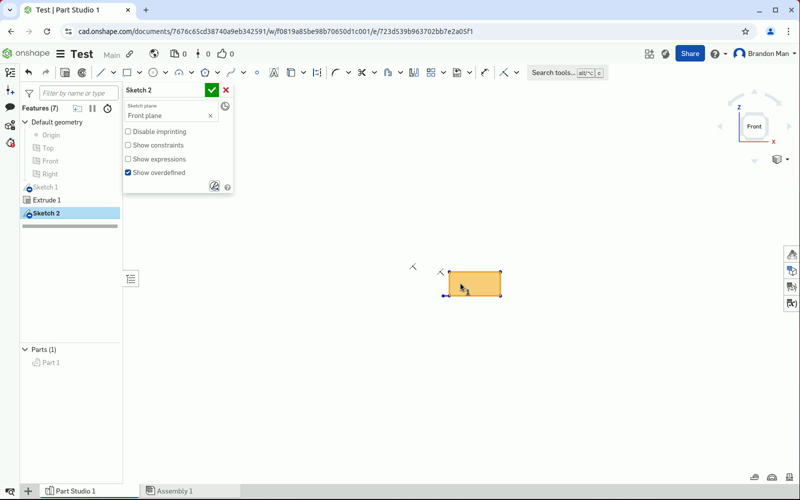
scroll(-6)
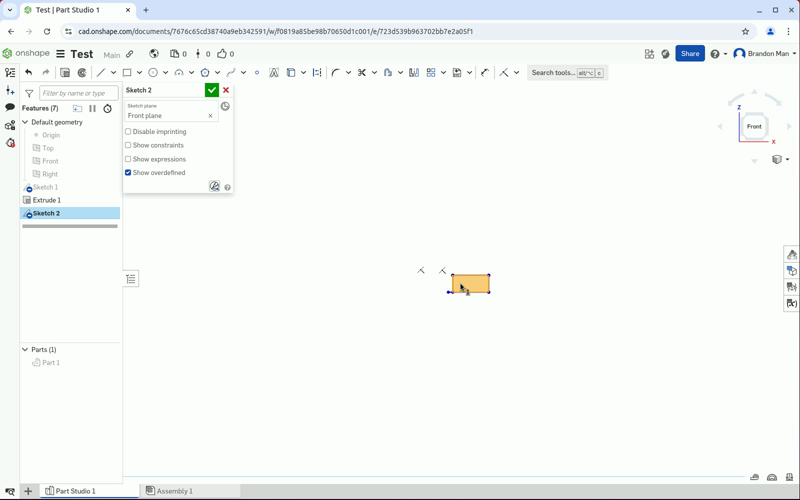
scroll(-6)
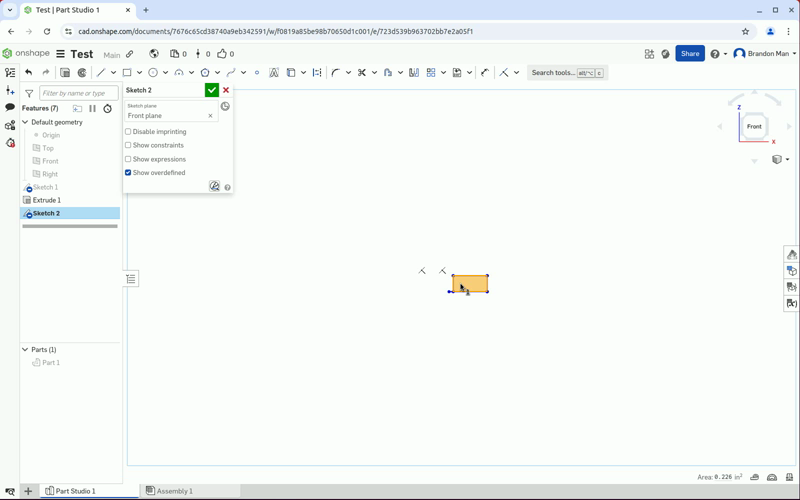
scroll(-6)
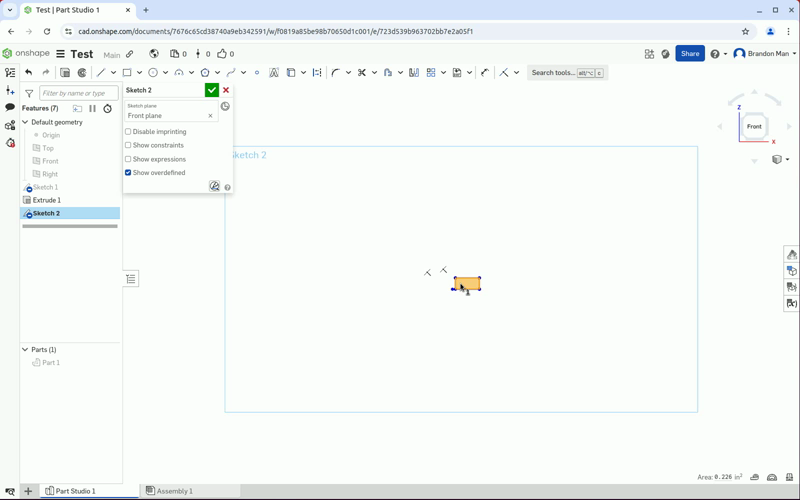
scroll(-6)
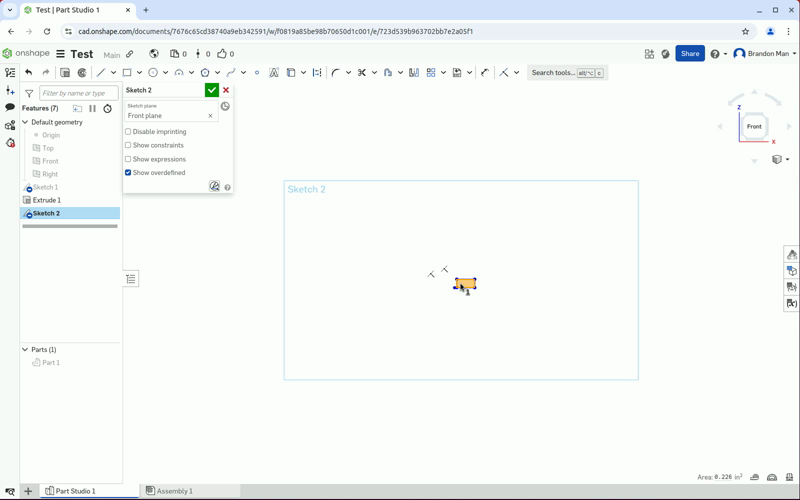
scroll(-6)
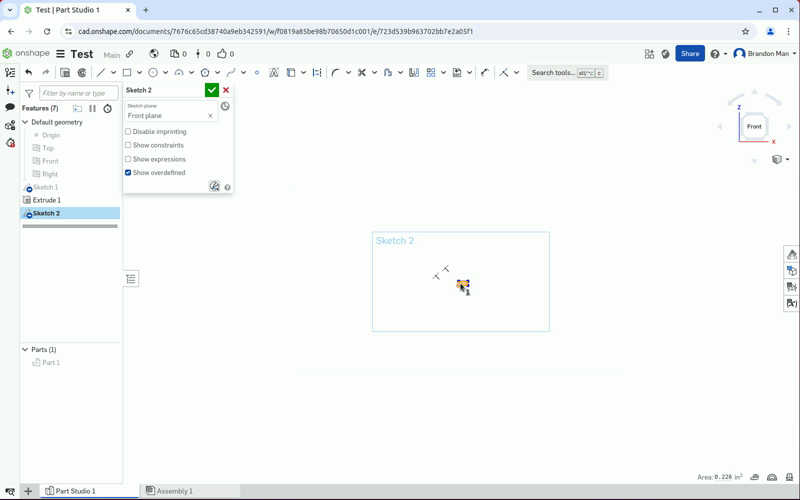
scroll(-6)
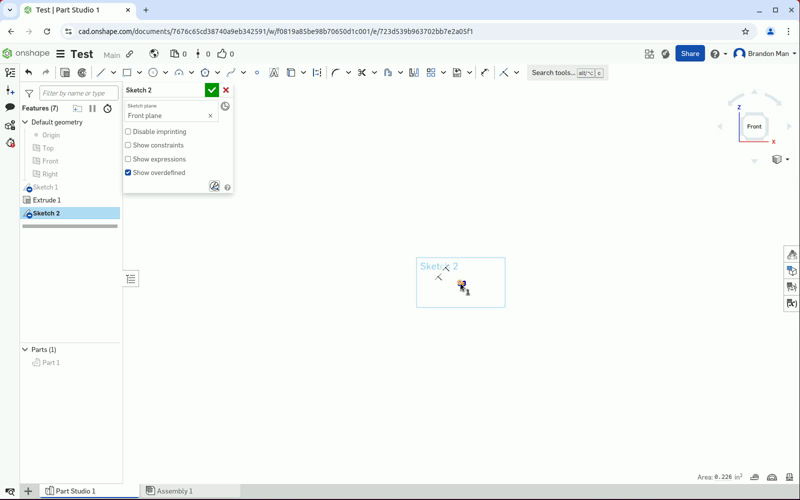
mouse_move(73, 352)
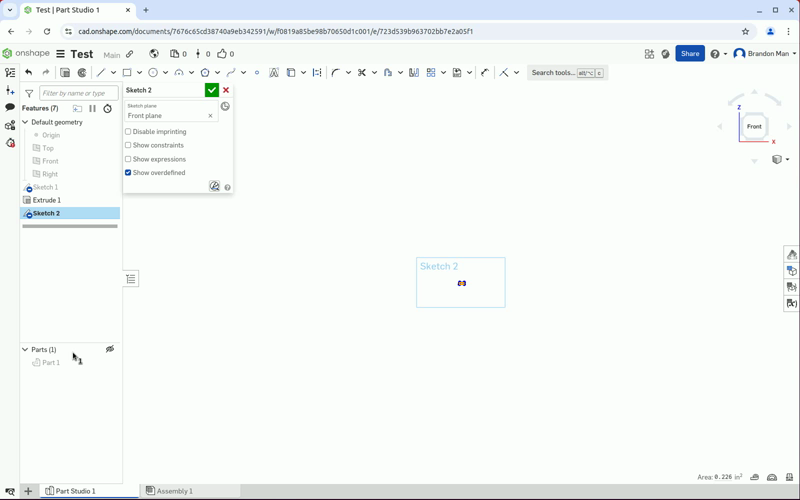
key(shift+y)
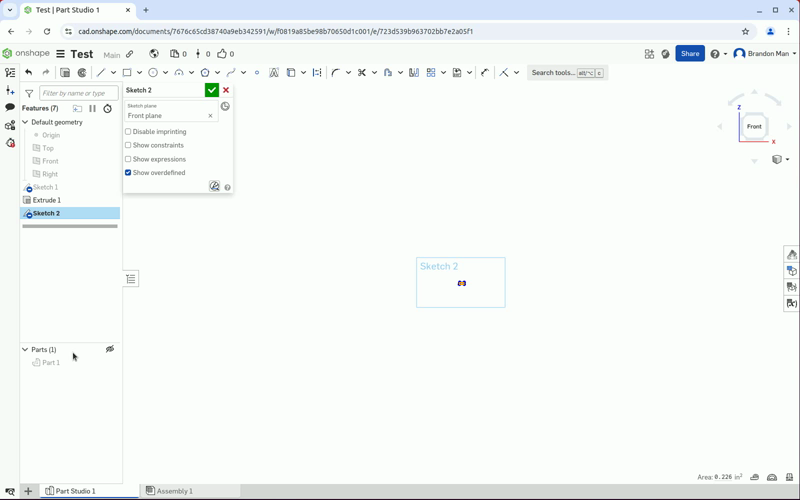
key(shift+e)
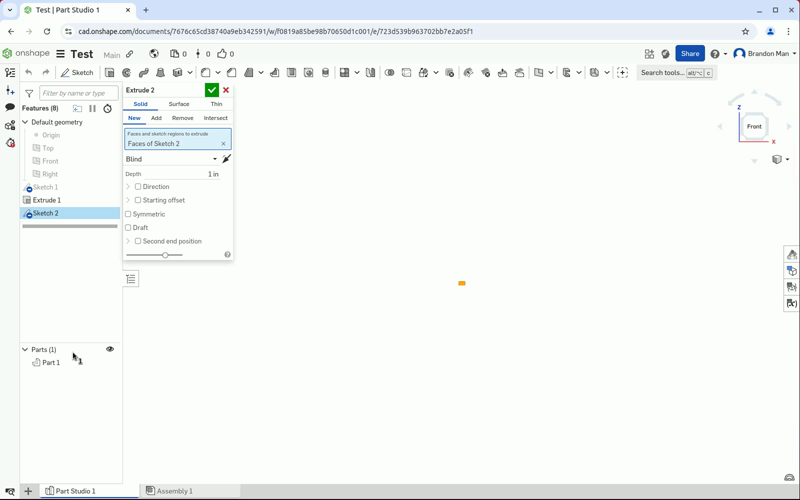
mouse_move(143, 106)
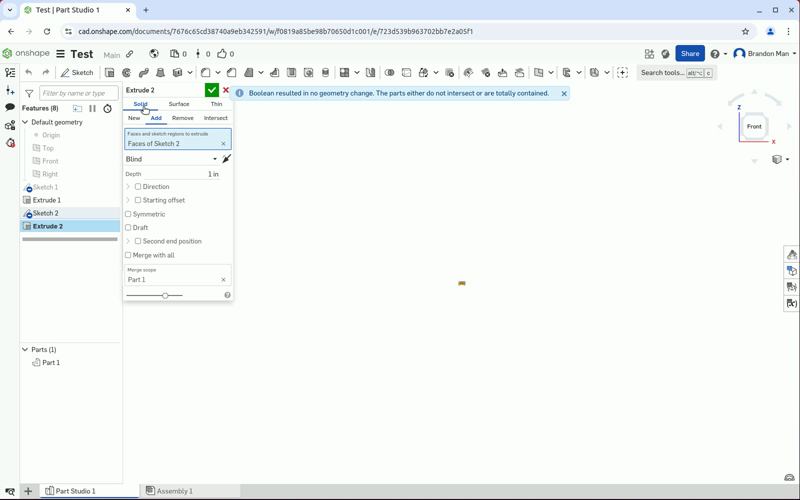
click(143, 106)
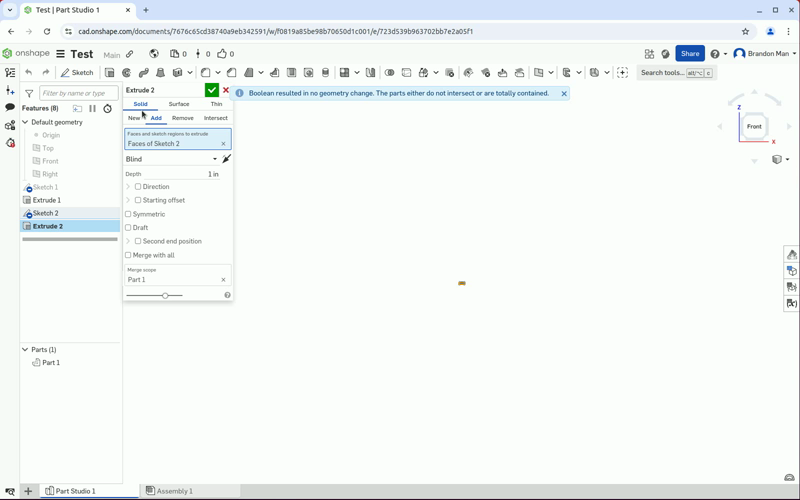
mouse_move(137, 120)
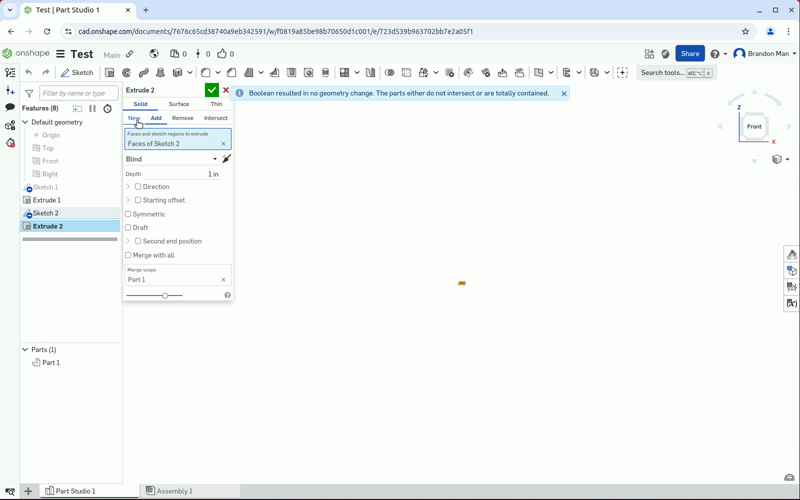
click(137, 120)
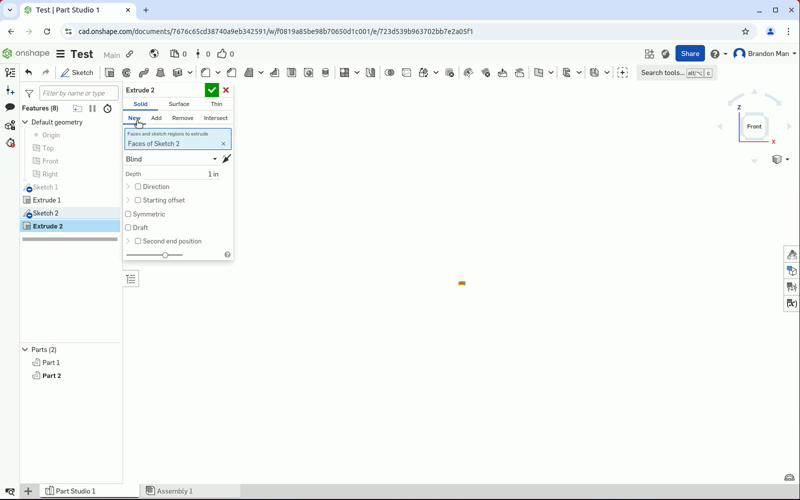
key(tab, 4)
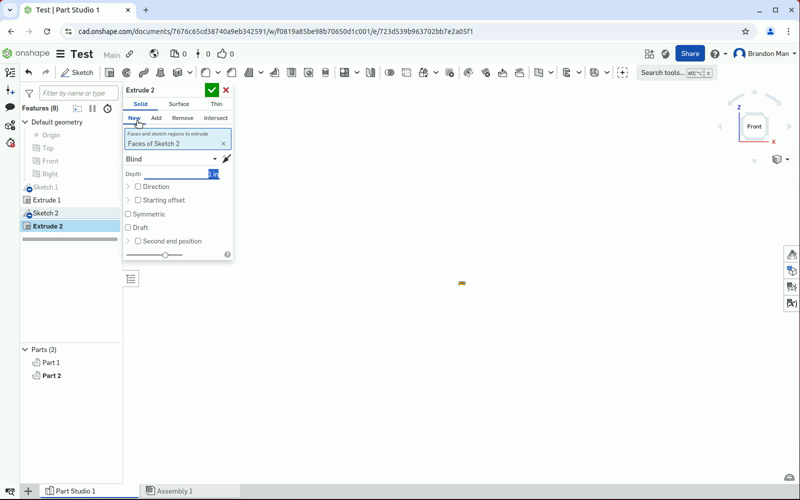
text(23.108)
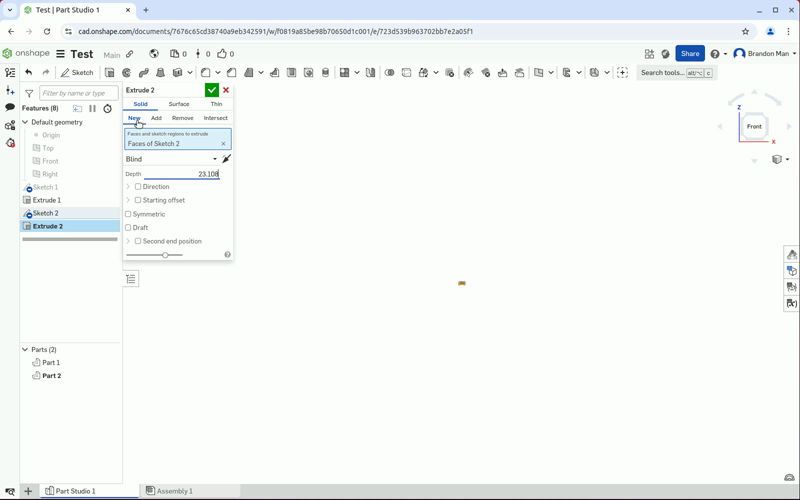
key(enter)
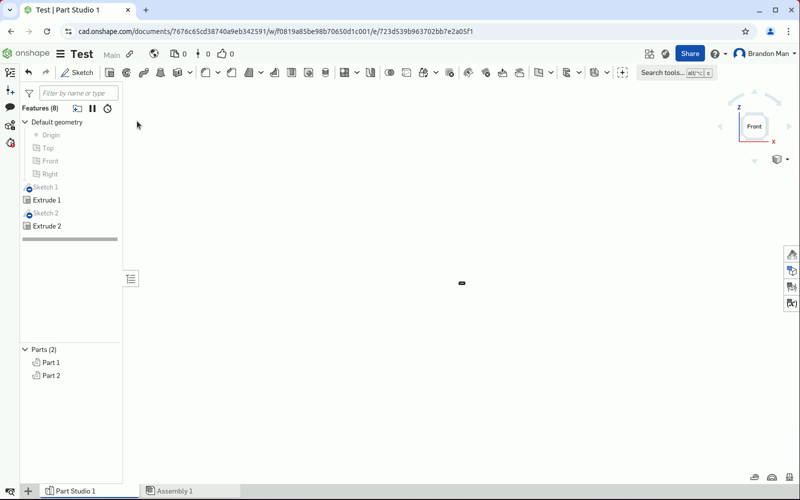
key(shift+h)
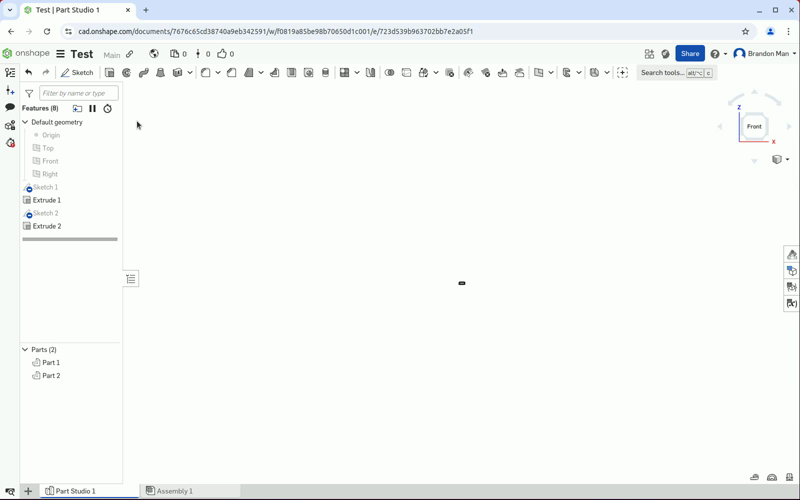
key(shift+h)
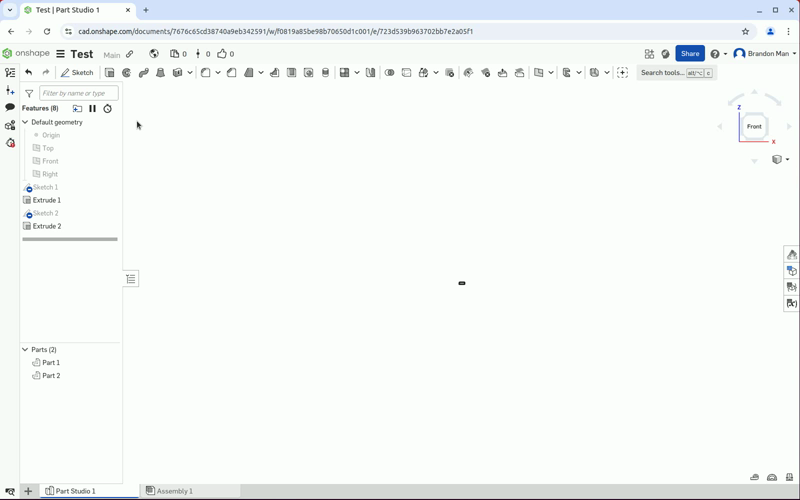
mouse_move(73, 189)
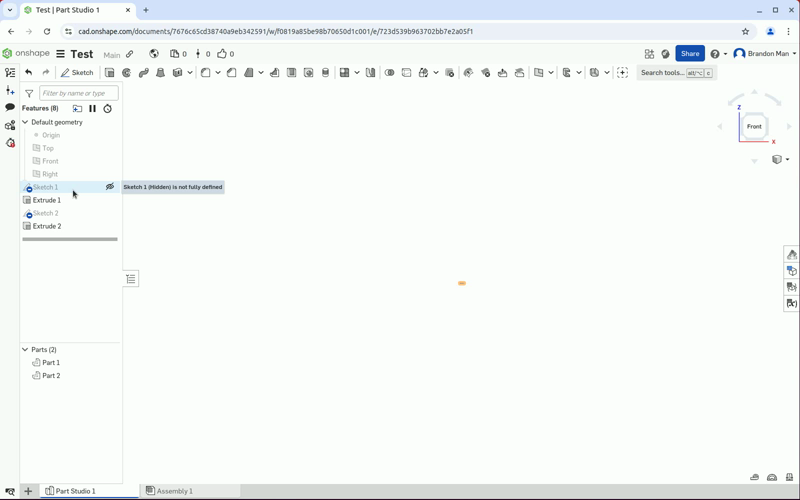
click(73, 189)
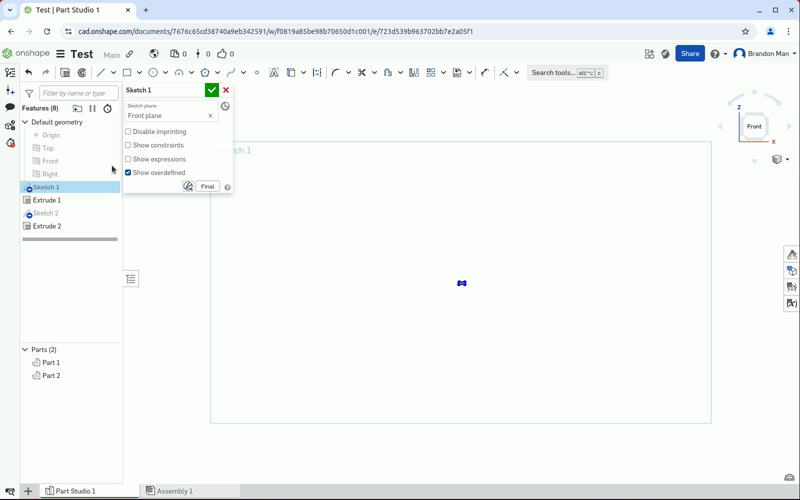
mouse_move(229, 92)
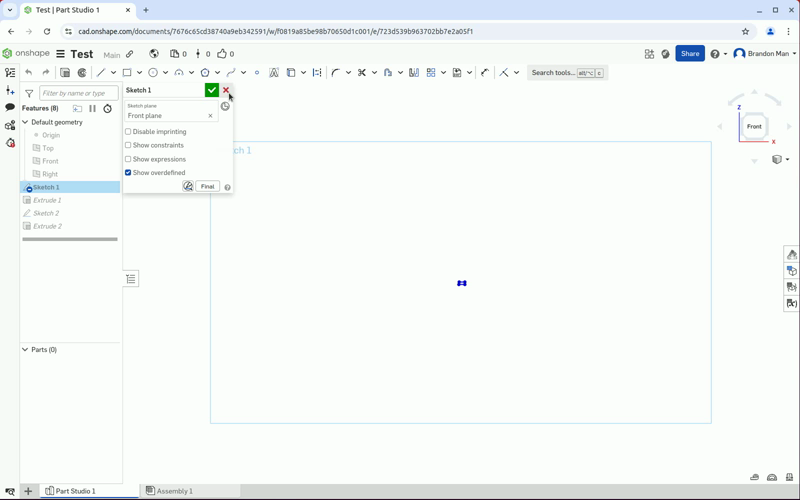
click(229, 92)
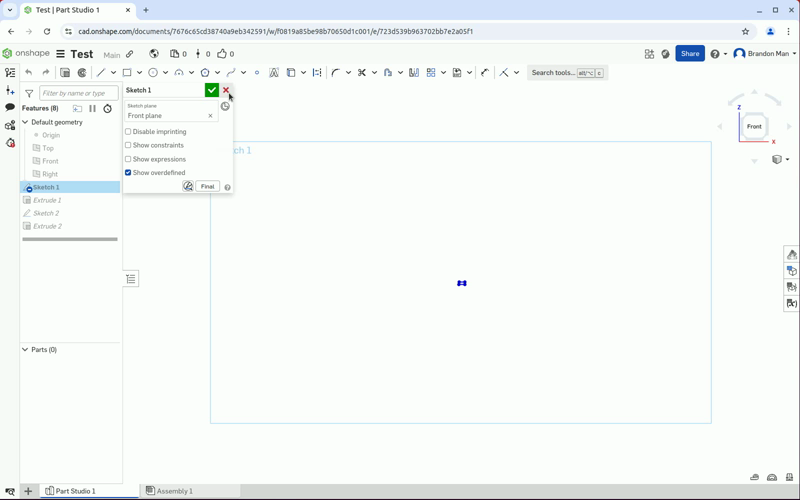
key(shift+s)
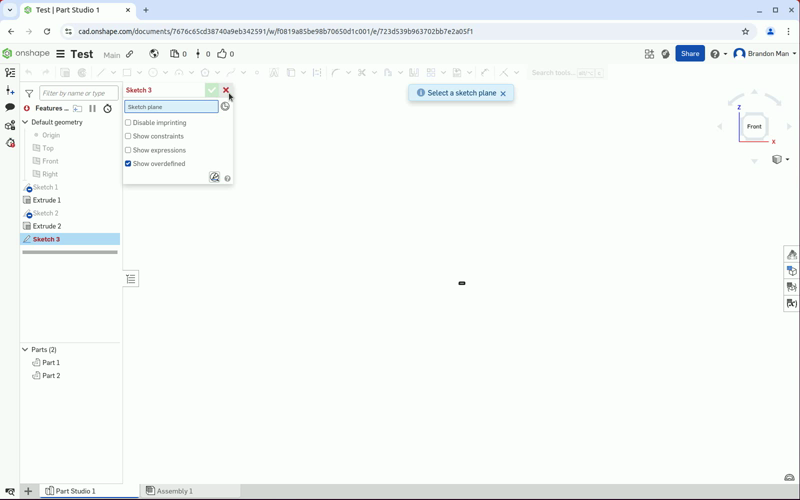
mouse_move(73, 163)
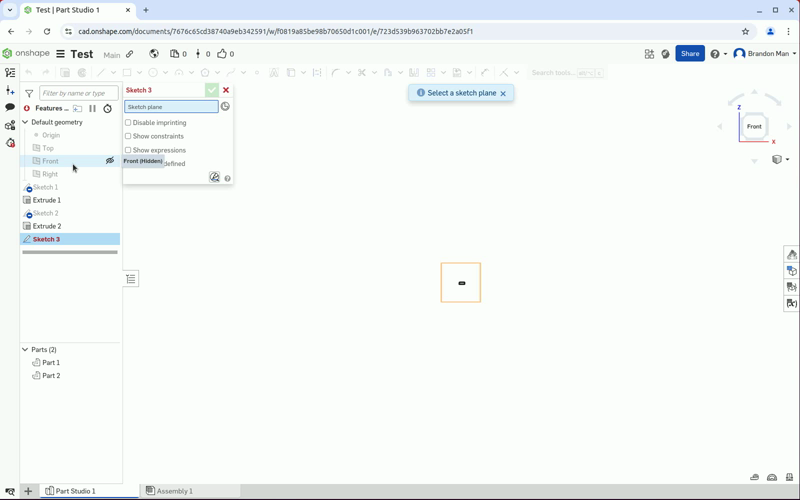
click(73, 163)
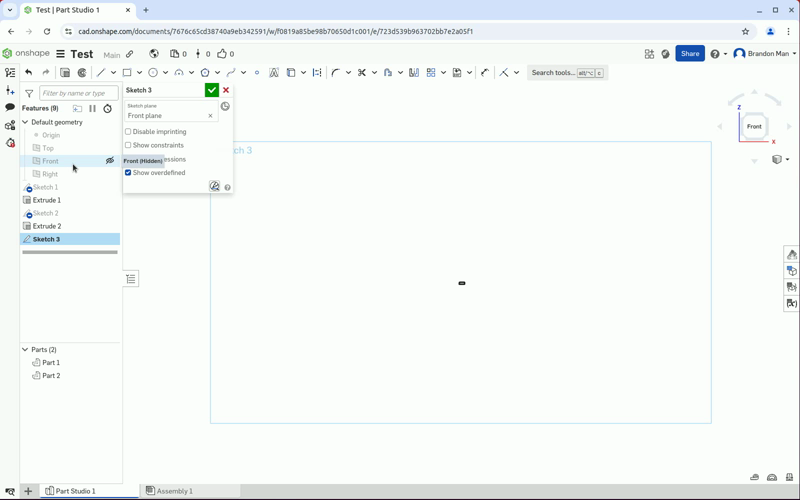
mouse_move(73, 352)
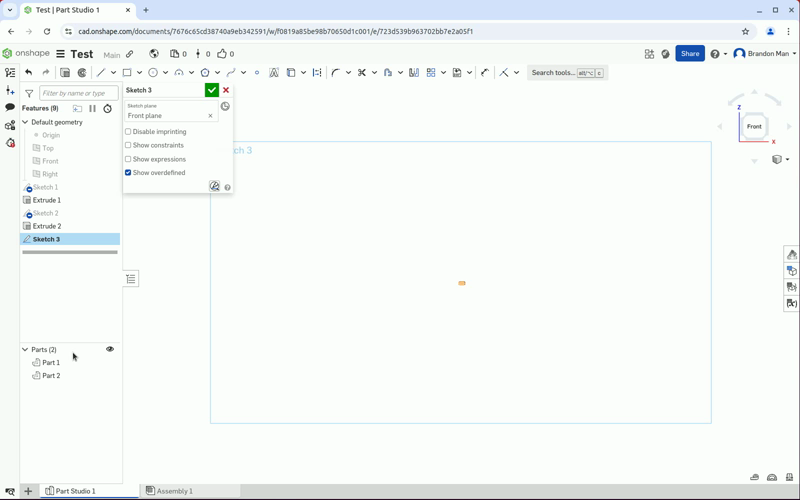
key(y)
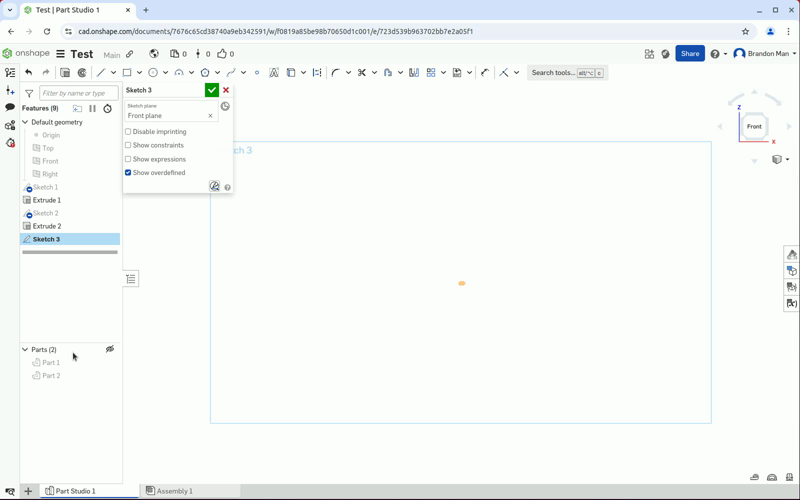
key(l)
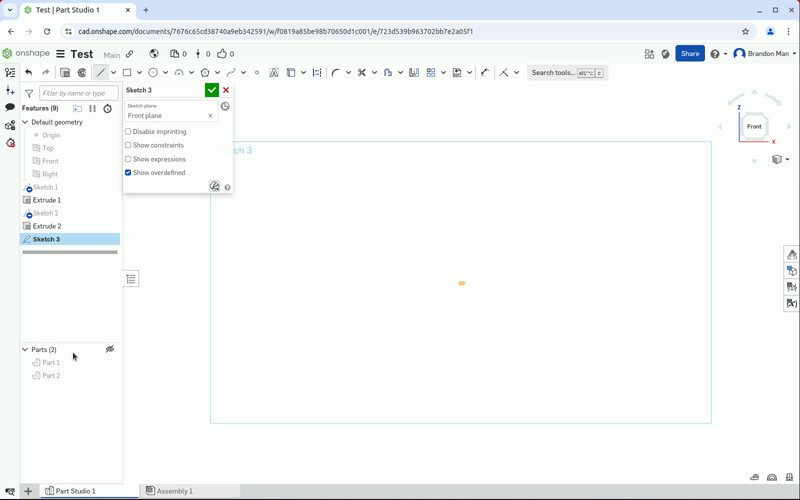
key_down(shift)
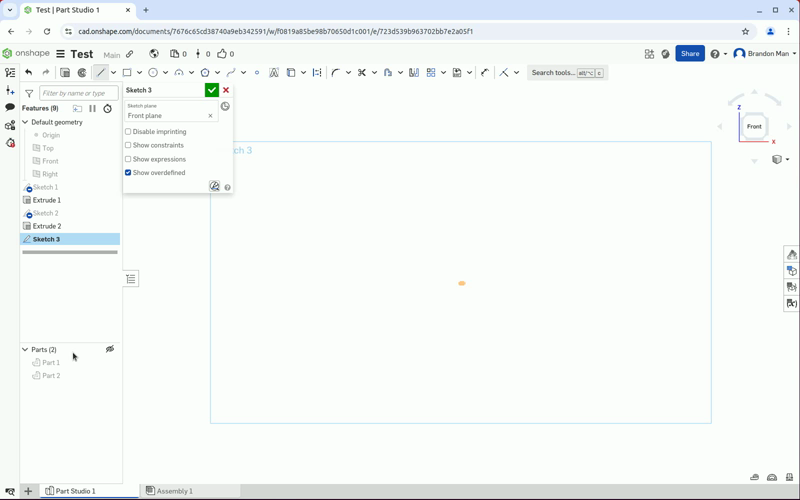
mouse_move(459, 284)
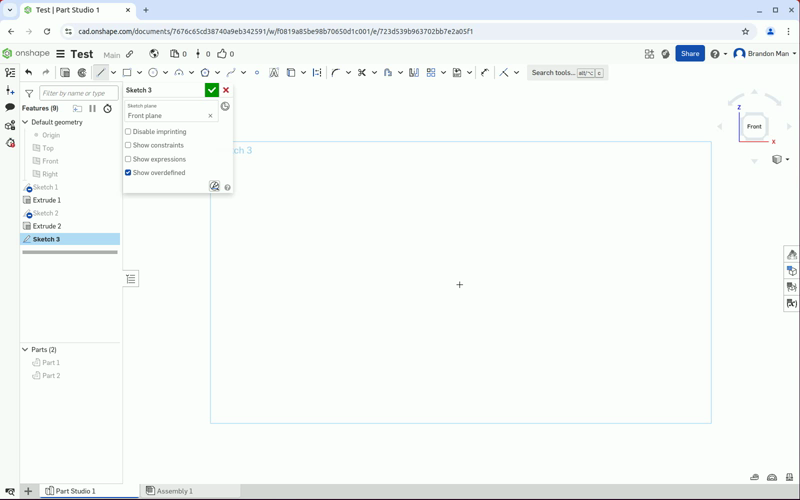
click(459, 284)
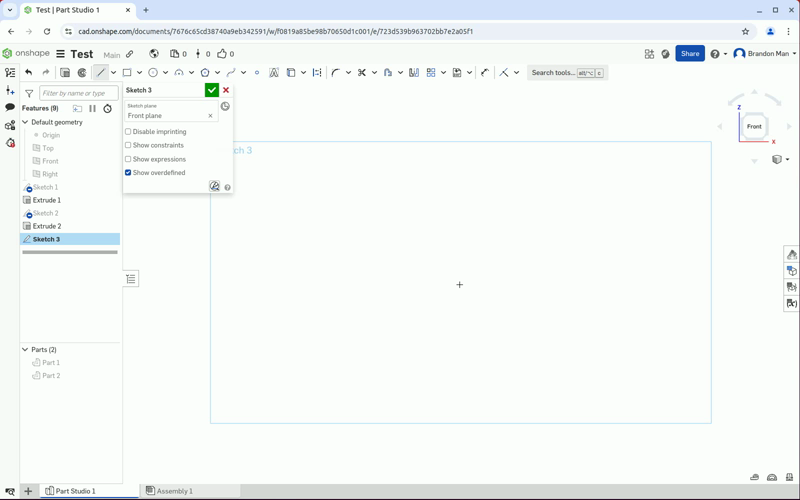
key_up(shift)
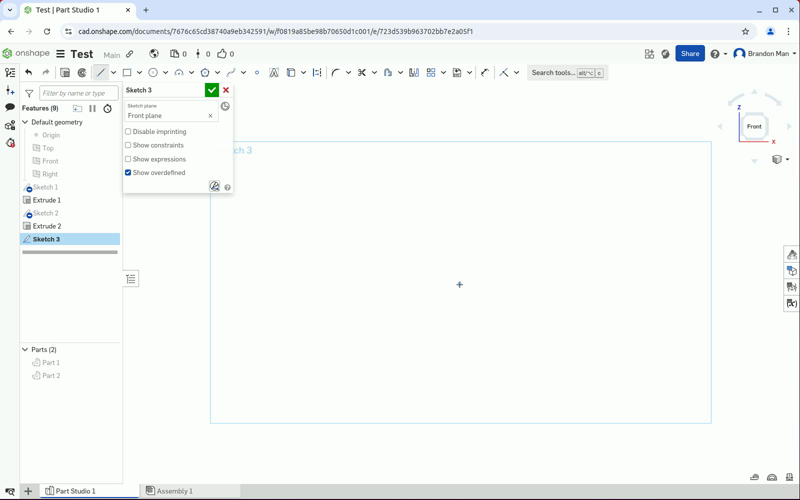
key_down(shift)
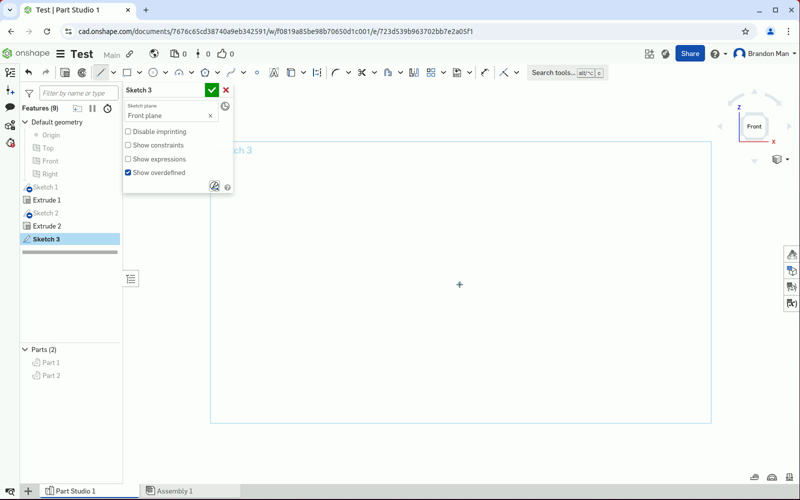
mouse_move(489, 284)
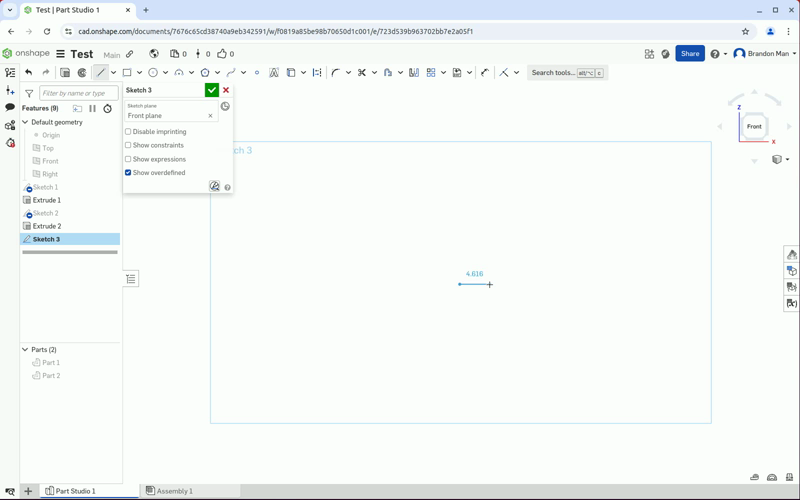
mouse_move(464, 284)
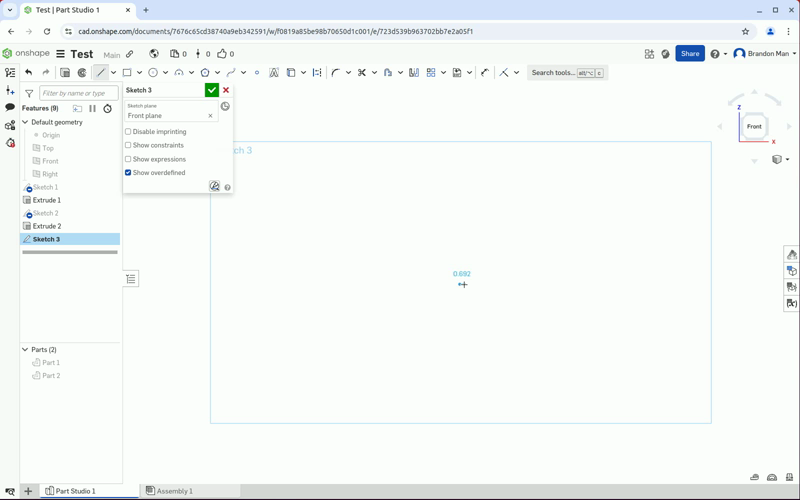
scroll(6)
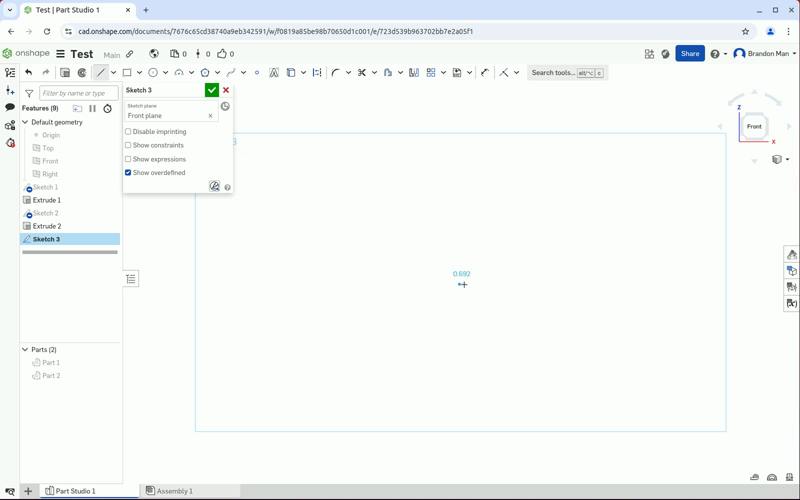
scroll(6)
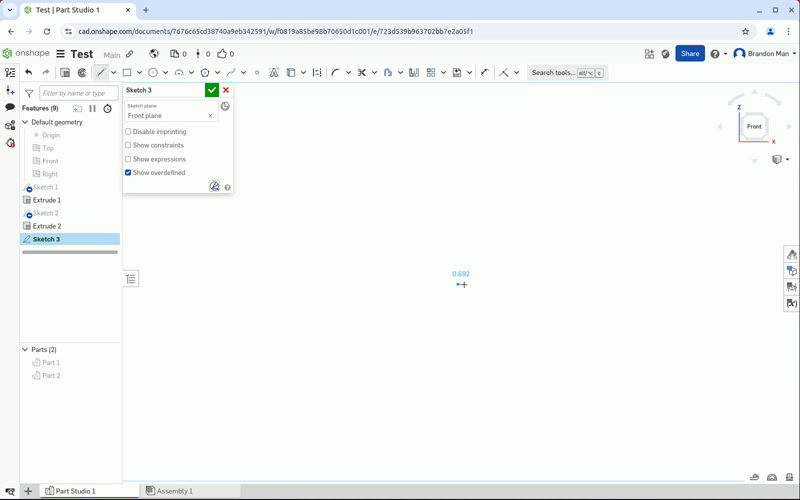
scroll(6)
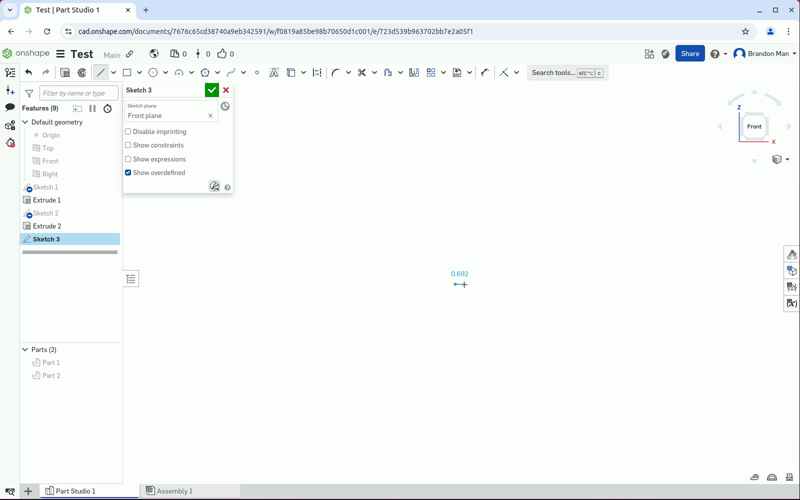
scroll(6)
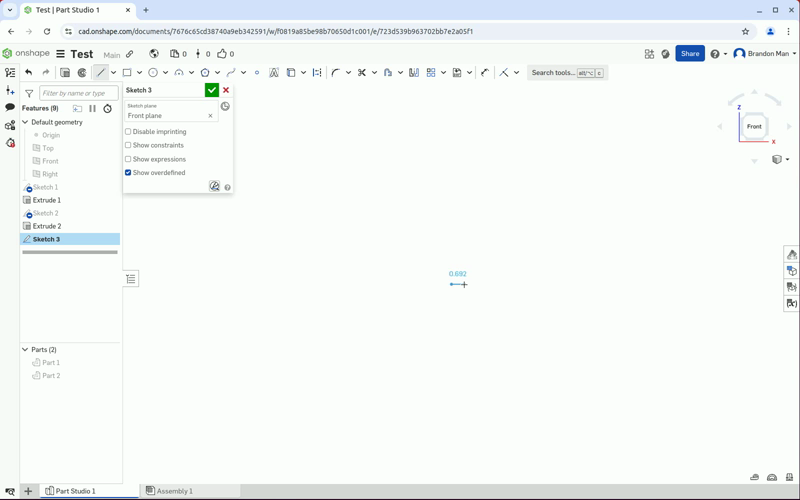
scroll(6)
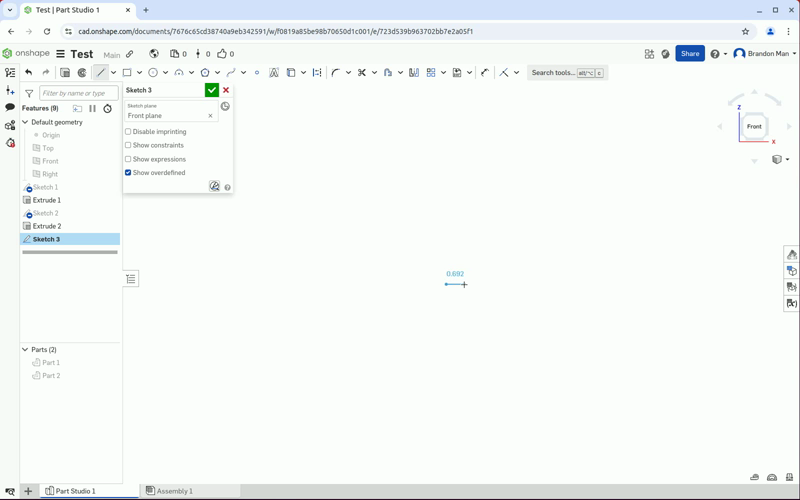
scroll(6)
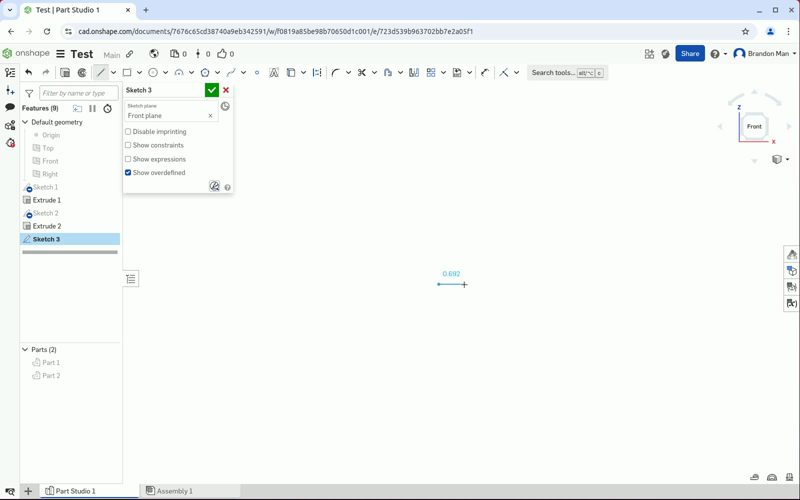
scroll(6)
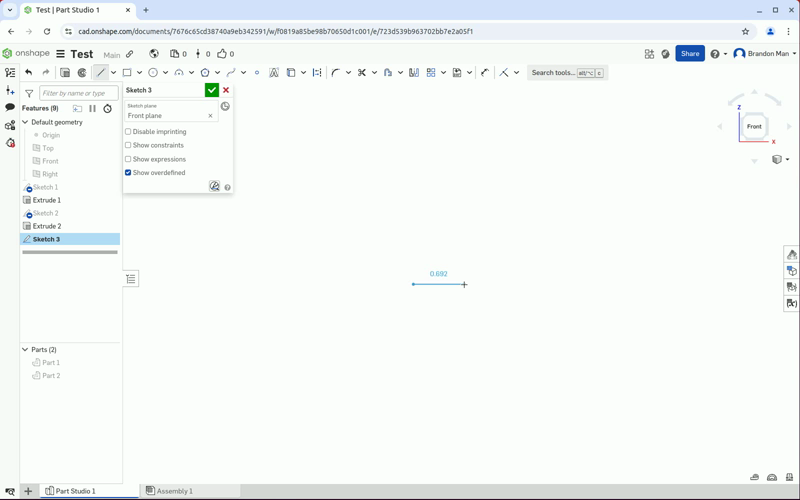
click(464, 284)
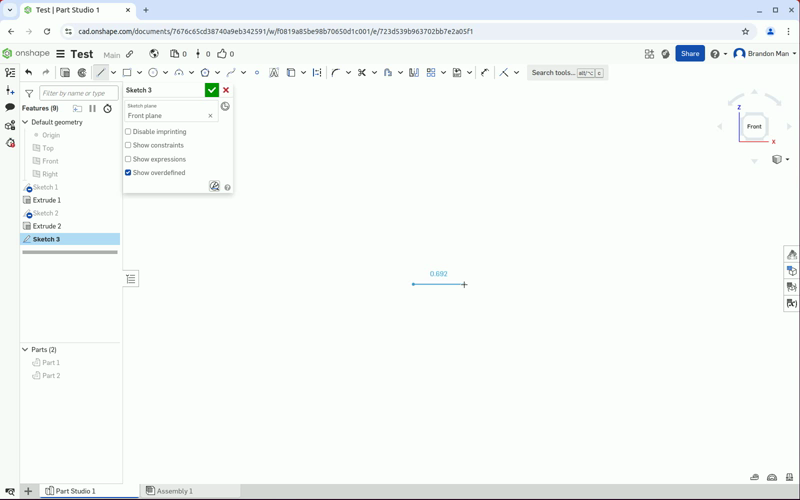
scroll(-6)
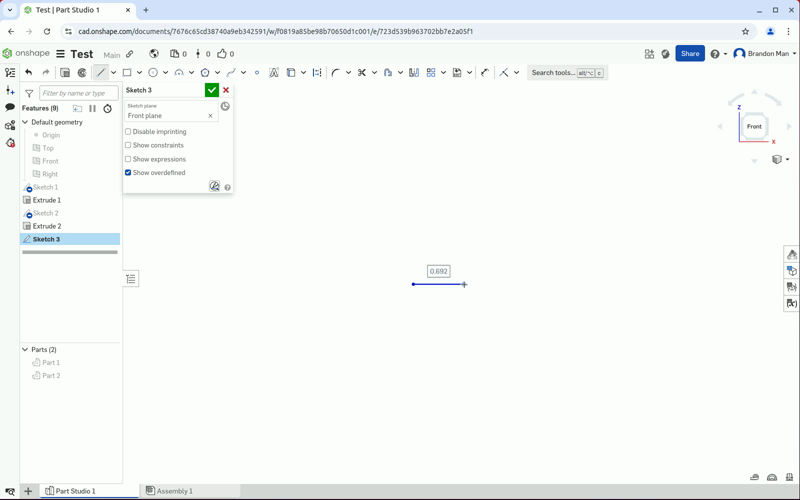
scroll(-6)
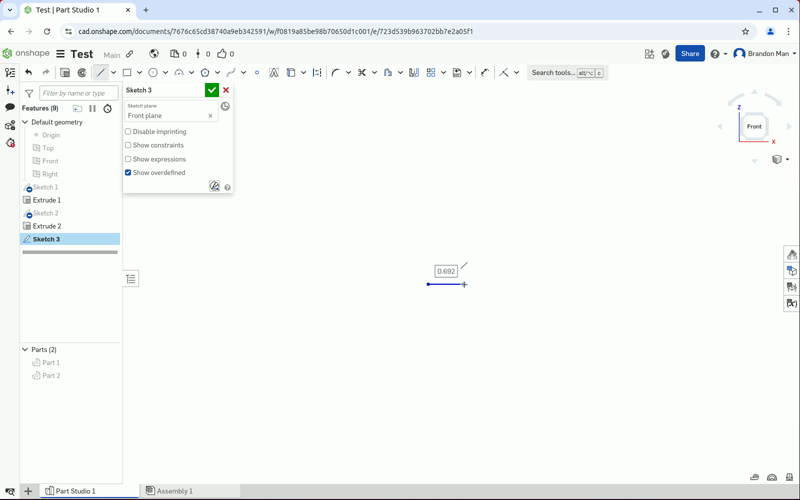
scroll(-6)
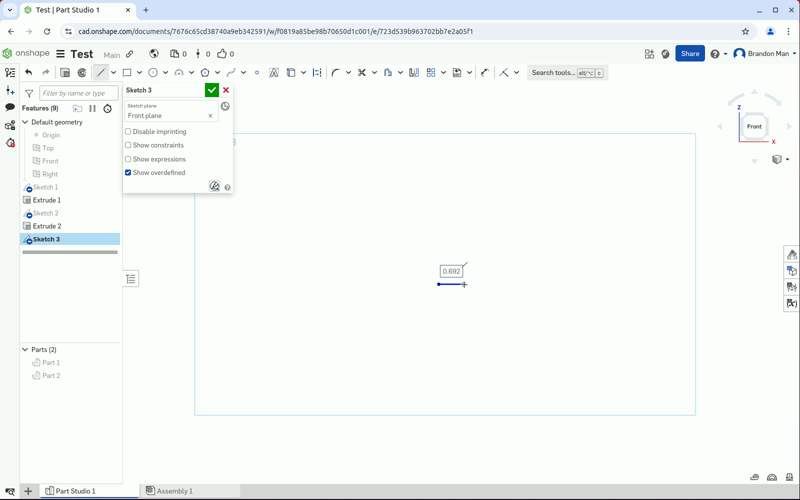
scroll(-6)
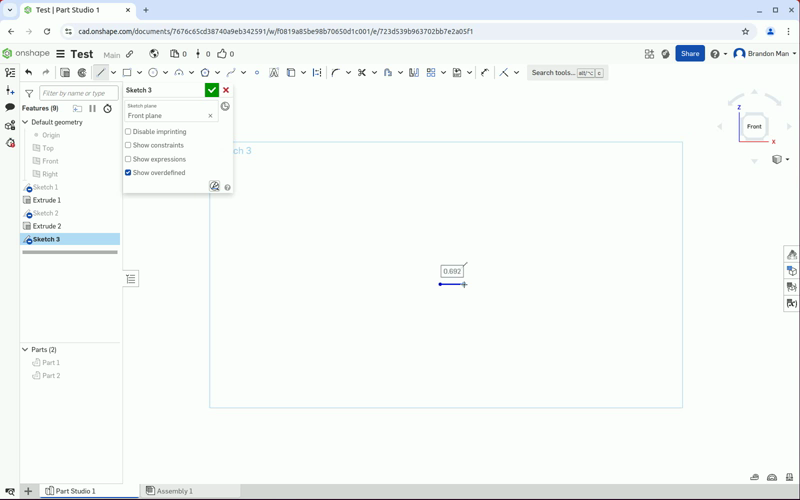
scroll(-6)
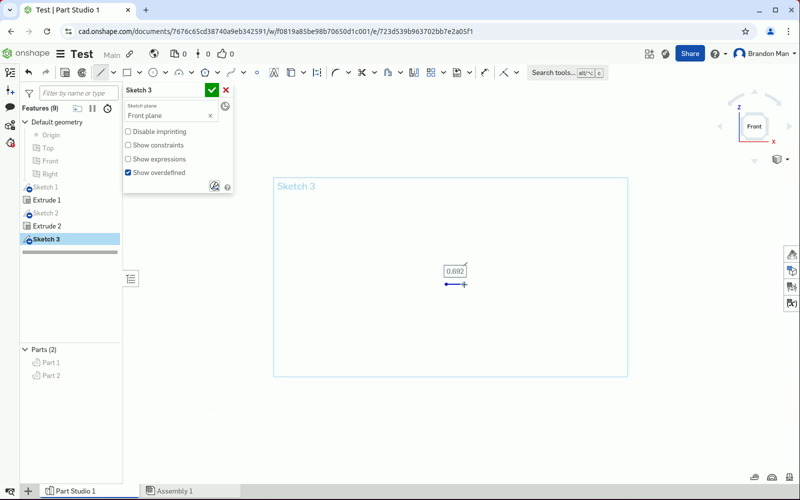
scroll(-6)
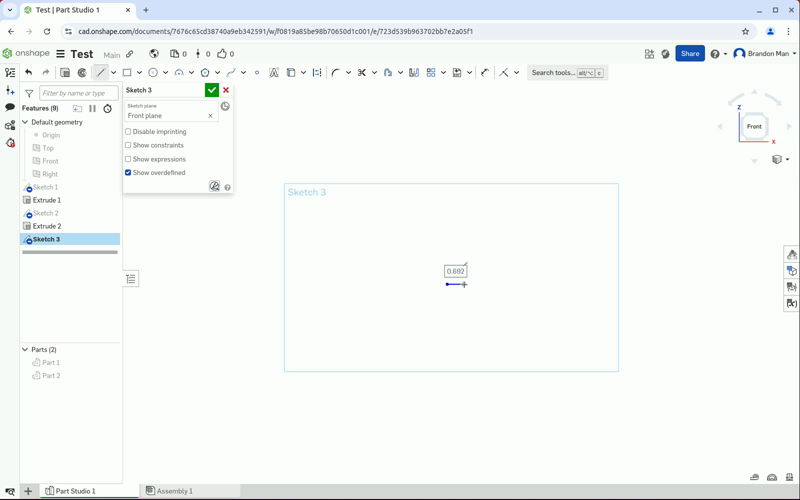
scroll(-6)
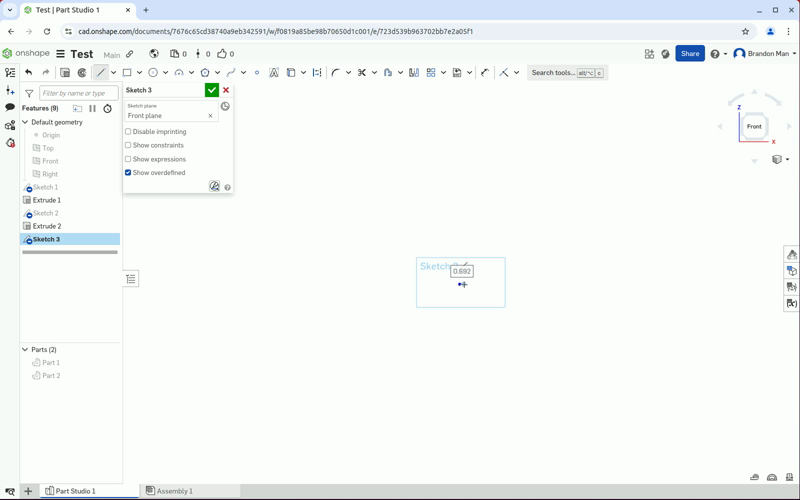
key_up(shift)
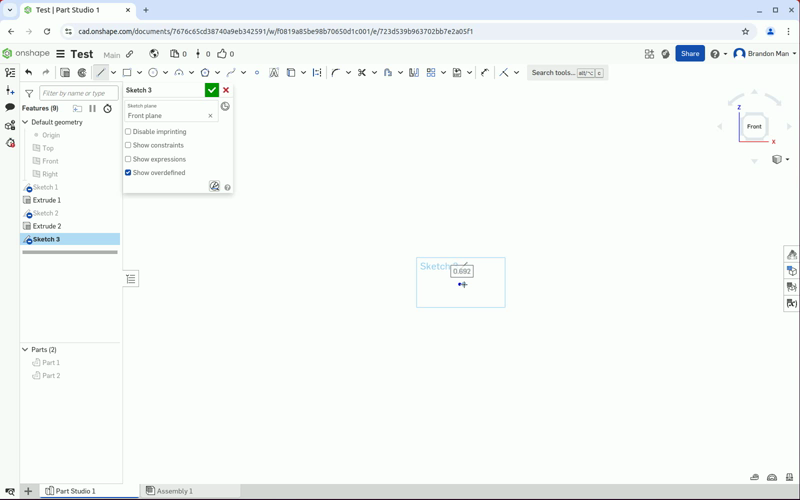
key_down(shift)
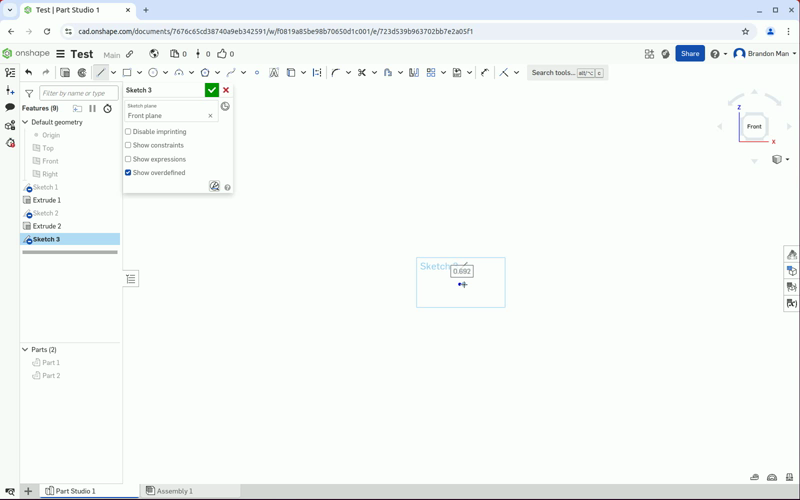
mouse_move(494, 284)
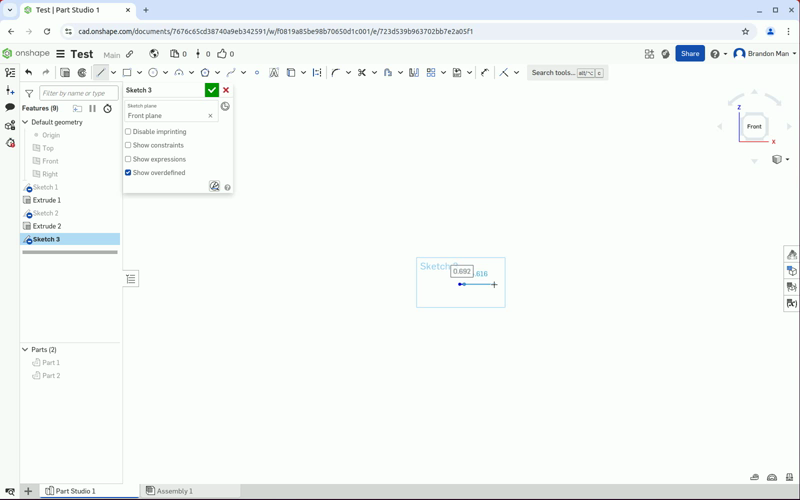
mouse_move(464, 282)
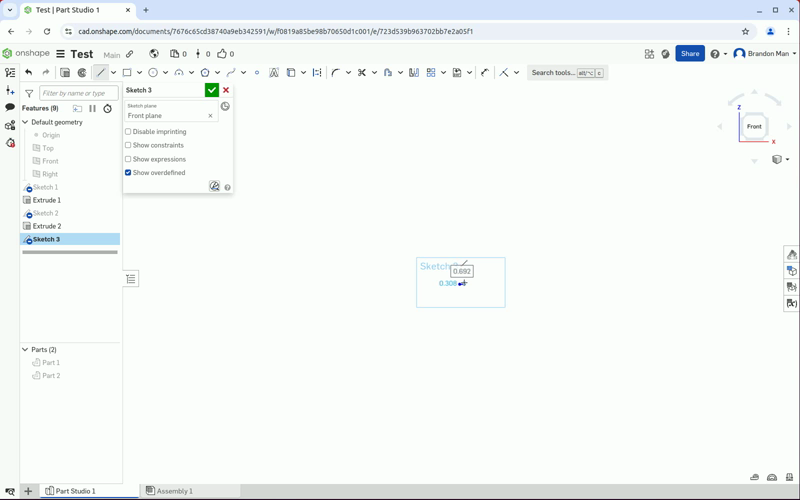
scroll(6)
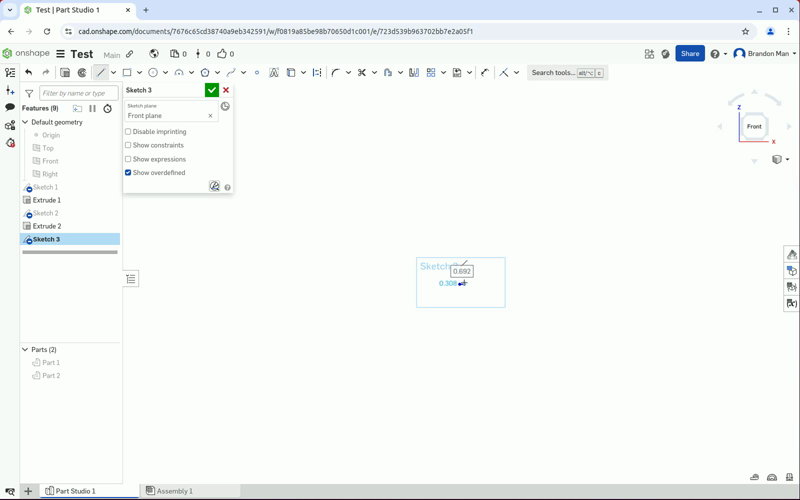
scroll(6)
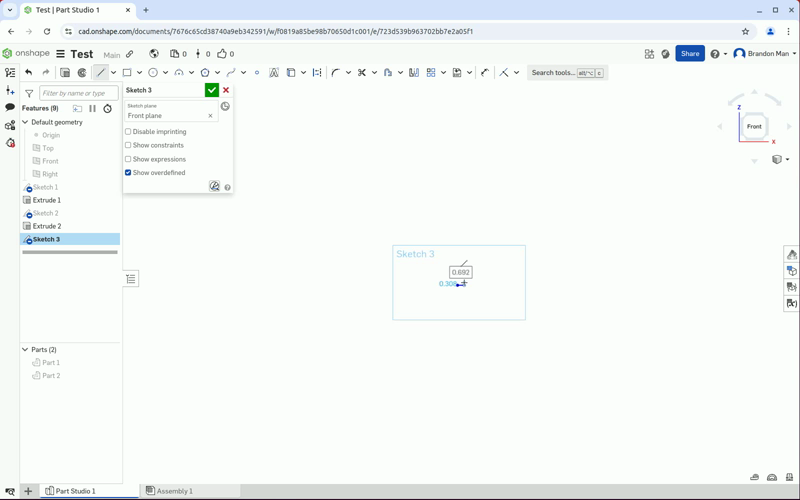
scroll(6)
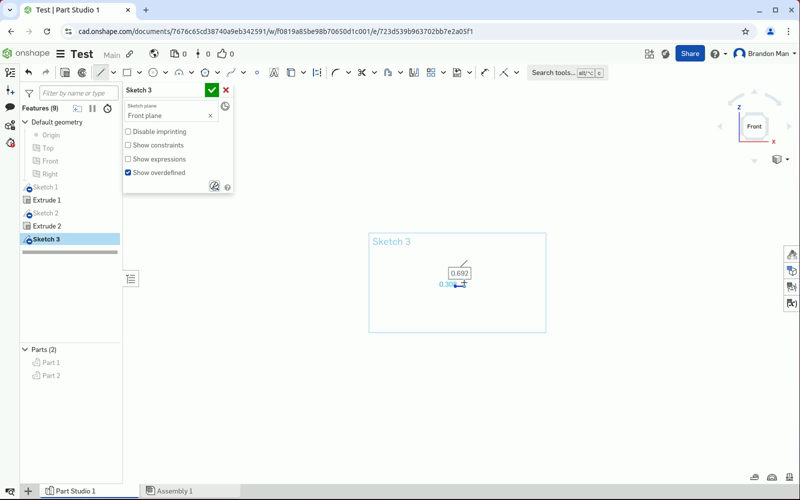
scroll(6)
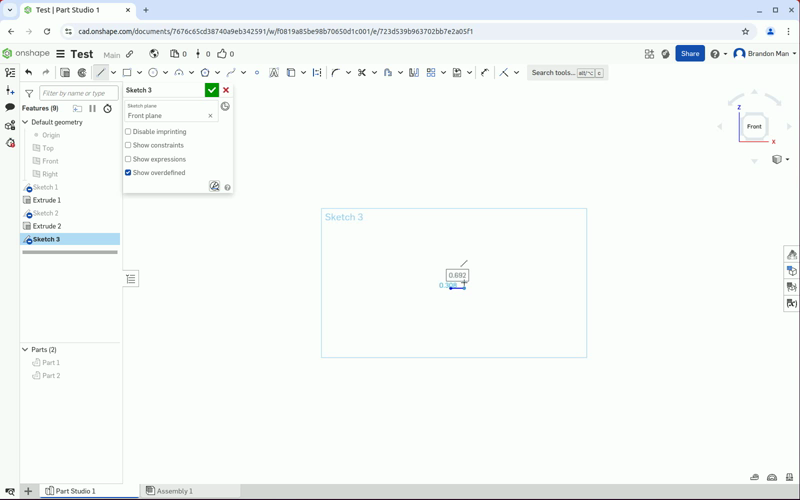
scroll(6)
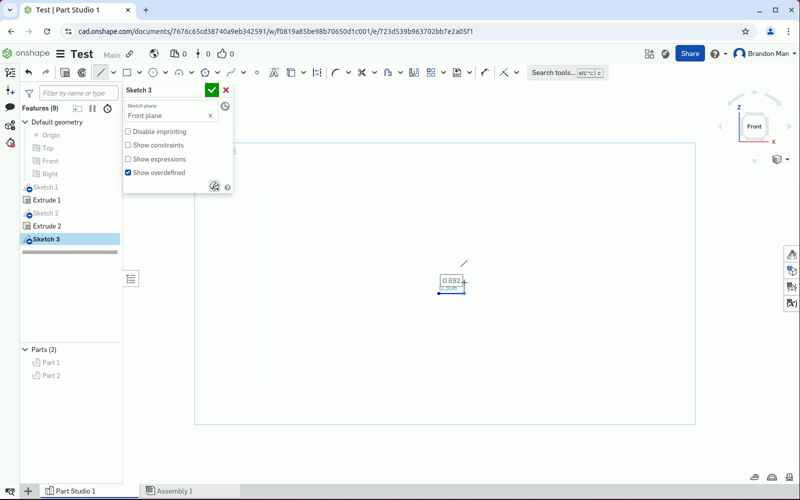
scroll(6)
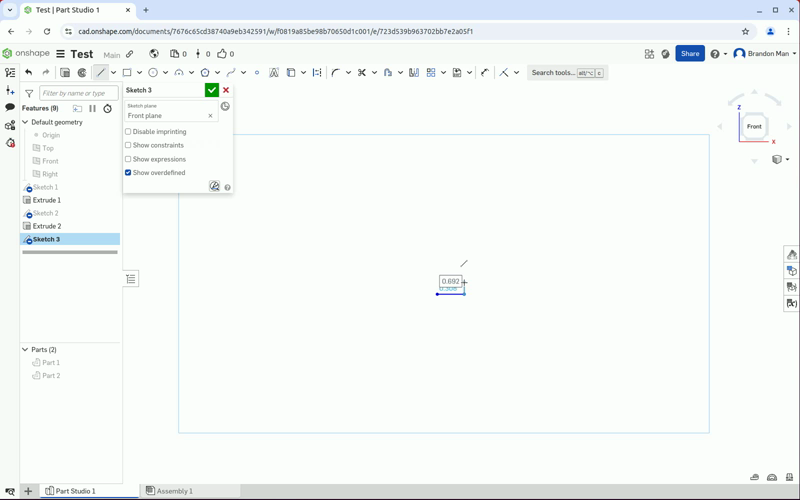
scroll(6)
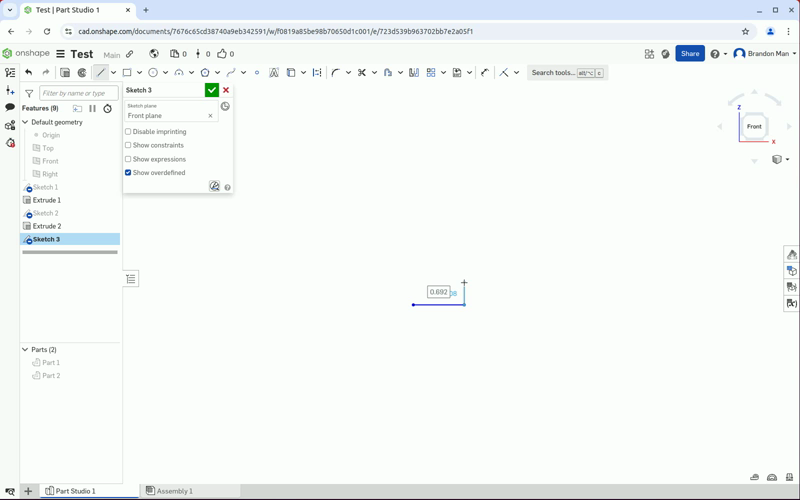
click(464, 282)
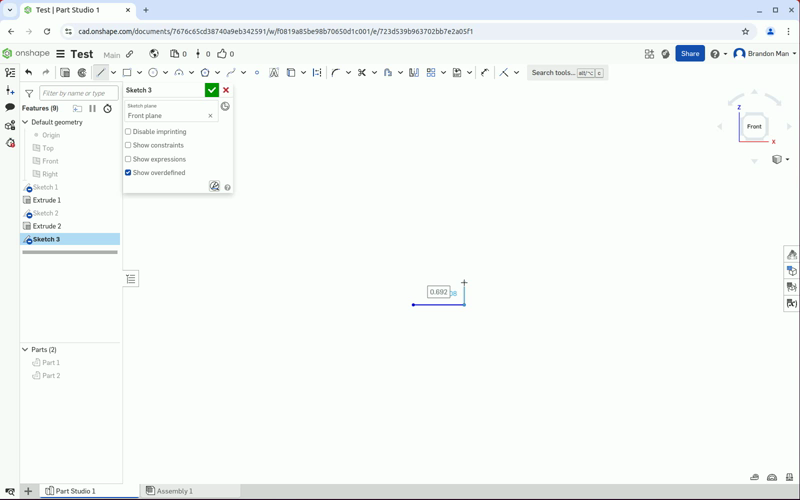
scroll(-6)
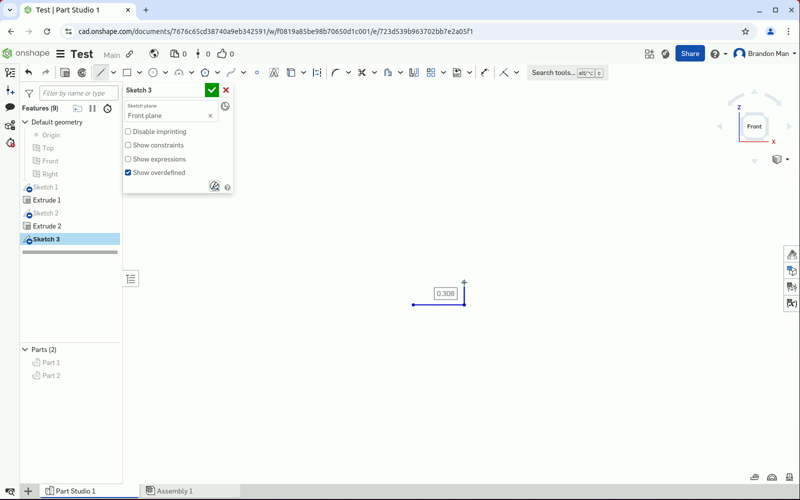
scroll(-6)
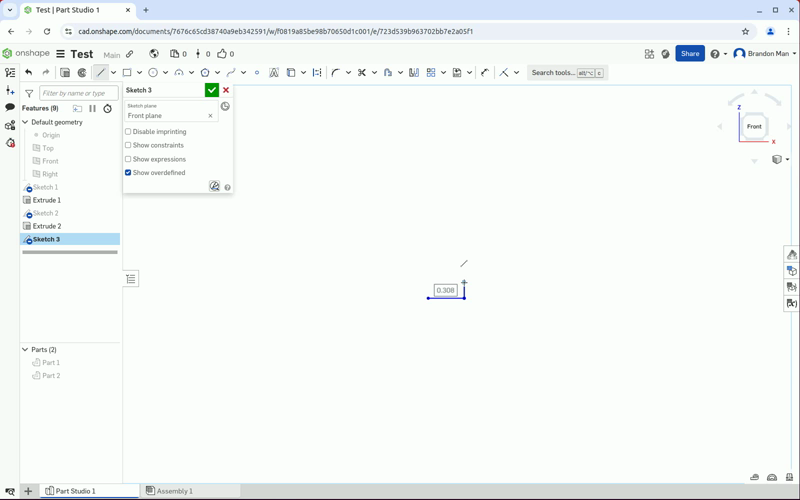
scroll(-6)
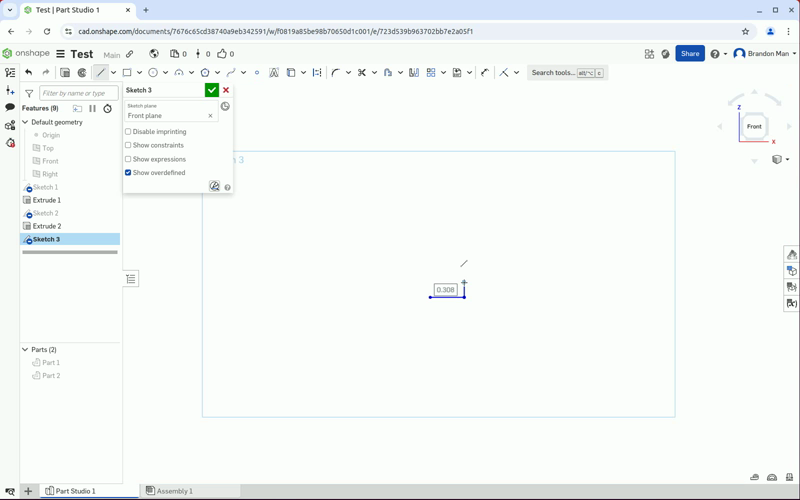
scroll(-6)
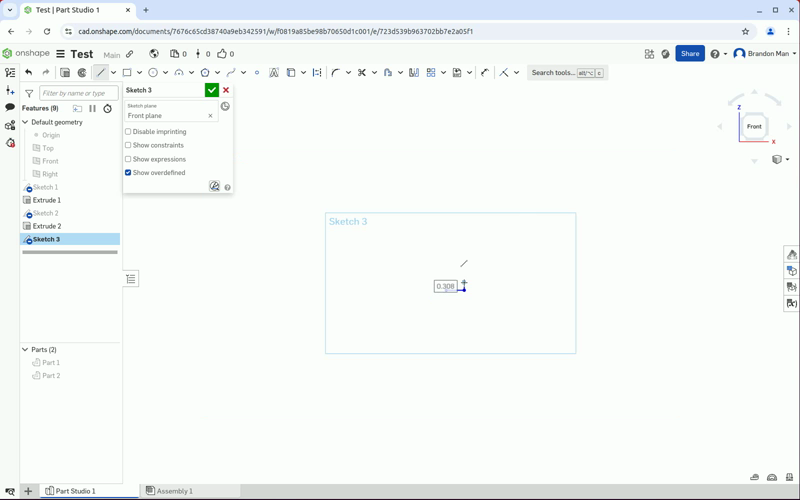
scroll(-6)
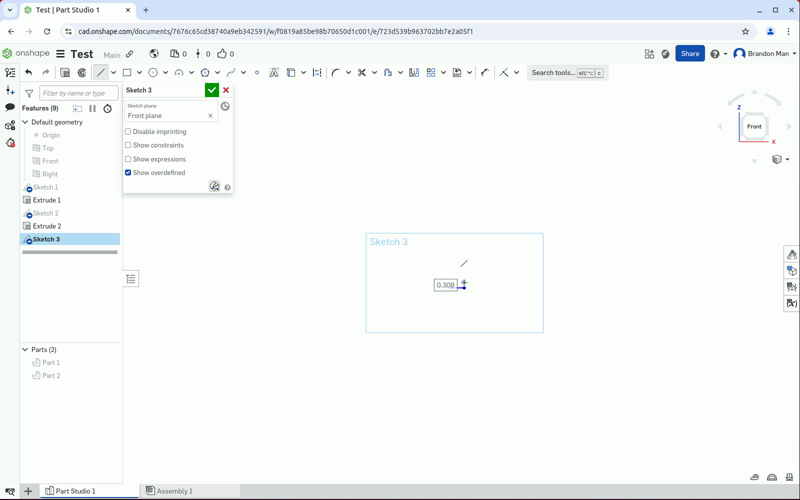
scroll(-6)
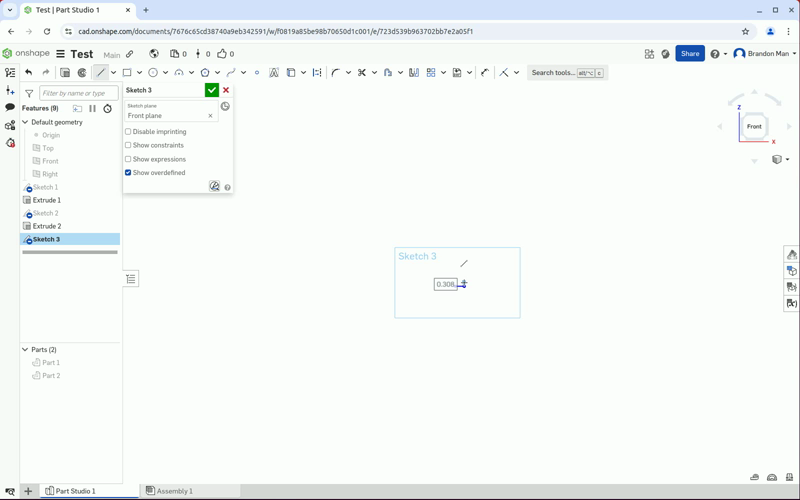
scroll(-6)
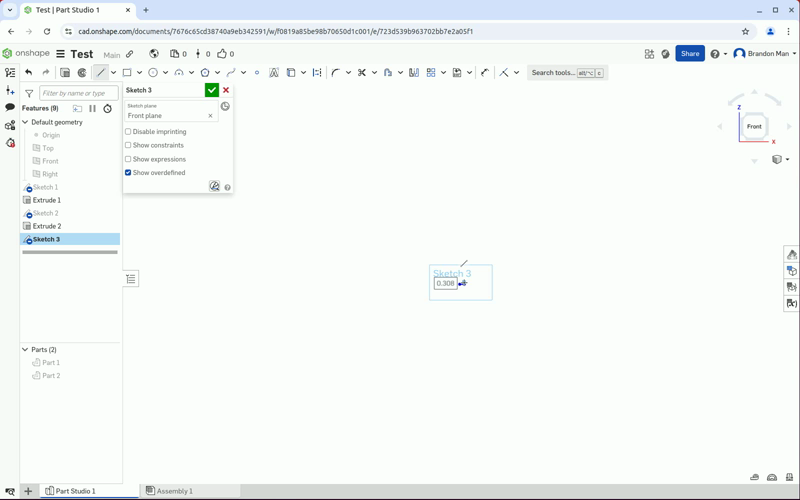
key_up(shift)
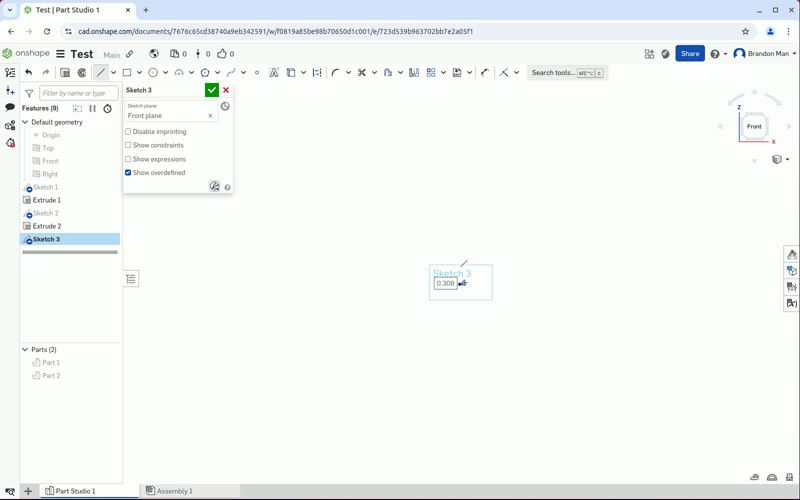
key_down(shift)
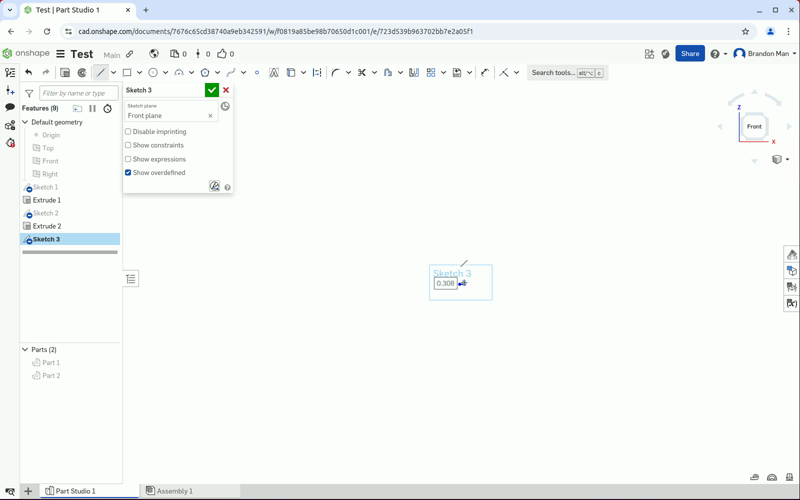
mouse_move(494, 282)
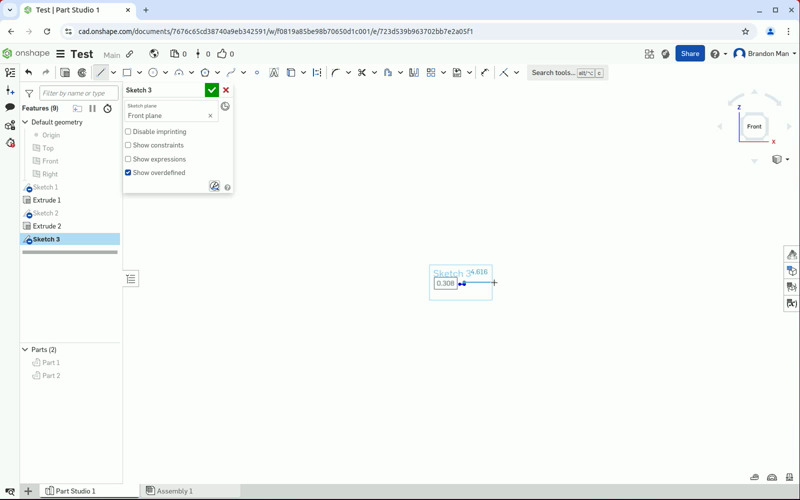
mouse_move(459, 282)
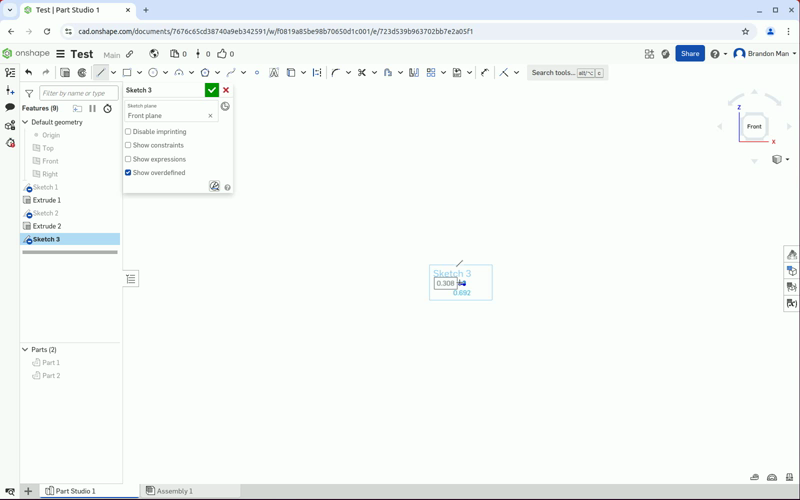
scroll(6)
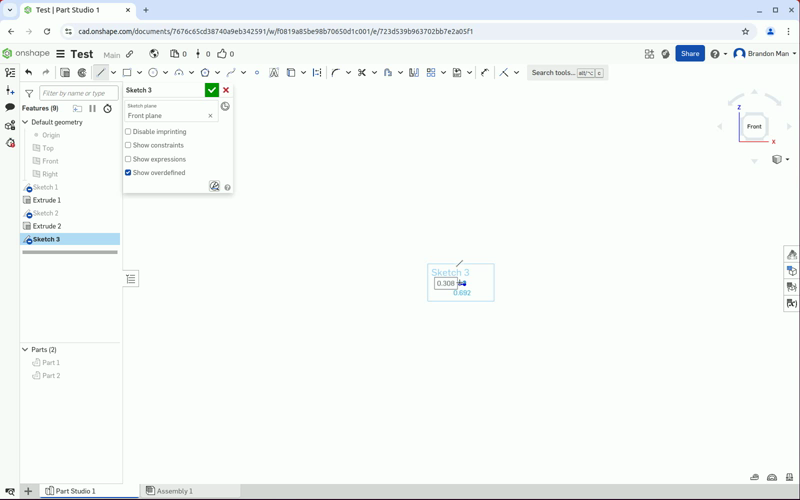
scroll(6)
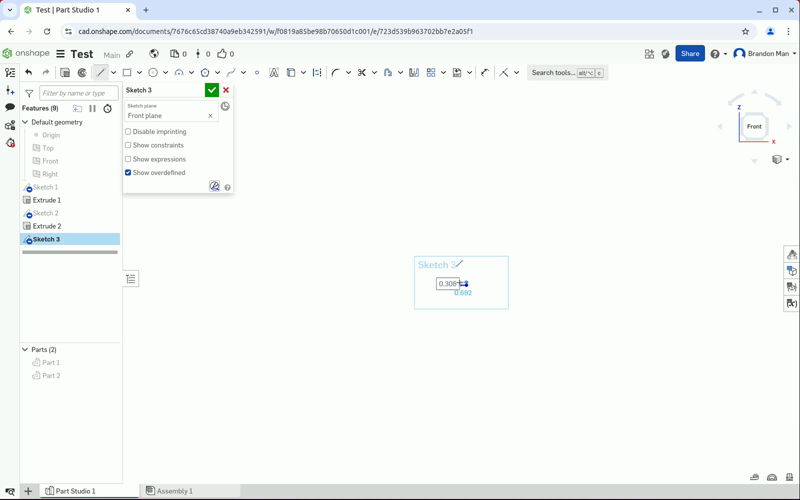
scroll(6)
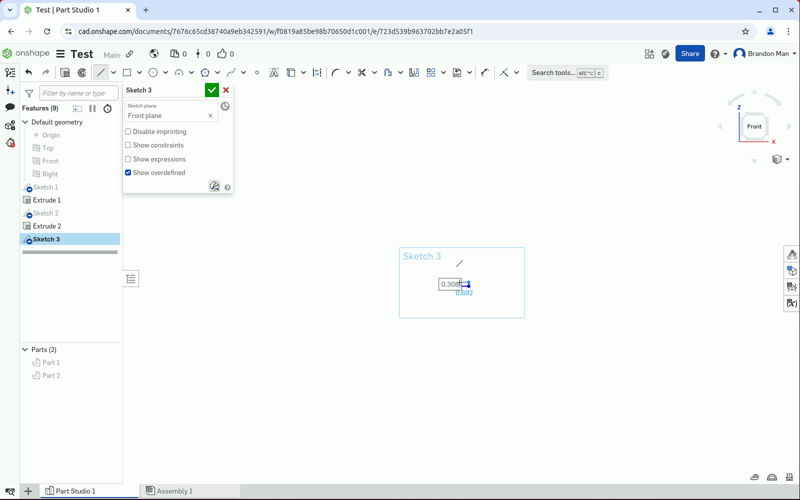
scroll(6)
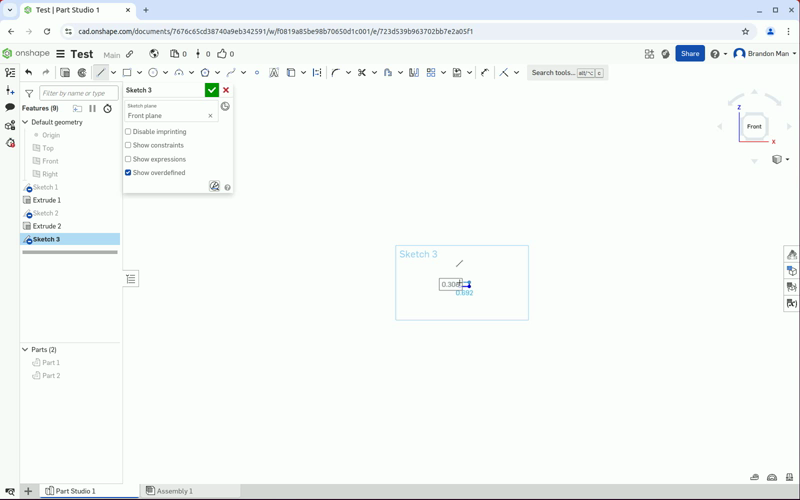
scroll(6)
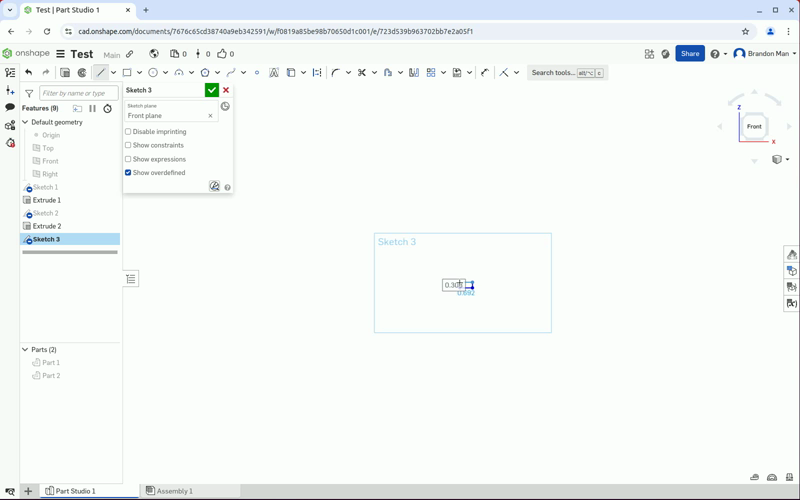
scroll(6)
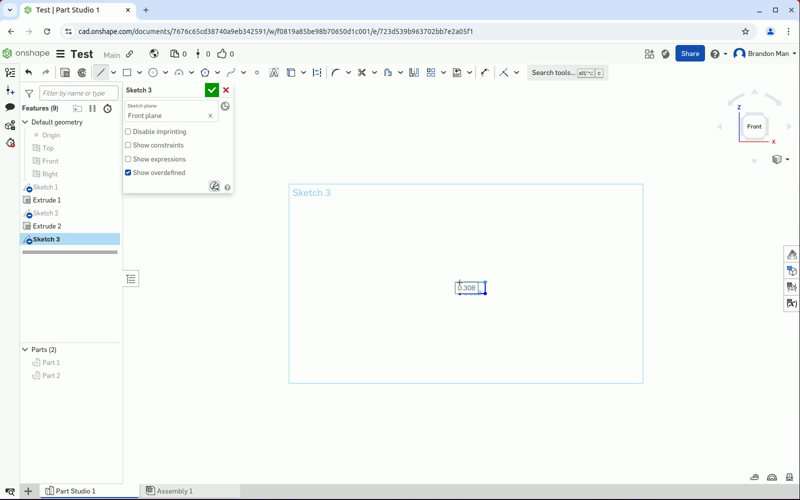
scroll(6)
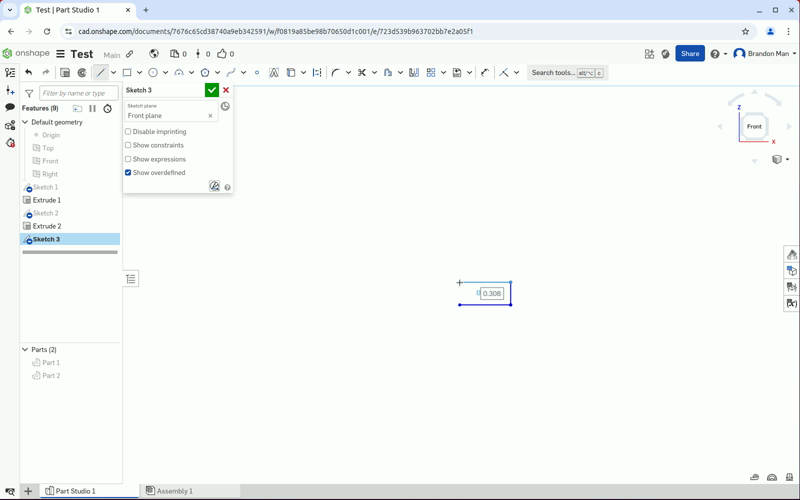
click(459, 282)
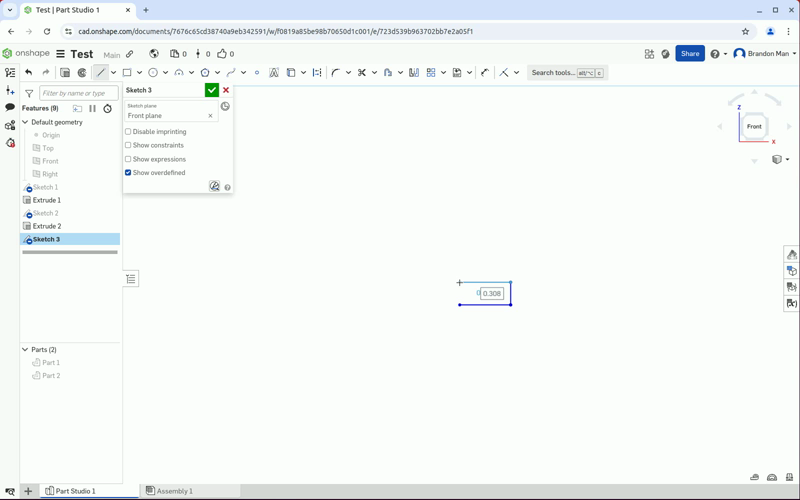
scroll(-6)
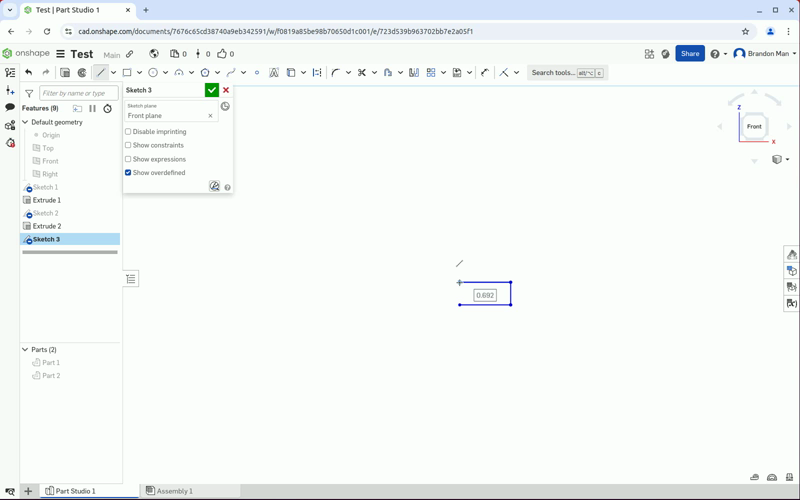
scroll(-6)
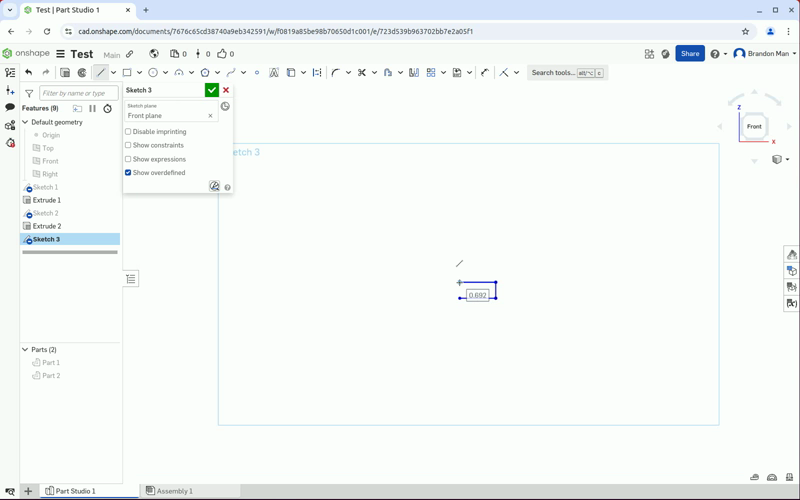
scroll(-6)
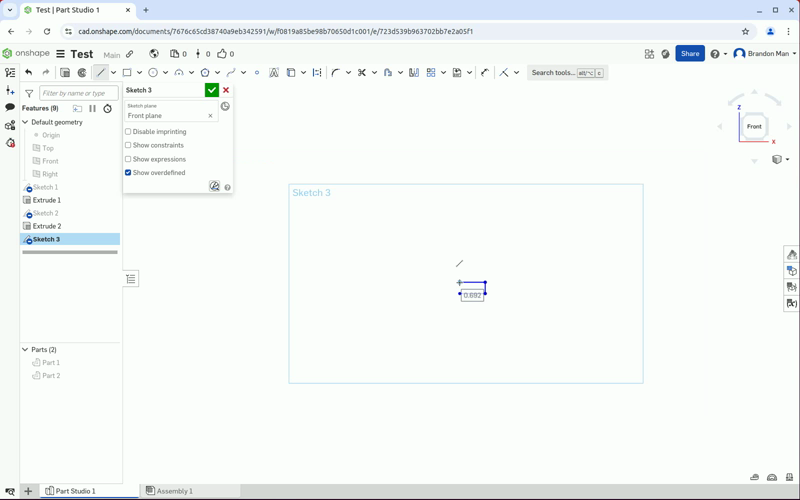
scroll(-6)
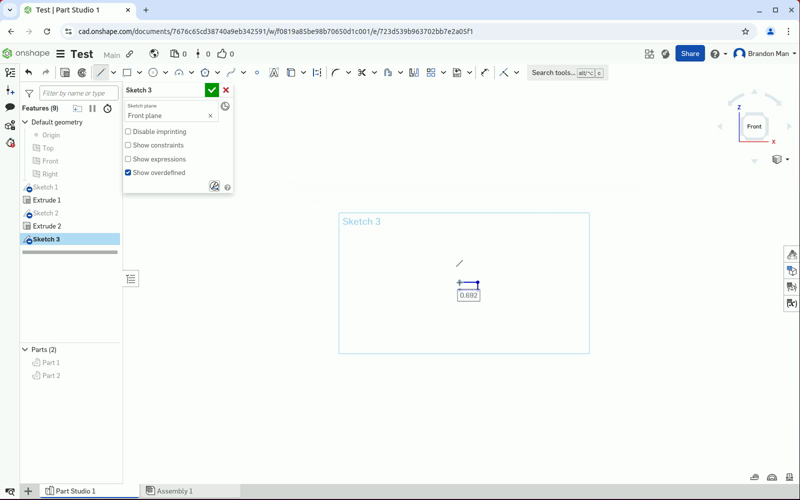
scroll(-6)
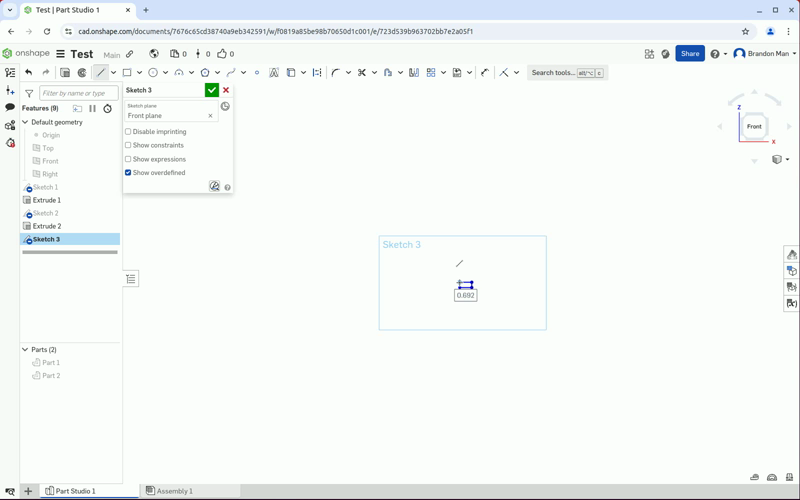
scroll(-6)
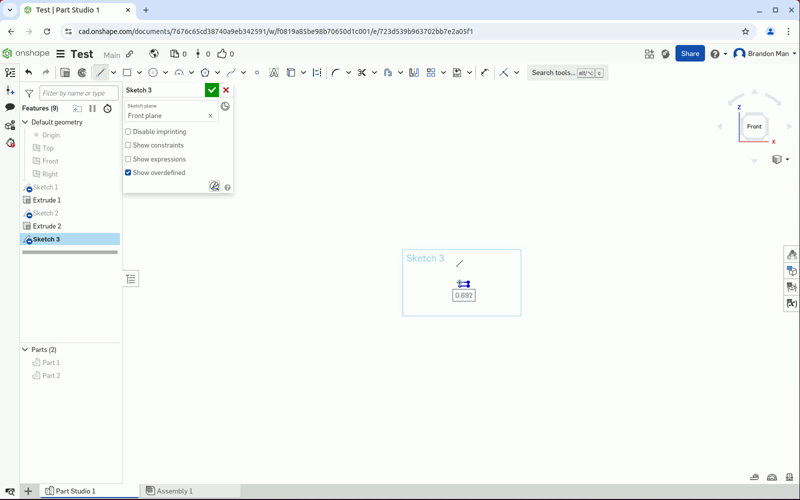
scroll(-6)
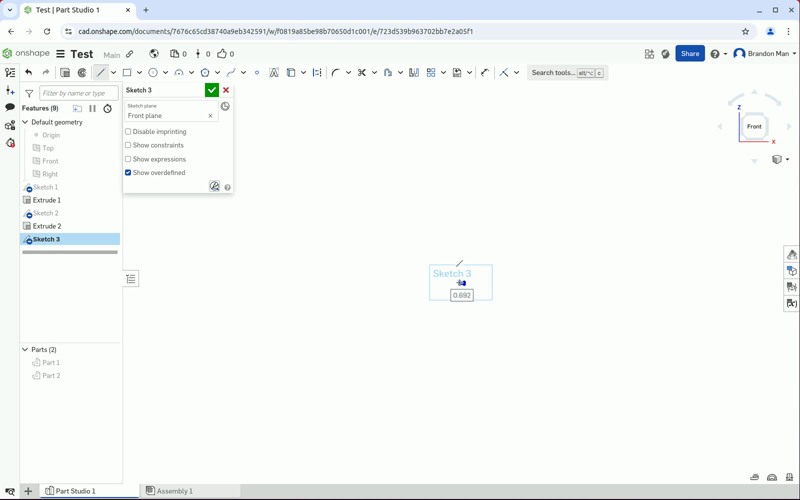
key_up(shift)
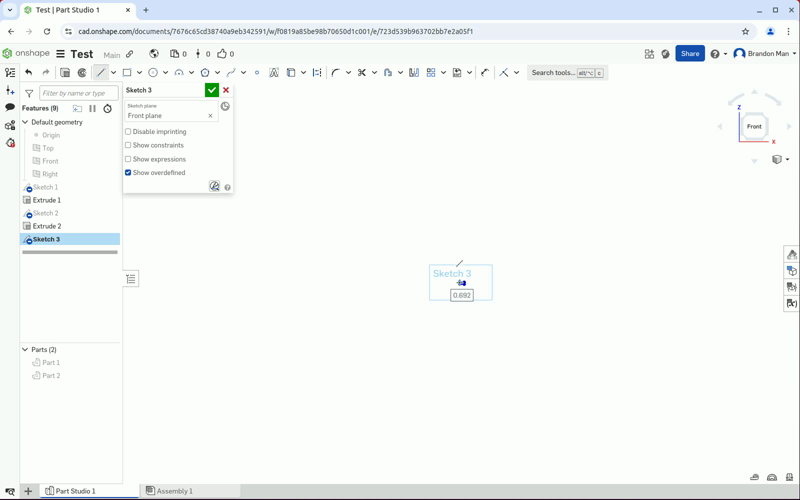
mouse_move(489, 282)
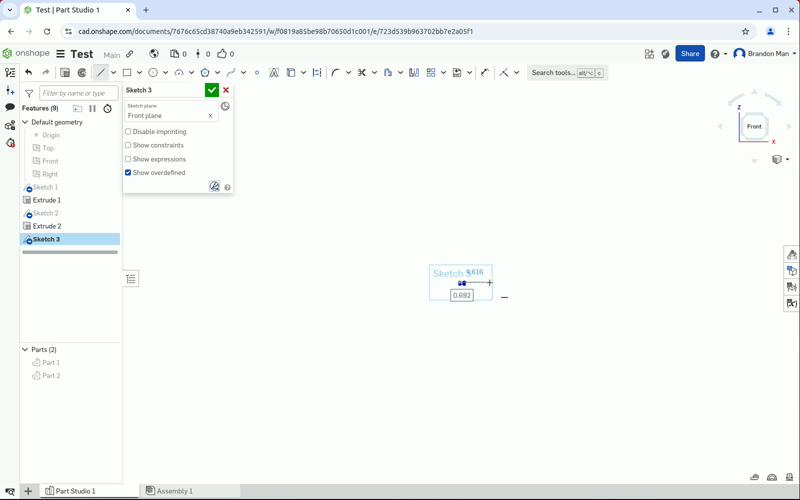
key_down(shift)
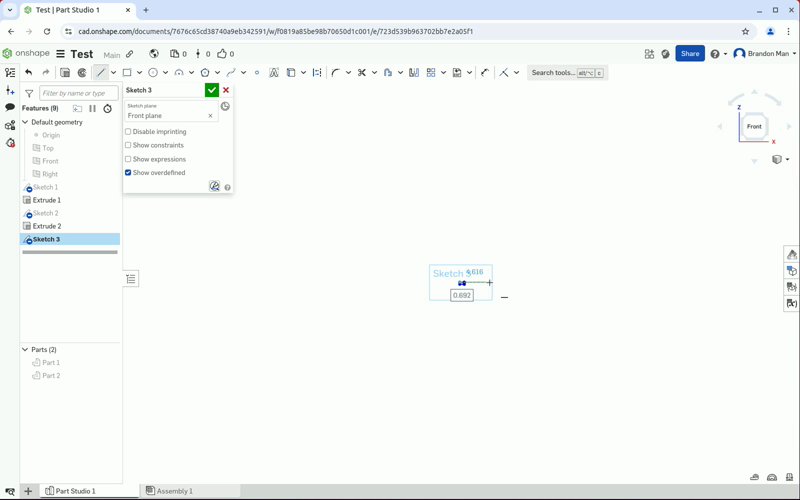
mouse_move(459, 284)
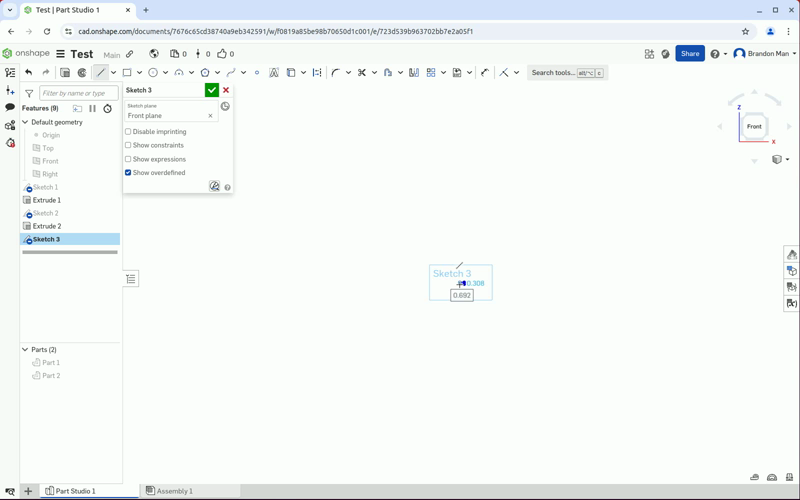
scroll(6)
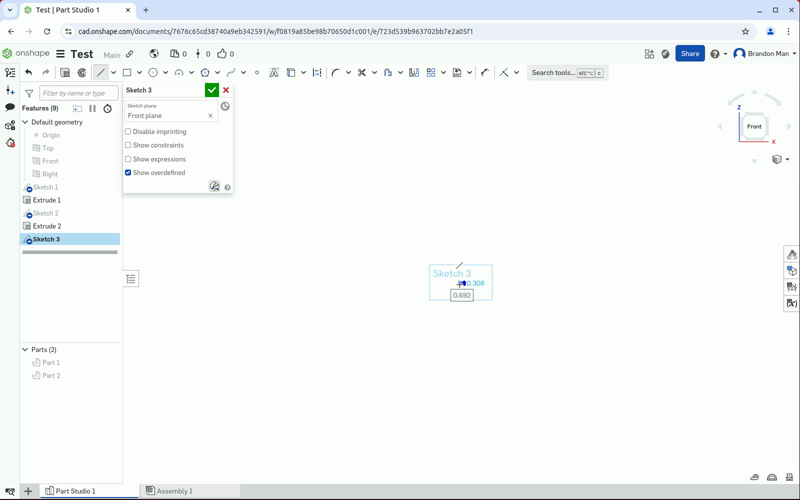
scroll(6)
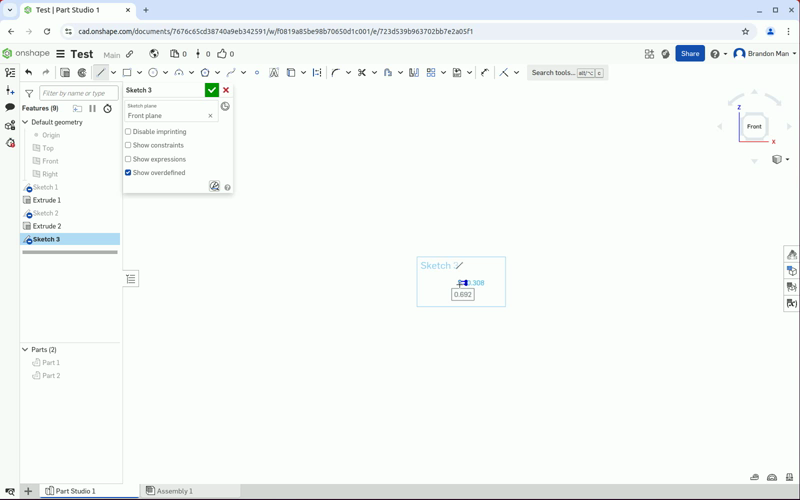
scroll(6)
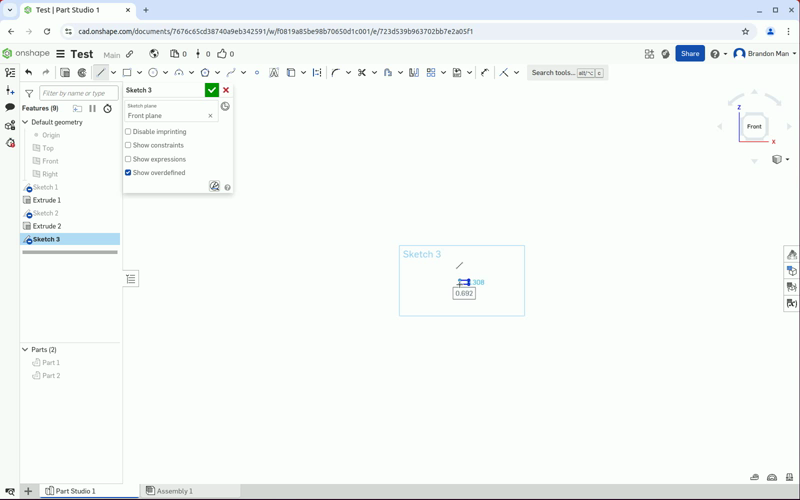
scroll(6)
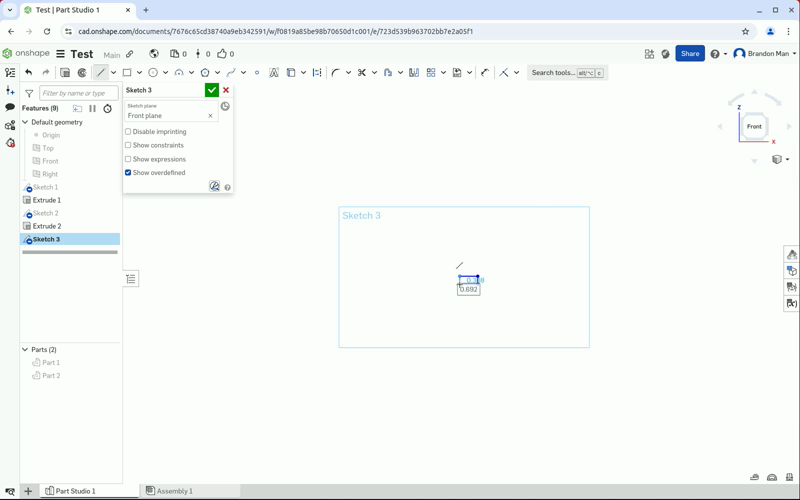
scroll(6)
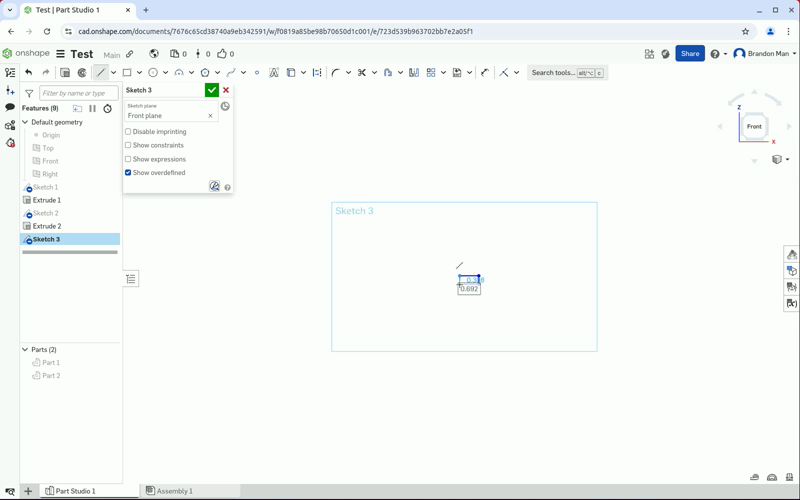
scroll(6)
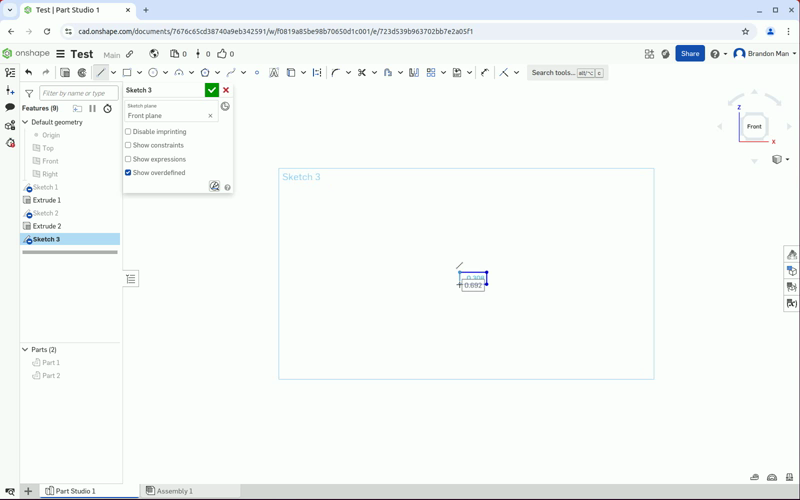
scroll(6)
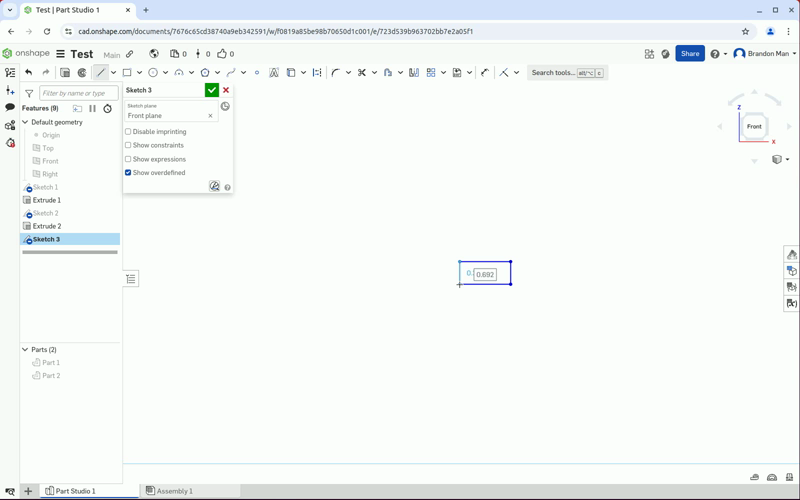
key_up(shift)
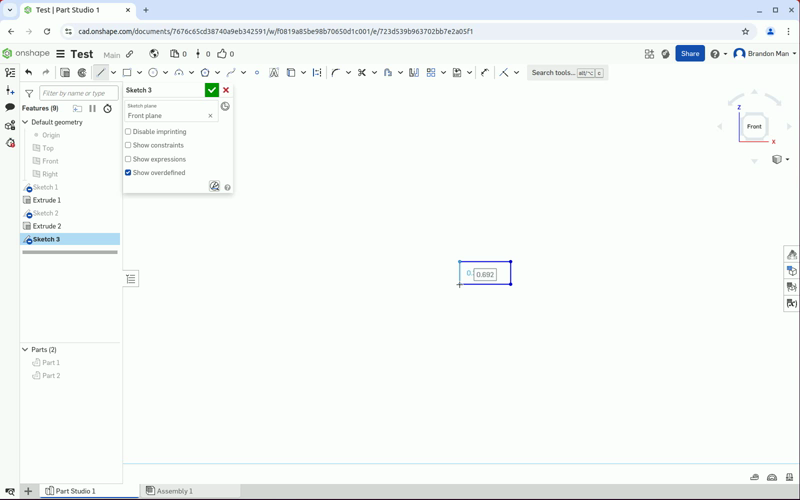
click(459, 284)
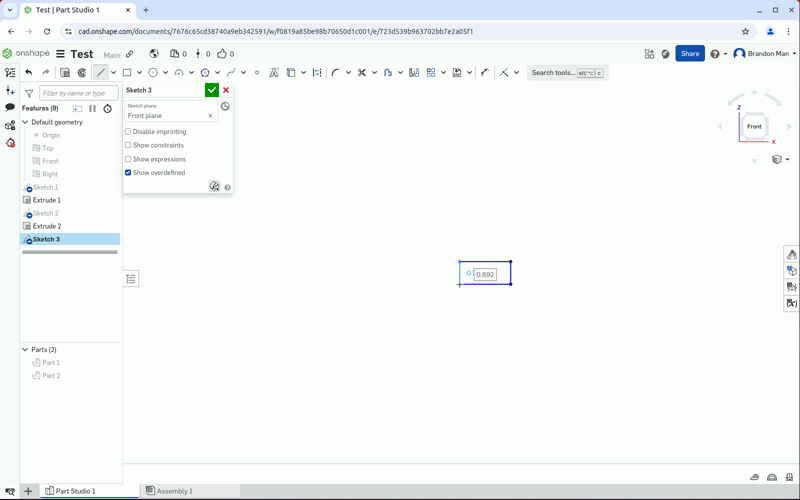
scroll(-6)
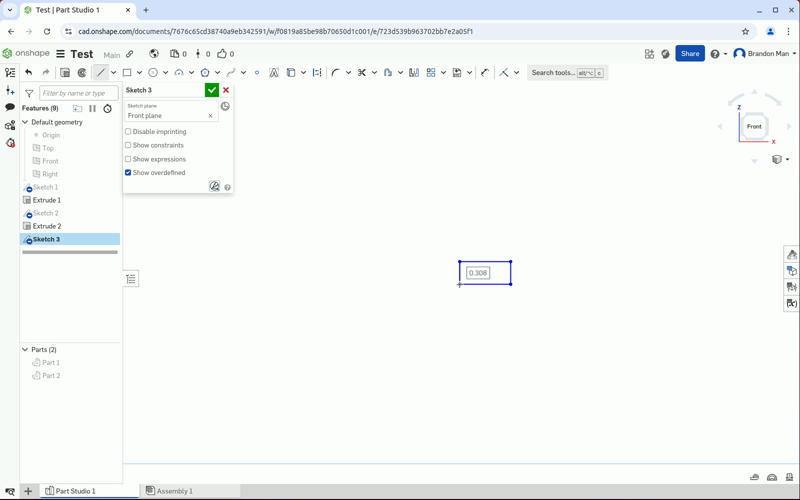
scroll(-6)
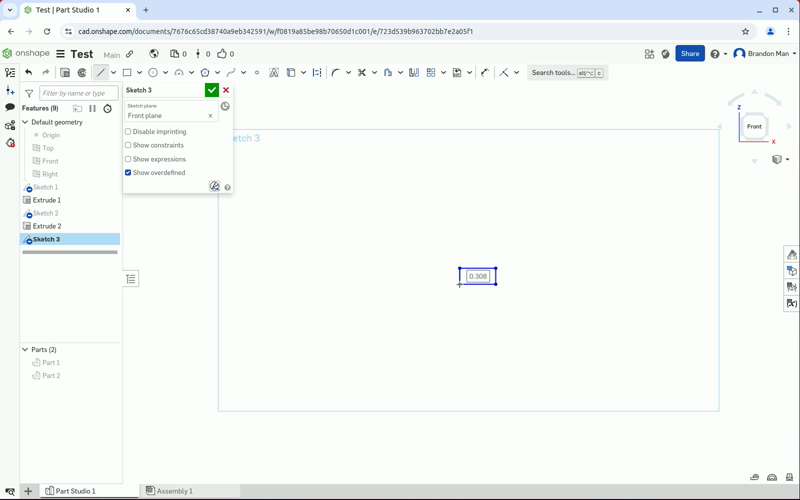
scroll(-6)
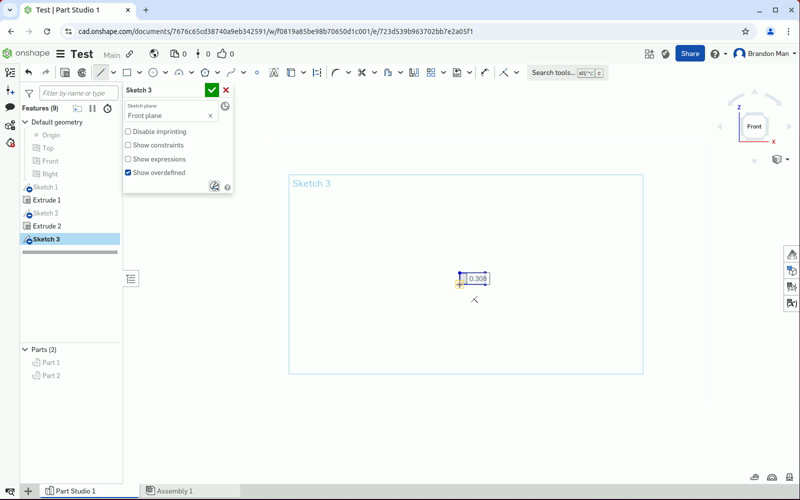
scroll(-6)
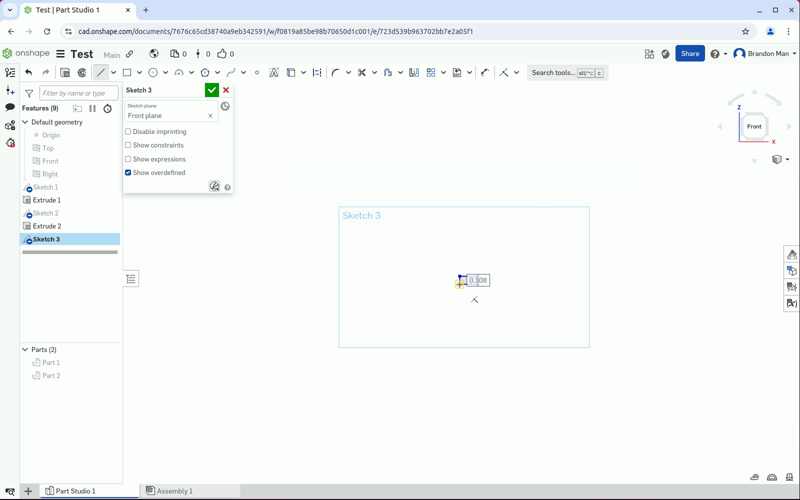
scroll(-6)
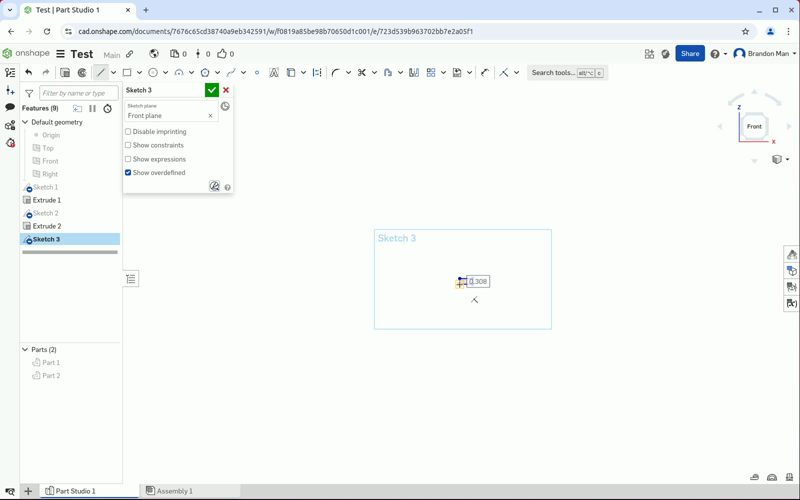
scroll(-6)
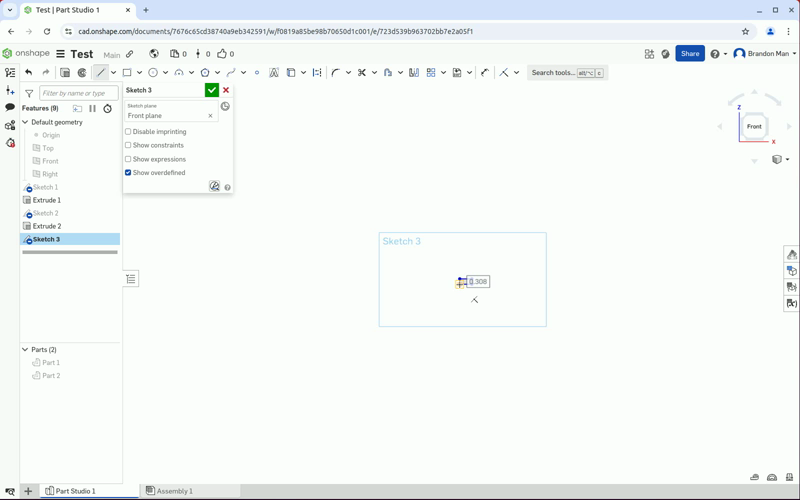
scroll(-6)
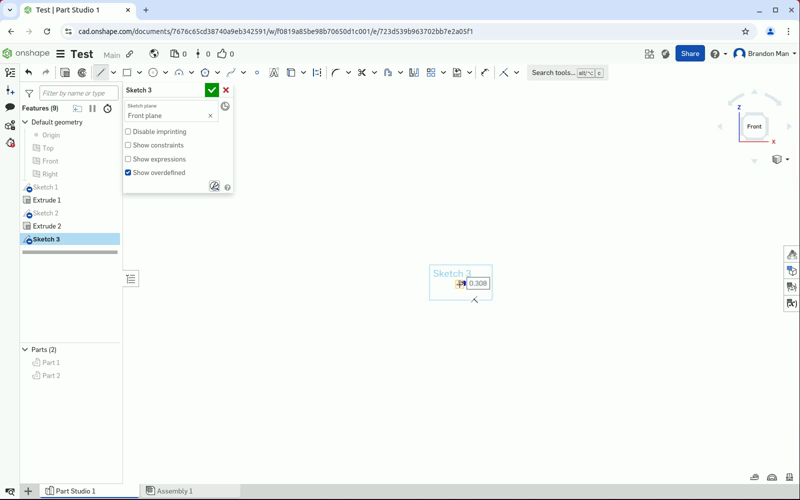
key(esc)
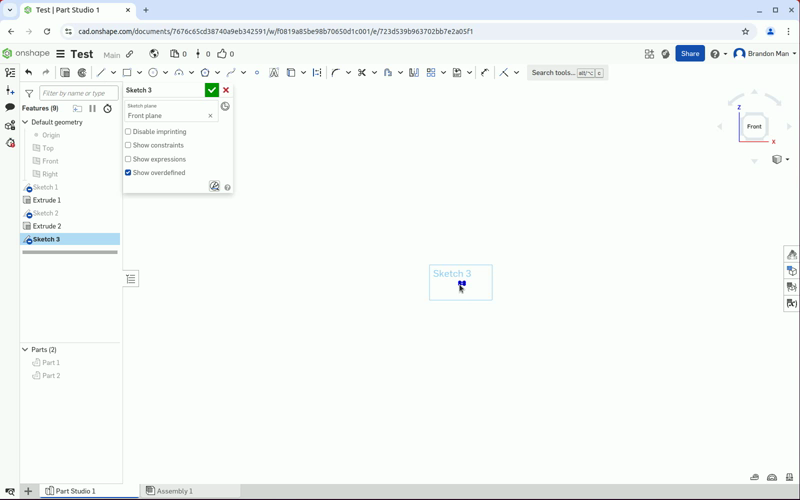
mouse_move(463, 283)
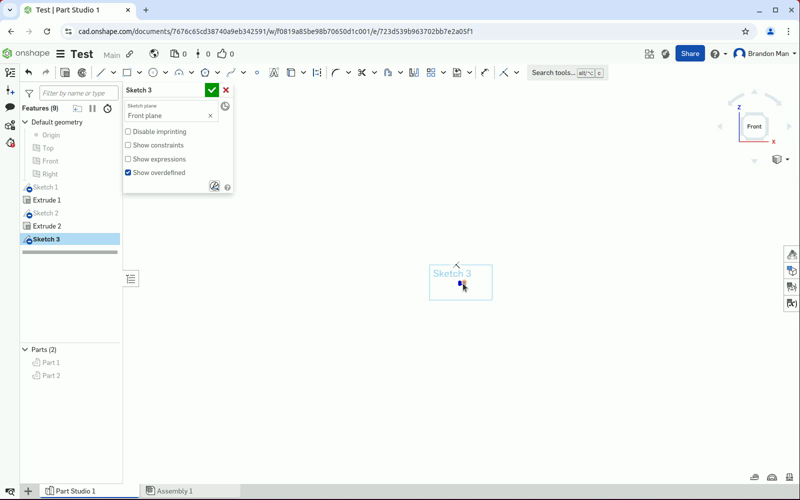
scroll(6)
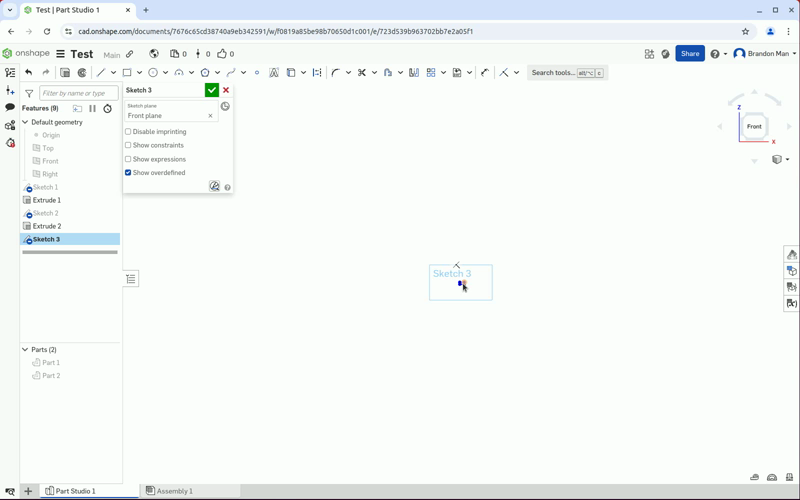
scroll(6)
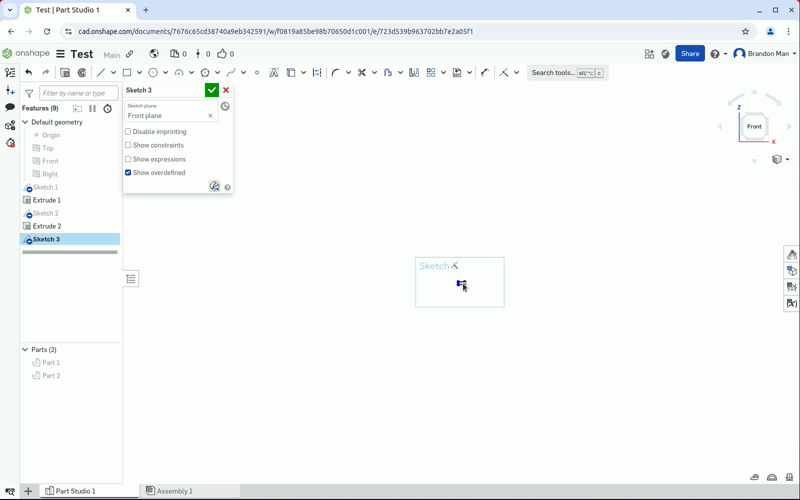
scroll(6)
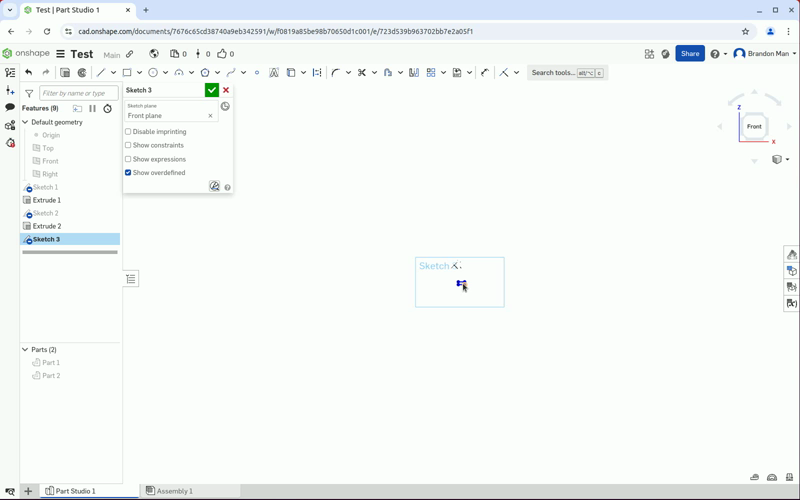
scroll(6)
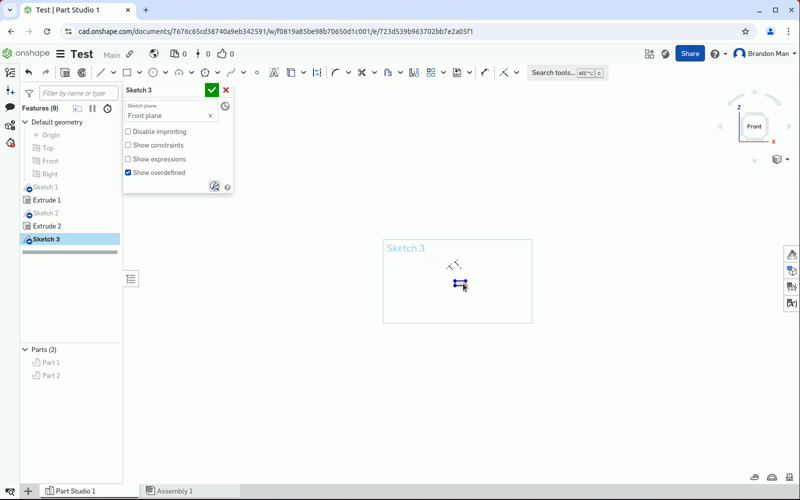
scroll(6)
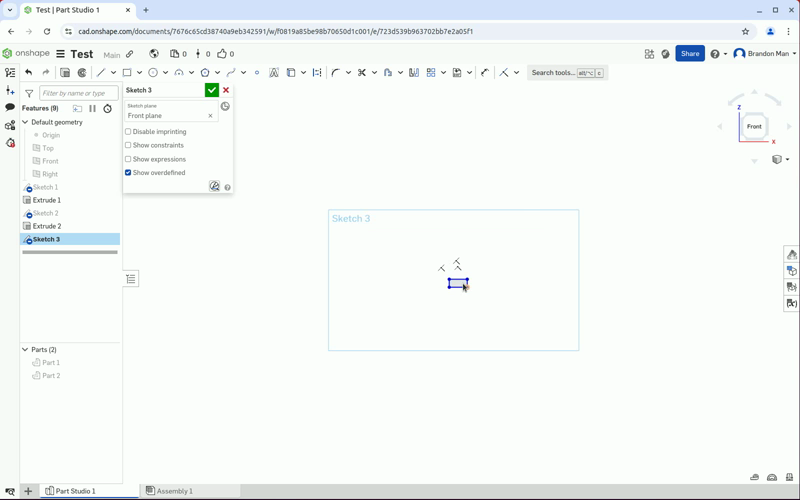
scroll(6)
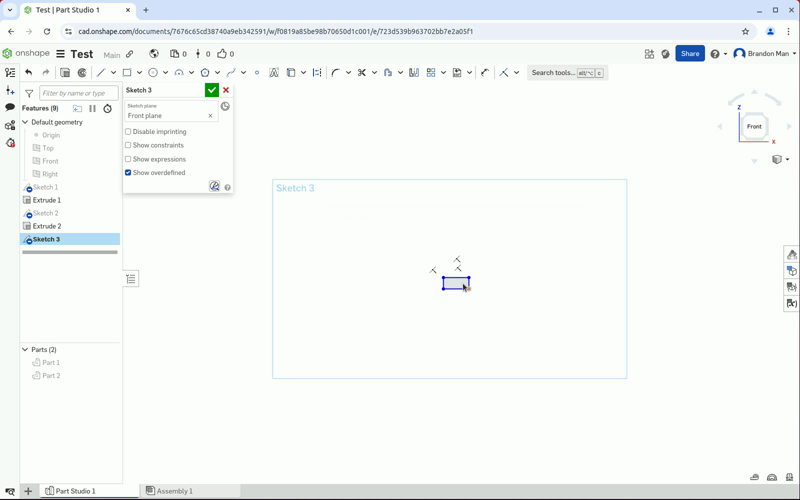
scroll(6)
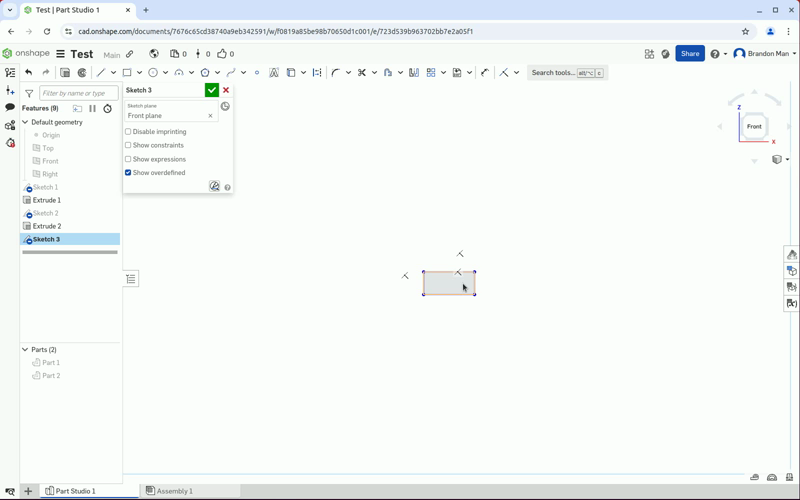
click(463, 283)
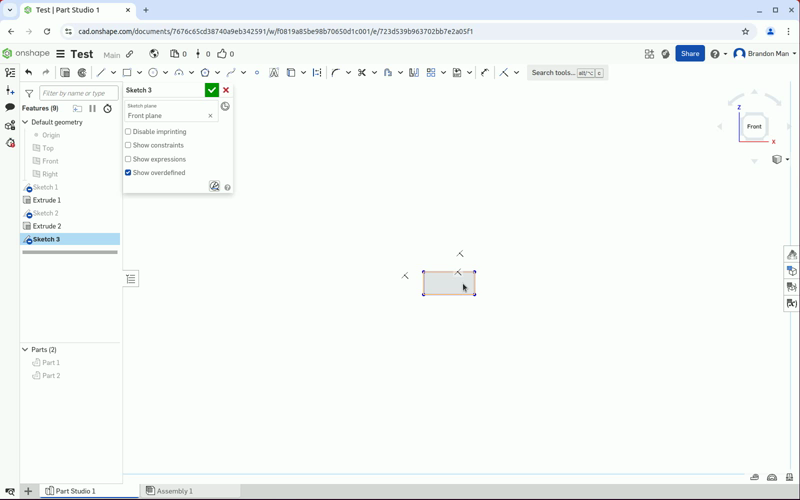
scroll(-6)
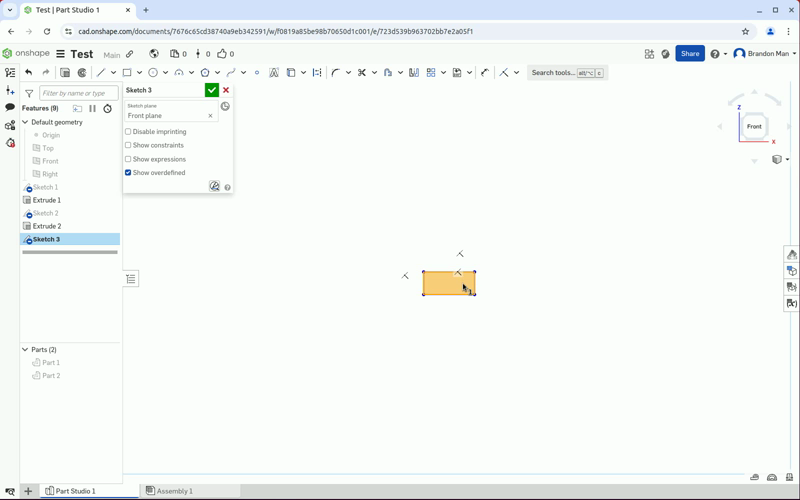
scroll(-6)
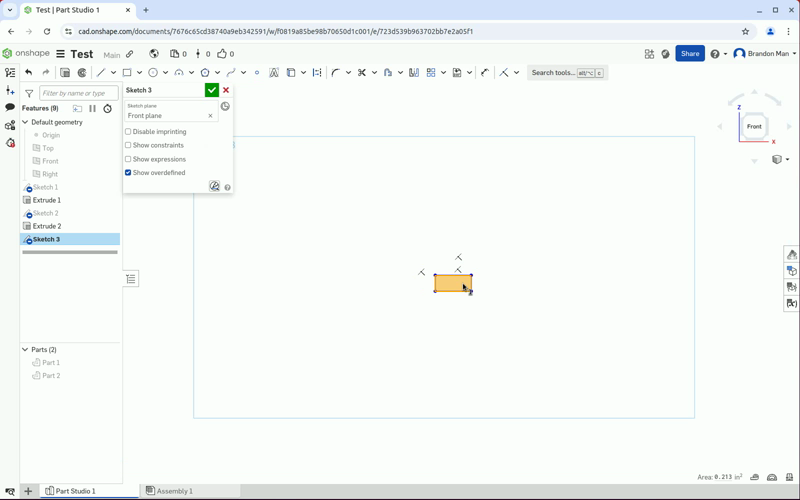
scroll(-6)
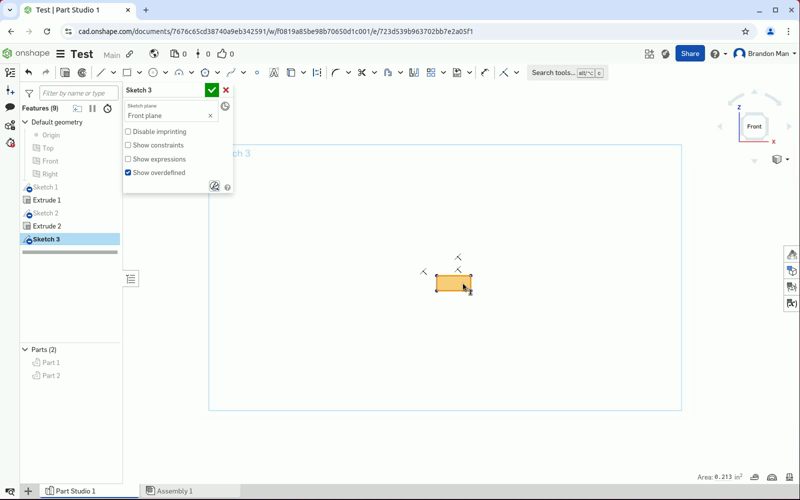
scroll(-6)
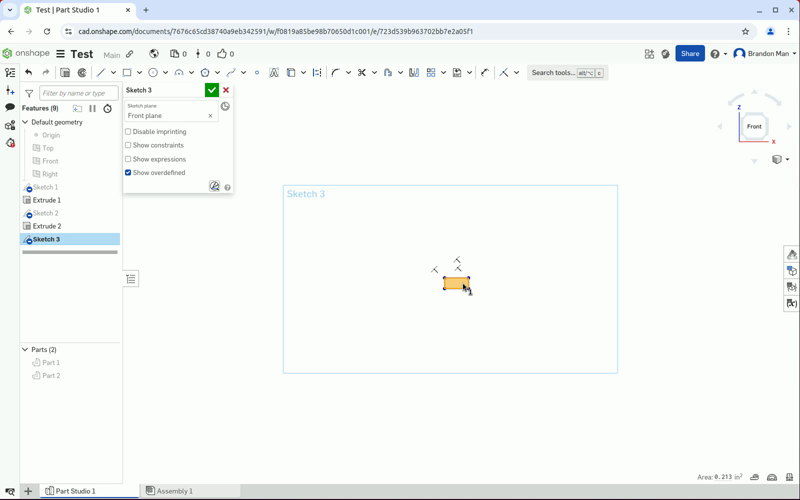
scroll(-6)
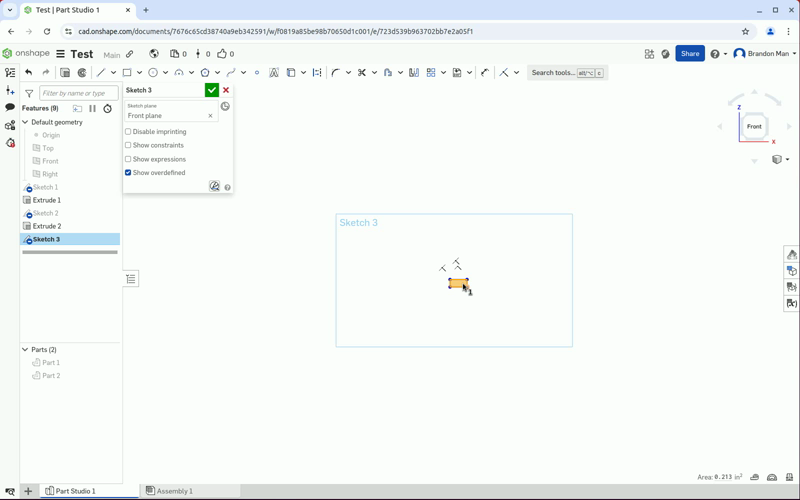
scroll(-6)
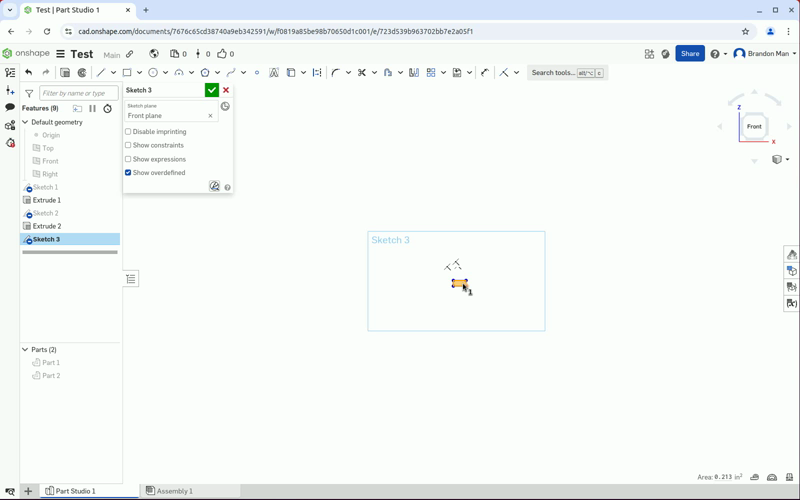
scroll(-6)
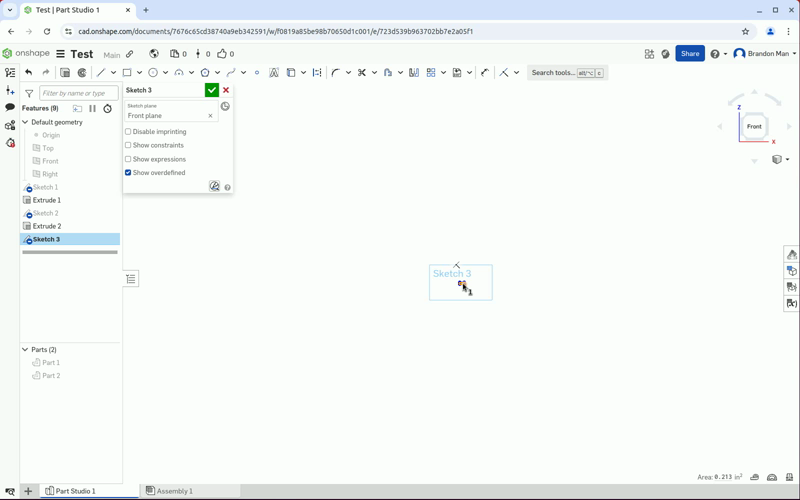
mouse_move(73, 352)
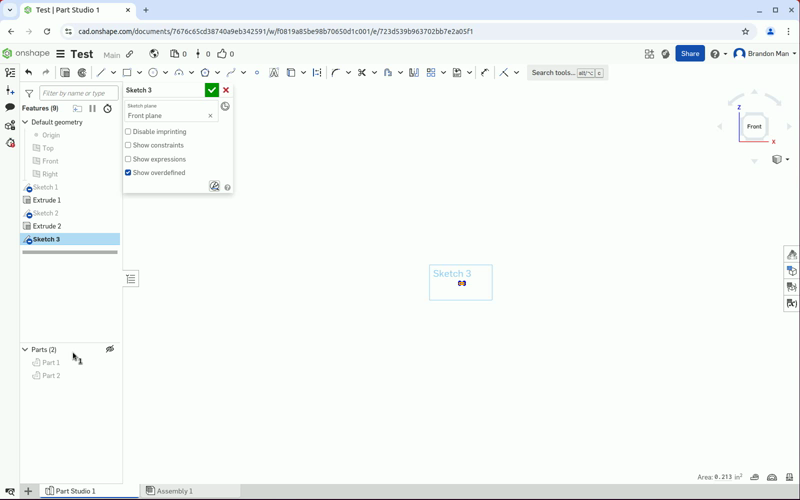
key(shift+y)
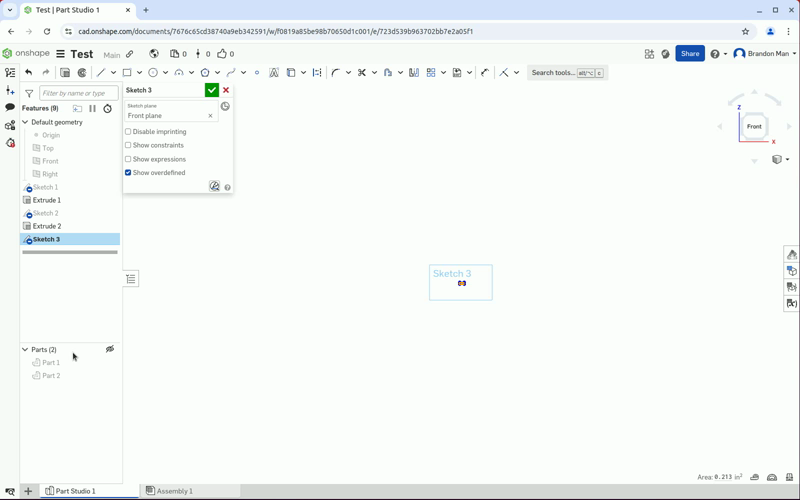
key(shift+e)
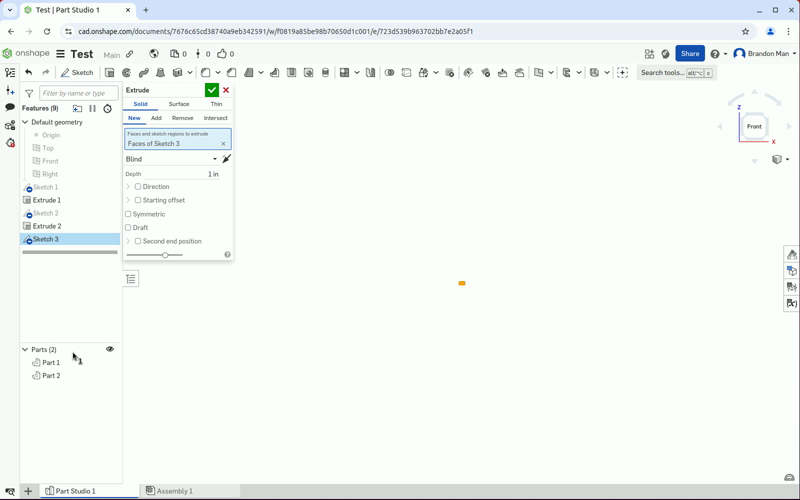
mouse_move(143, 106)
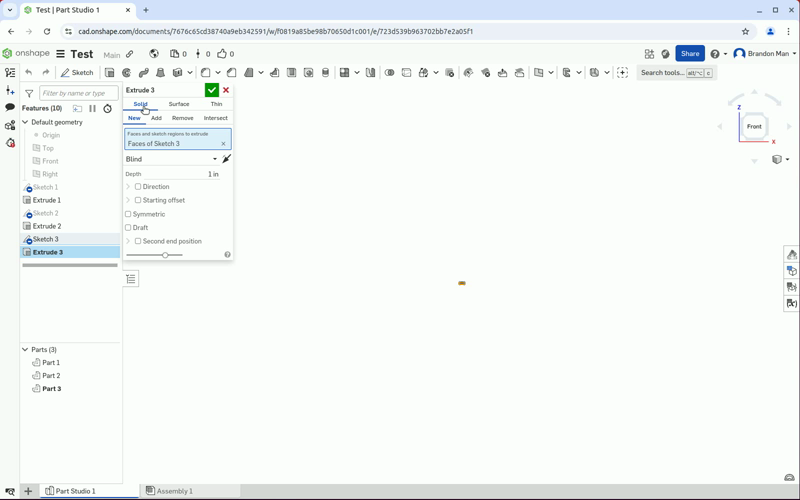
click(143, 106)
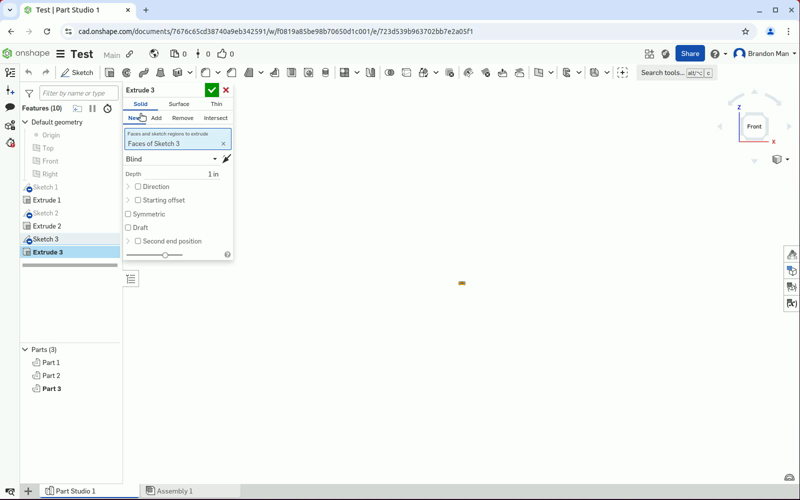
mouse_move(137, 120)
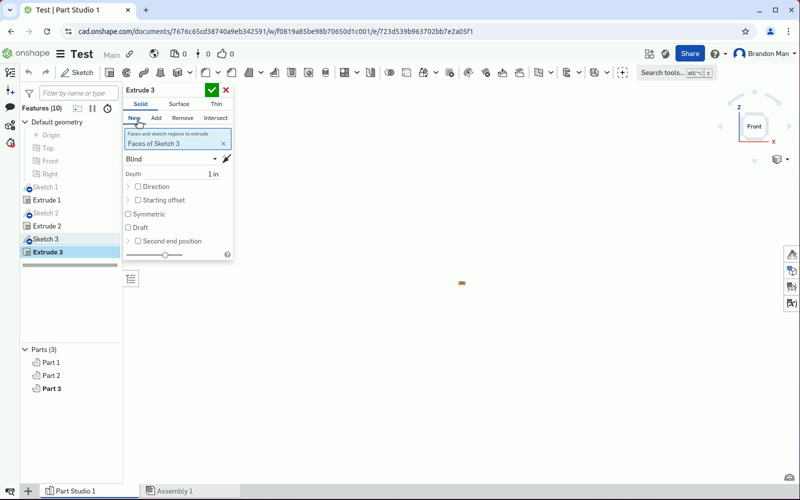
click(137, 120)
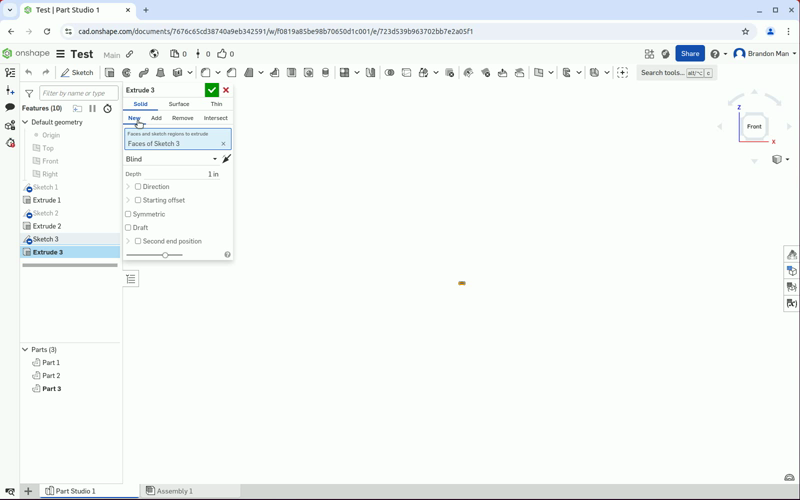
key(tab, 4)
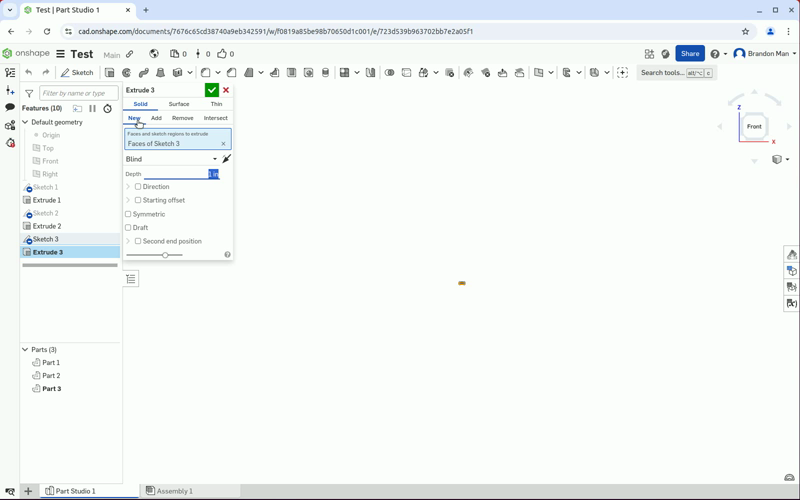
text(13.961)
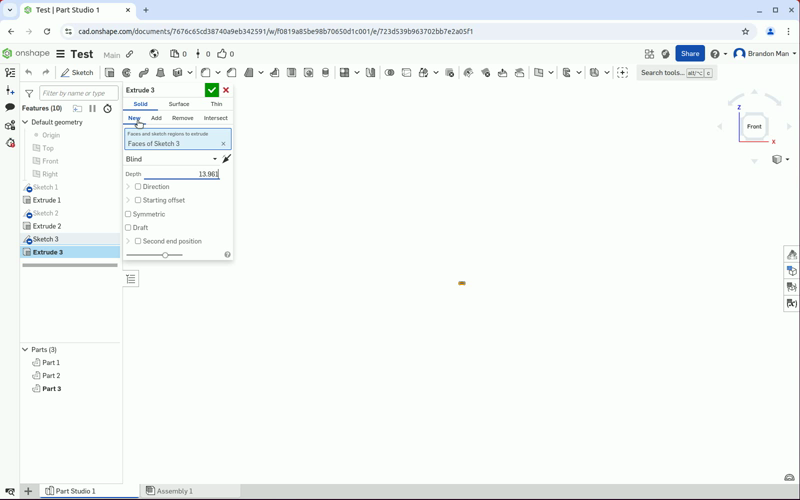
key(enter)
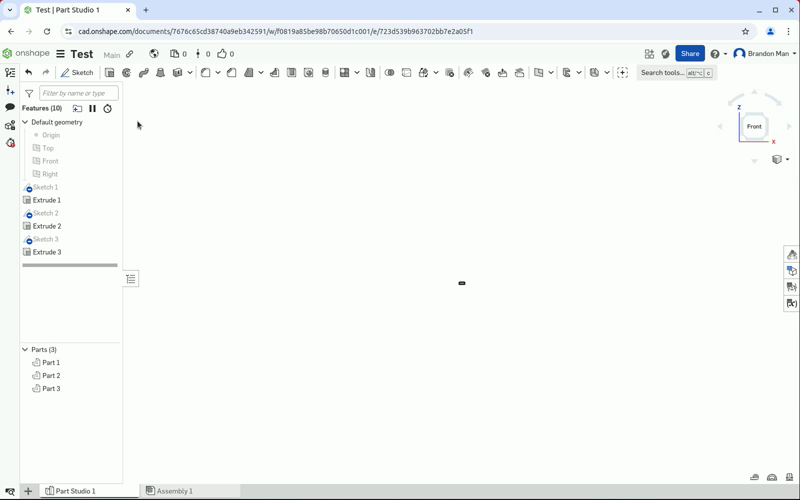
key(shift+h)
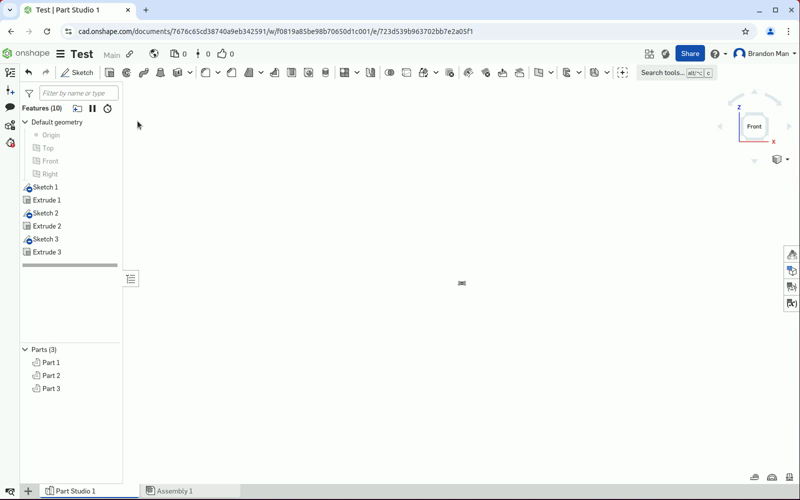
key(shift+h)
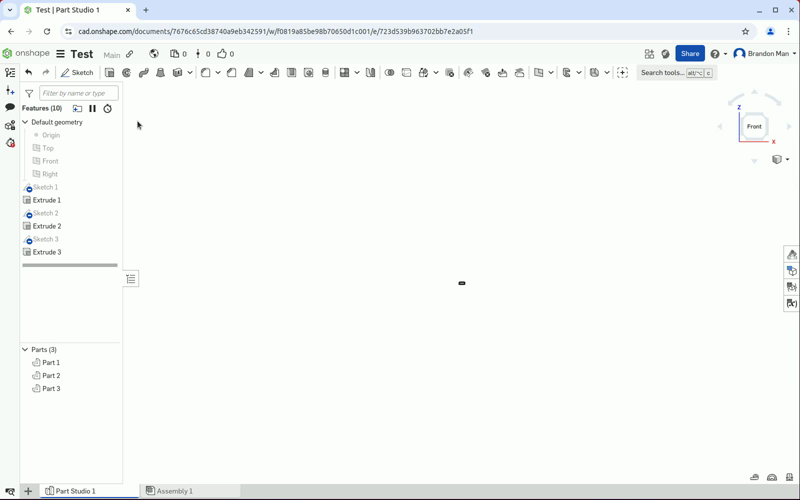
mouse_move(73, 189)
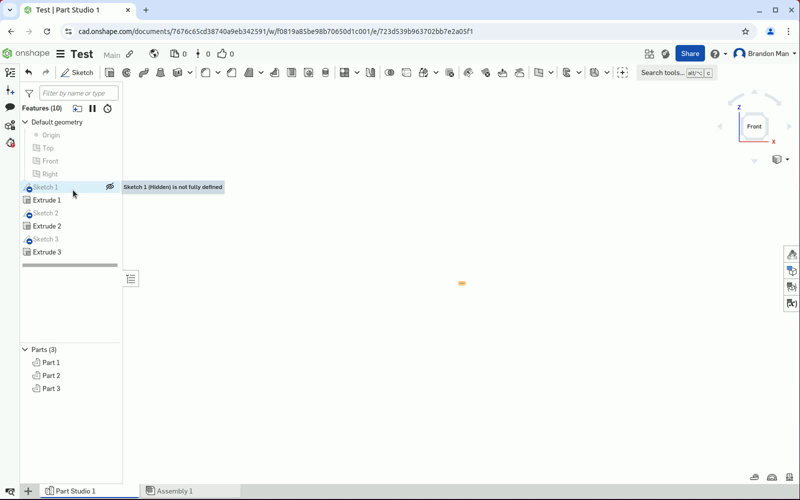
click(73, 189)
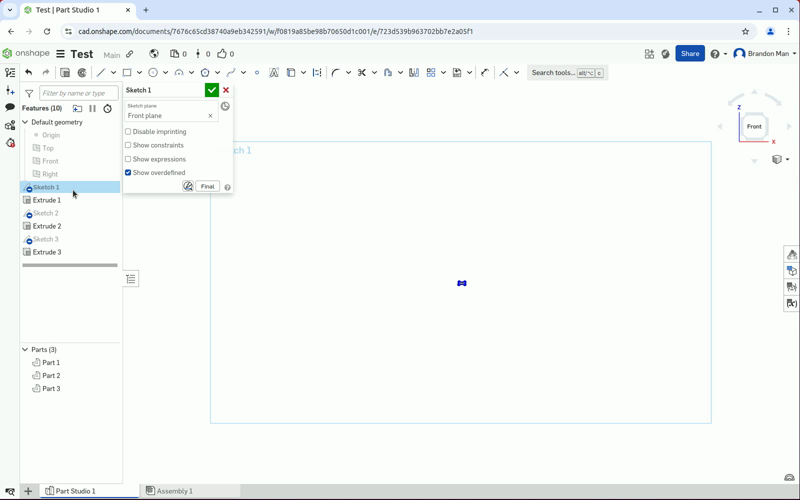
mouse_move(229, 92)
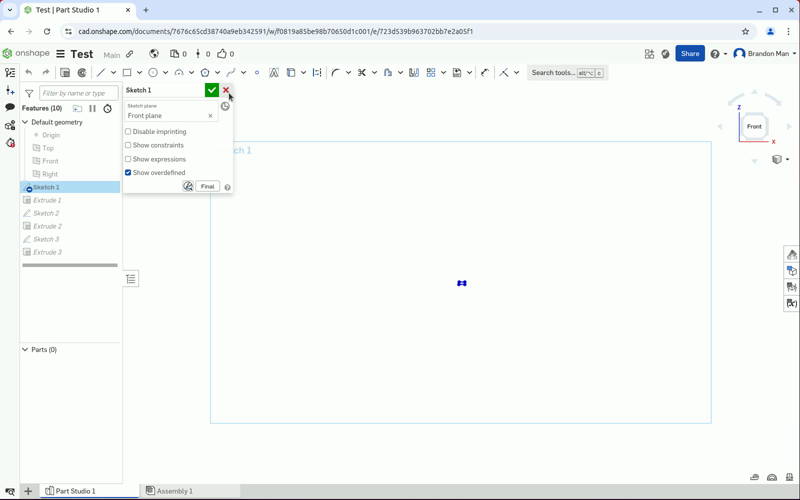
click(229, 92)
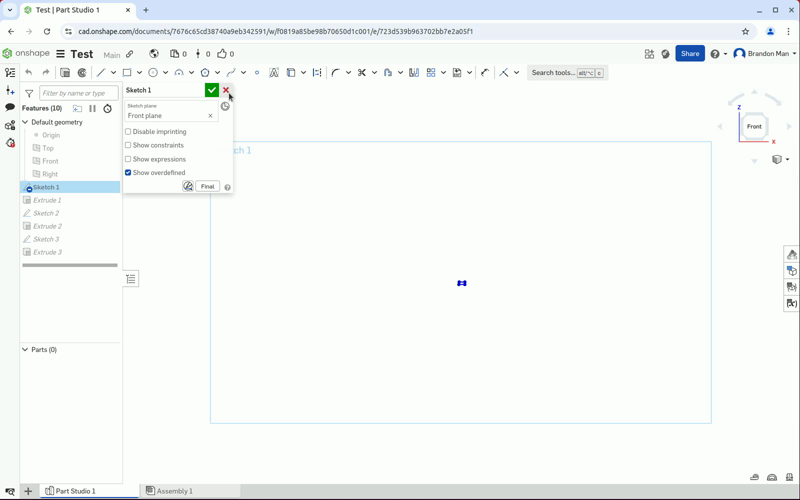
key(shift+s)
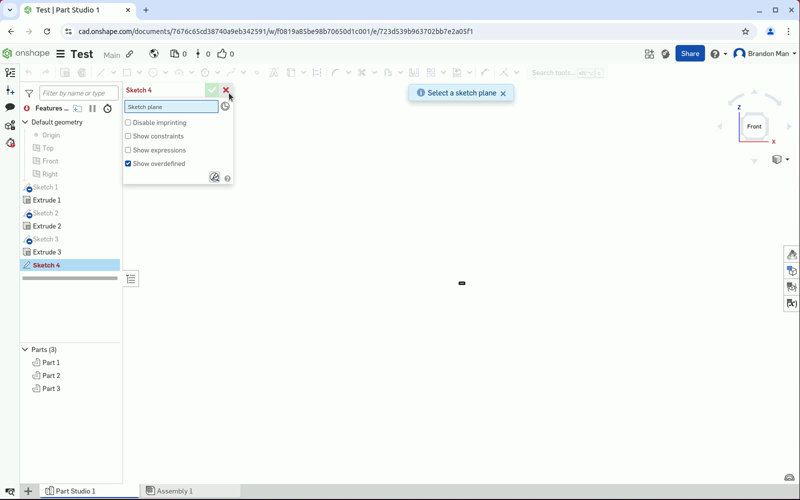
mouse_move(73, 163)
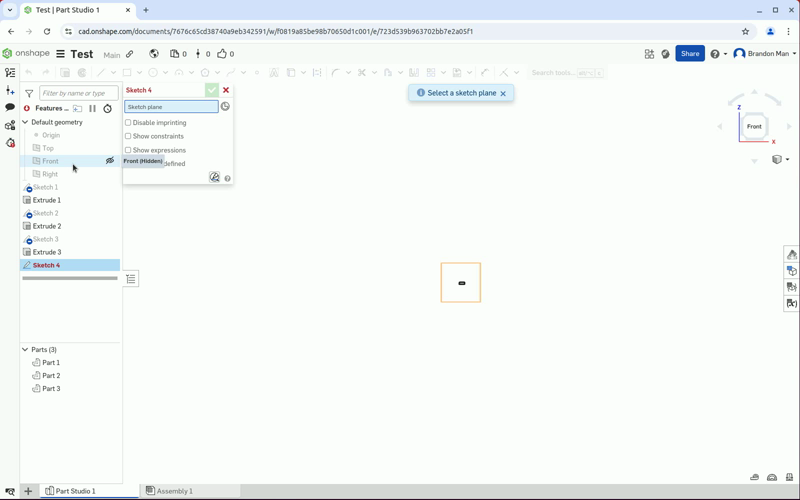
click(73, 163)
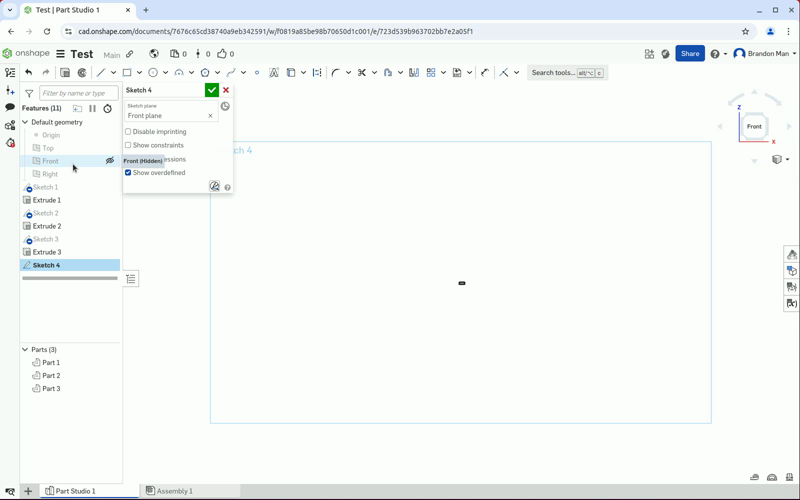
mouse_move(73, 352)
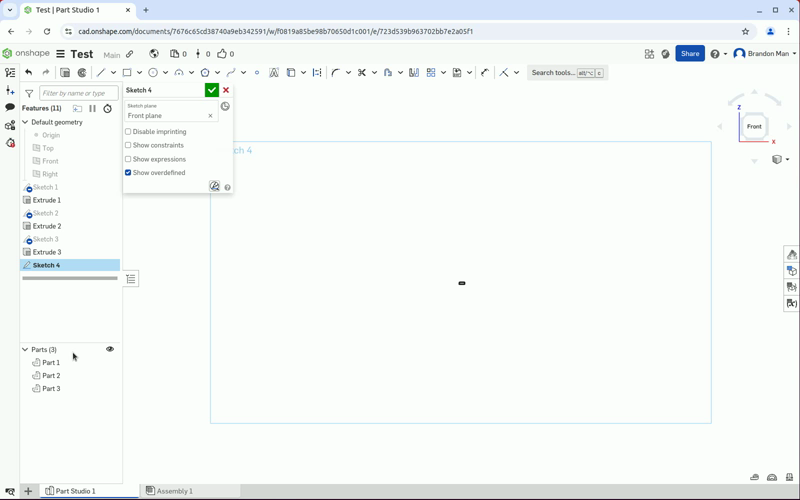
key(y)
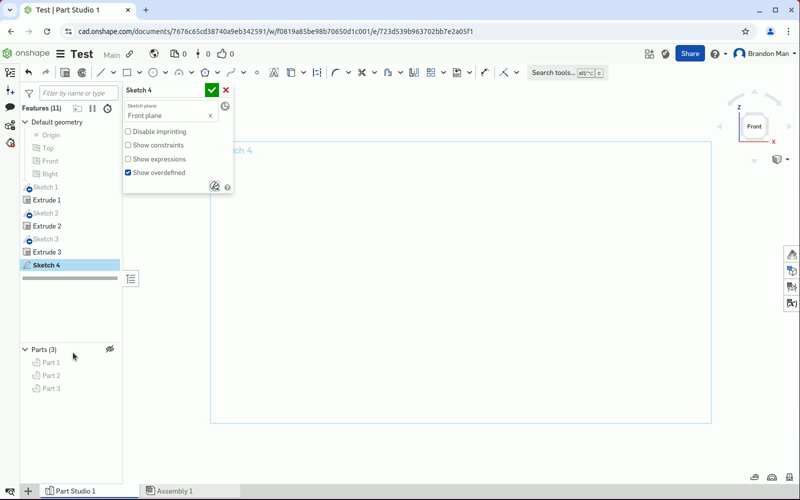
key(l)
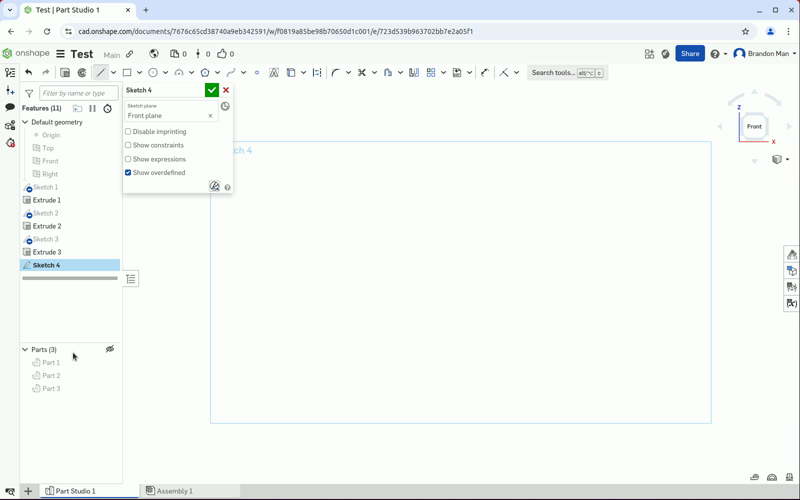
key_down(shift)
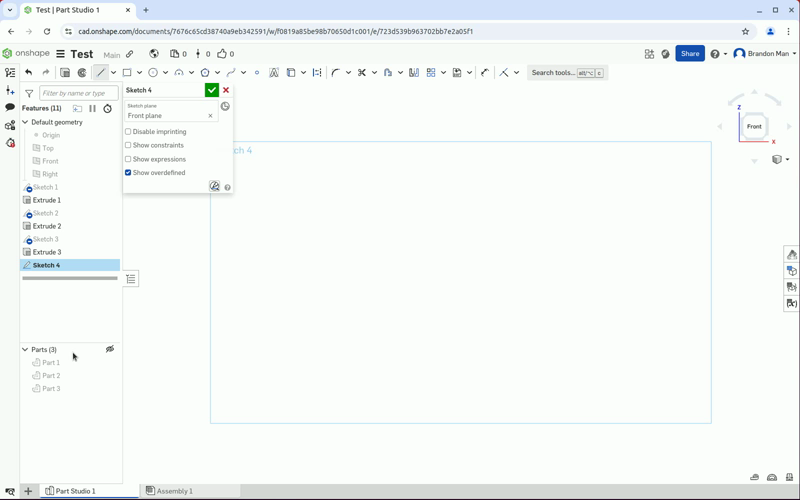
mouse_move(459, 284)
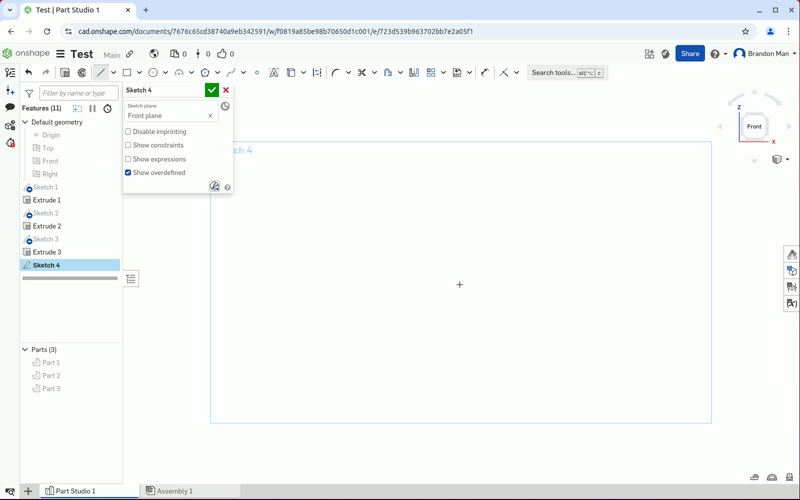
click(459, 284)
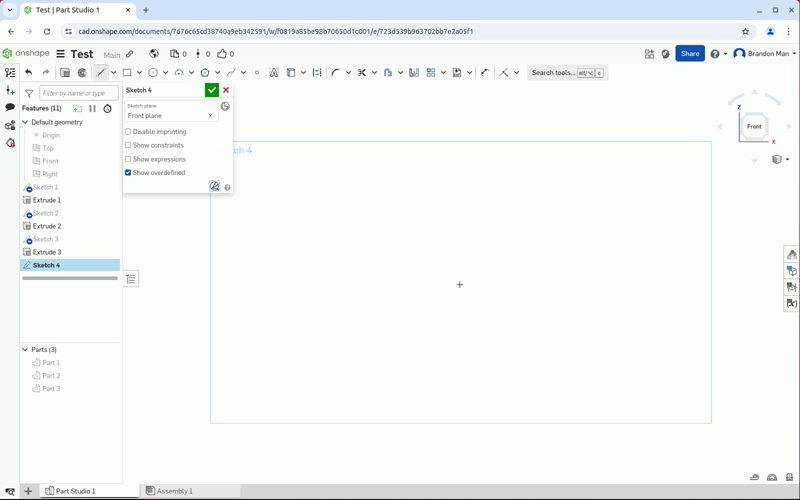
key_up(shift)
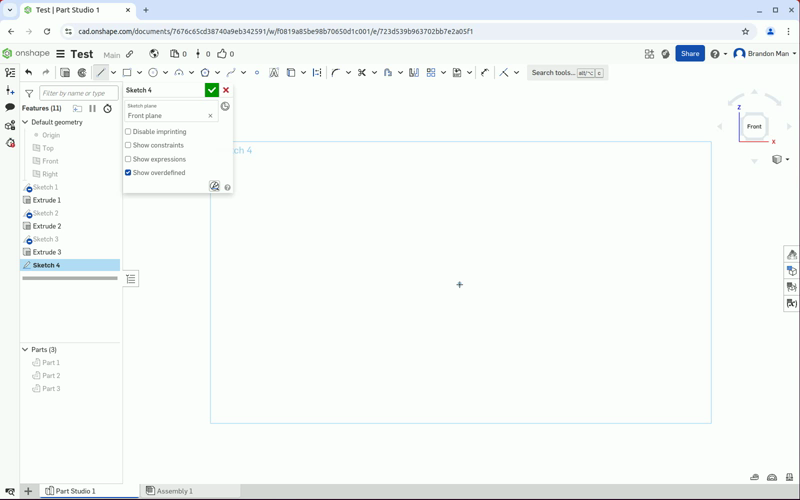
key_down(shift)
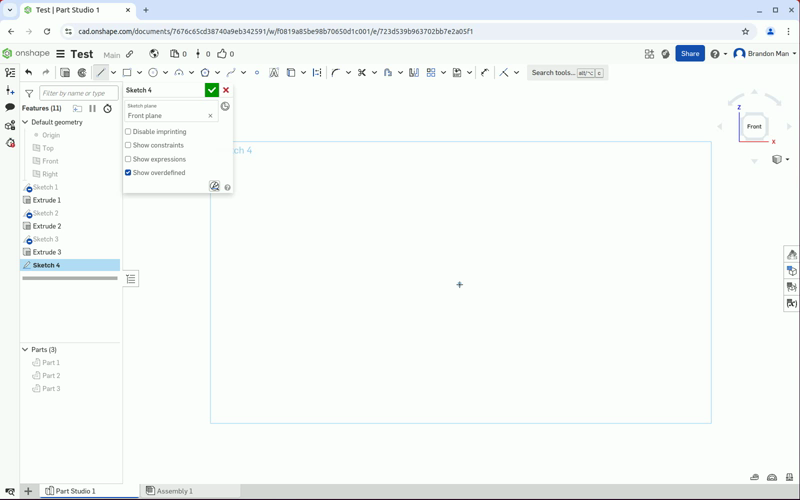
mouse_move(489, 284)
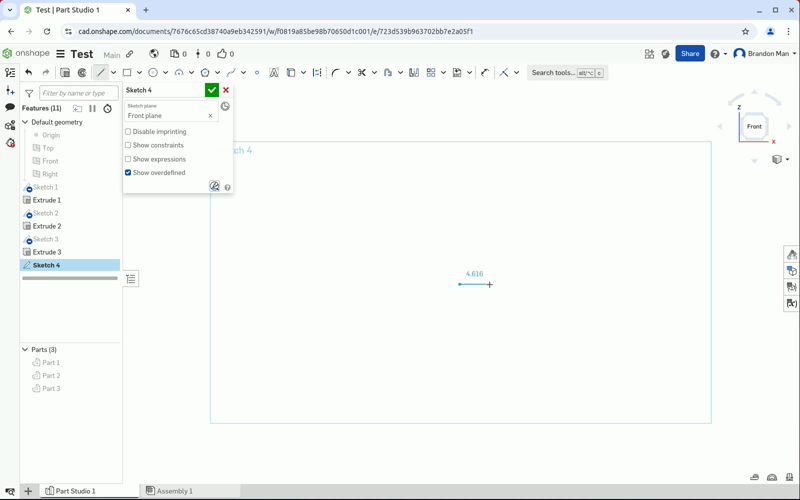
mouse_move(464, 284)
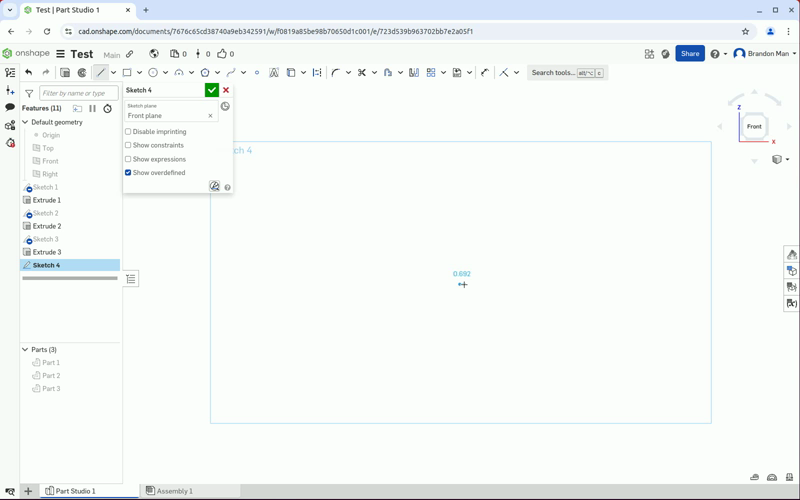
scroll(6)
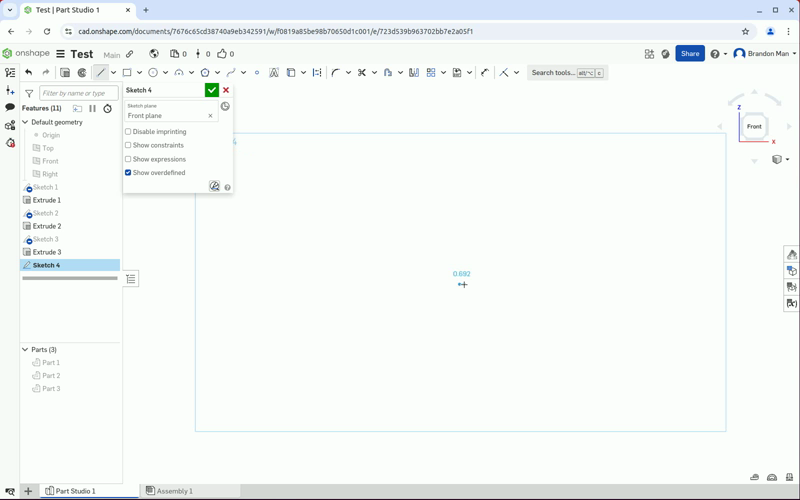
scroll(6)
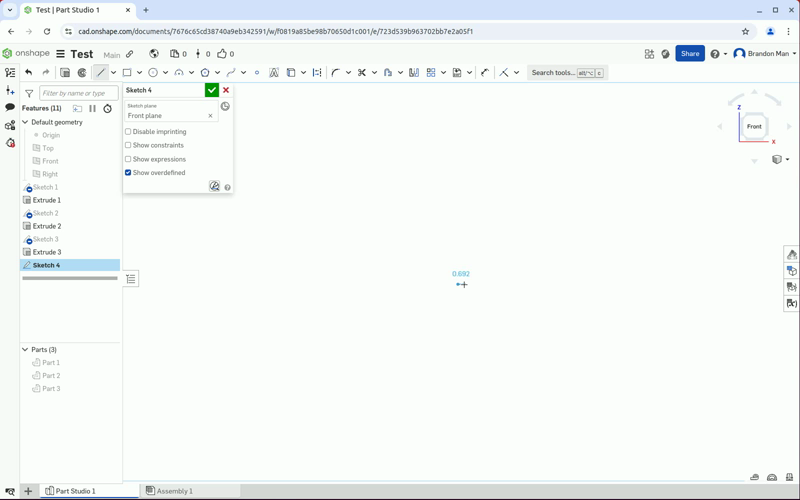
scroll(6)
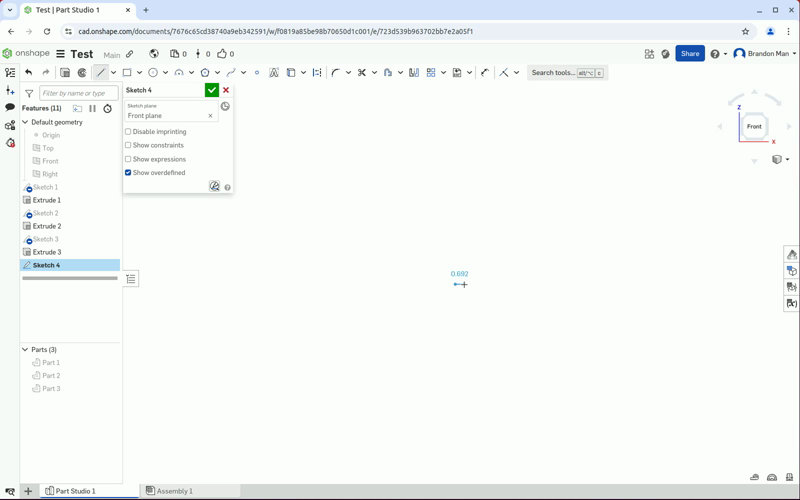
scroll(6)
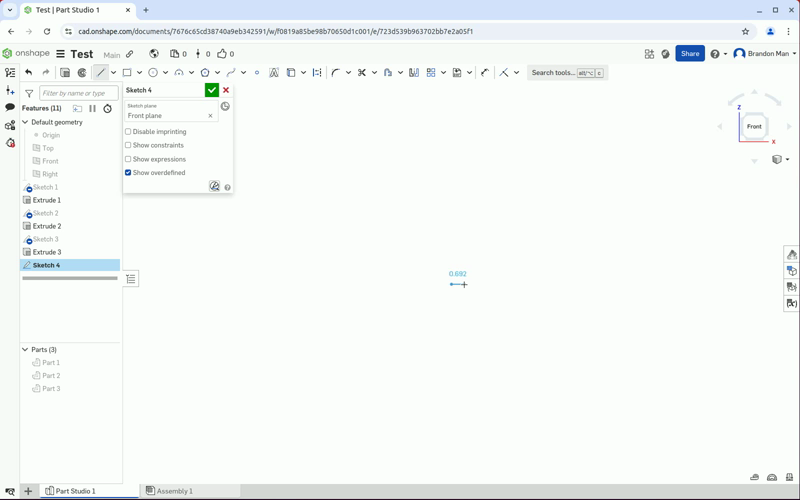
scroll(6)
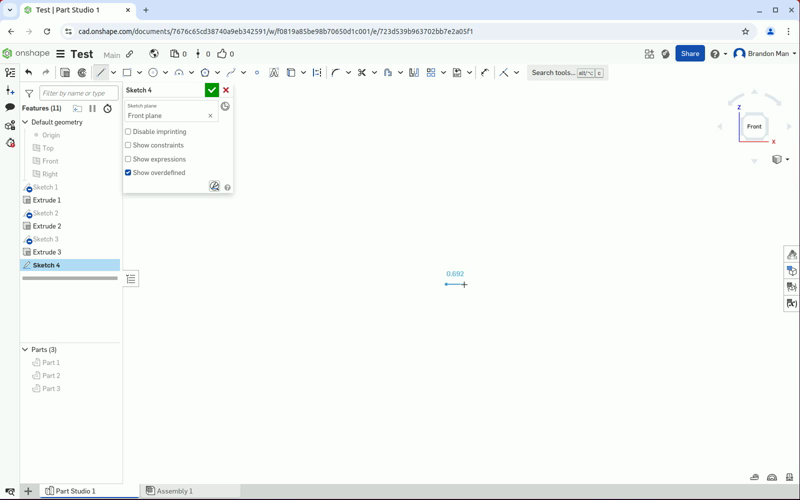
scroll(6)
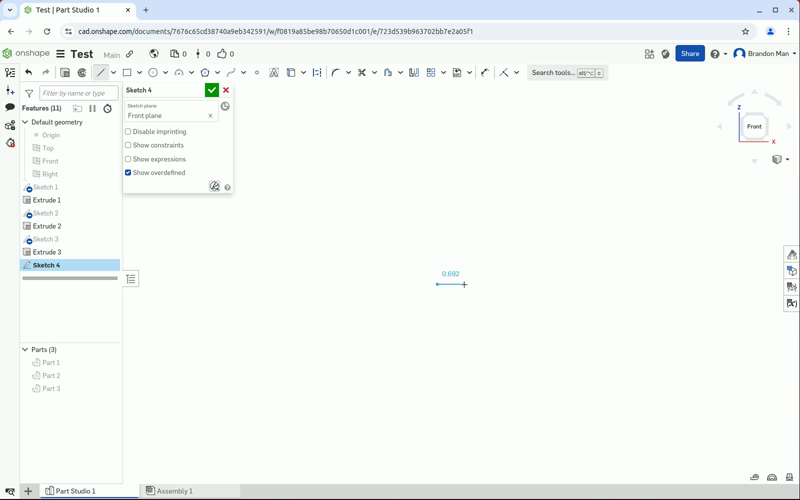
scroll(6)
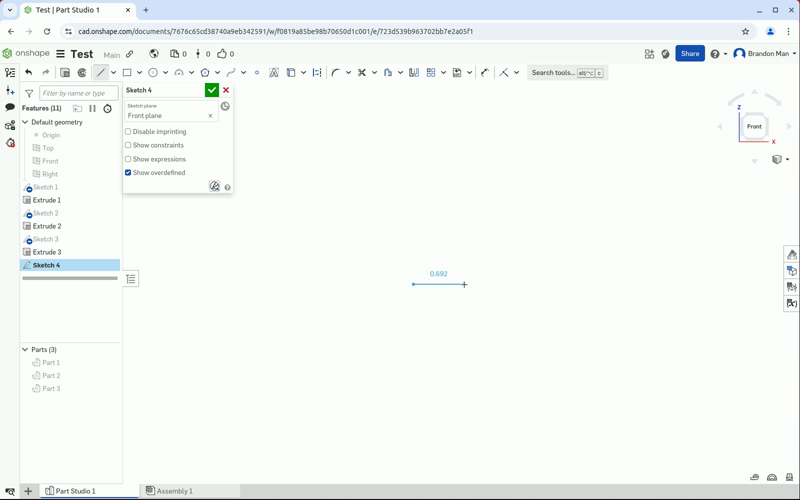
click(464, 284)
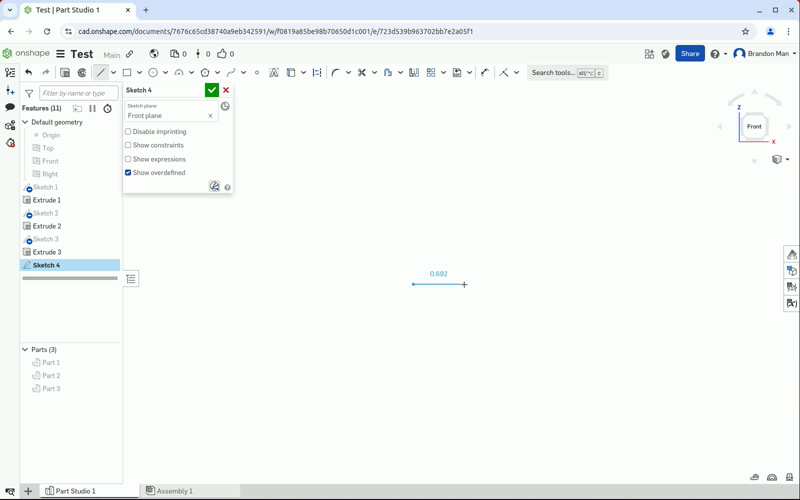
scroll(-6)
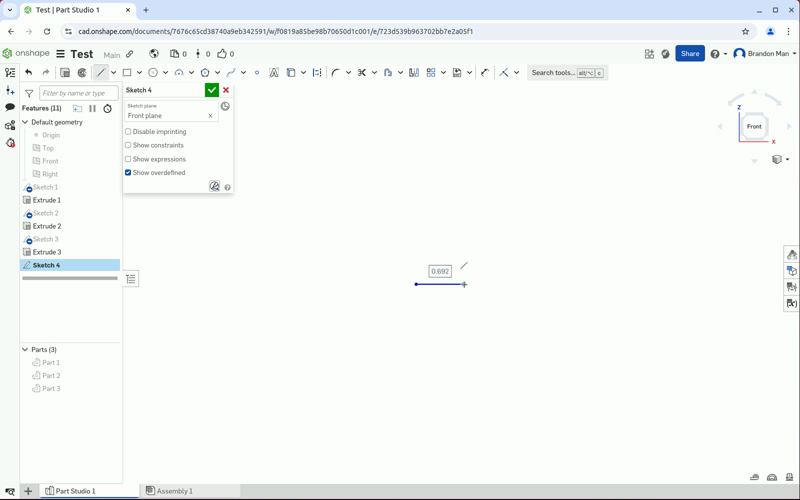
scroll(-6)
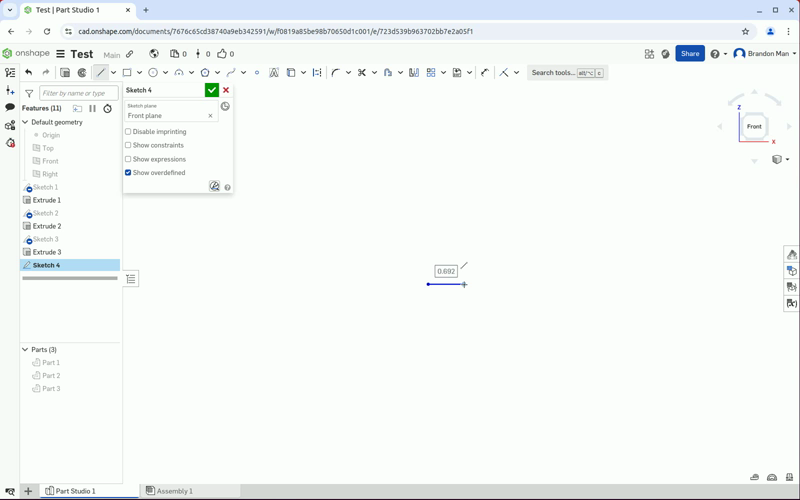
scroll(-6)
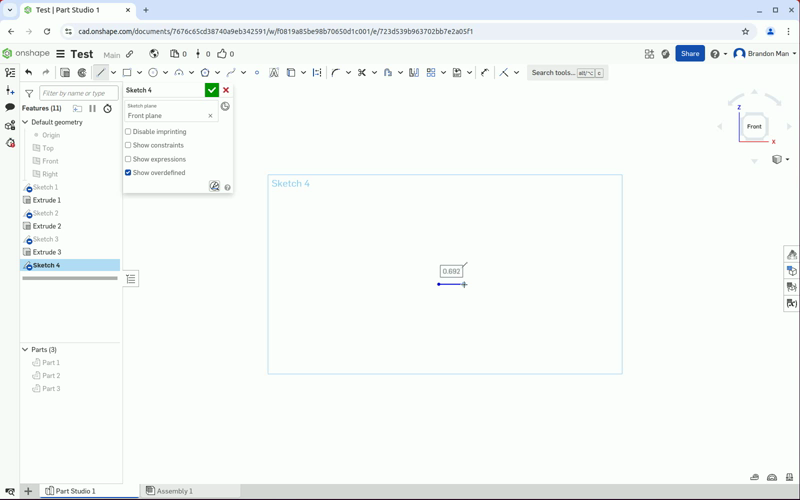
scroll(-6)
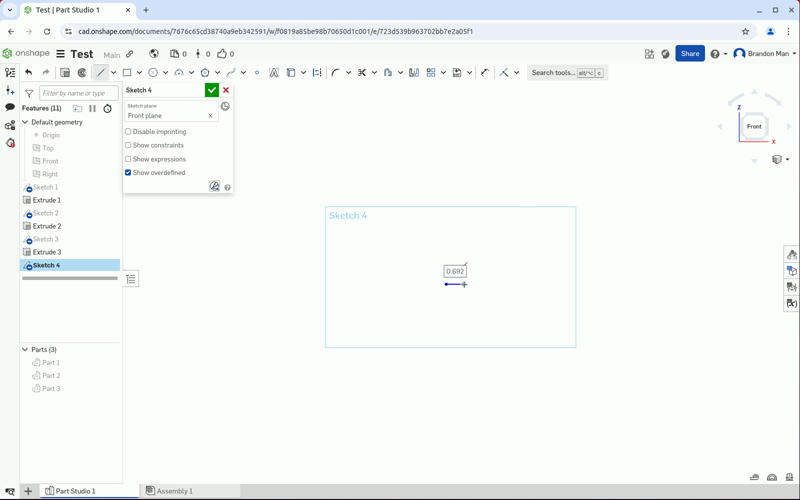
scroll(-6)
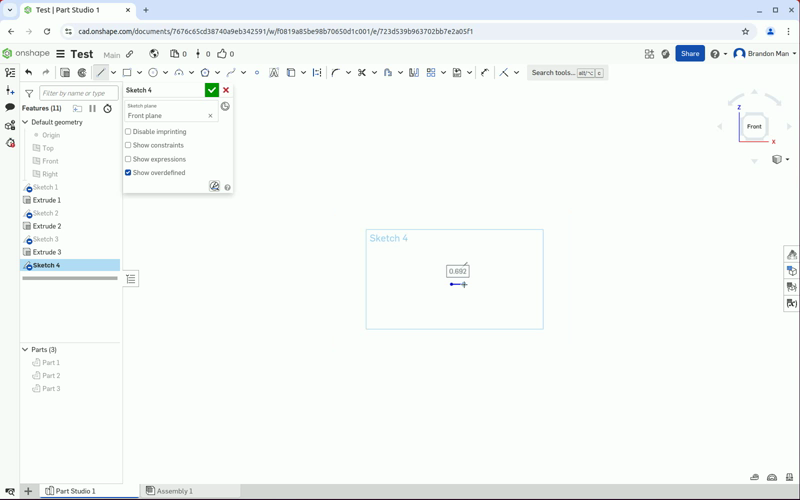
scroll(-6)
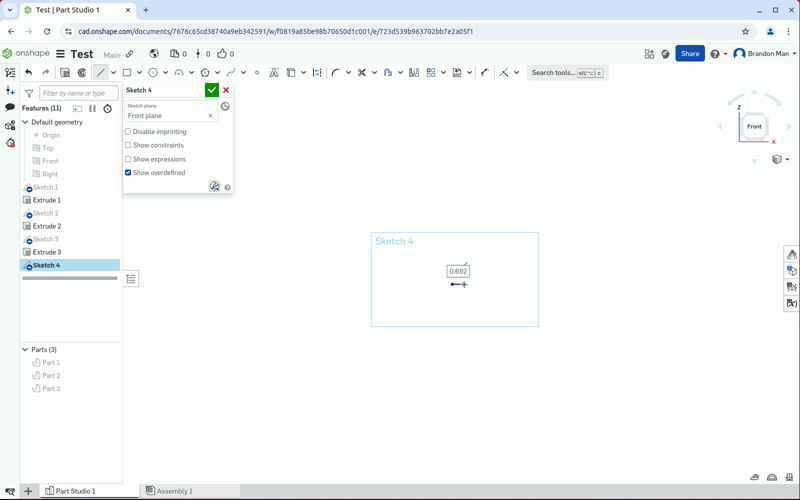
scroll(-6)
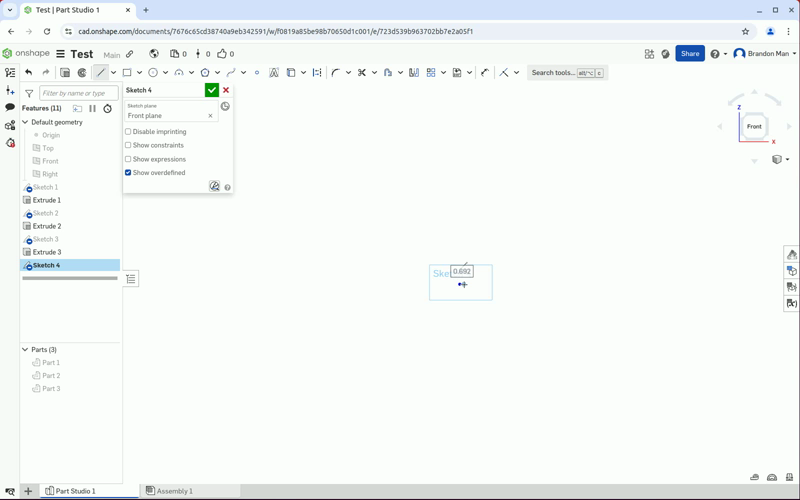
key_up(shift)
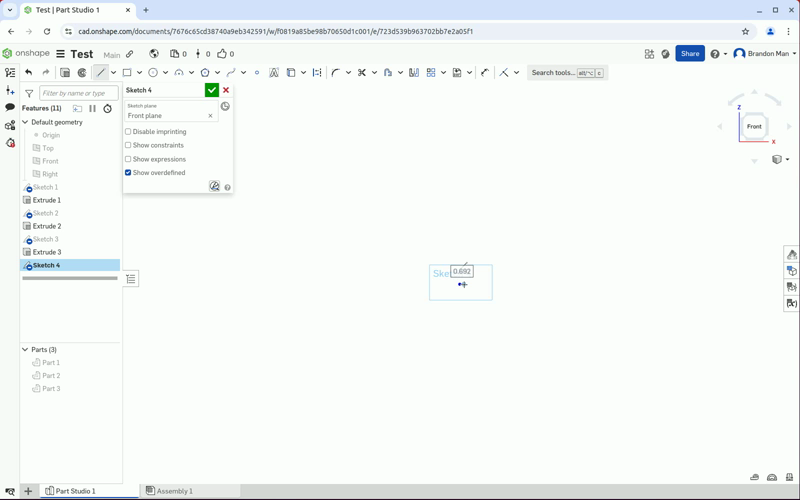
key_down(shift)
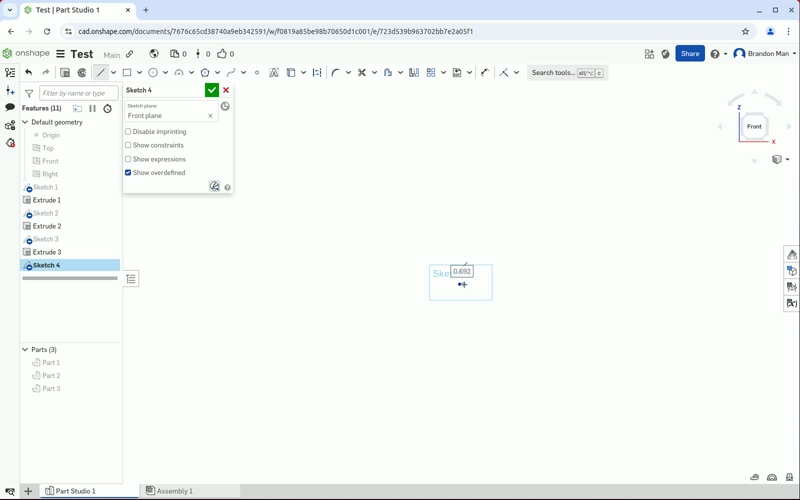
mouse_move(494, 284)
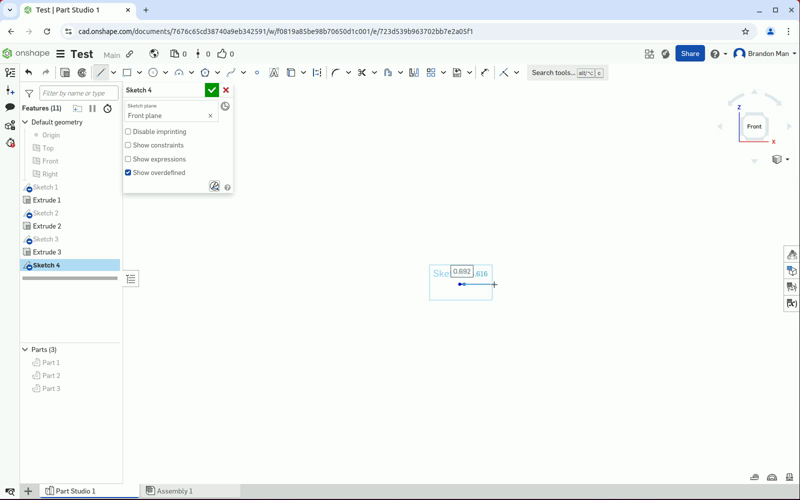
mouse_move(464, 282)
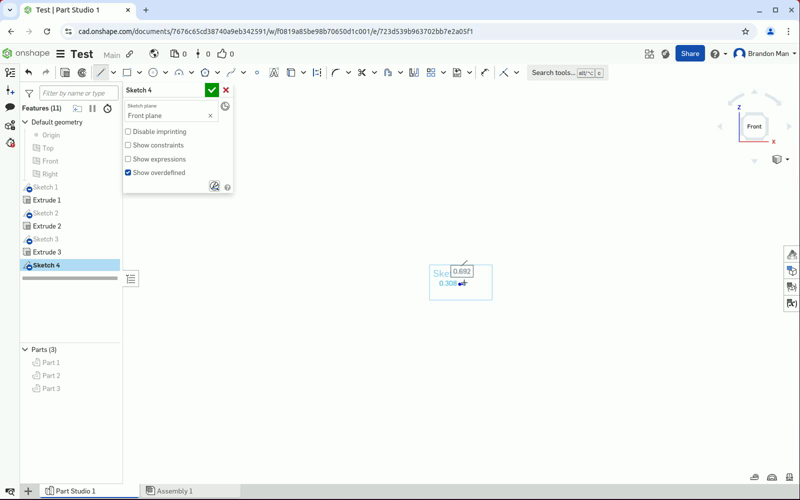
scroll(6)
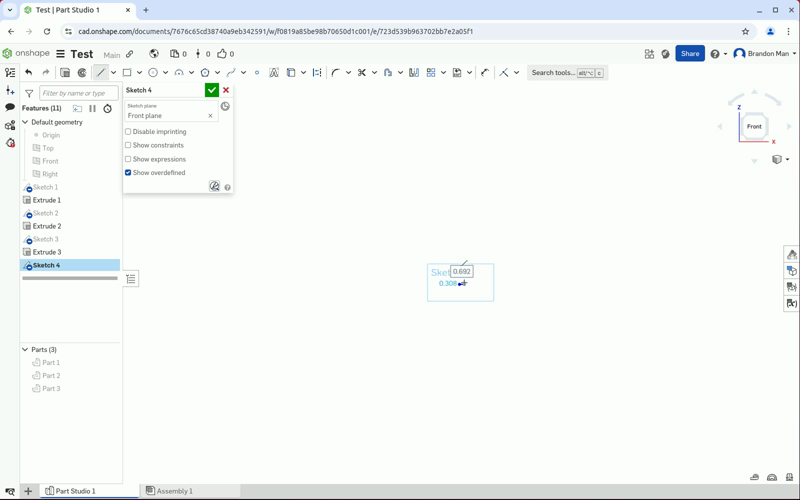
scroll(6)
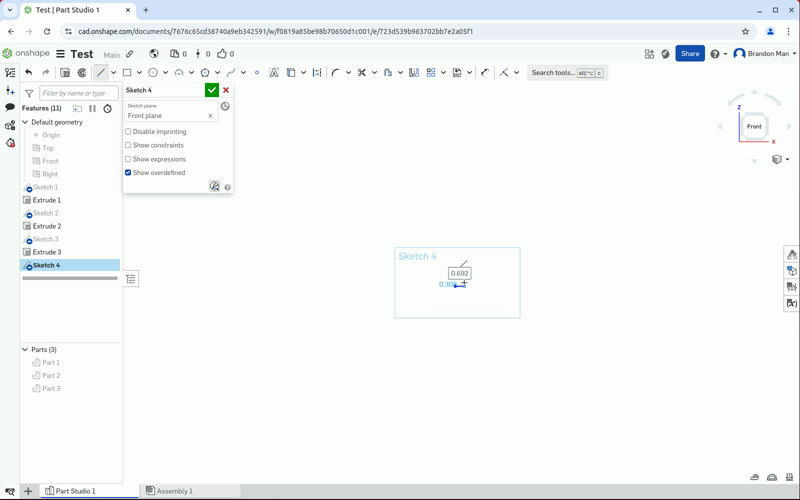
scroll(6)
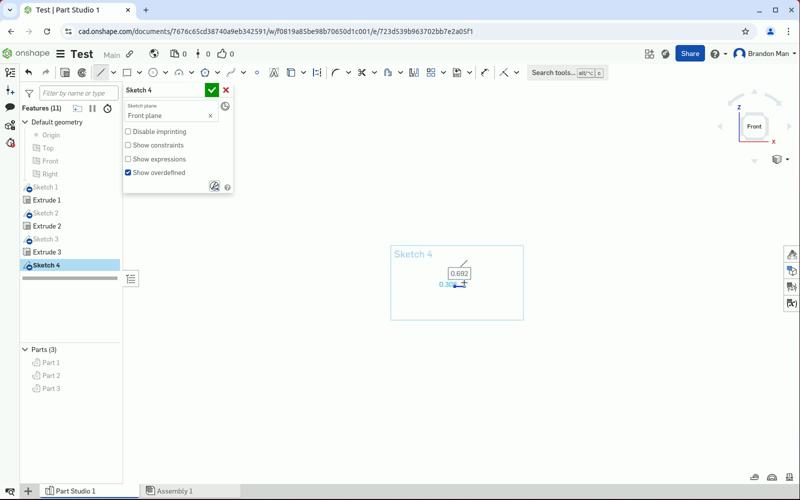
scroll(6)
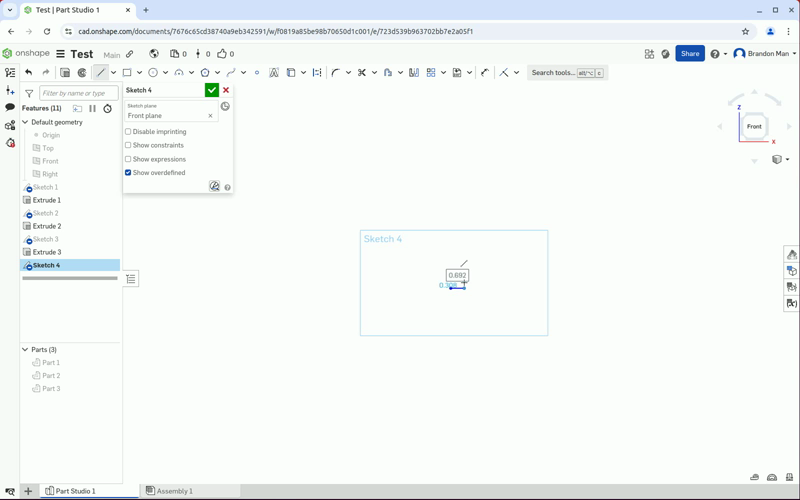
scroll(6)
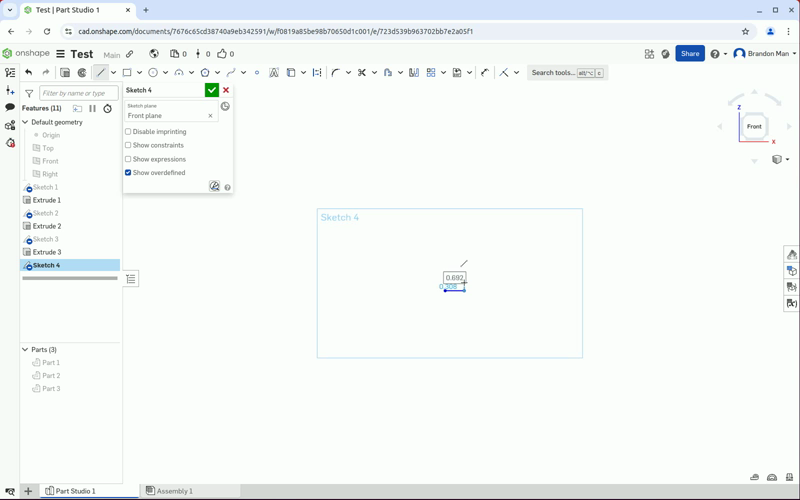
scroll(6)
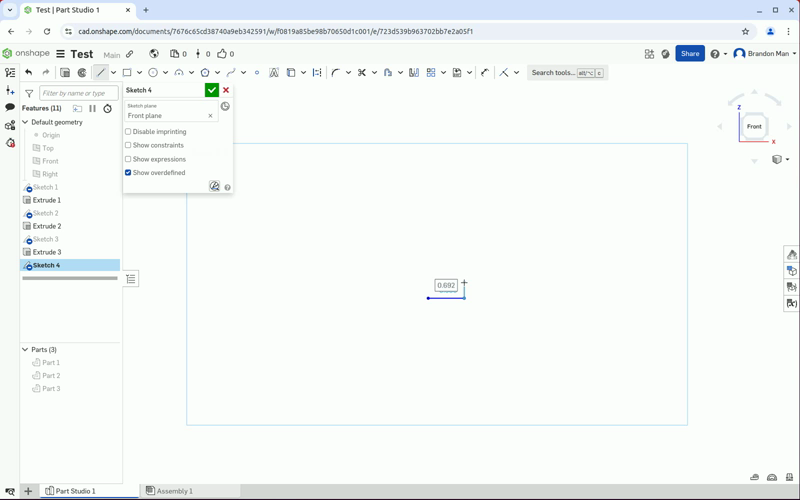
scroll(6)
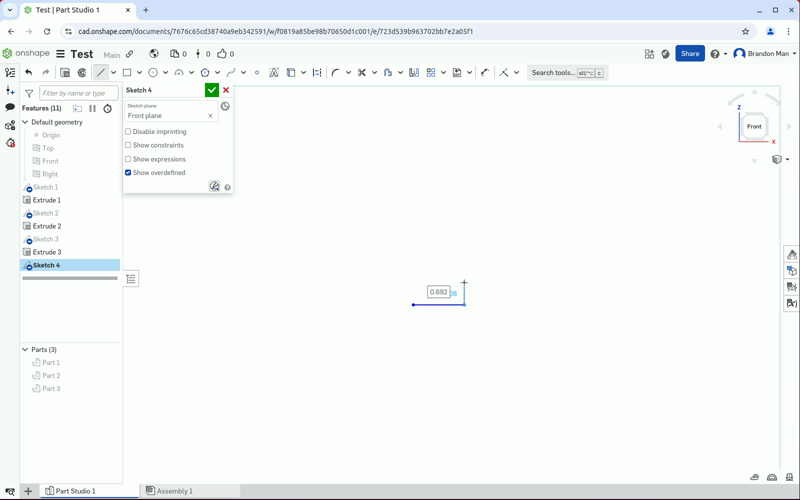
click(464, 282)
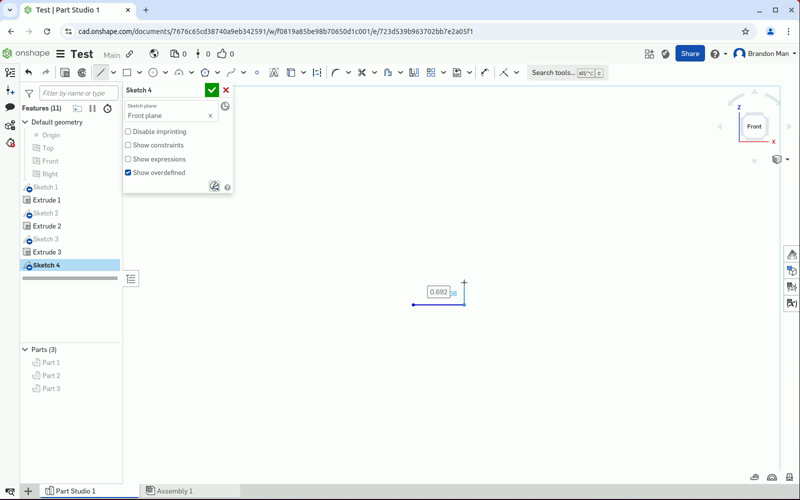
scroll(-6)
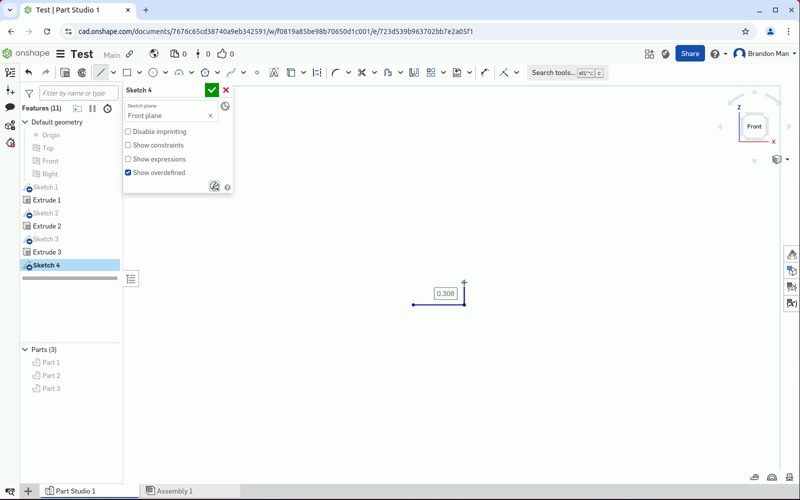
scroll(-6)
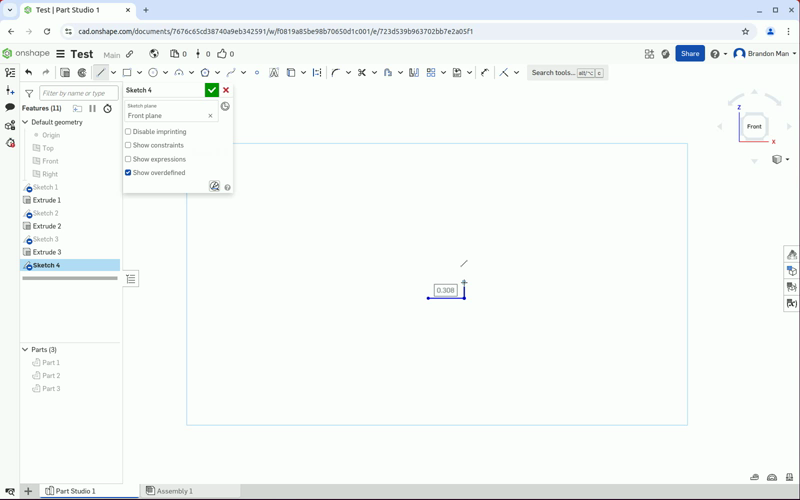
scroll(-6)
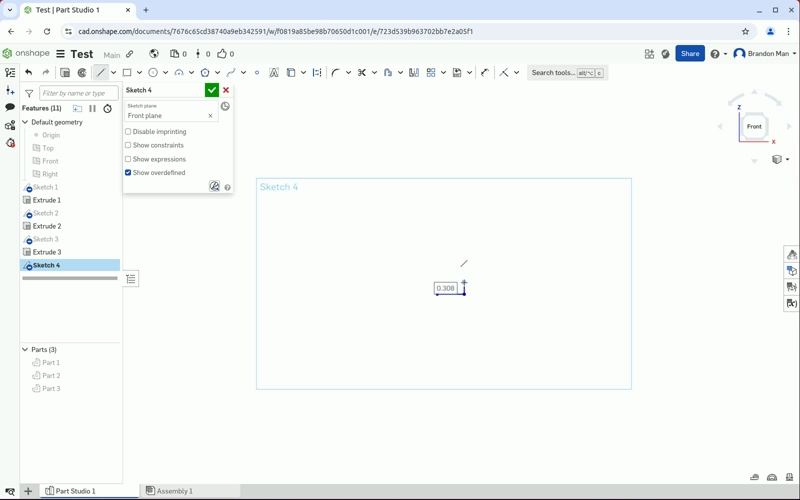
scroll(-6)
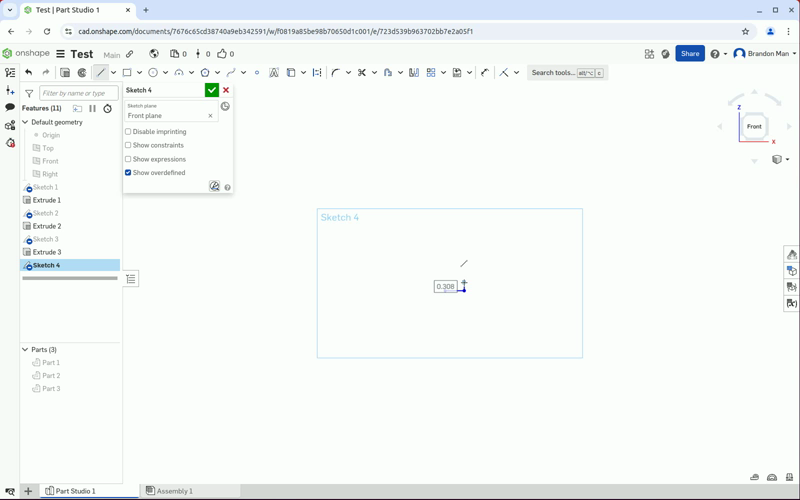
scroll(-6)
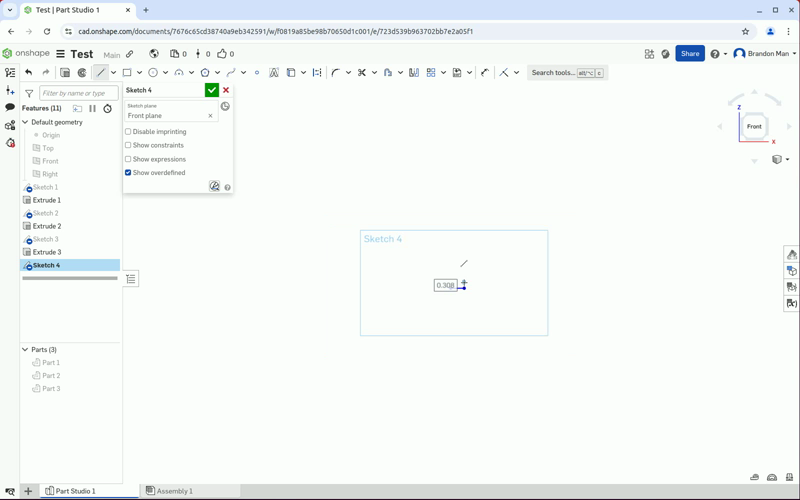
scroll(-6)
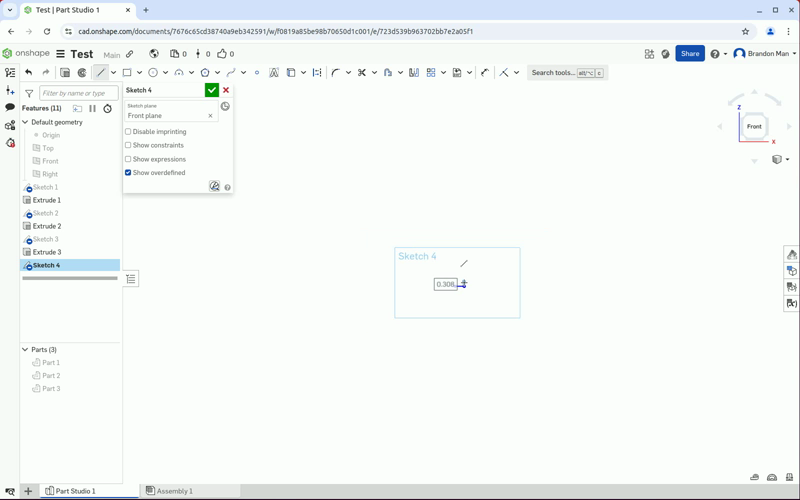
scroll(-6)
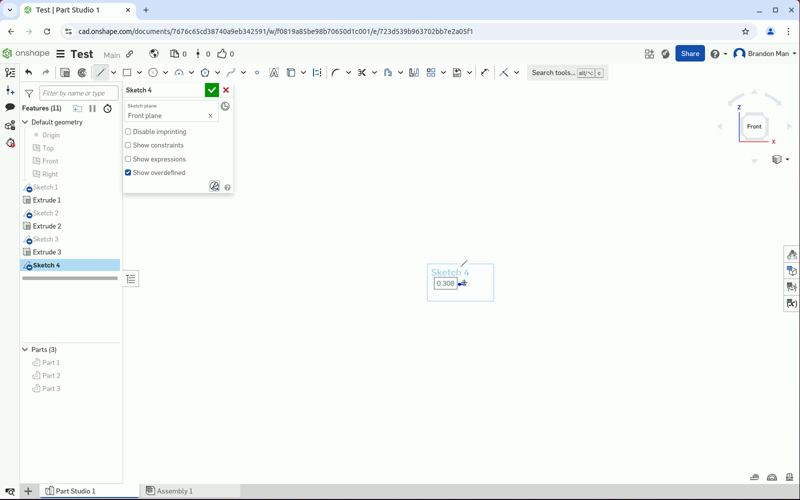
key_up(shift)
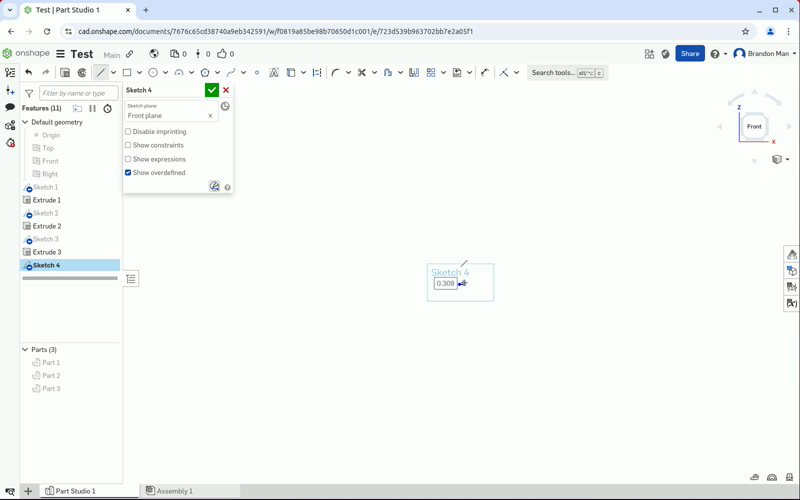
key_down(shift)
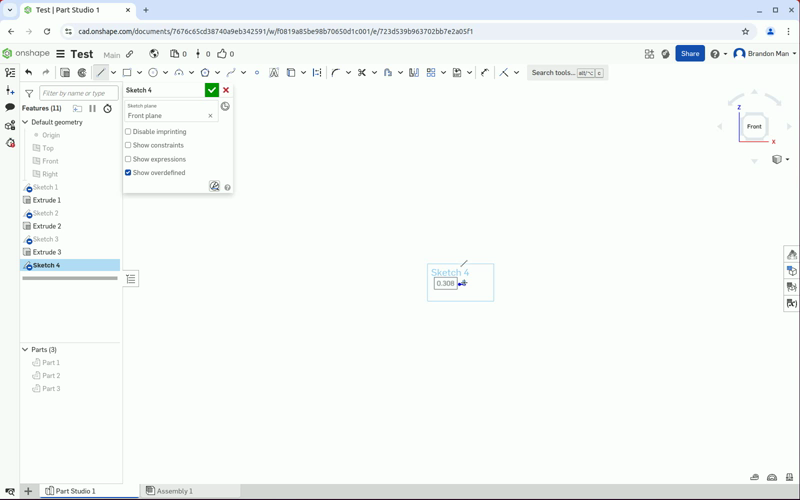
mouse_move(494, 282)
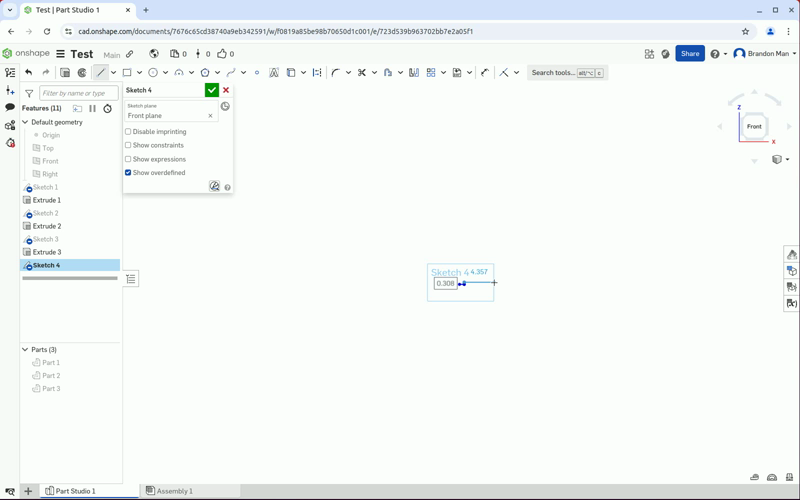
mouse_move(459, 282)
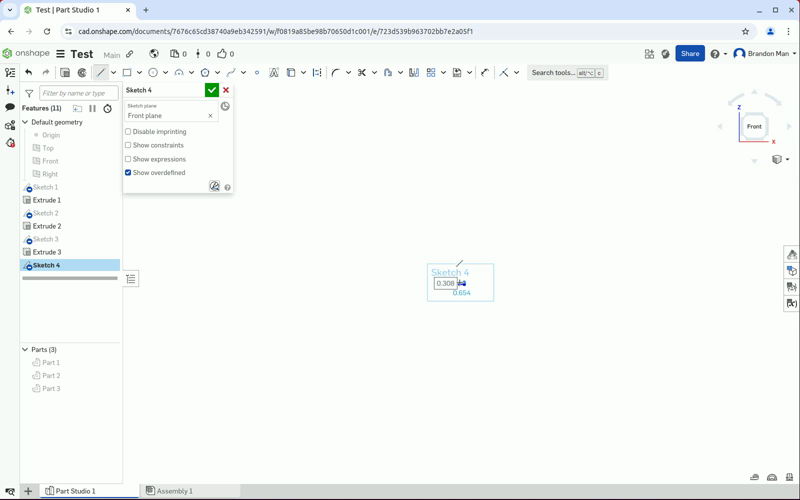
scroll(6)
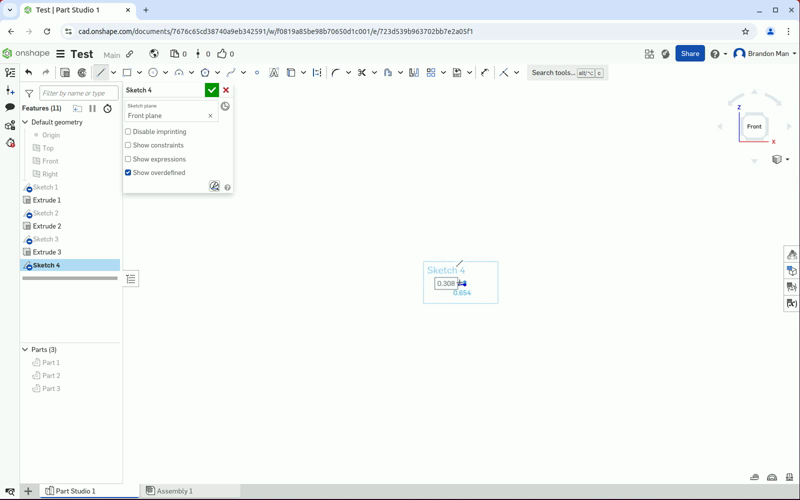
scroll(6)
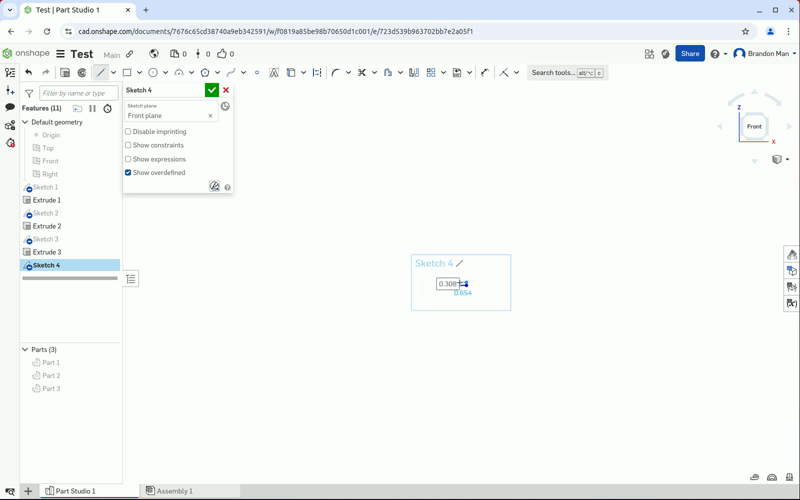
scroll(6)
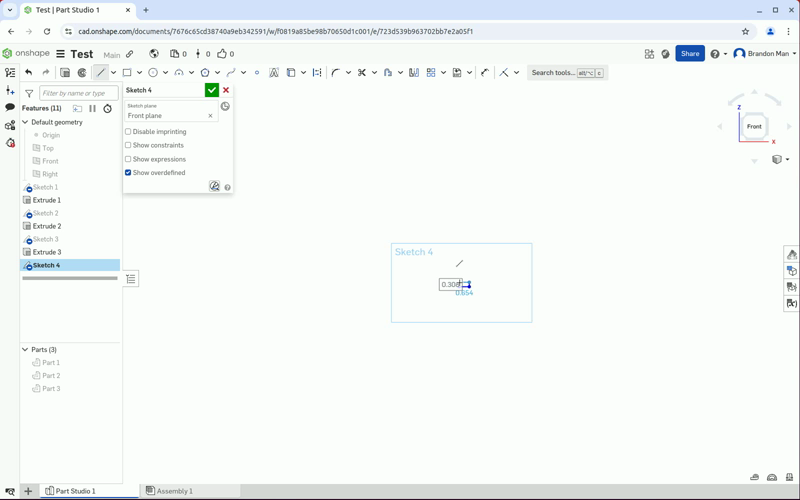
scroll(6)
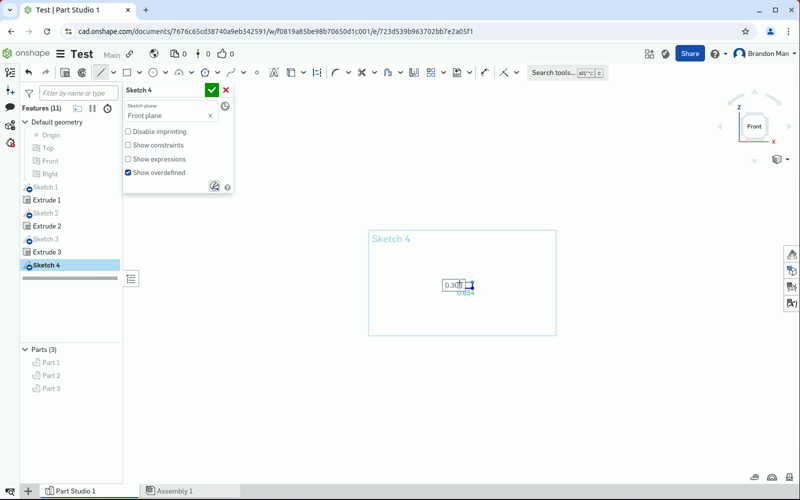
scroll(6)
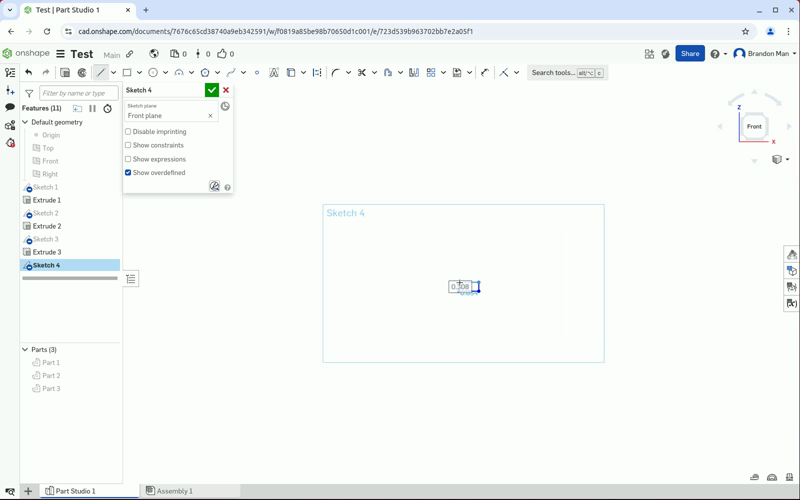
scroll(6)
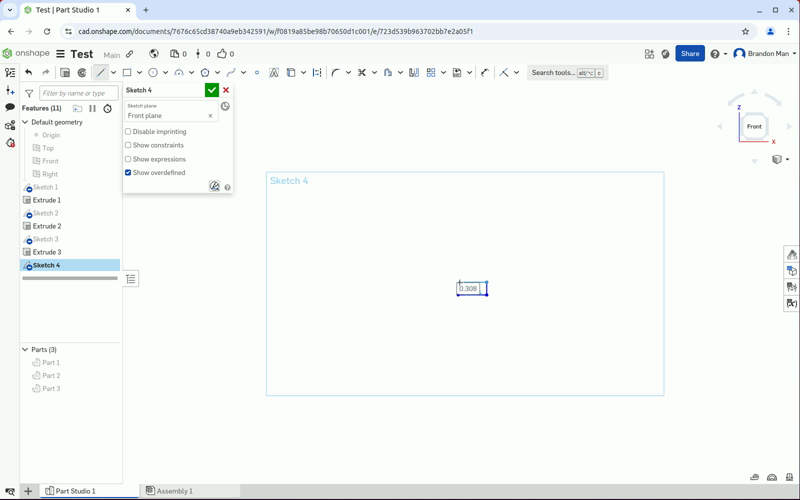
scroll(6)
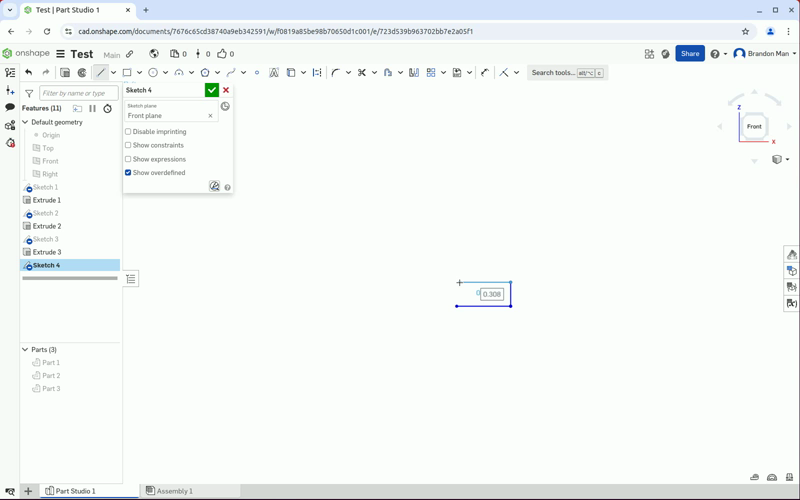
click(459, 282)
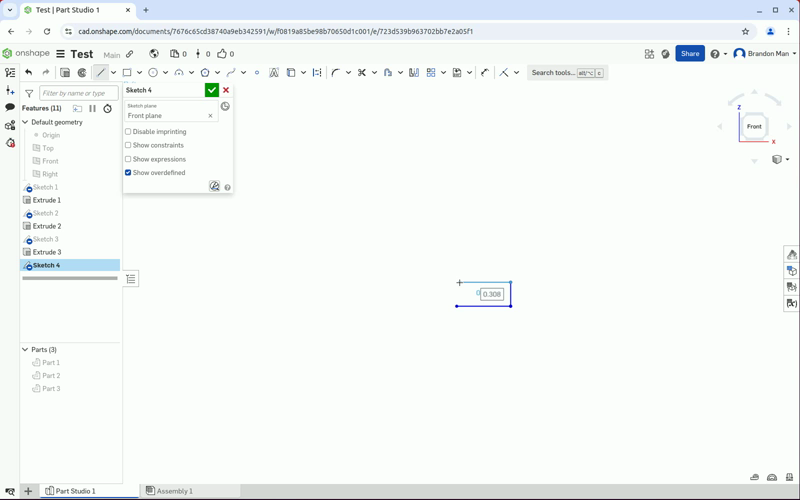
scroll(-6)
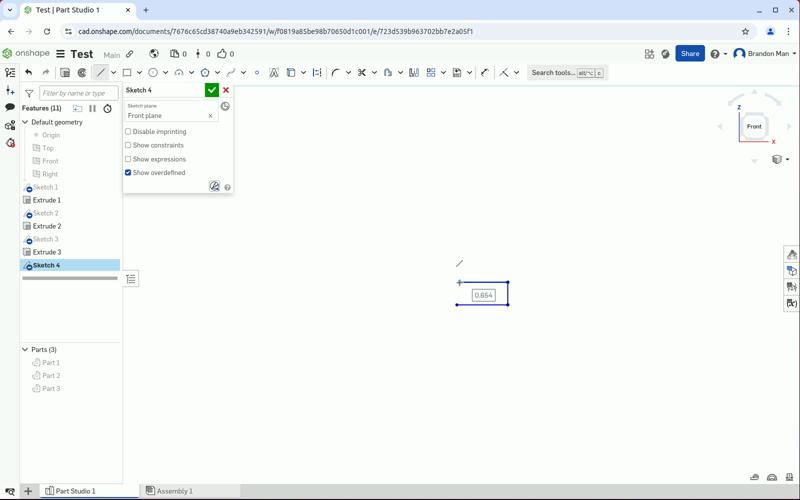
scroll(-6)
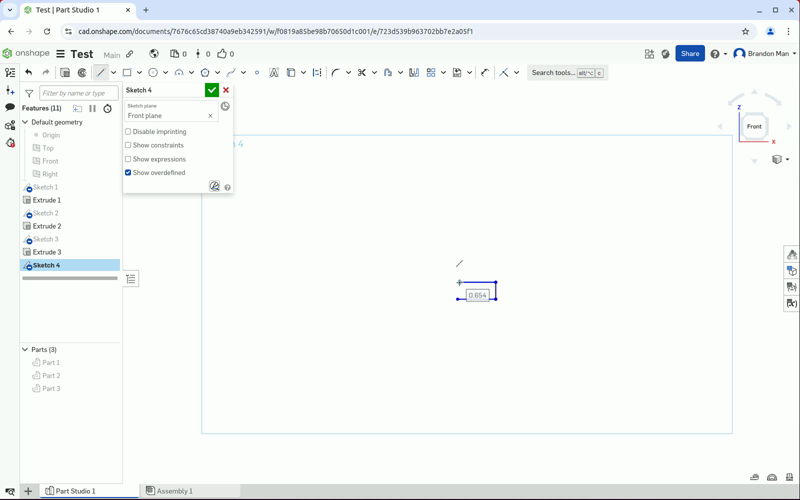
scroll(-6)
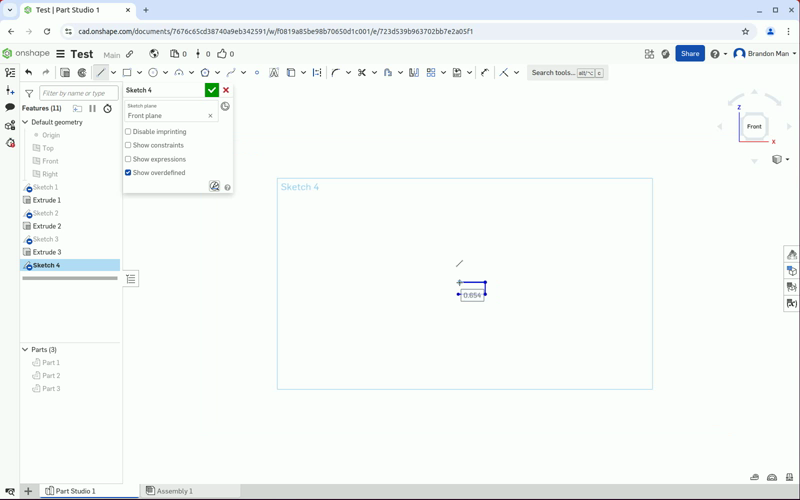
scroll(-6)
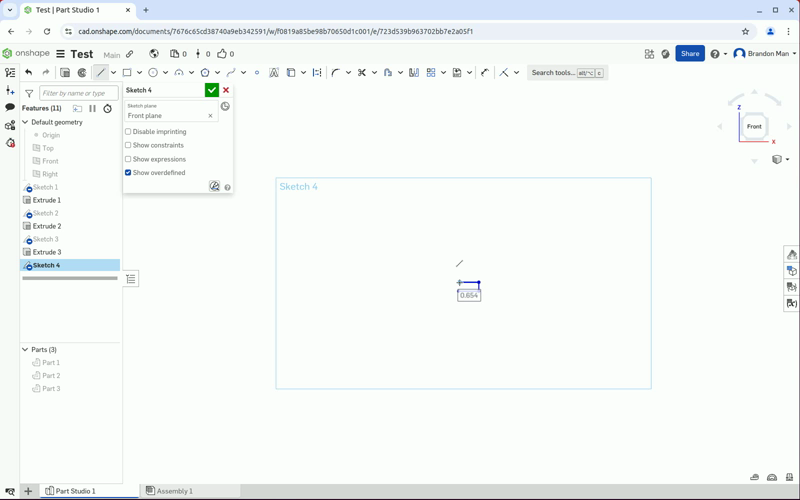
scroll(-6)
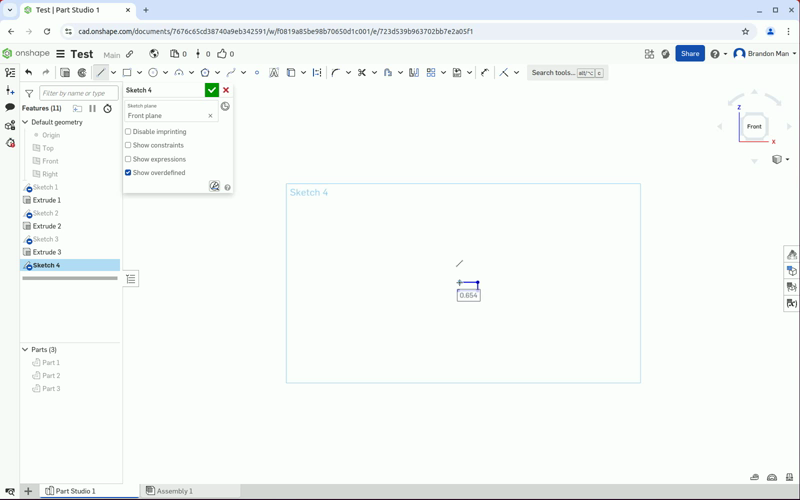
scroll(-6)
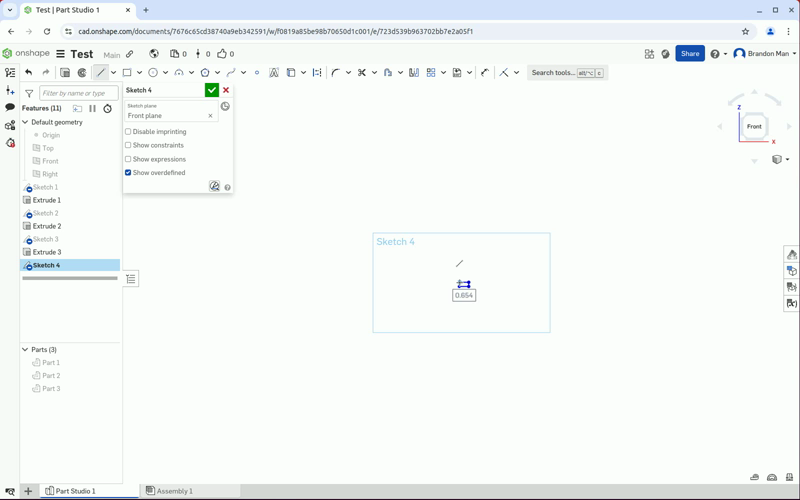
scroll(-6)
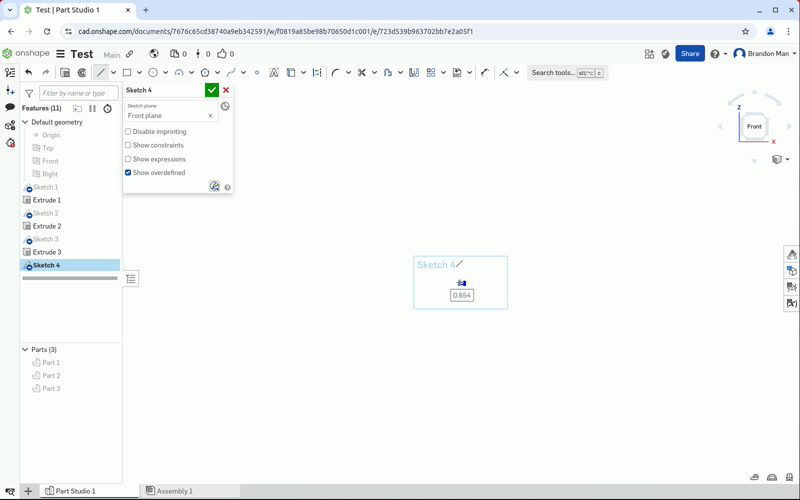
key_up(shift)
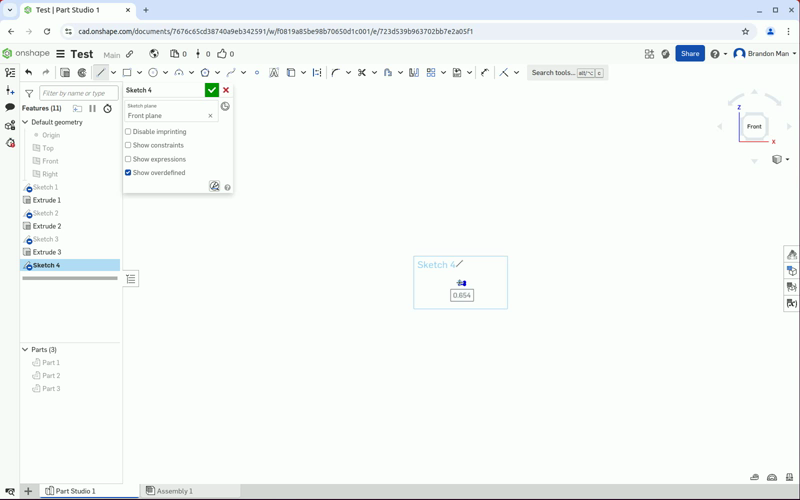
mouse_move(489, 282)
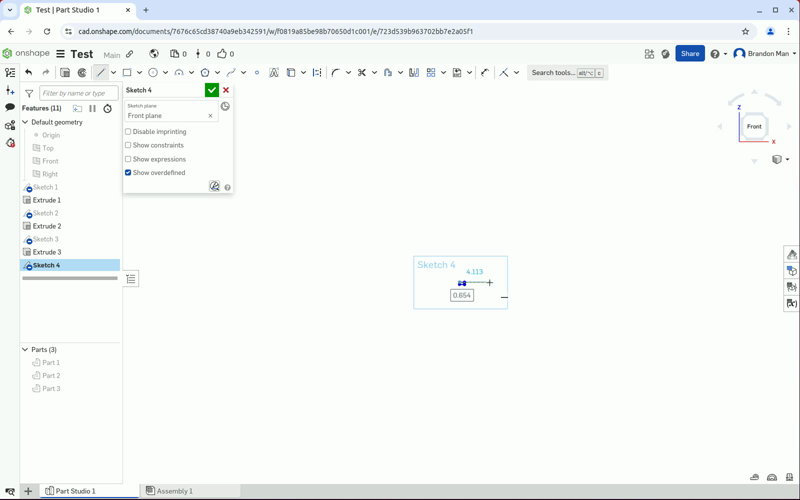
key_down(shift)
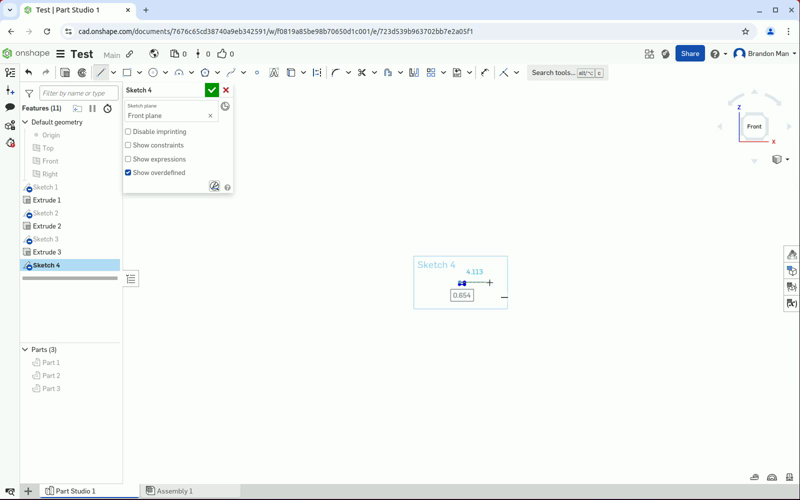
mouse_move(459, 284)
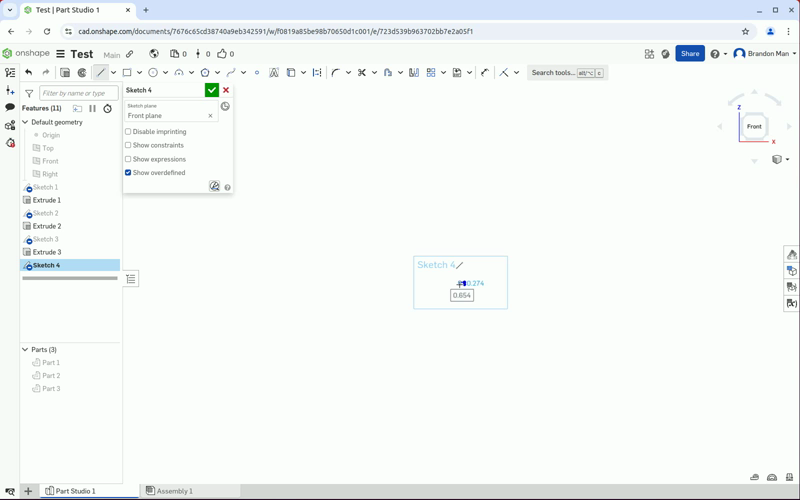
scroll(6)
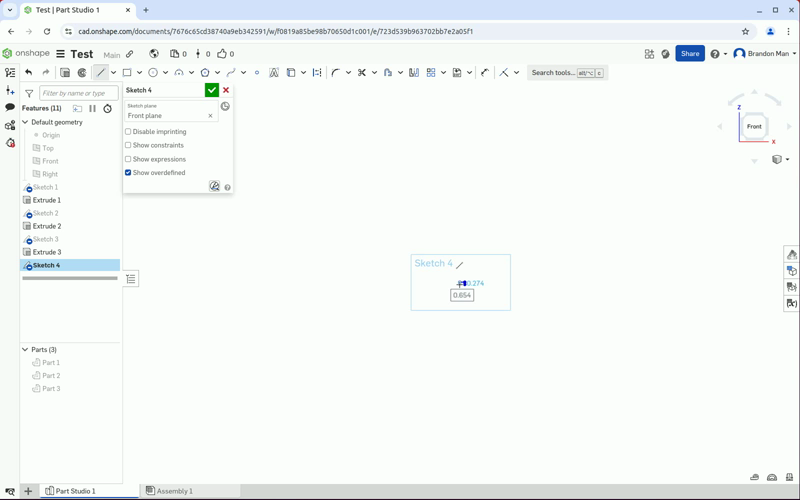
scroll(6)
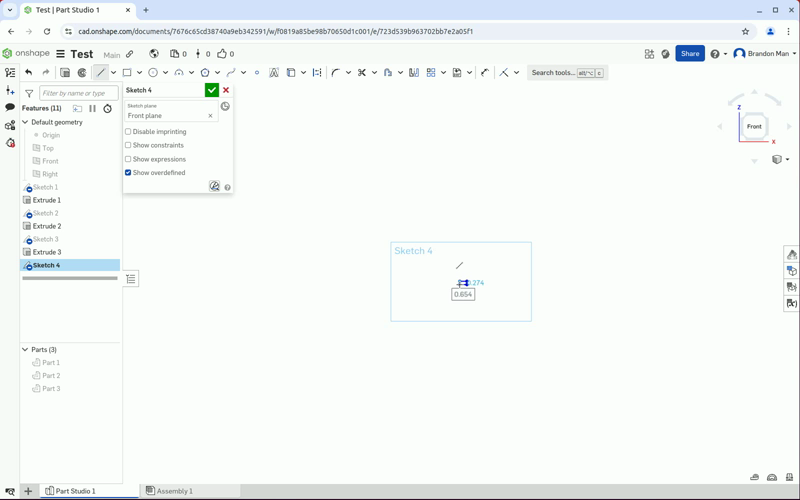
scroll(6)
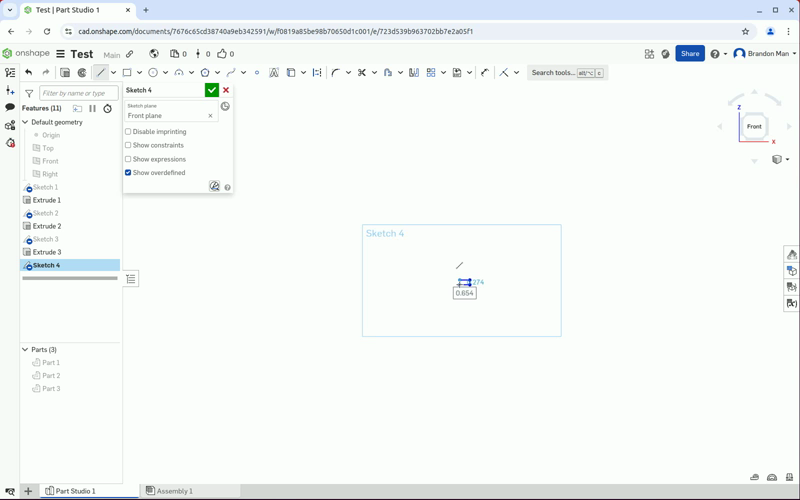
scroll(6)
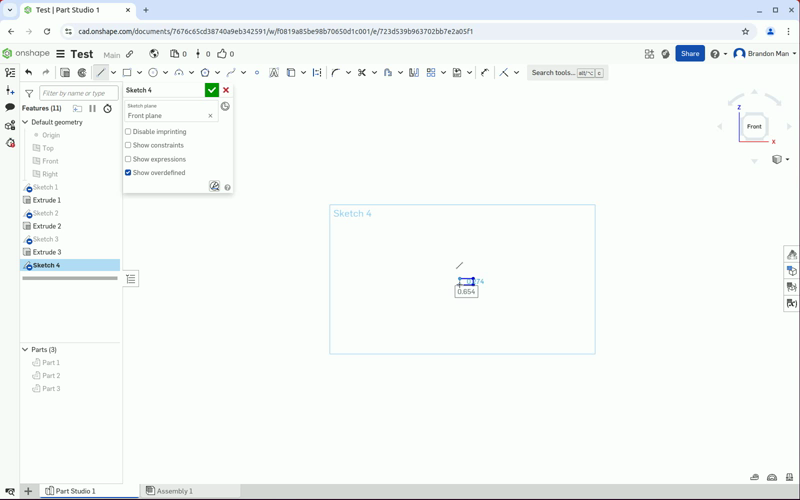
scroll(6)
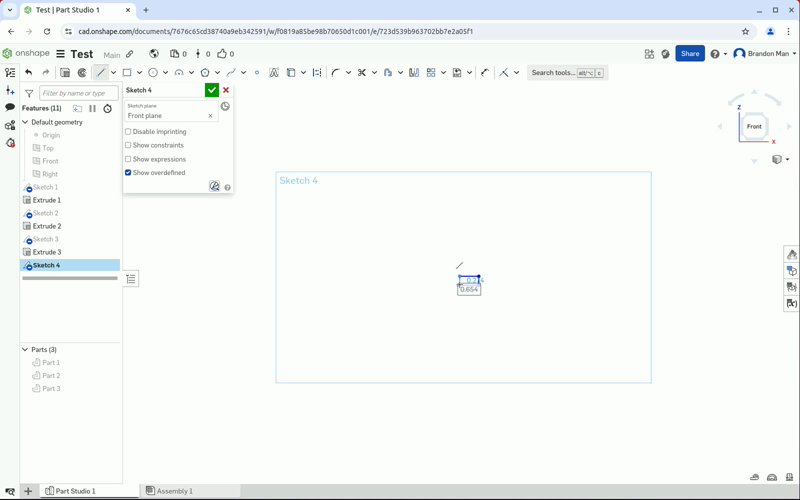
scroll(6)
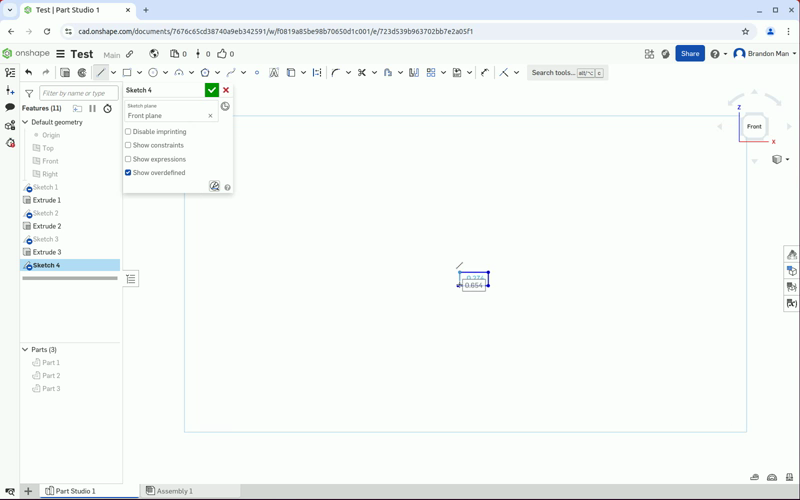
scroll(6)
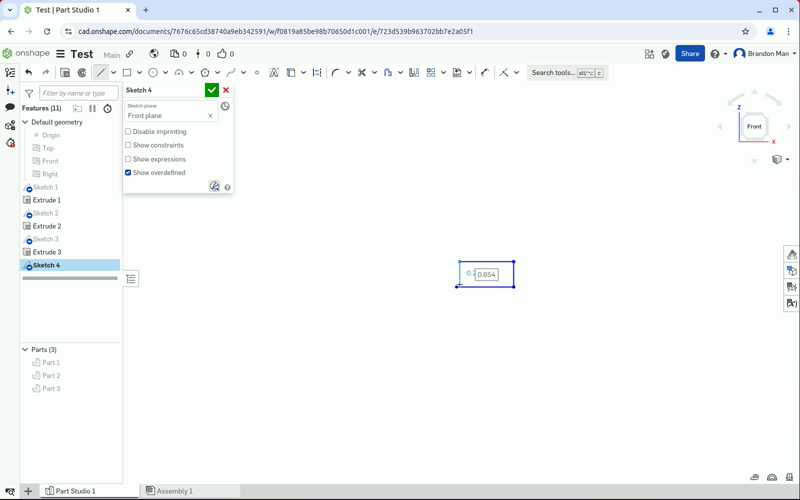
key_up(shift)
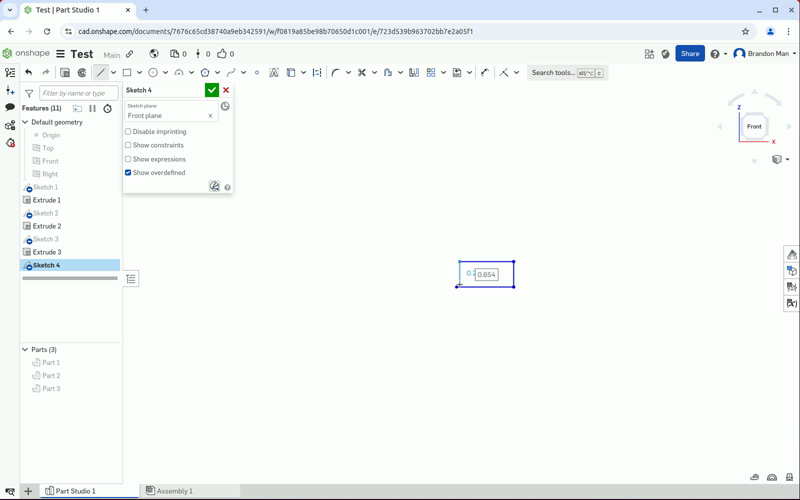
click(459, 284)
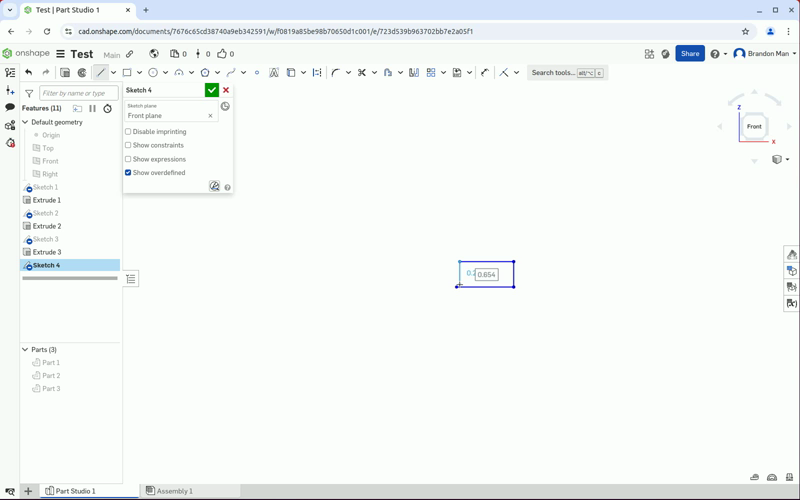
scroll(-6)
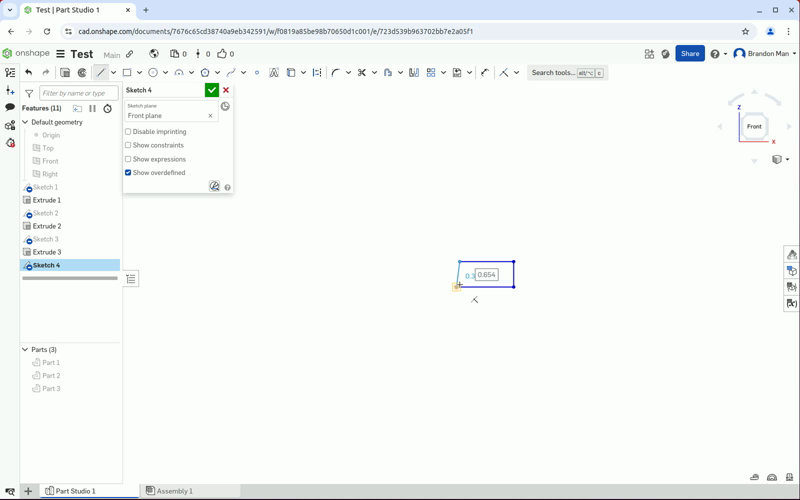
scroll(-6)
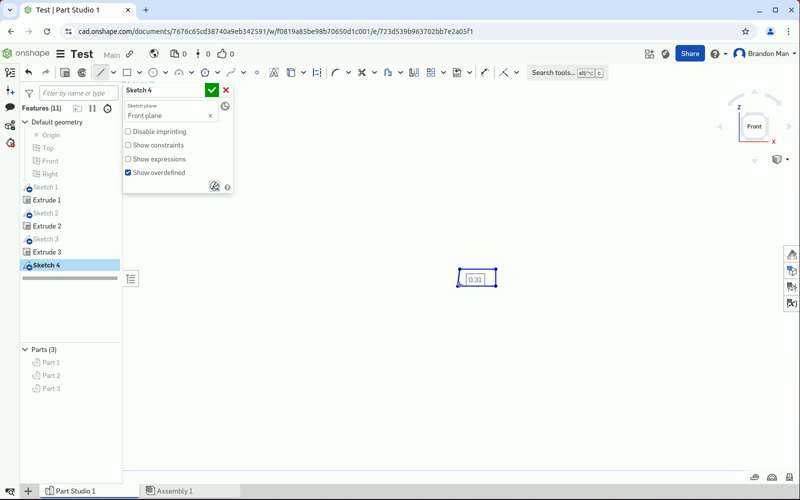
scroll(-6)
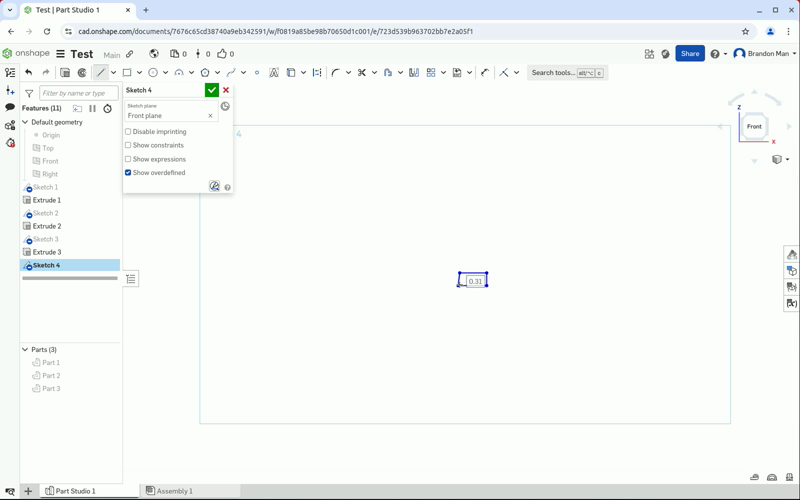
scroll(-6)
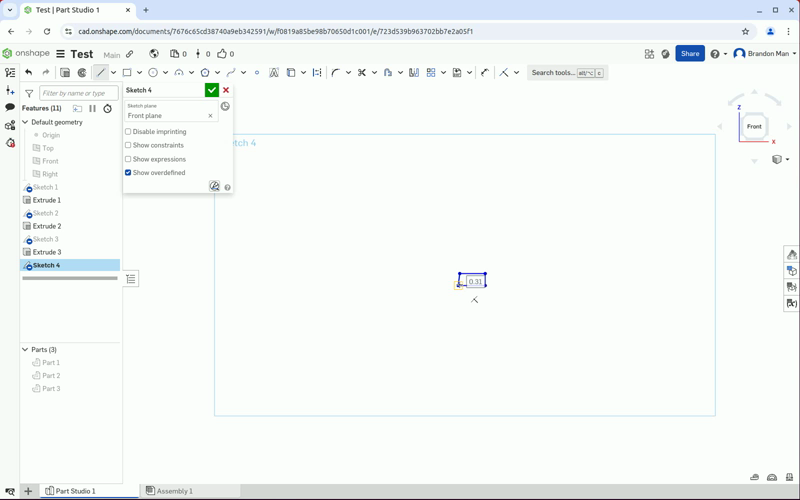
scroll(-6)
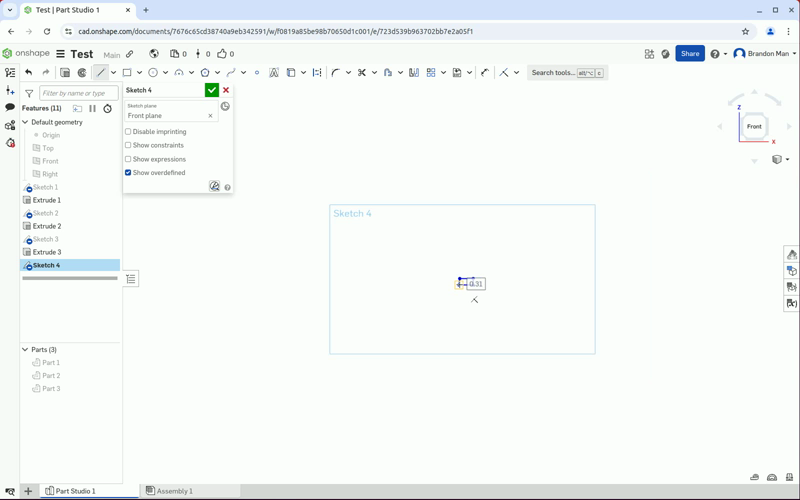
scroll(-6)
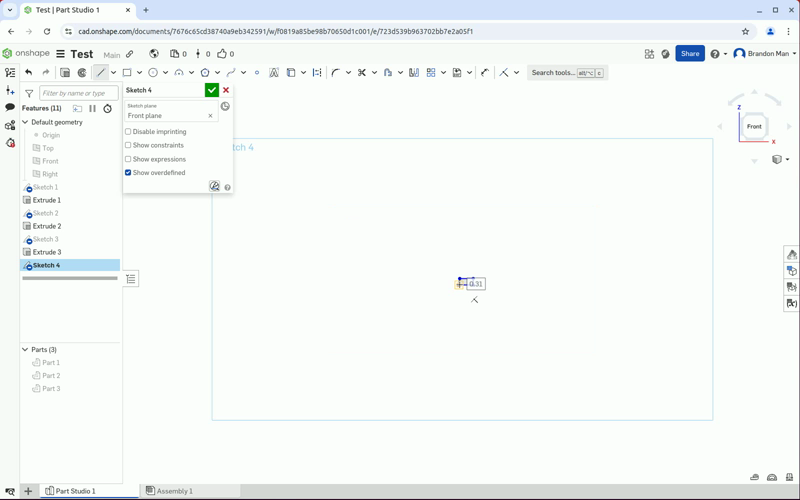
scroll(-6)
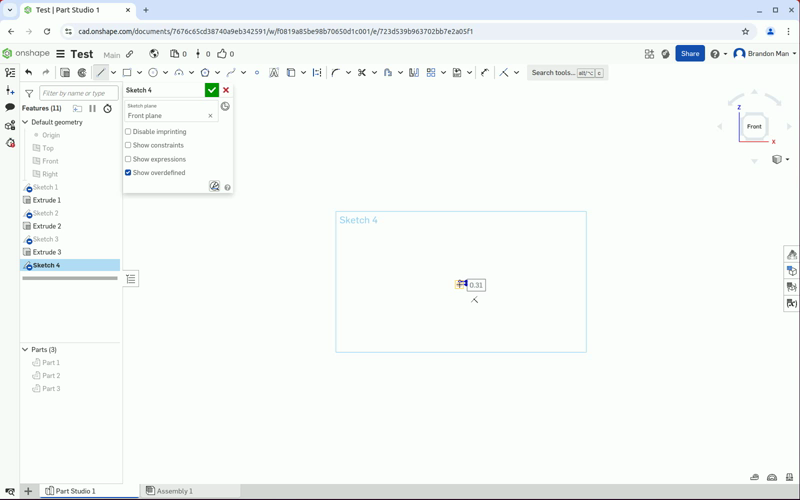
key(esc)
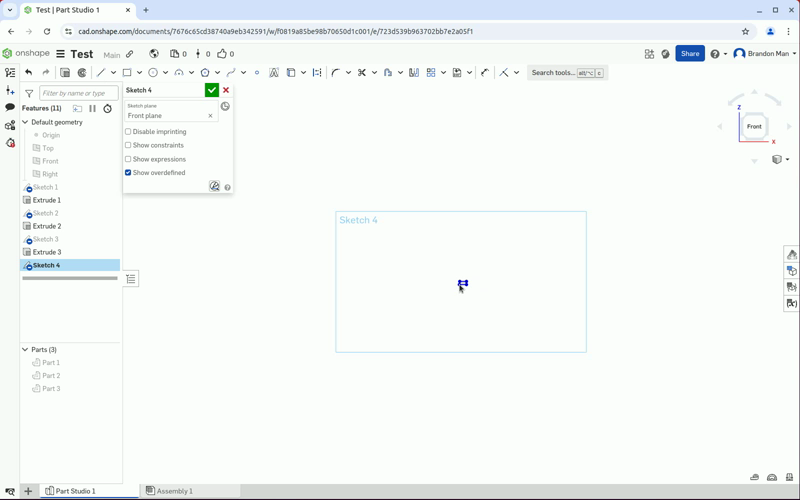
mouse_move(462, 282)
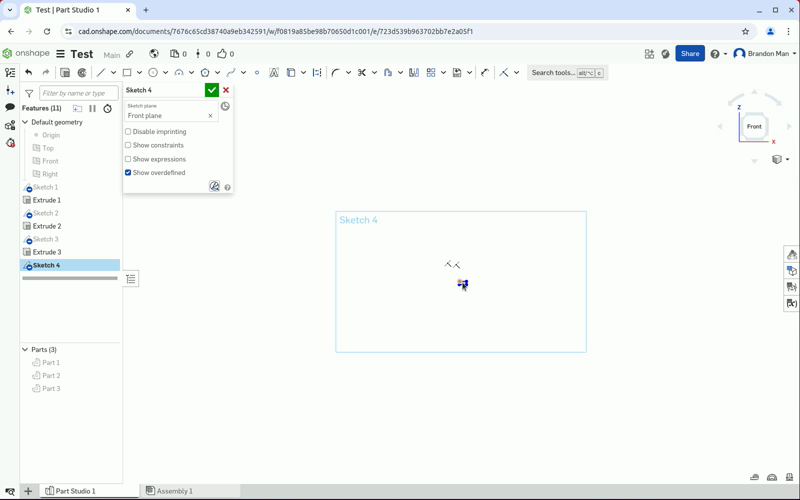
scroll(6)
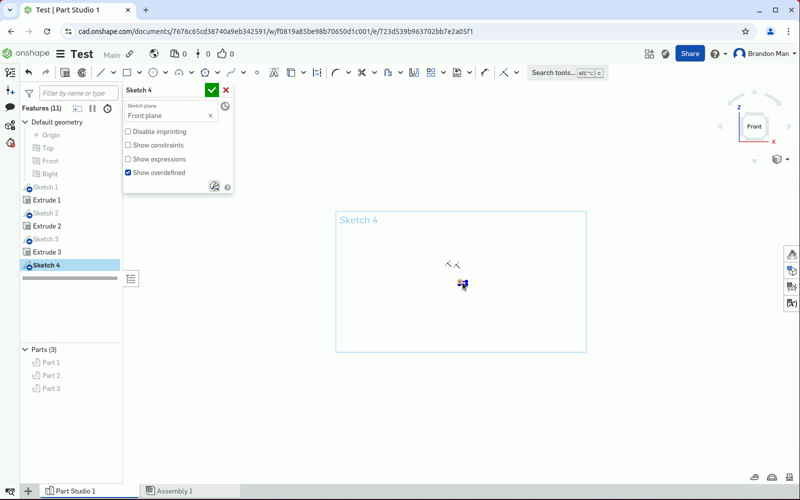
scroll(6)
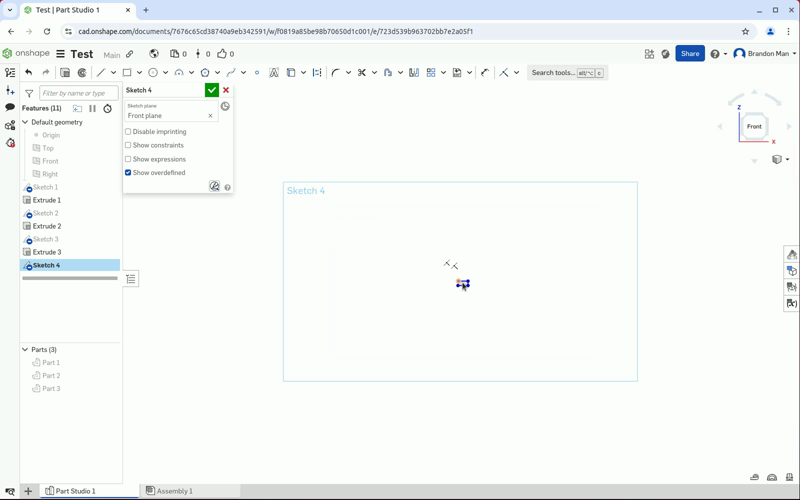
scroll(6)
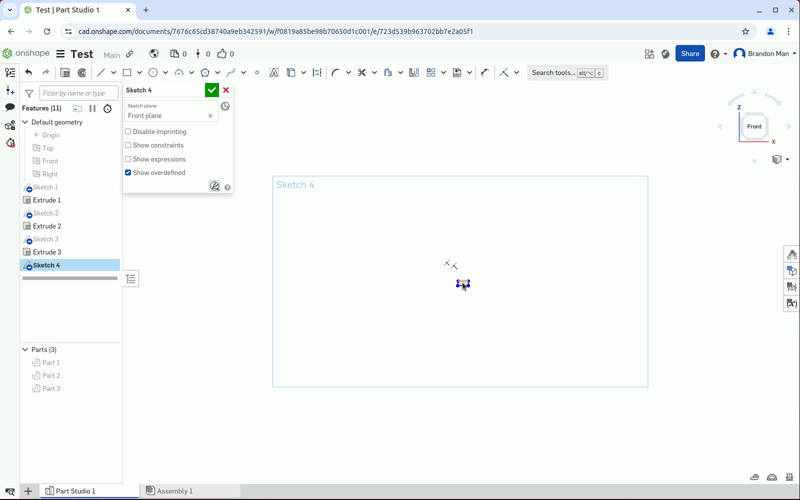
scroll(6)
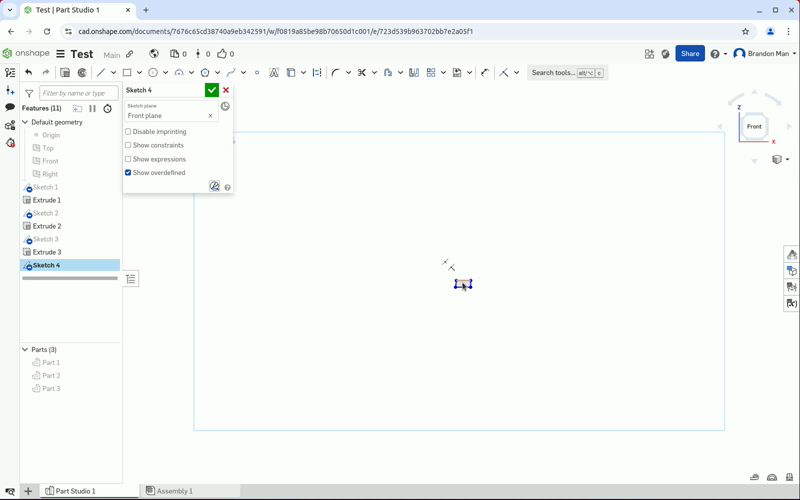
scroll(6)
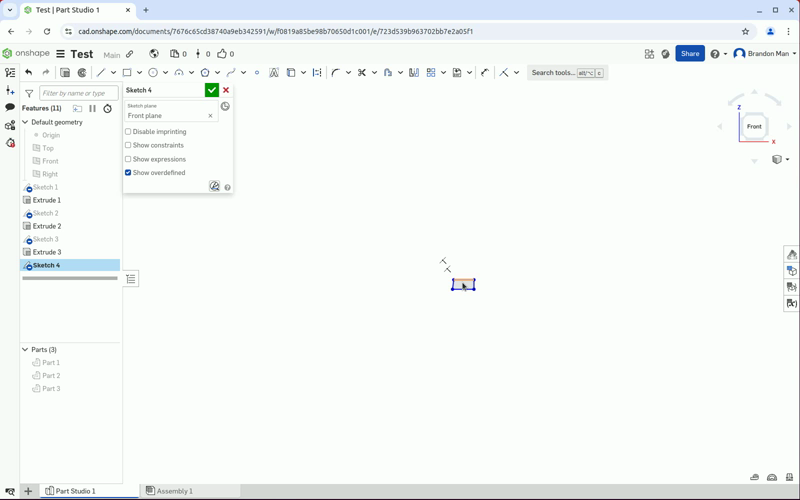
scroll(6)
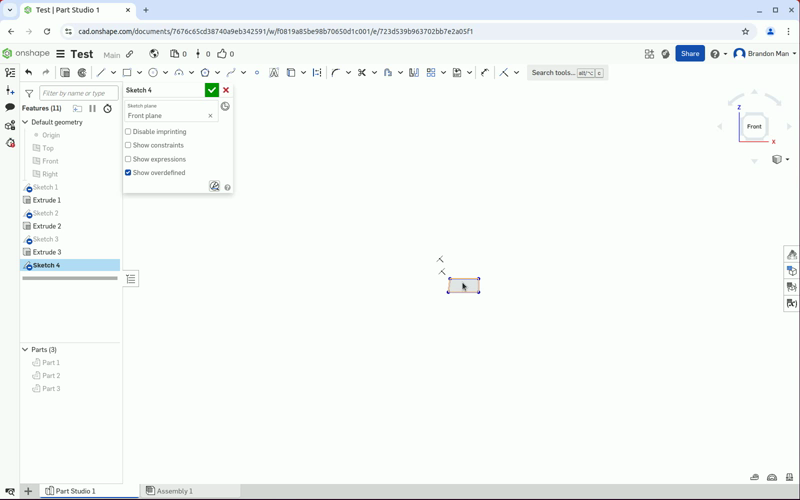
scroll(6)
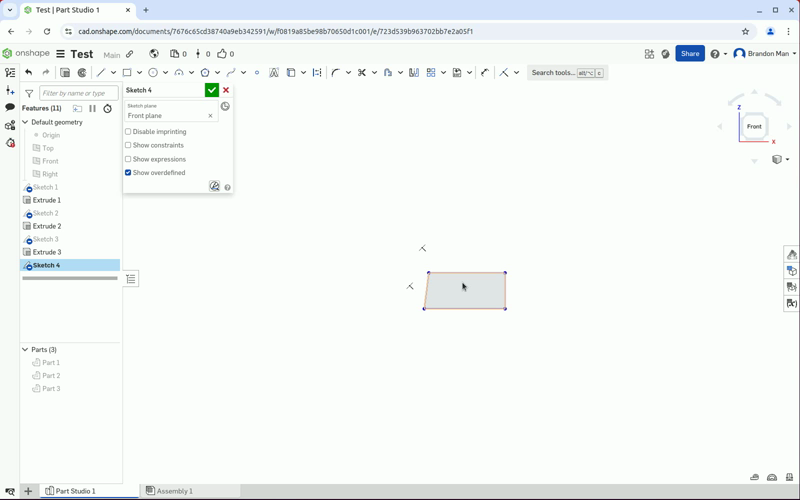
click(462, 282)
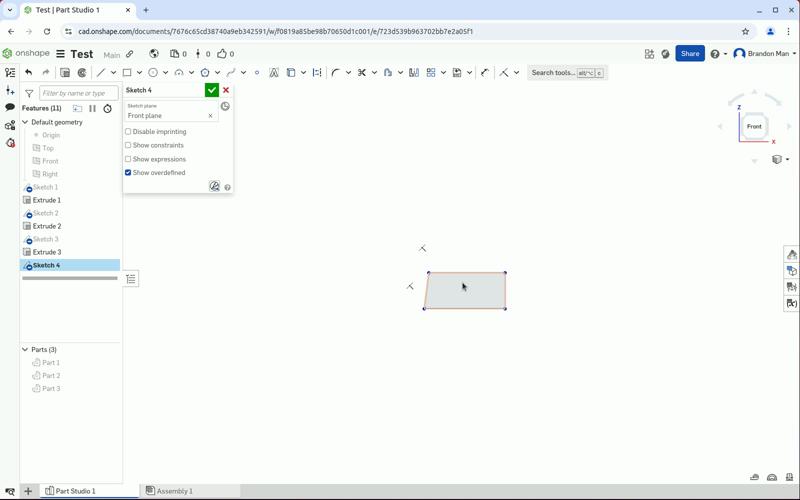
scroll(-6)
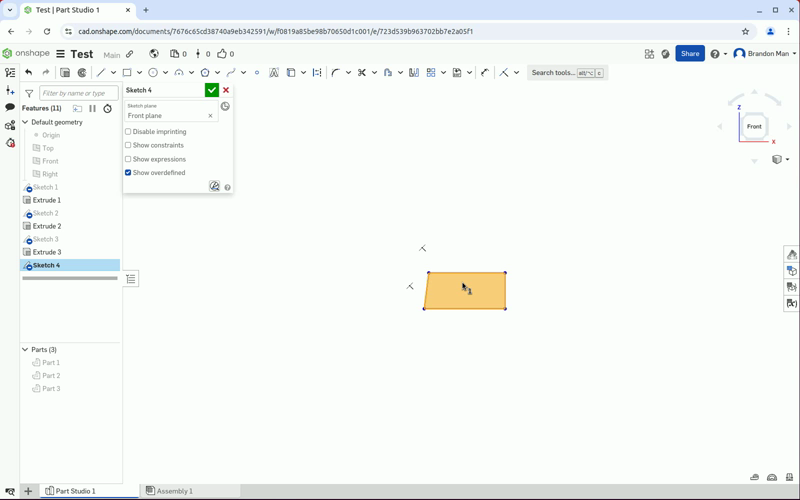
scroll(-6)
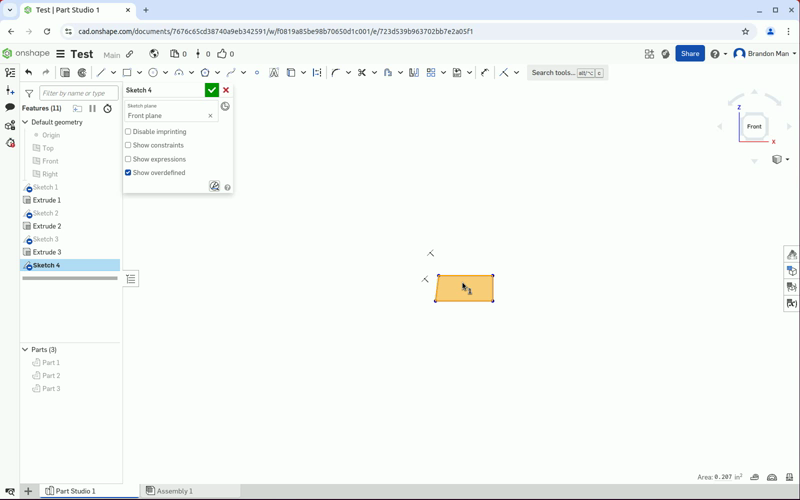
scroll(-6)
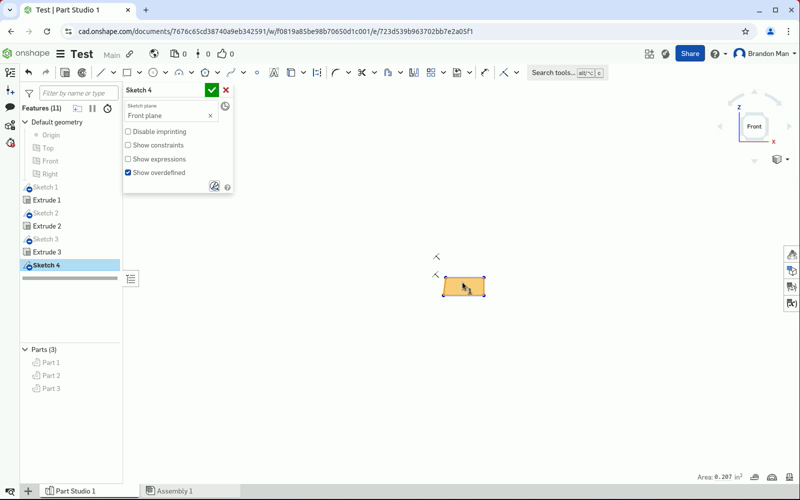
scroll(-6)
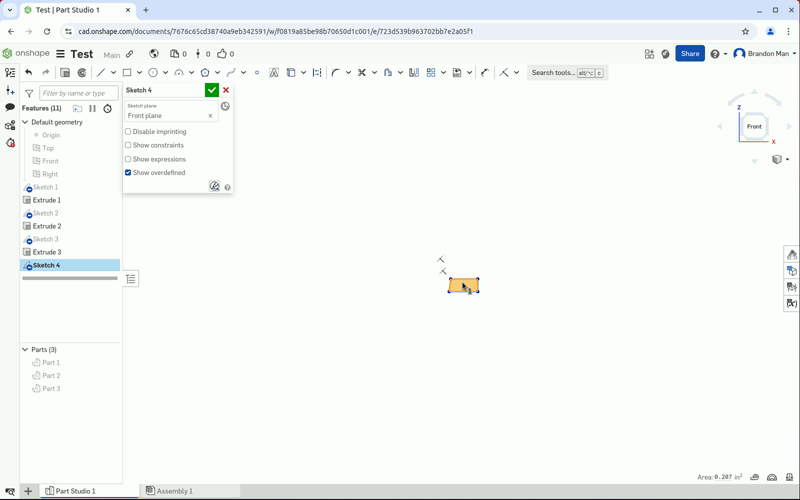
scroll(-6)
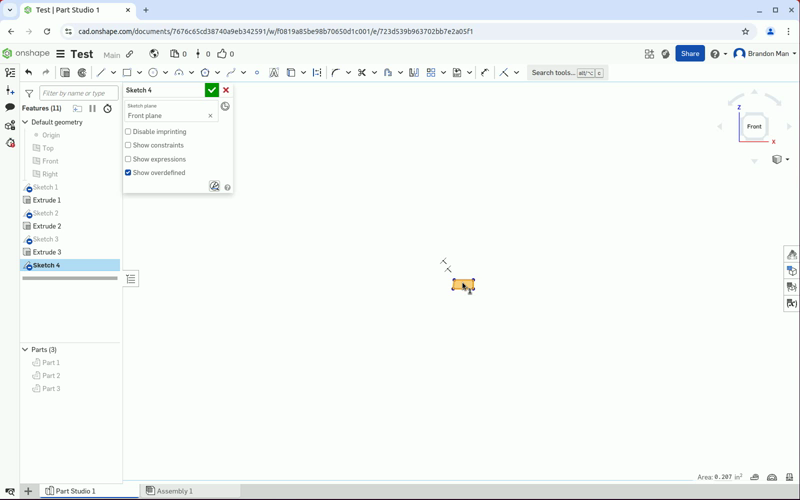
scroll(-6)
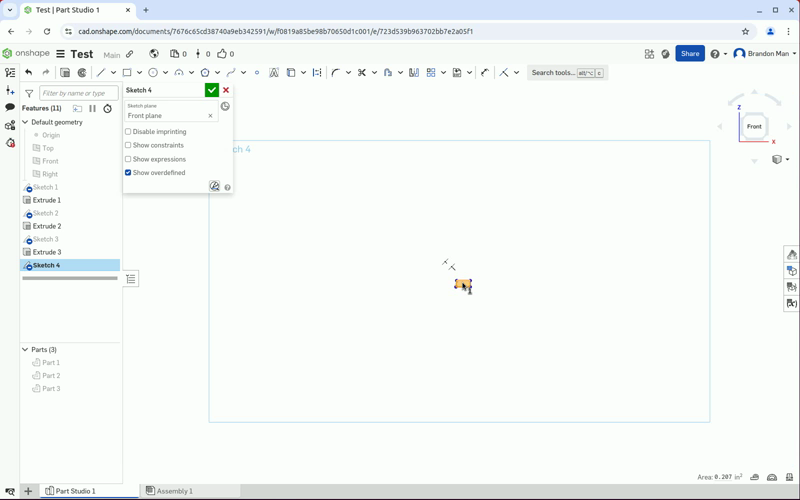
scroll(-6)
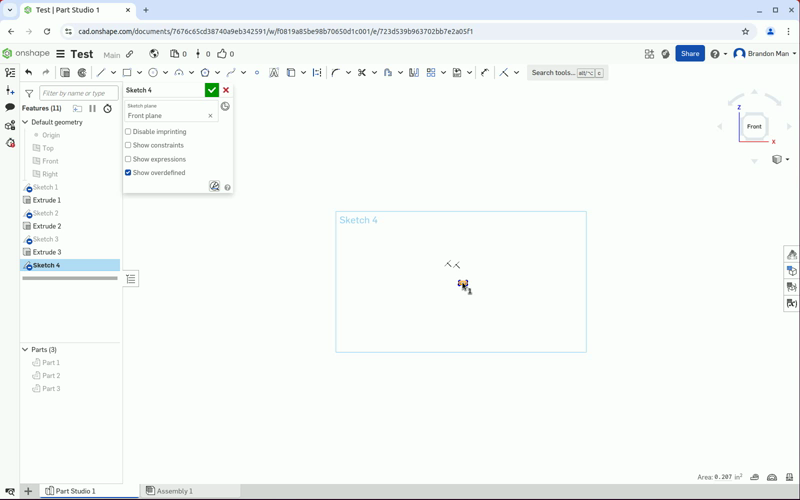
mouse_move(73, 352)
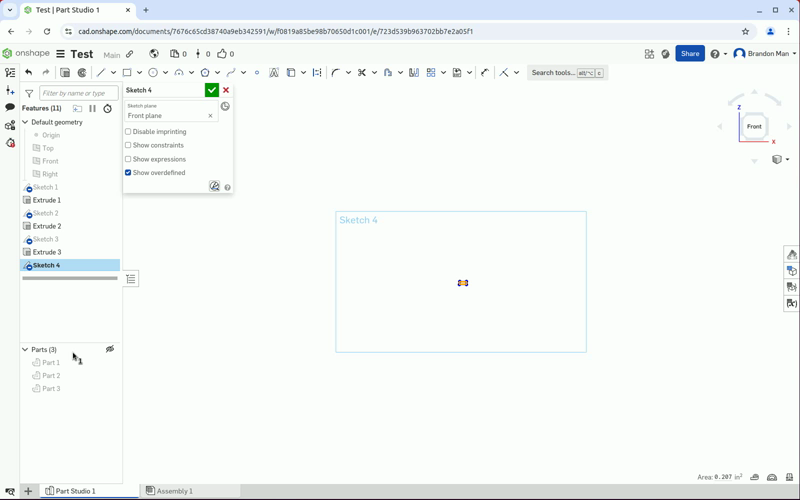
key(shift+y)
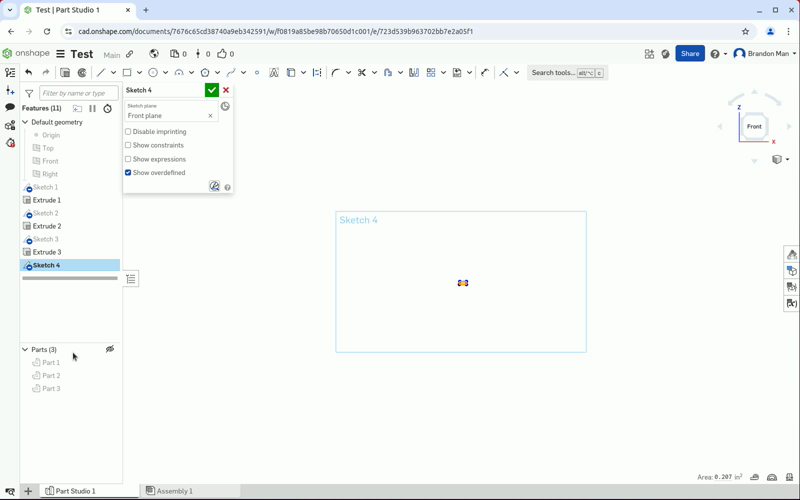
key(shift+e)
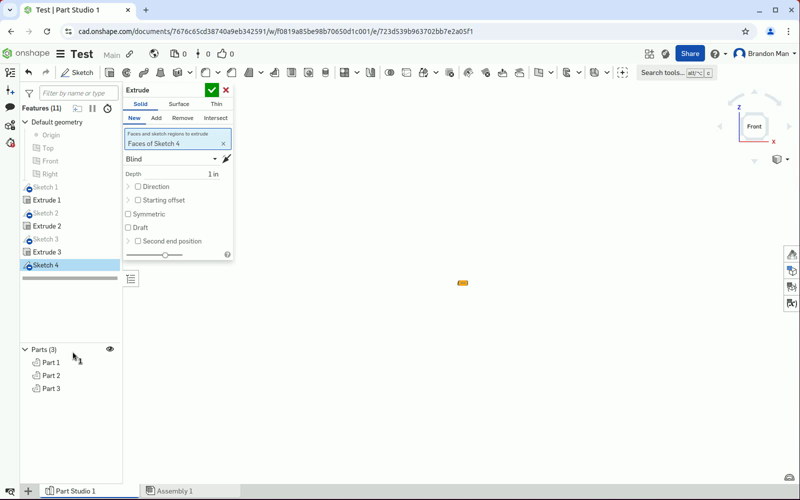
mouse_move(143, 106)
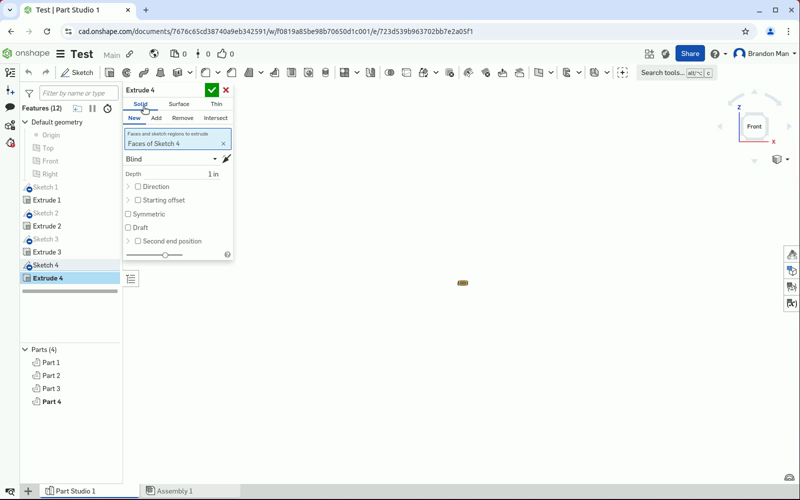
click(143, 106)
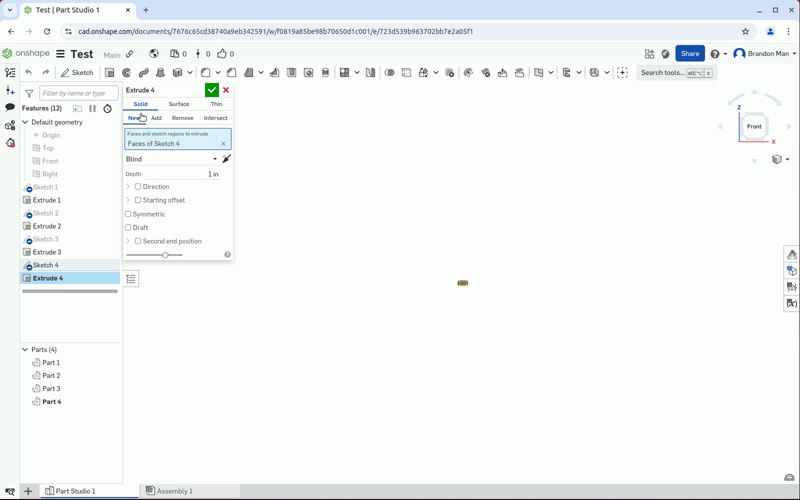
mouse_move(137, 120)
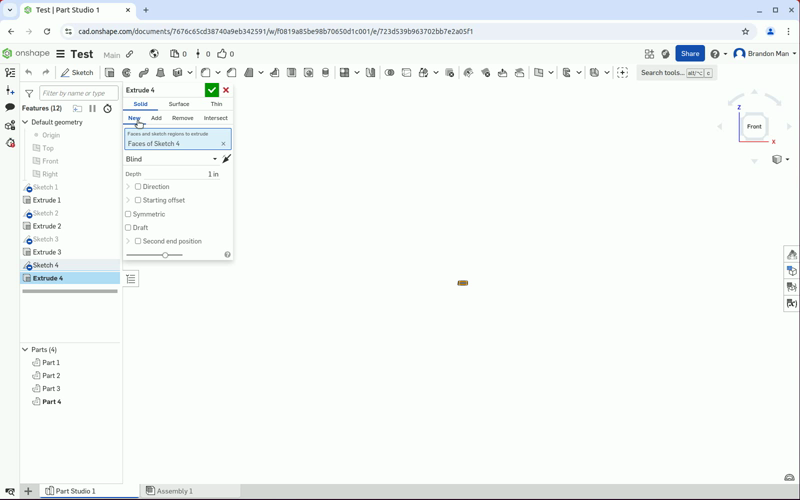
click(137, 120)
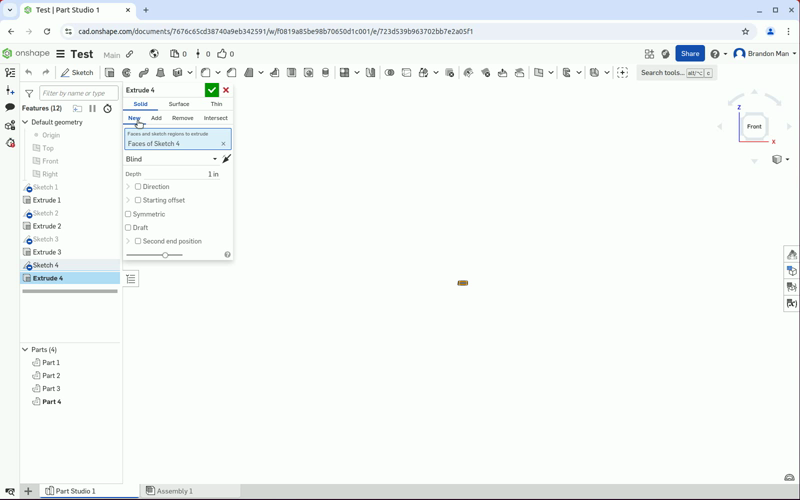
key(tab, 4)
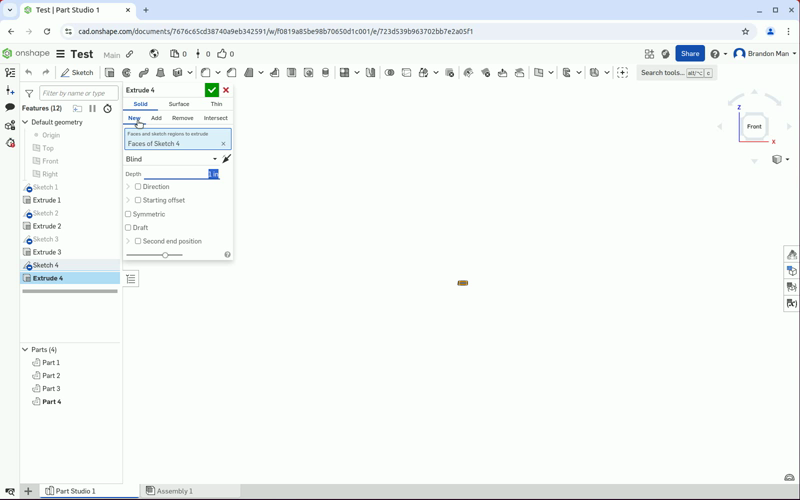
text(9.147)
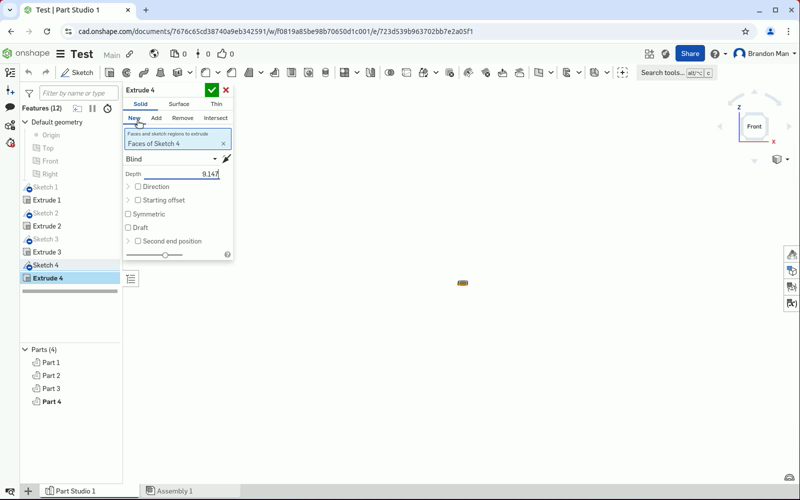
key(enter)
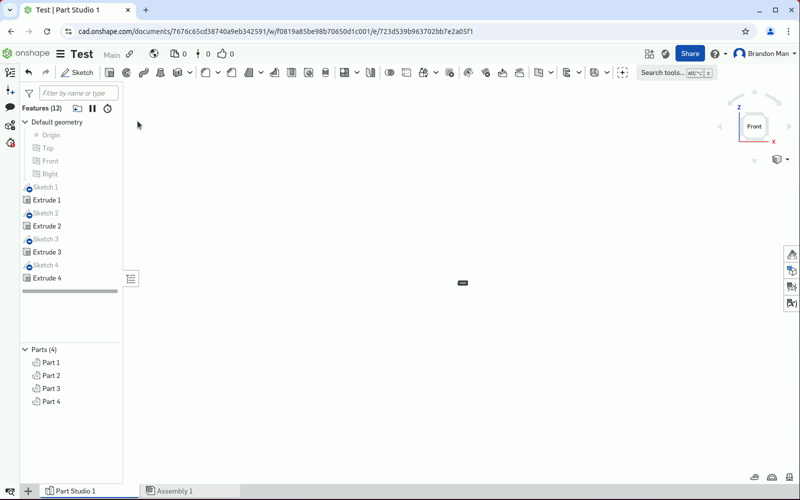
key(shift+h)
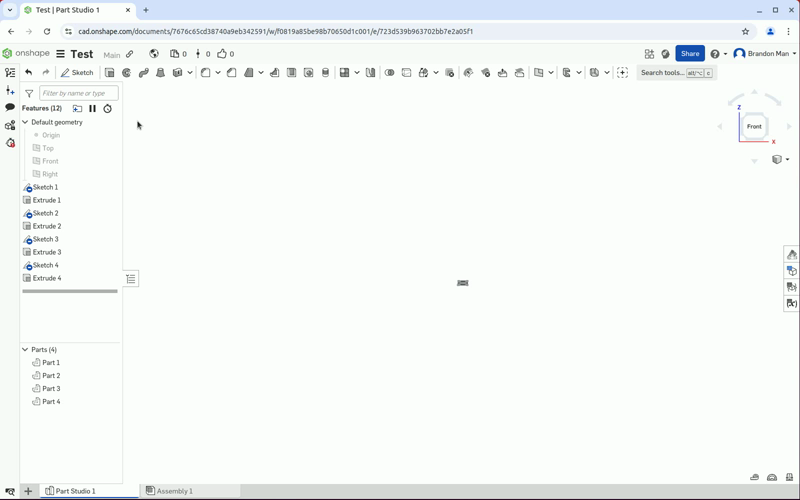
key(shift+h)
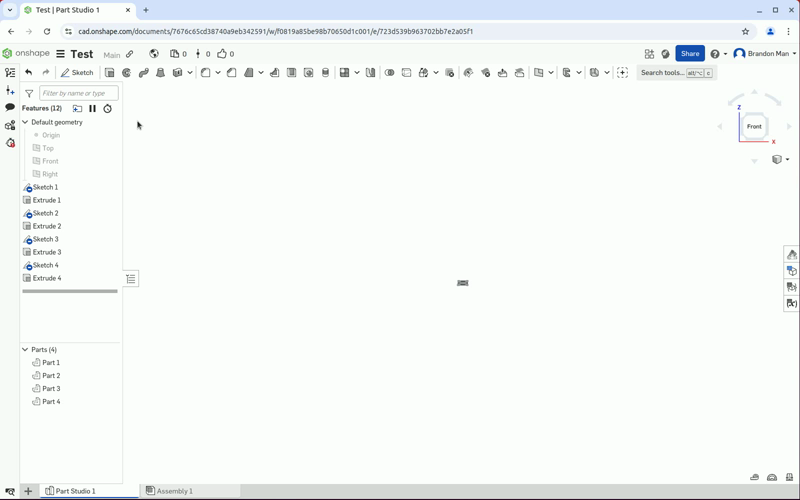
key(shift+7)
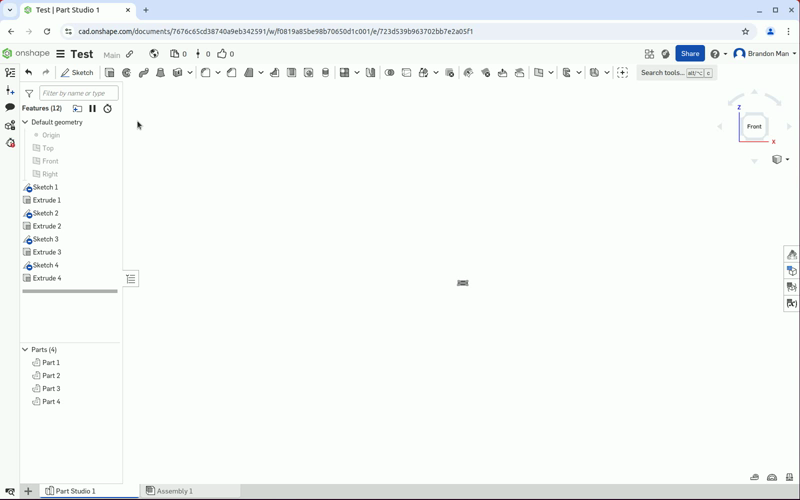
key(left, 2)
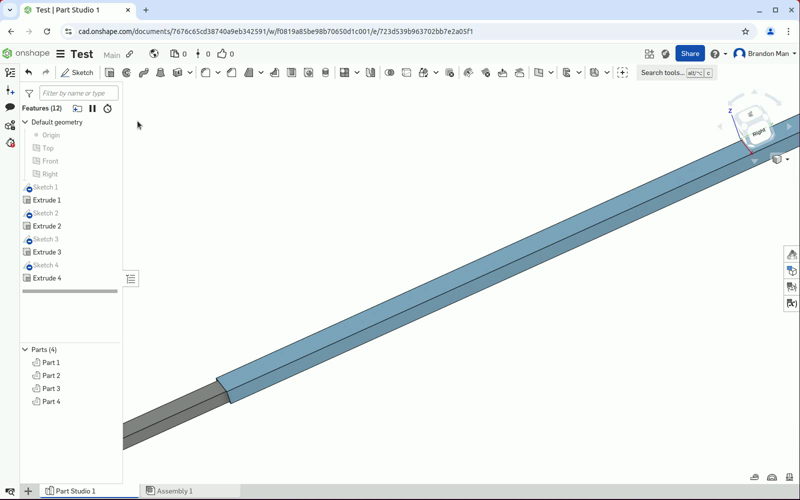
key(down, 2)
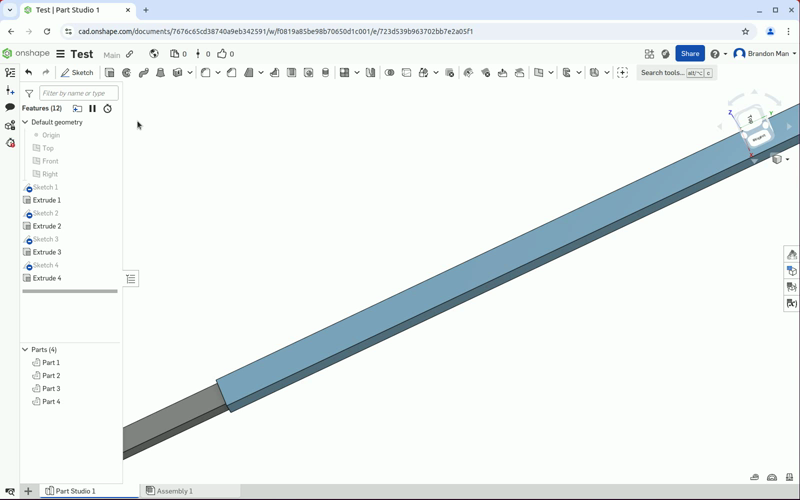
key(up, 2)
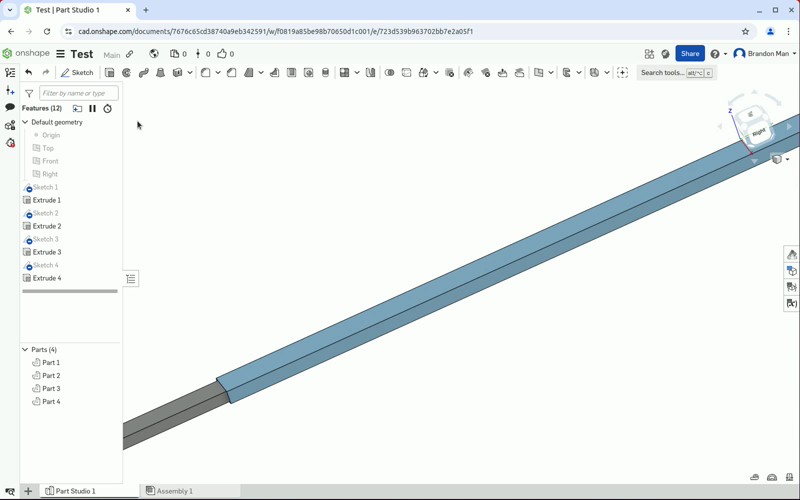
key(right, 2)
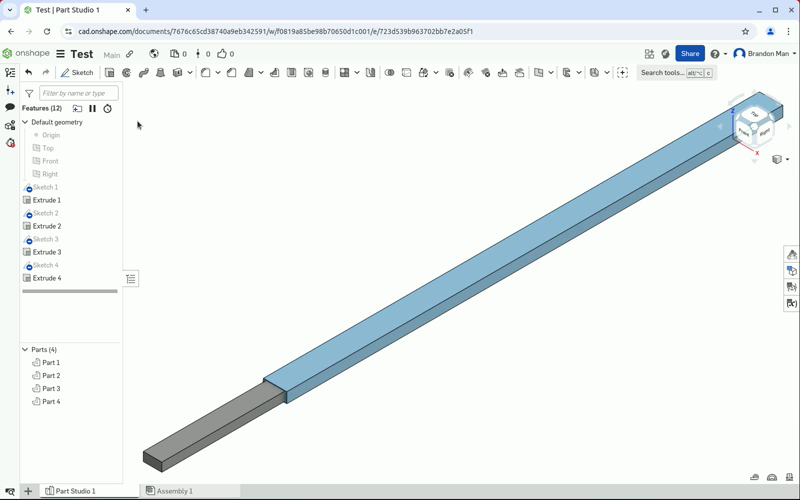
mouse_move(73, 189)
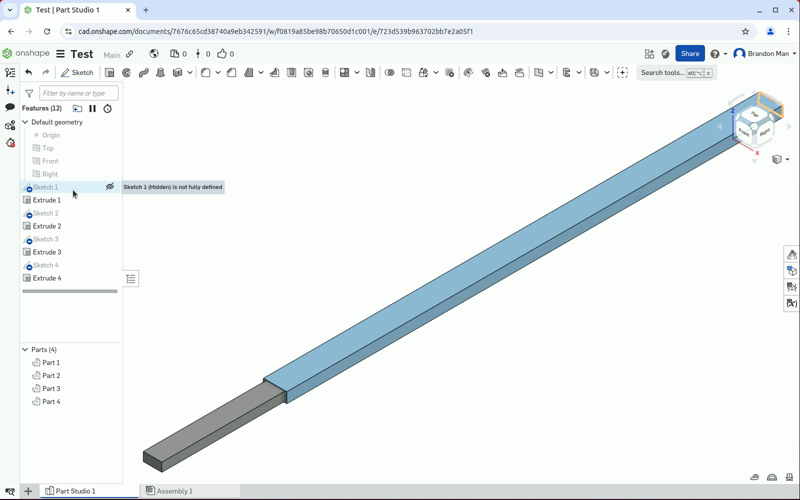
click(73, 189)